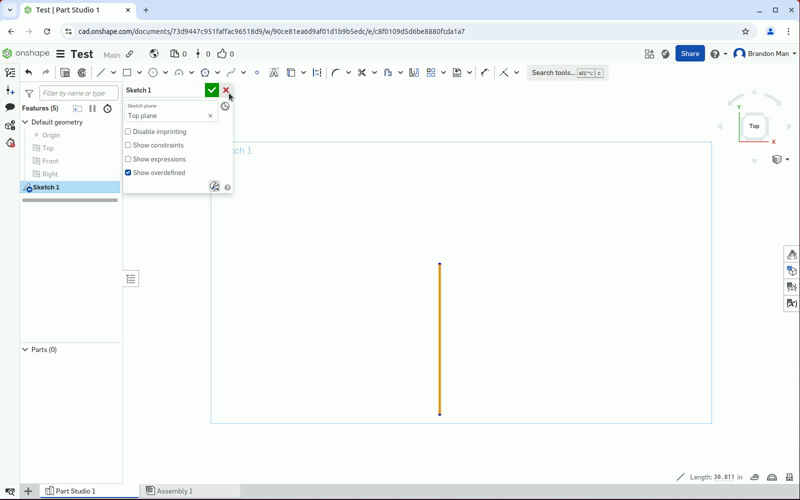
key(shift+h)
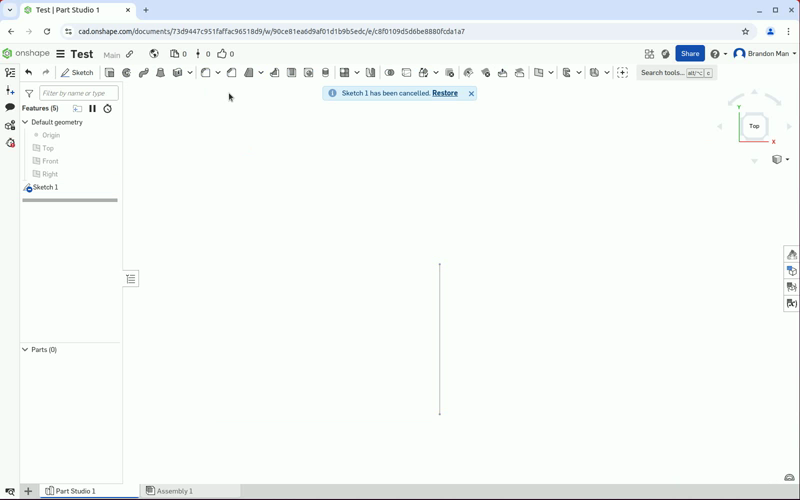
key(shift+s)
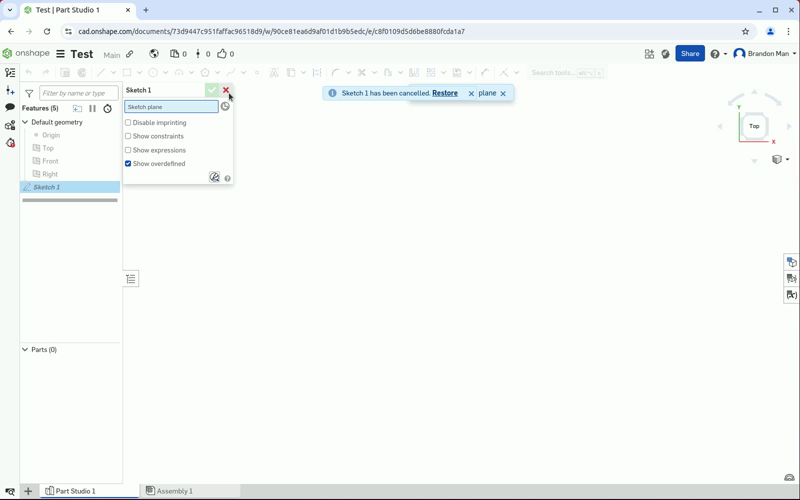
mouse_move(73, 150)
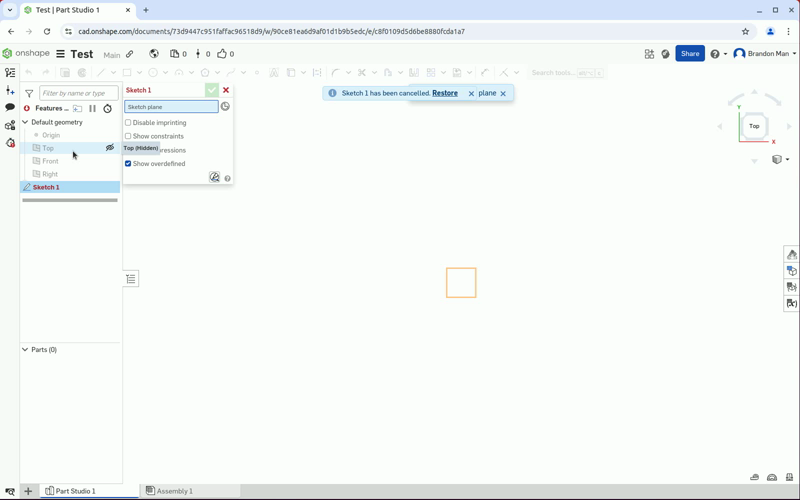
click(73, 150)
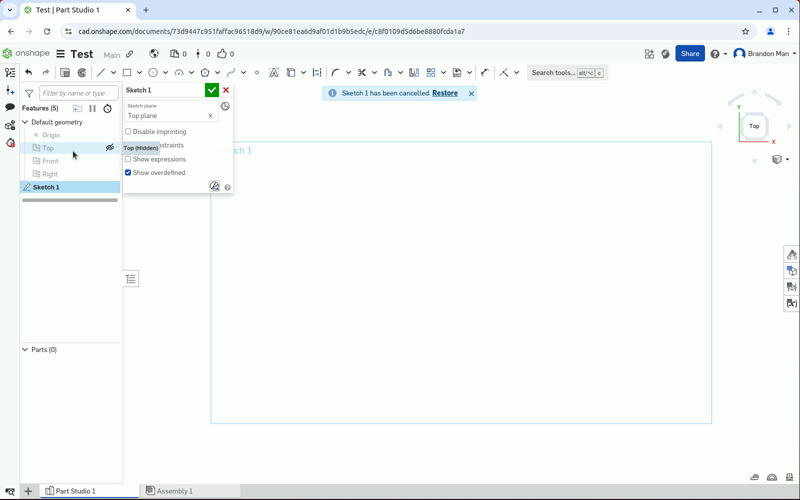
mouse_move(73, 352)
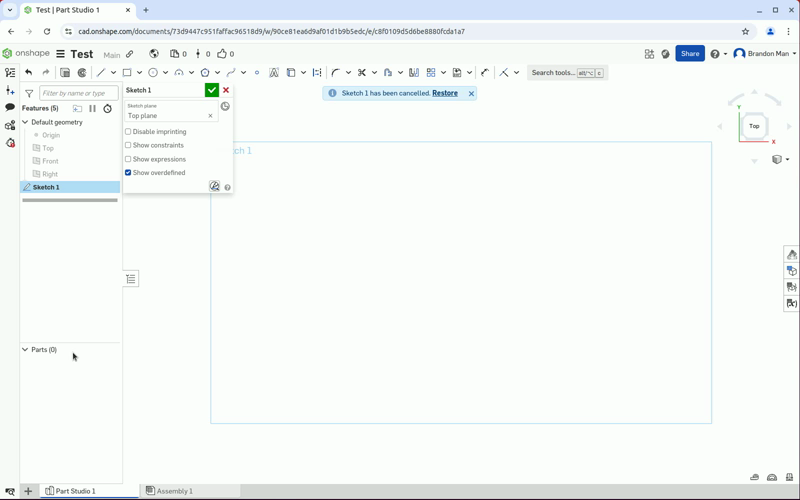
key(y)
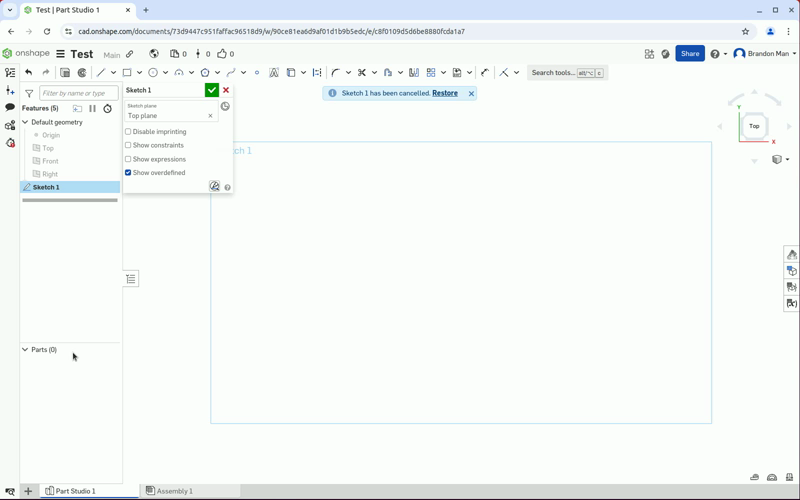
key(l)
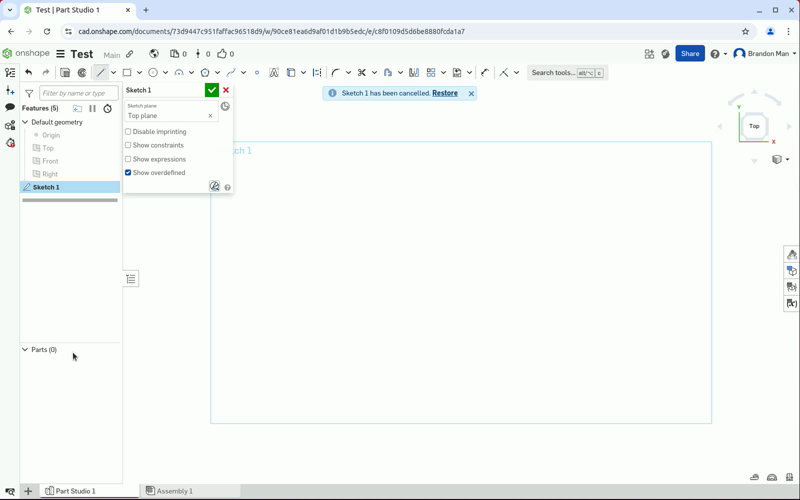
key_down(shift)
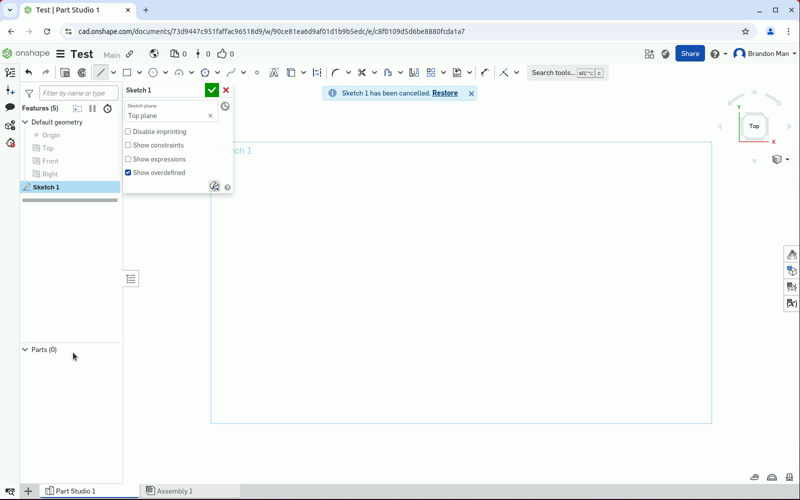
mouse_move(348, 395)
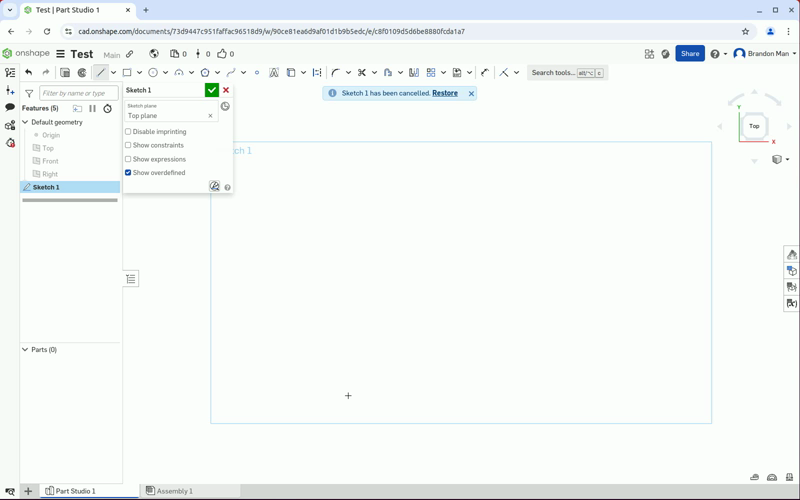
click(348, 395)
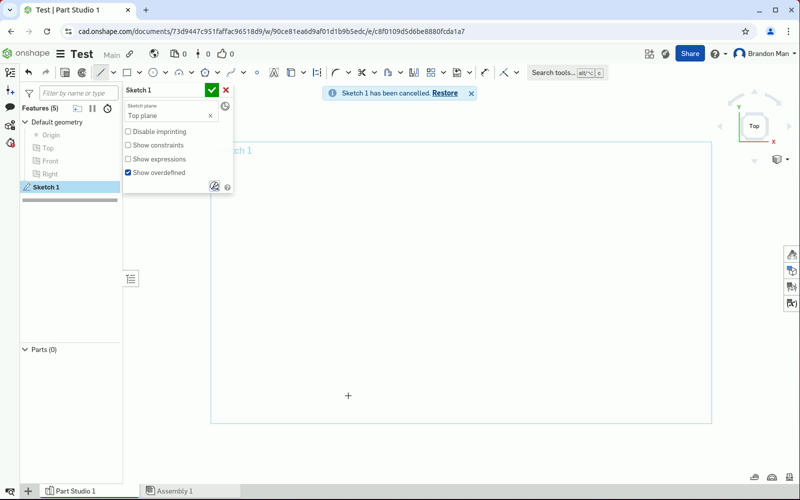
key_up(shift)
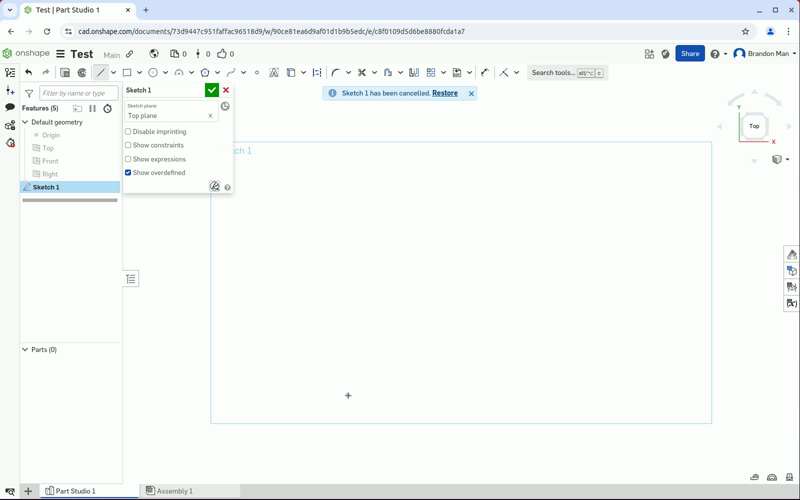
key_down(shift)
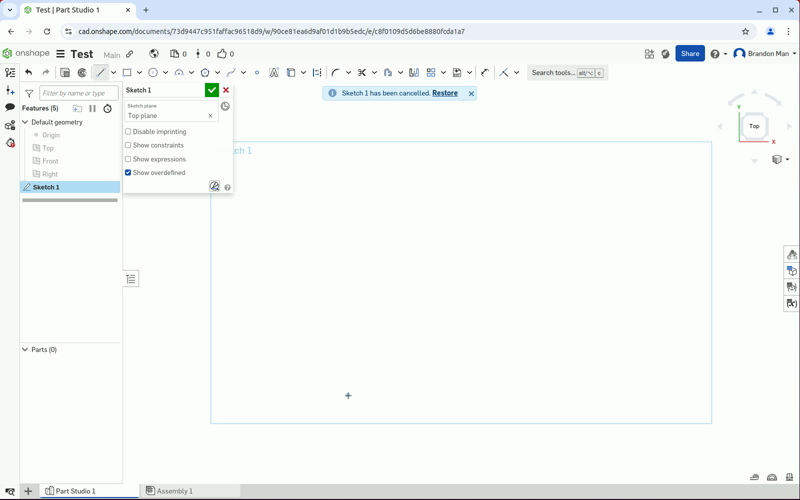
mouse_move(572, 395)
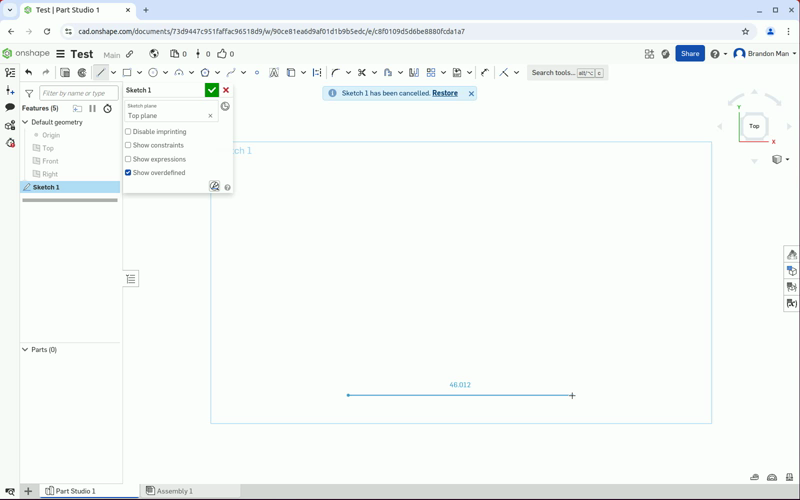
click(572, 395)
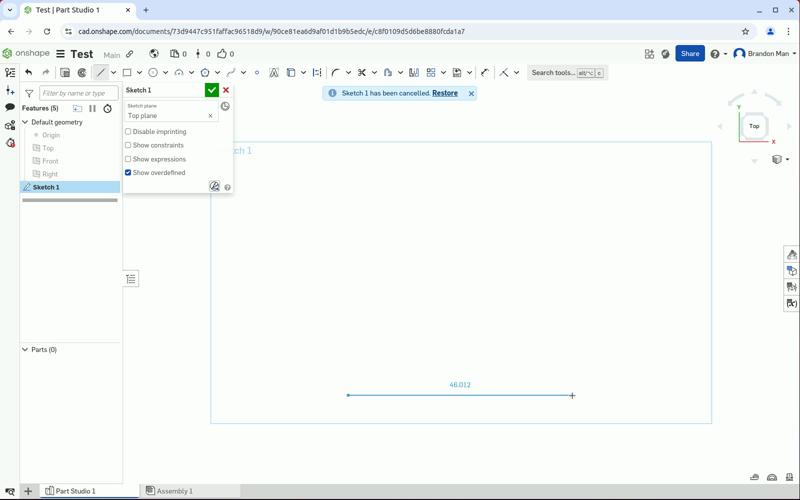
key_up(shift)
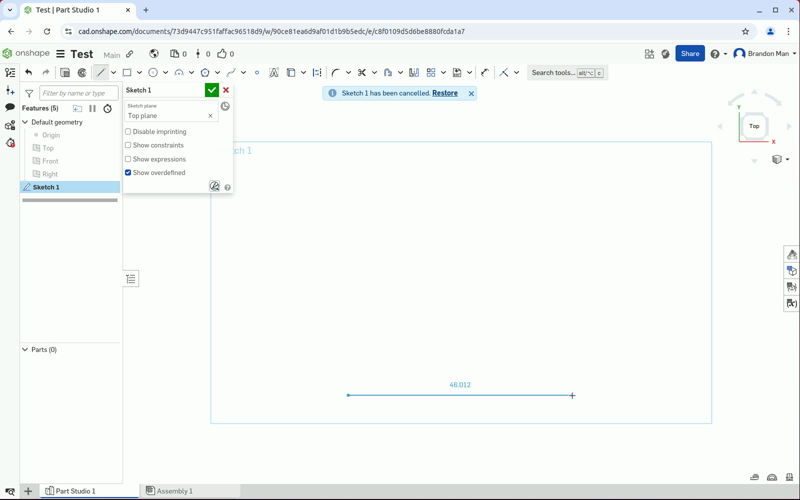
key_down(shift)
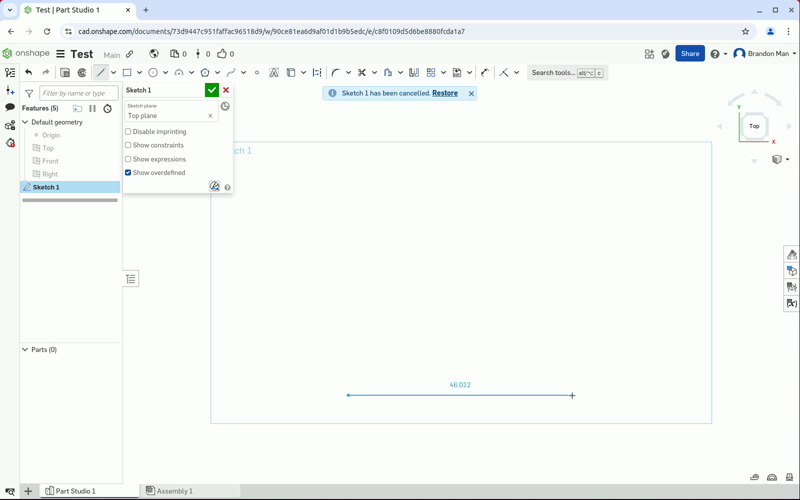
mouse_move(572, 171)
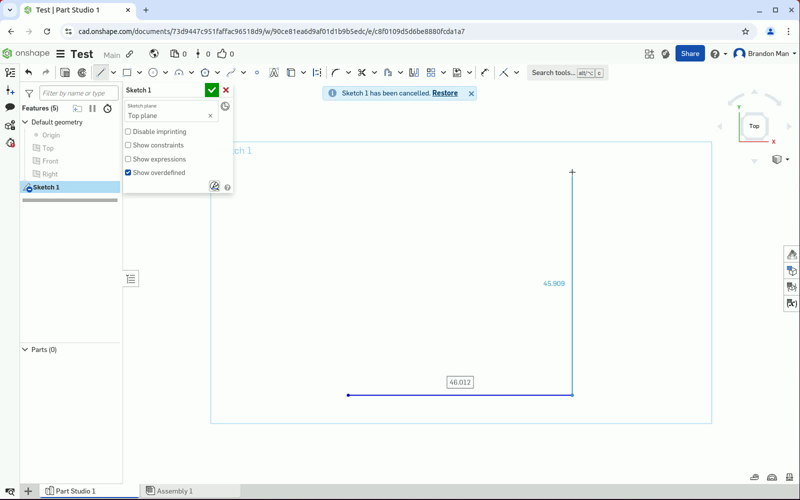
click(572, 171)
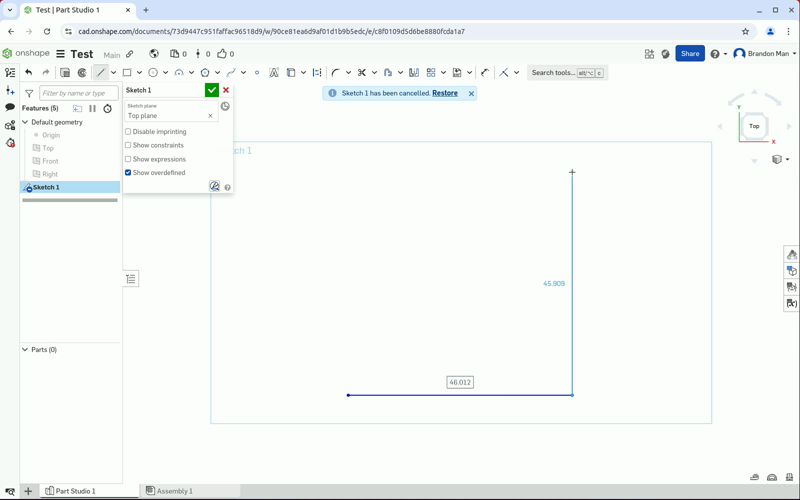
key_up(shift)
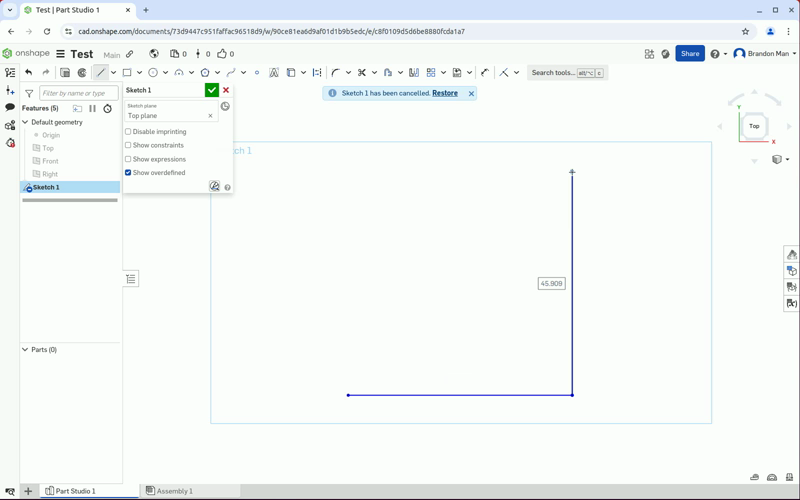
key_down(shift)
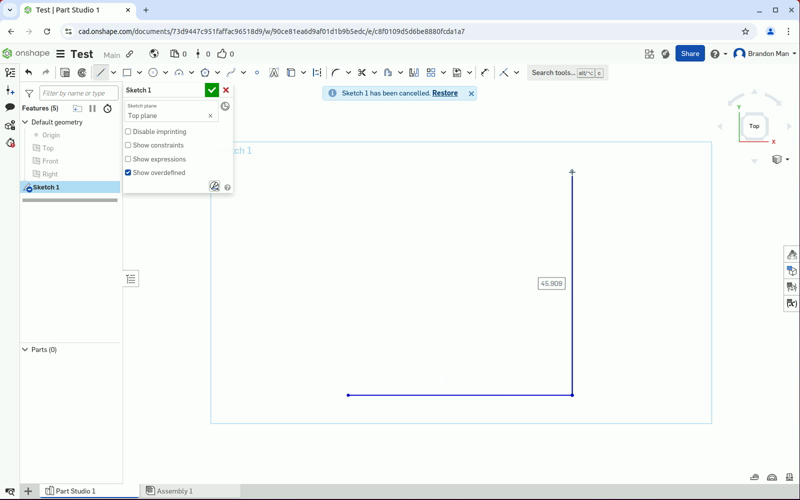
mouse_move(348, 171)
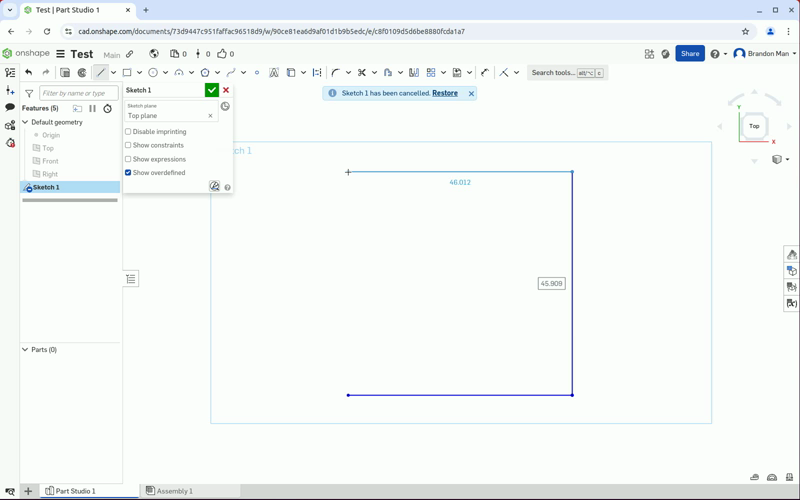
click(348, 171)
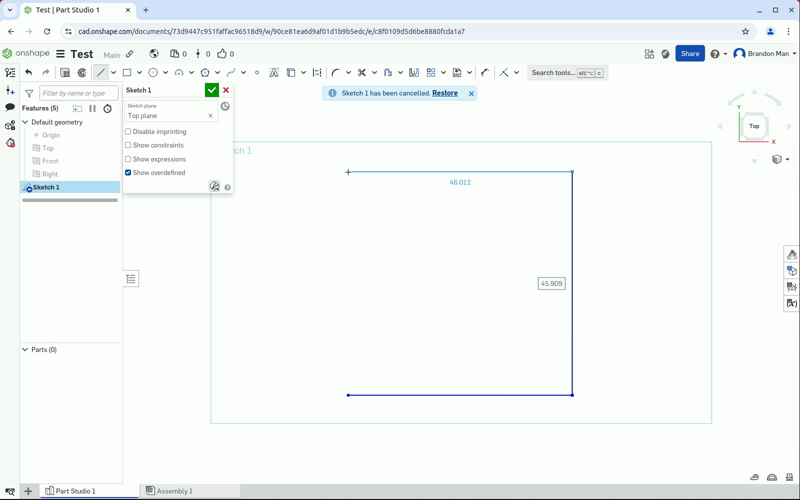
key_up(shift)
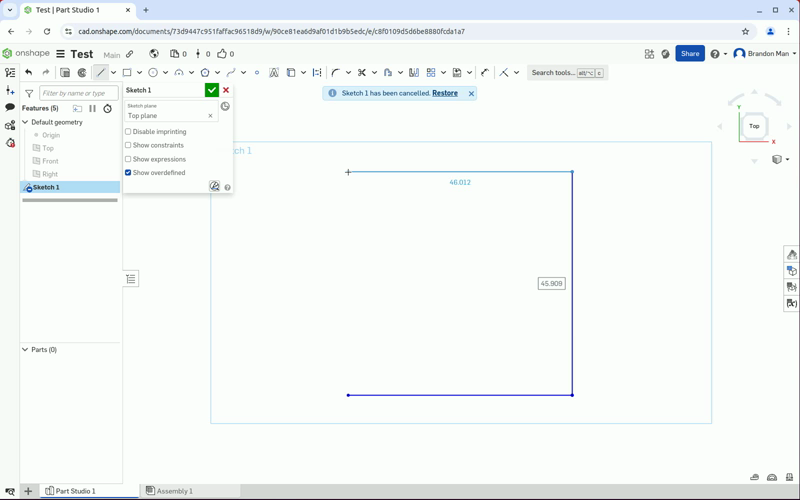
key_down(shift)
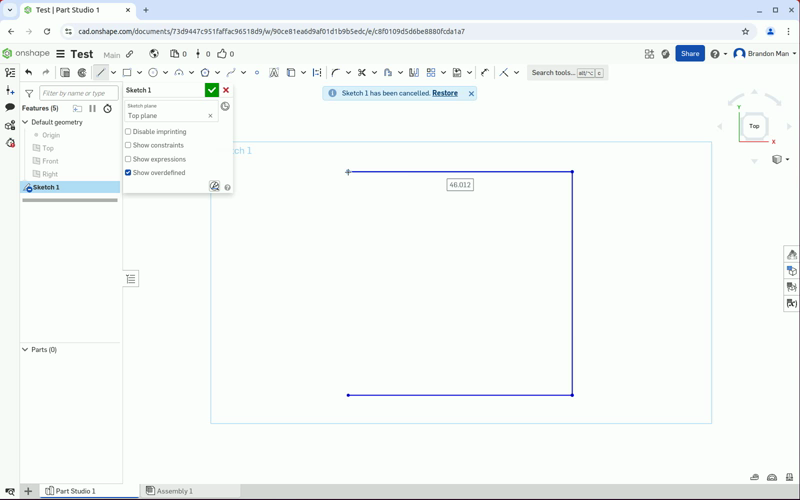
mouse_move(348, 395)
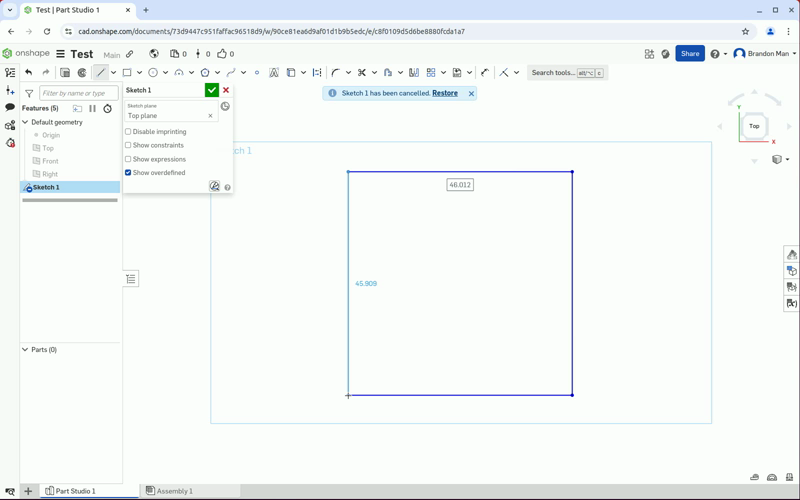
key_up(shift)
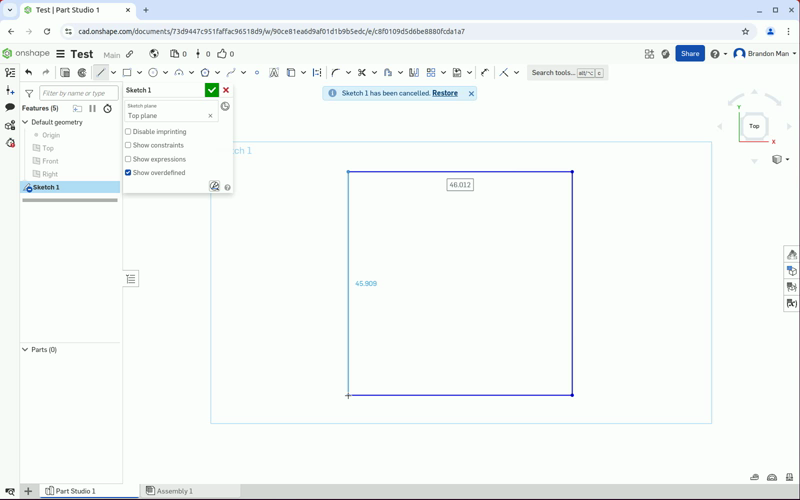
click(348, 395)
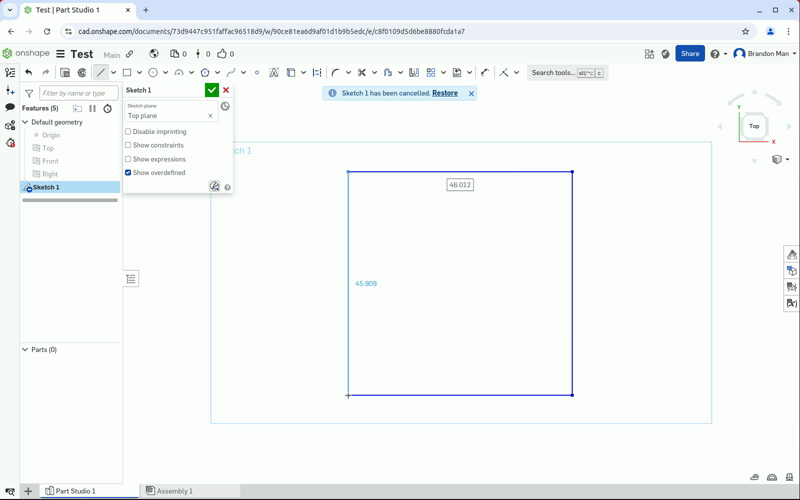
key(esc)
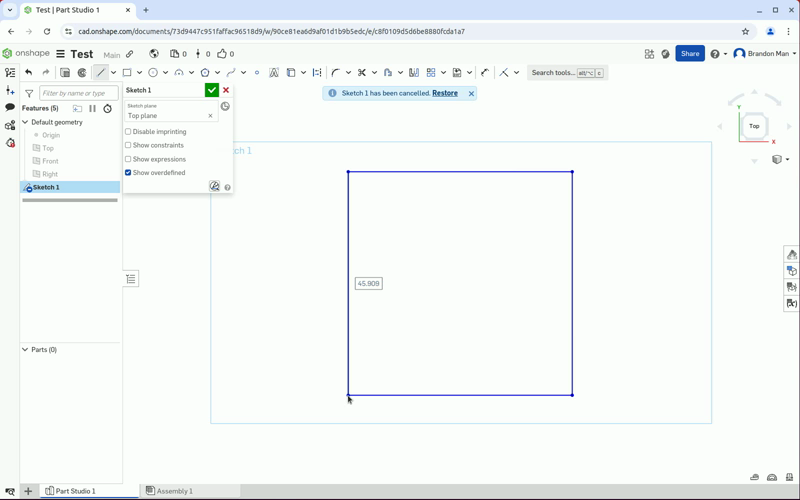
mouse_move(417, 272)
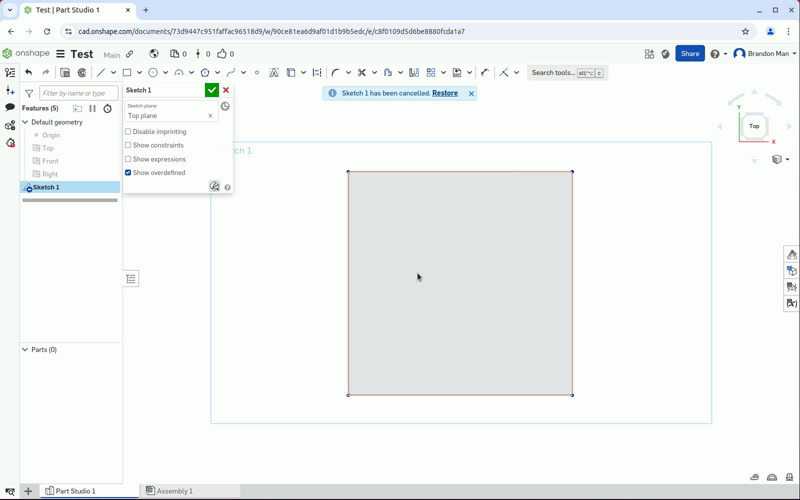
click(417, 272)
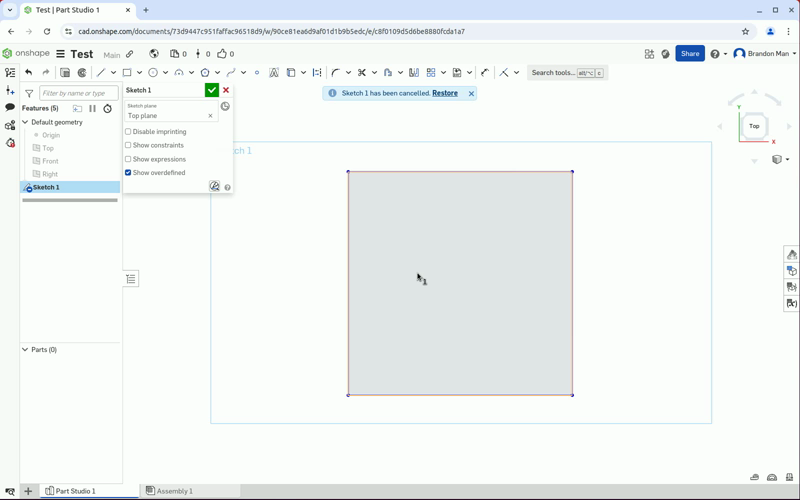
mouse_move(73, 352)
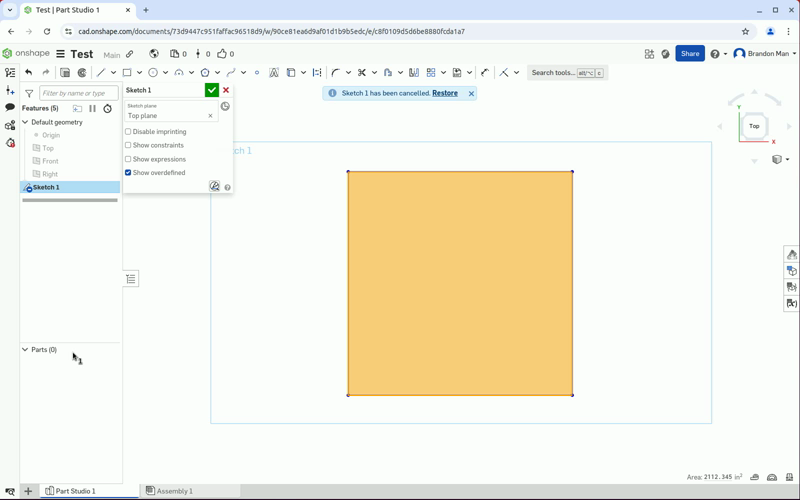
key(shift+y)
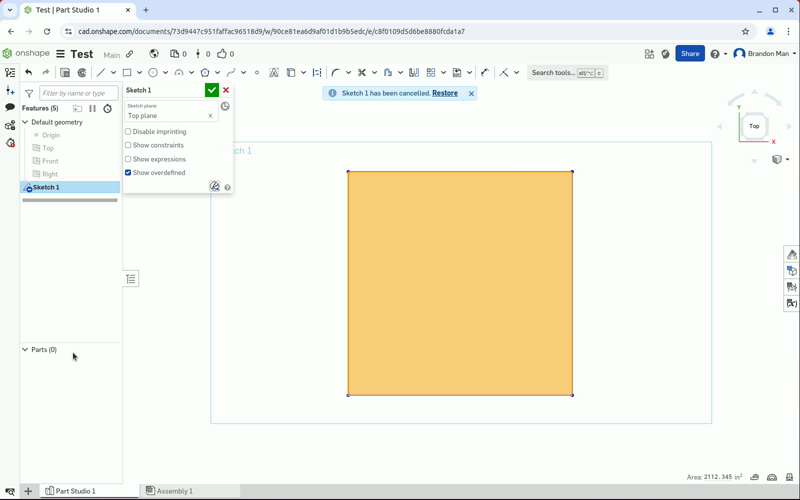
key(shift+e)
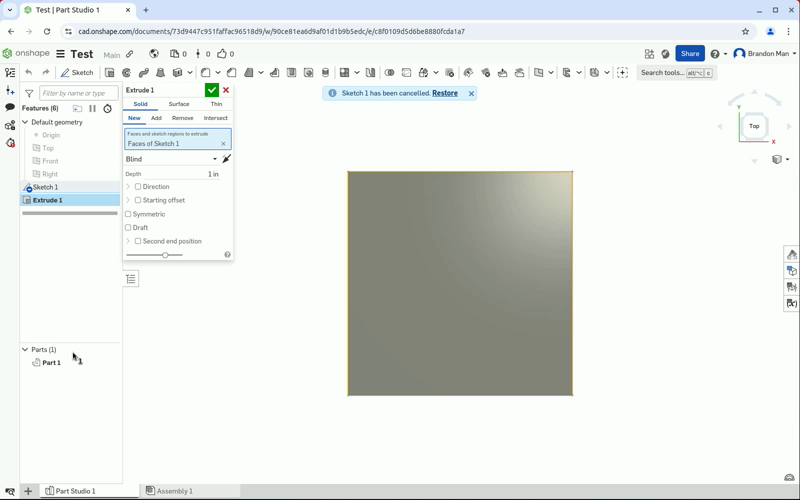
mouse_move(143, 106)
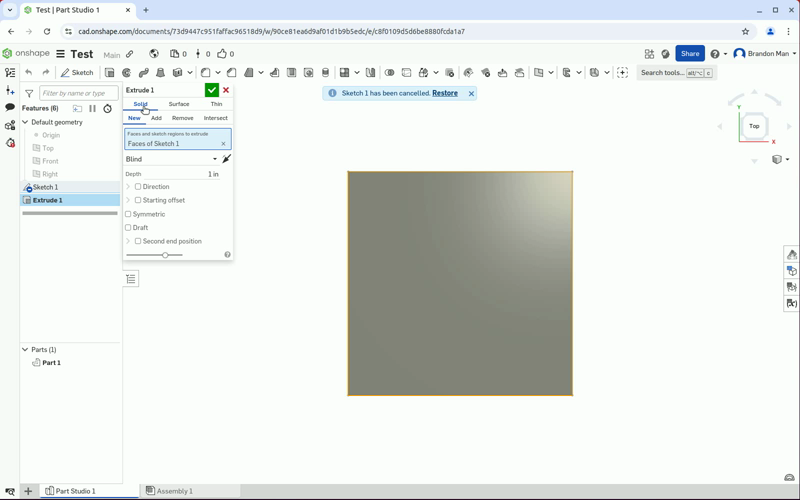
click(143, 106)
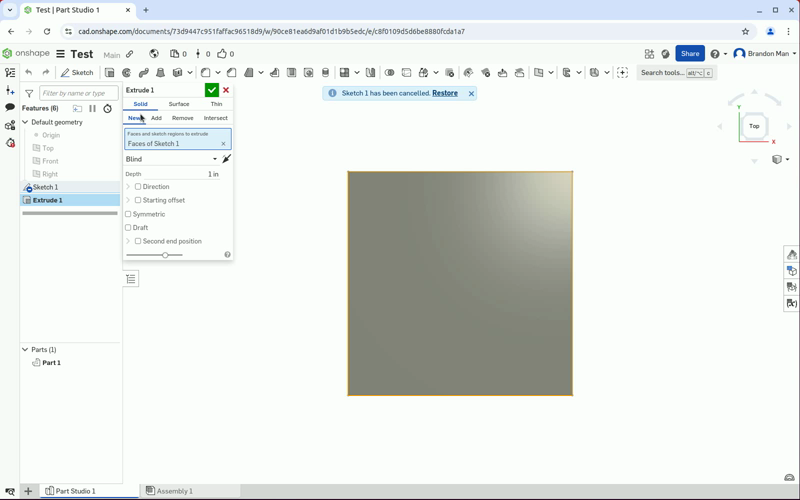
mouse_move(137, 120)
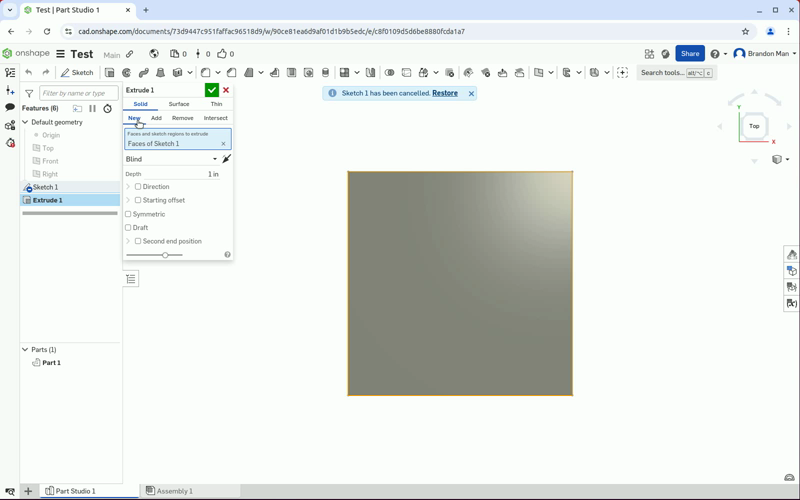
click(137, 120)
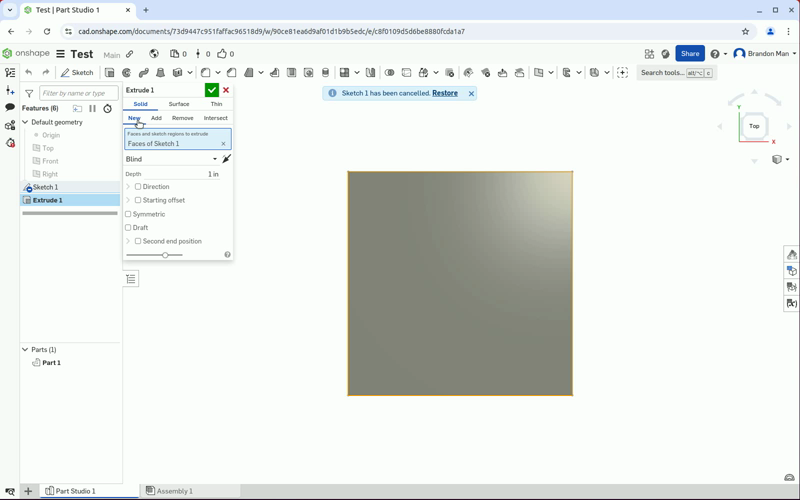
key(tab, 4)
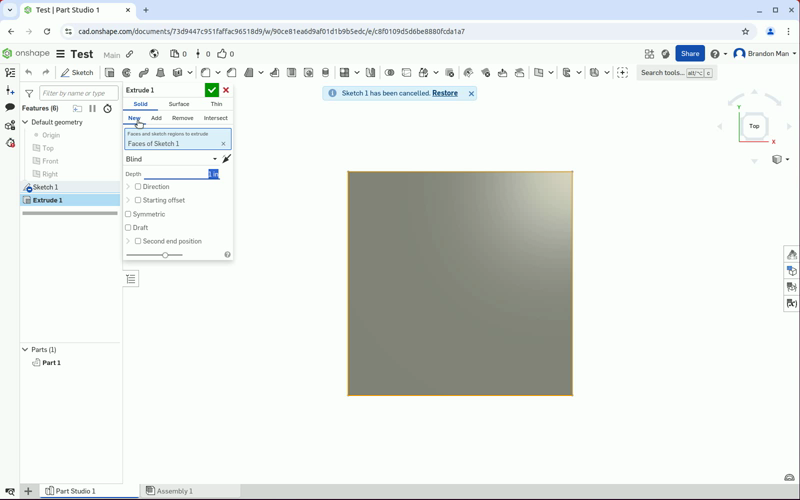
text(16.128)
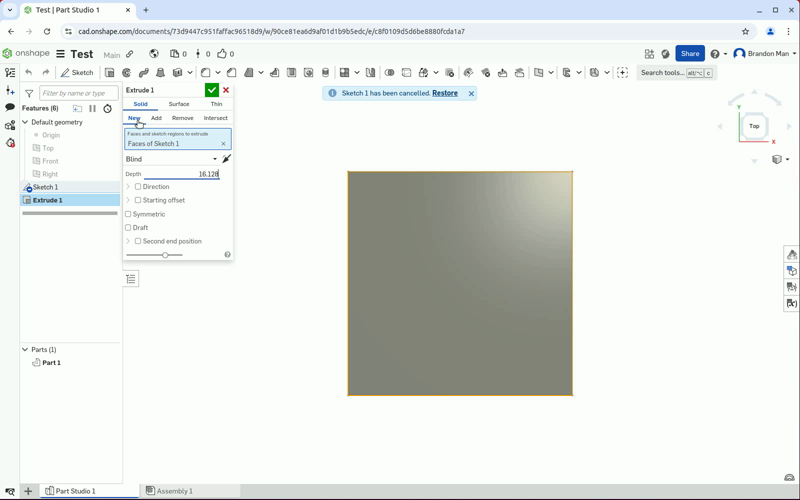
key(enter)
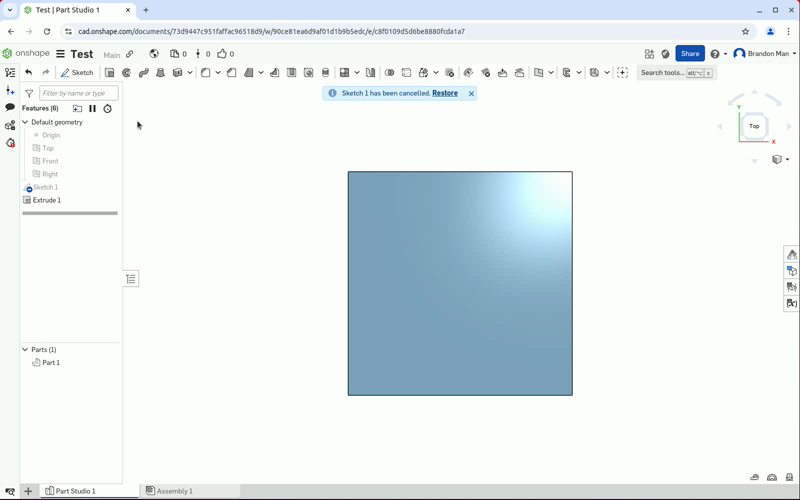
key(shift+h)
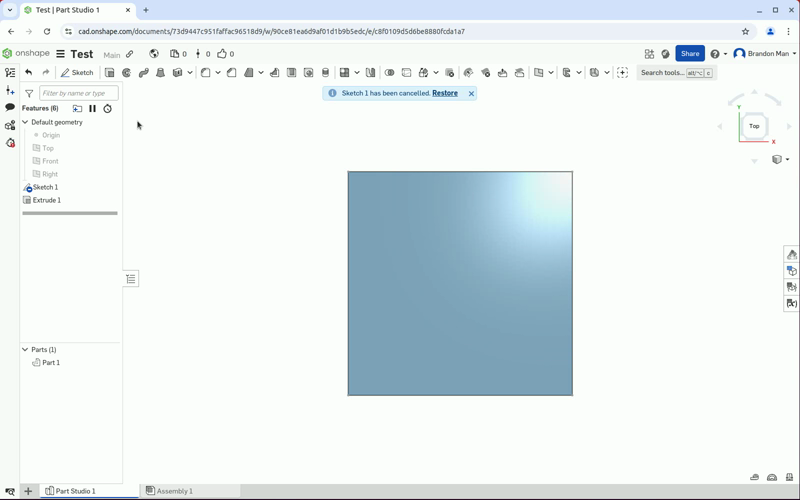
key(shift+h)
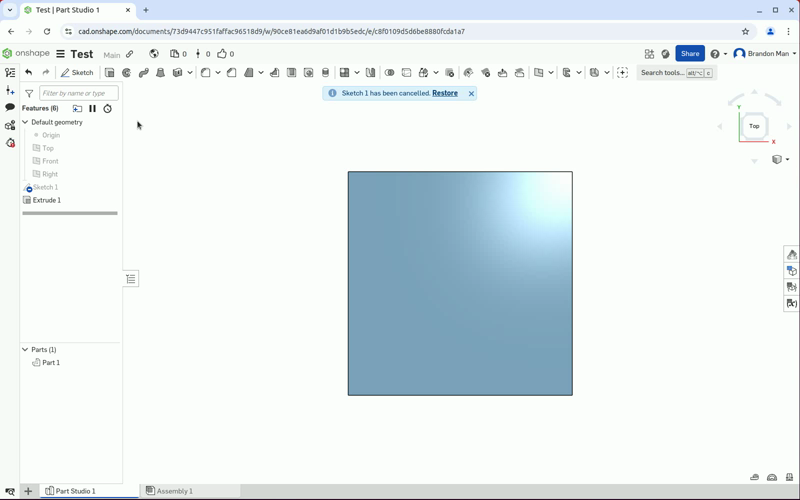
mouse_move(73, 189)
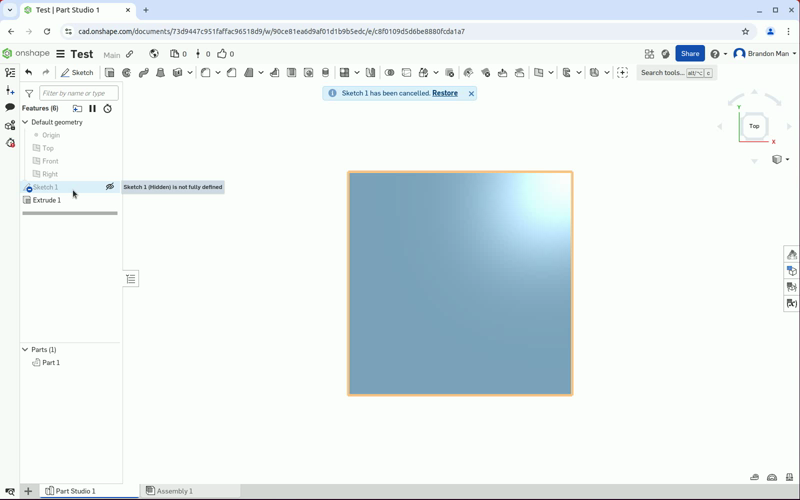
click(73, 189)
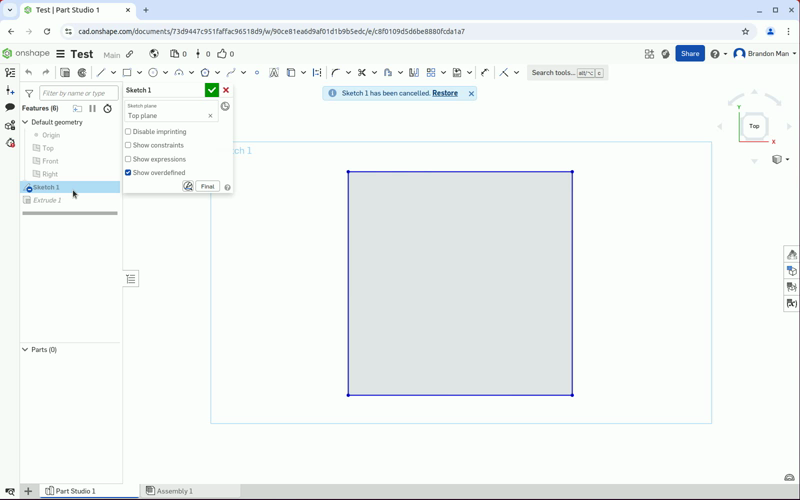
mouse_move(229, 92)
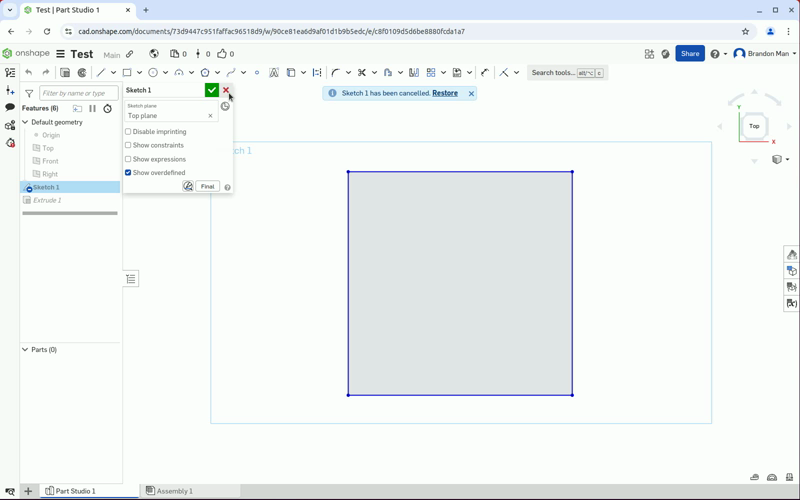
click(229, 92)
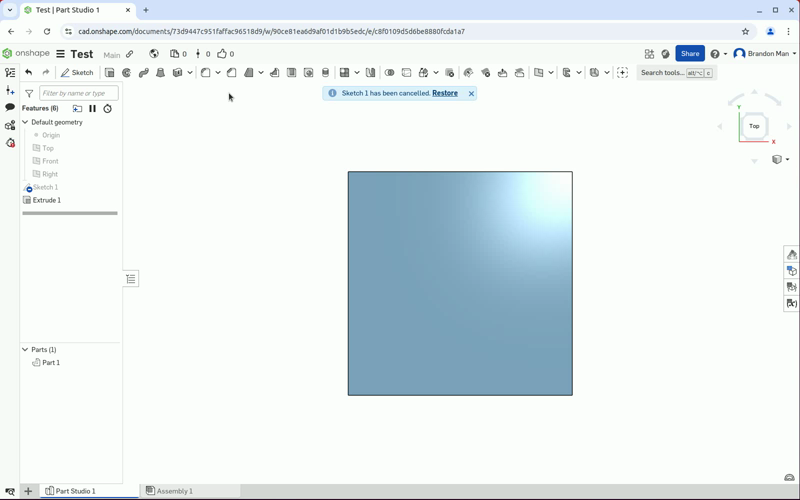
mouse_move(541, 75)
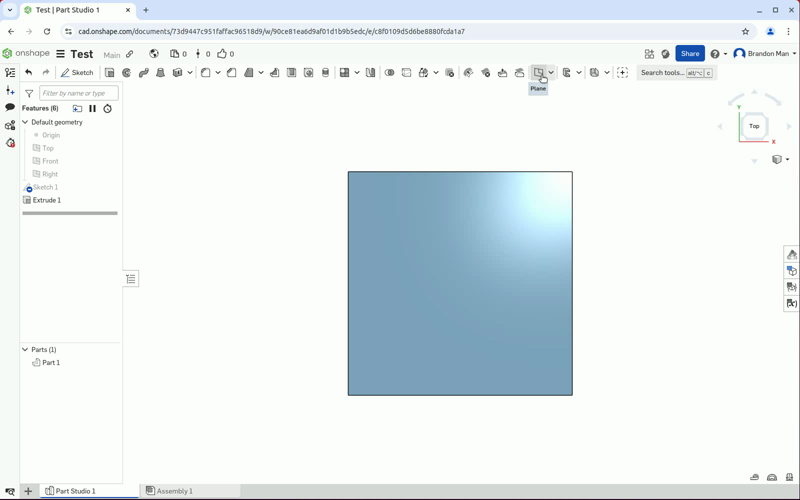
click(541, 75)
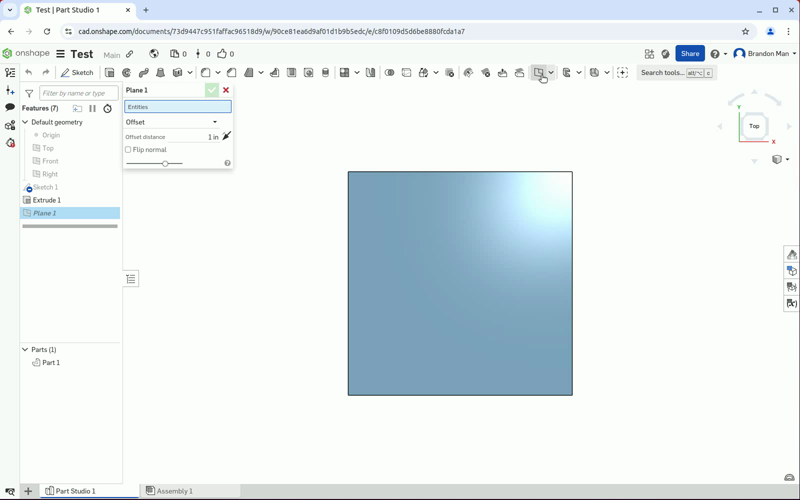
mouse_move(73, 150)
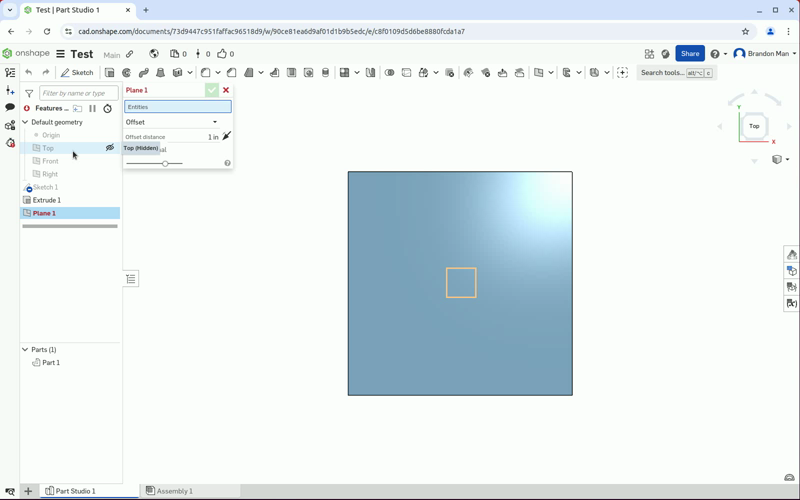
click(73, 150)
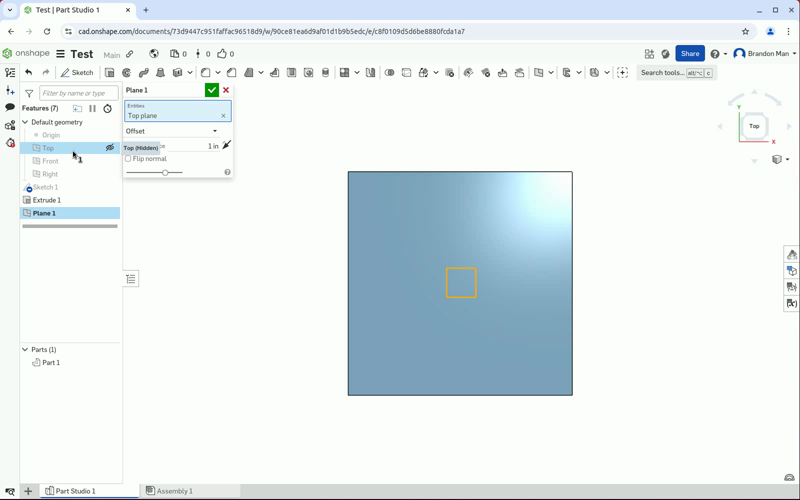
key(tab, 2)
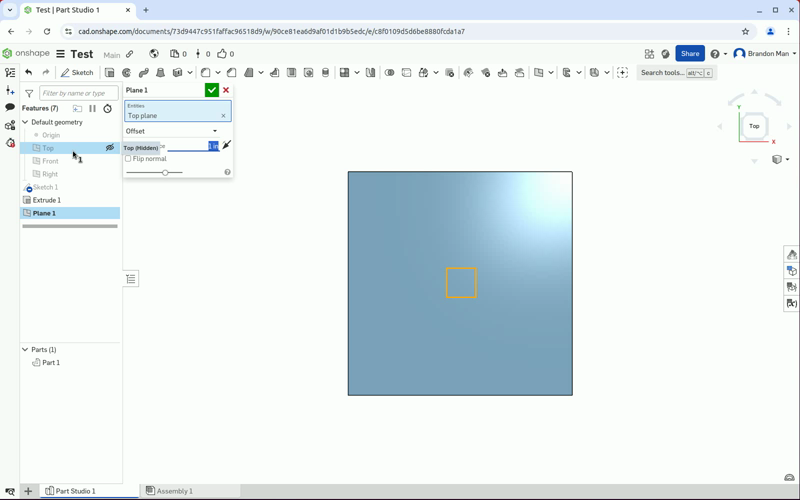
text(16.114)
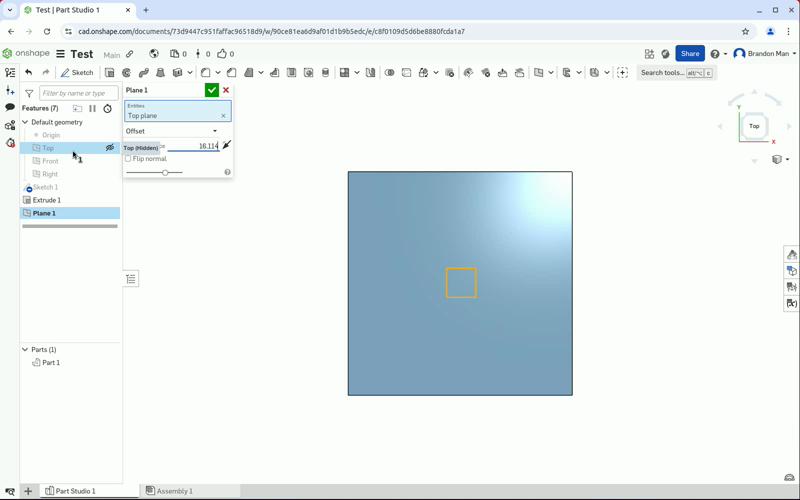
key(enter, 2)
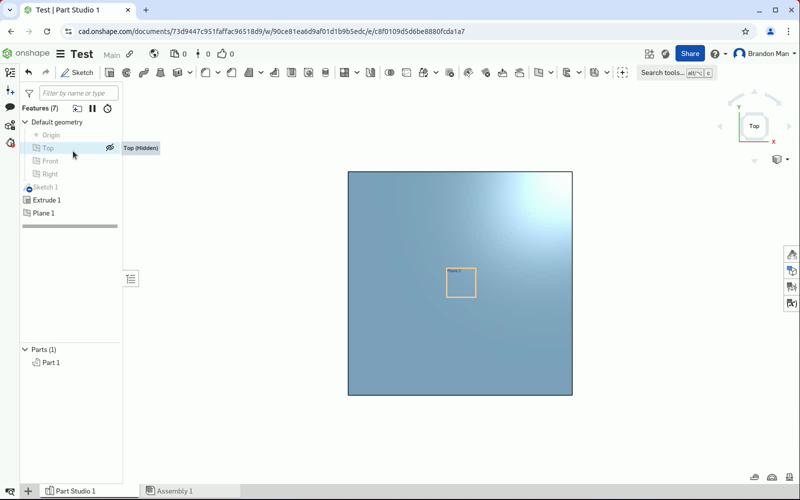
key(shift+s)
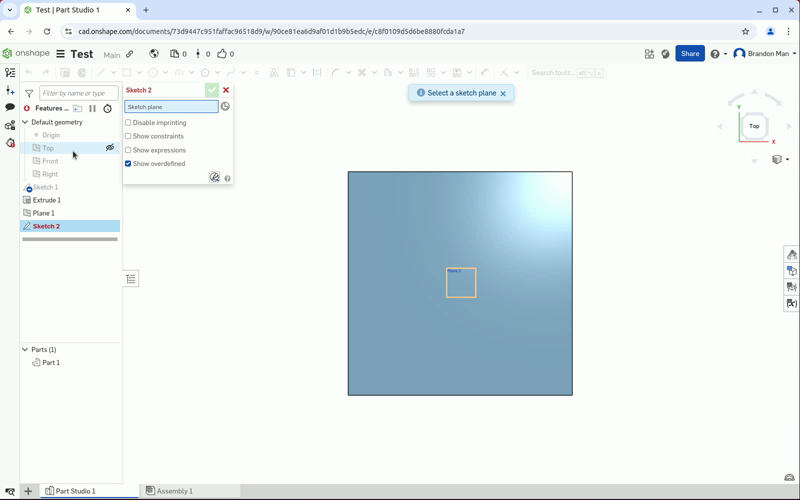
mouse_move(73, 215)
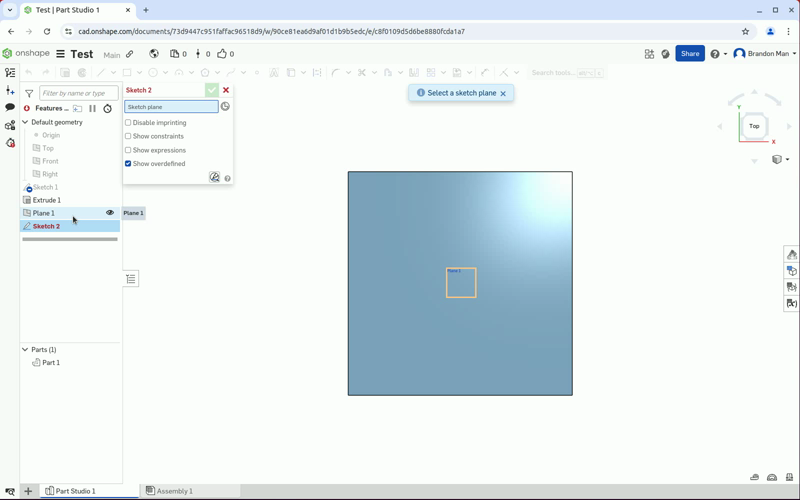
click(73, 215)
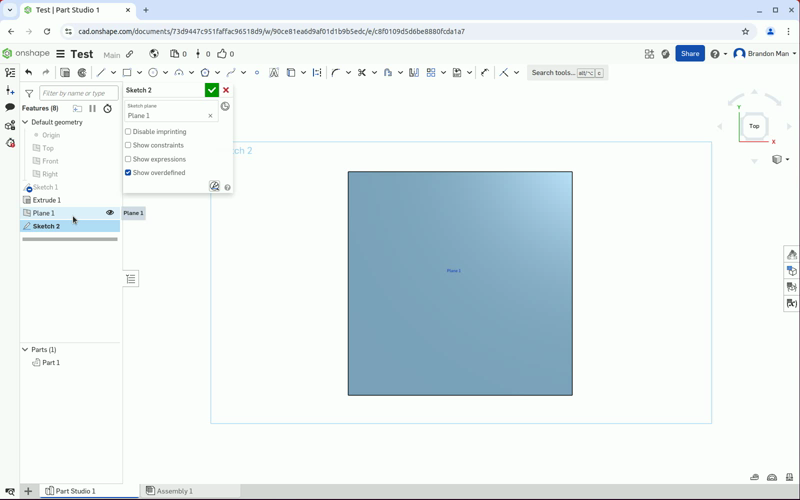
mouse_move(73, 352)
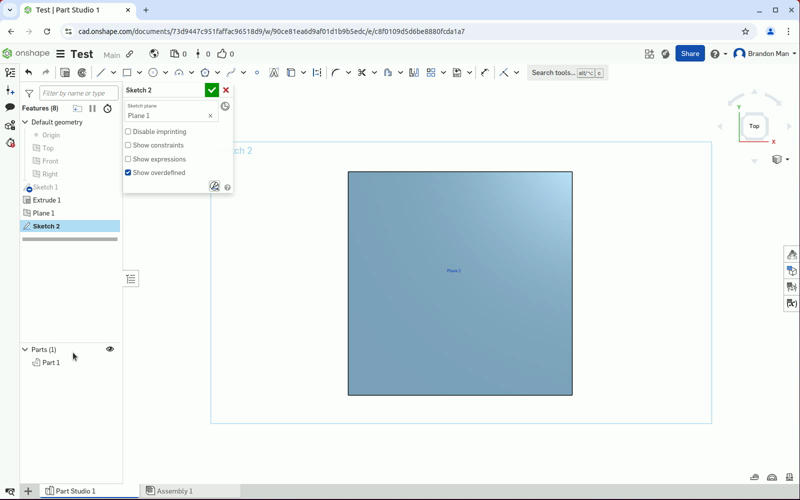
key(y)
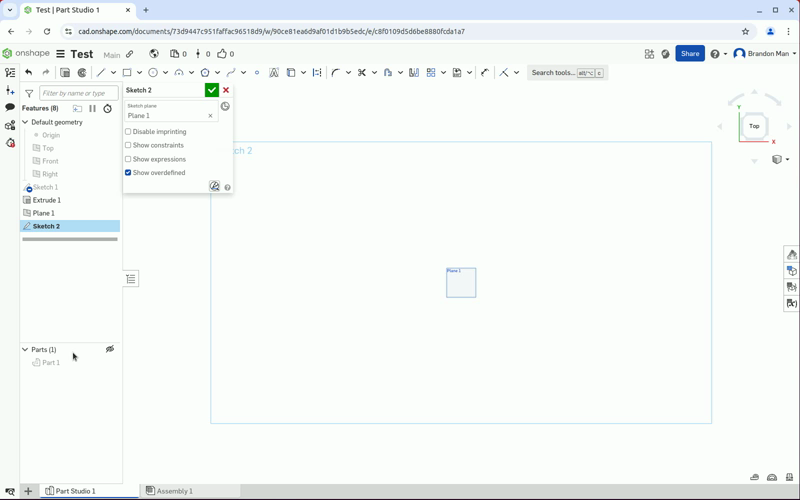
key(l)
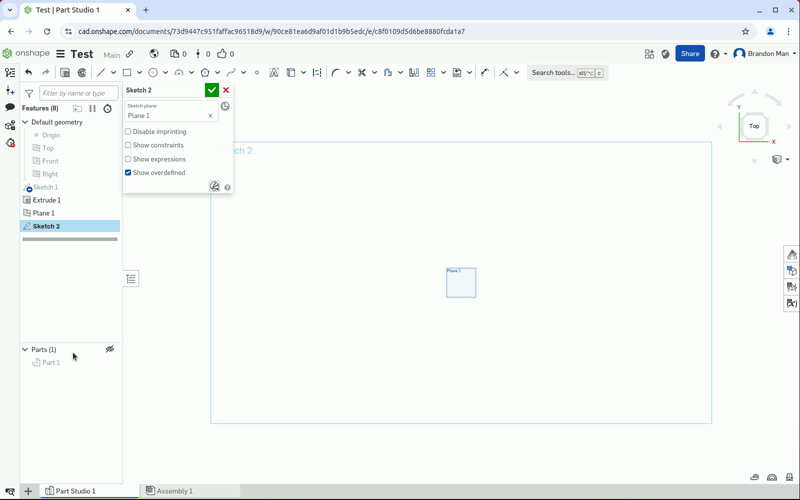
key_down(shift)
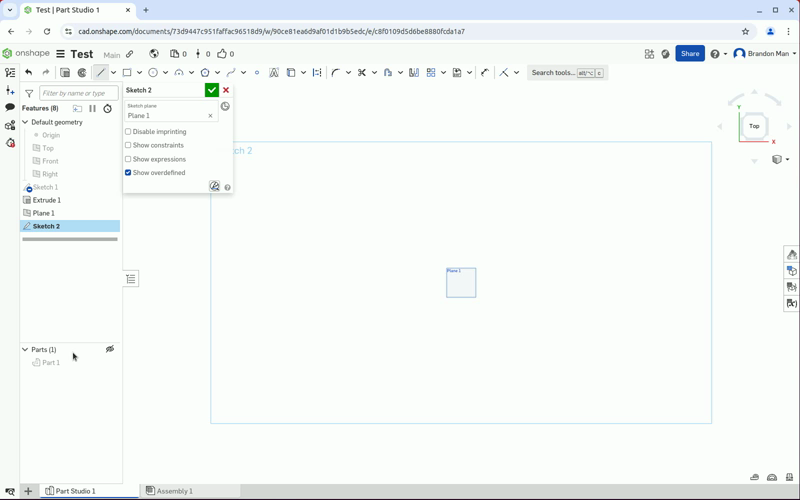
mouse_move(403, 389)
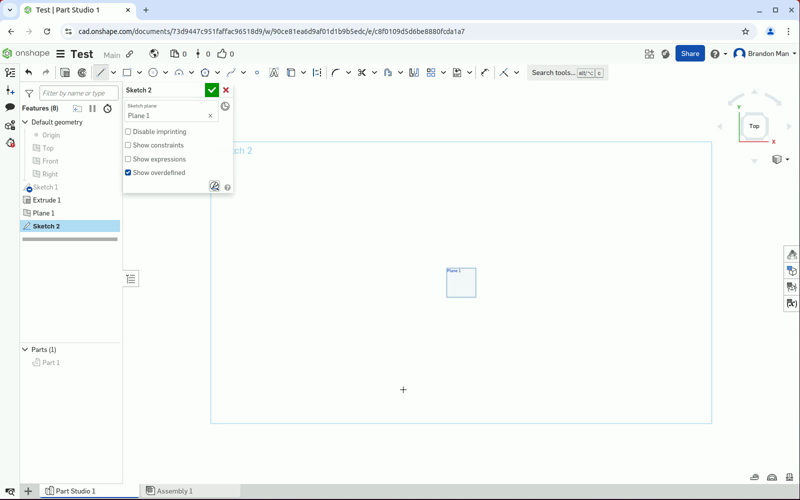
click(403, 389)
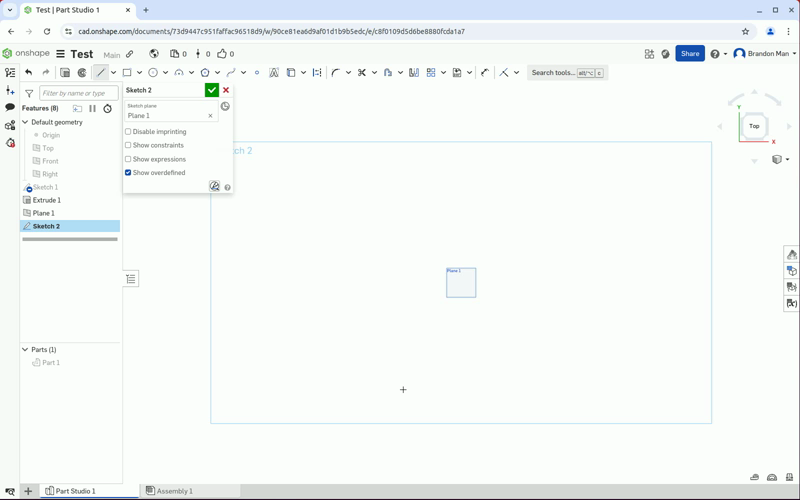
key_up(shift)
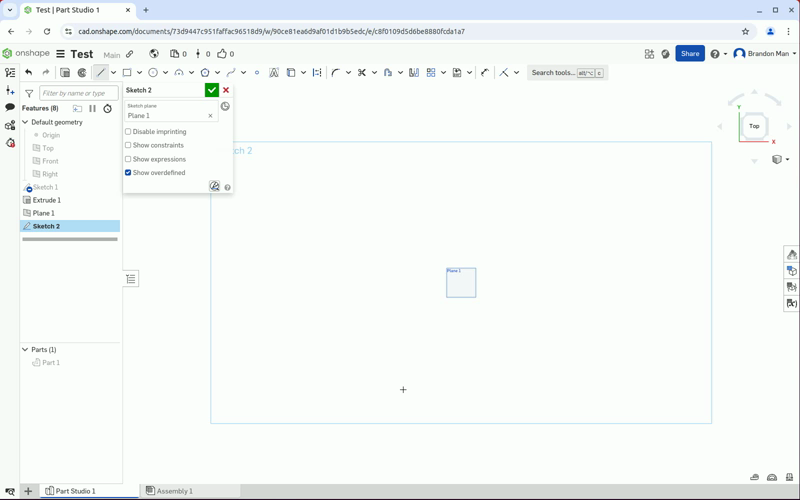
key_down(shift)
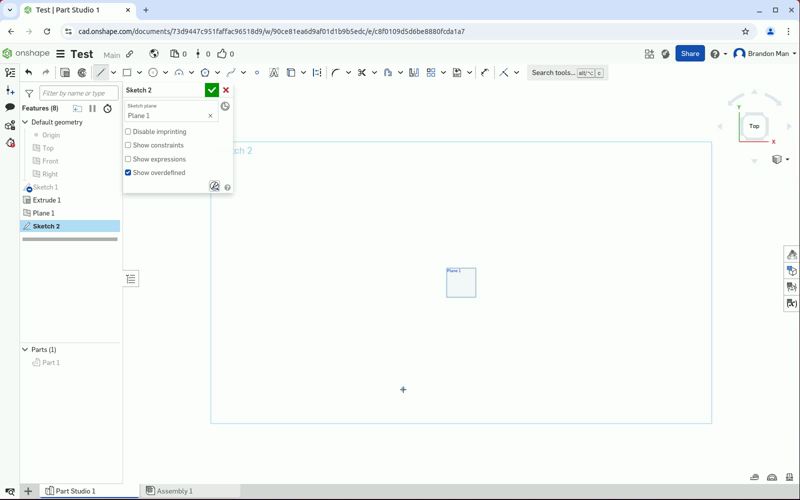
mouse_move(518, 389)
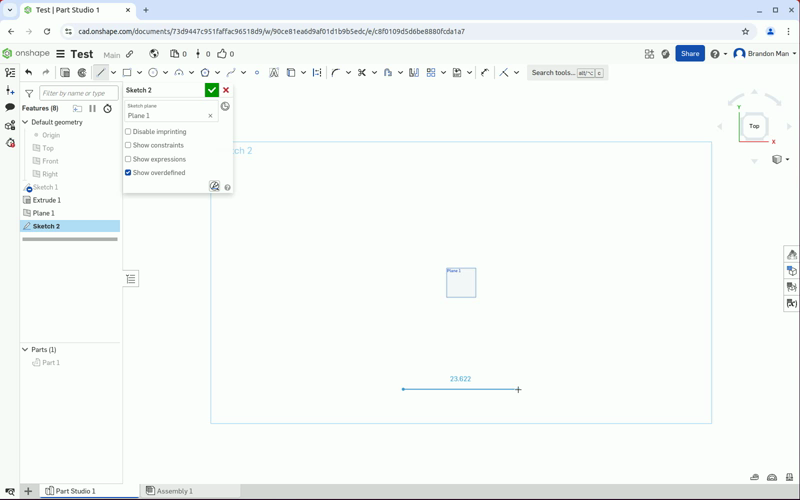
click(518, 389)
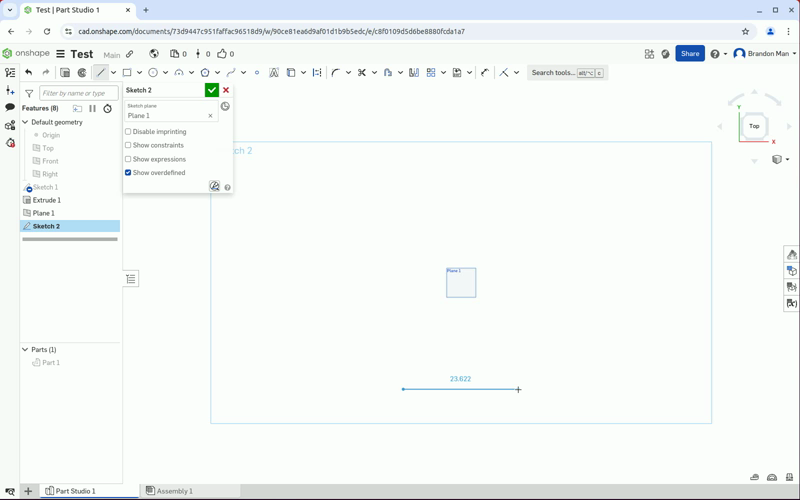
key_up(shift)
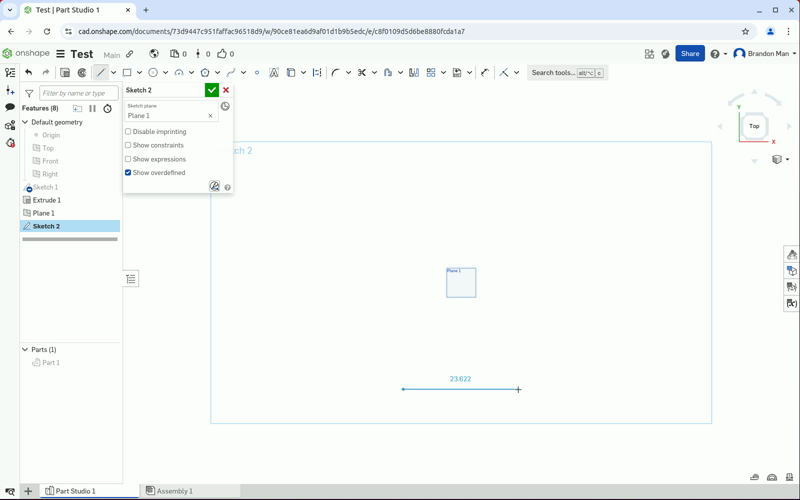
key_down(shift)
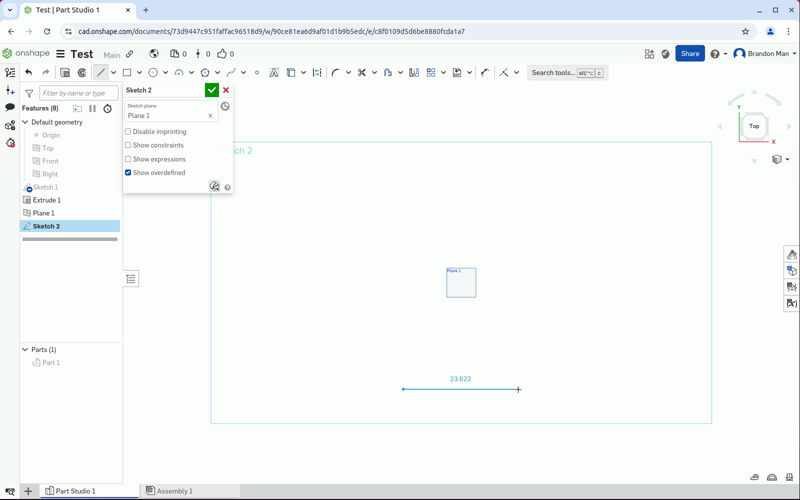
mouse_move(518, 321)
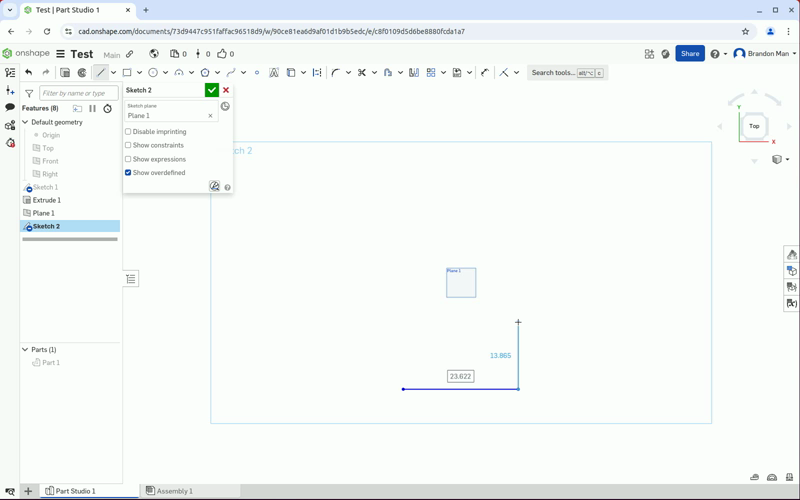
click(518, 321)
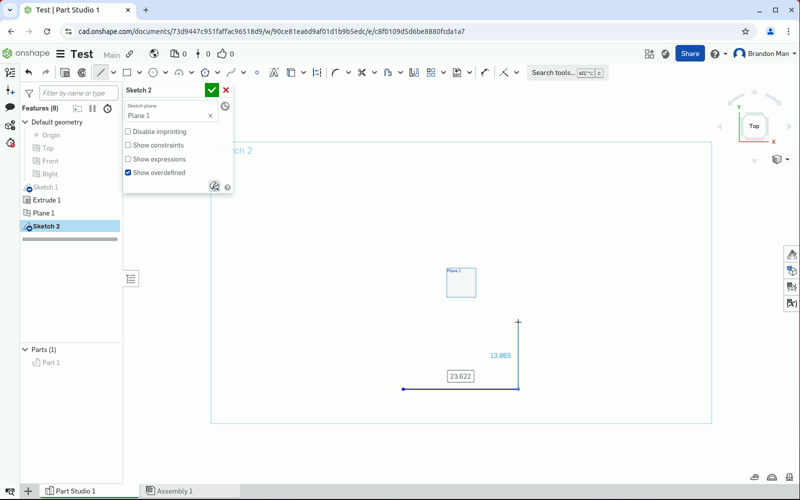
key_up(shift)
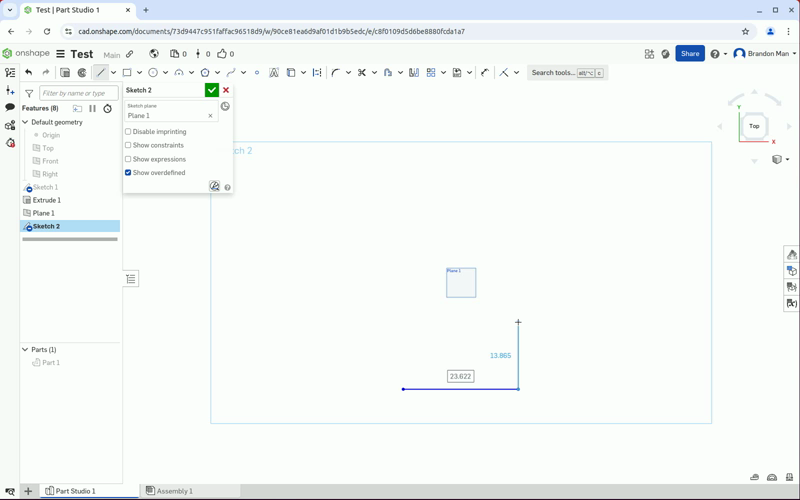
key_down(shift)
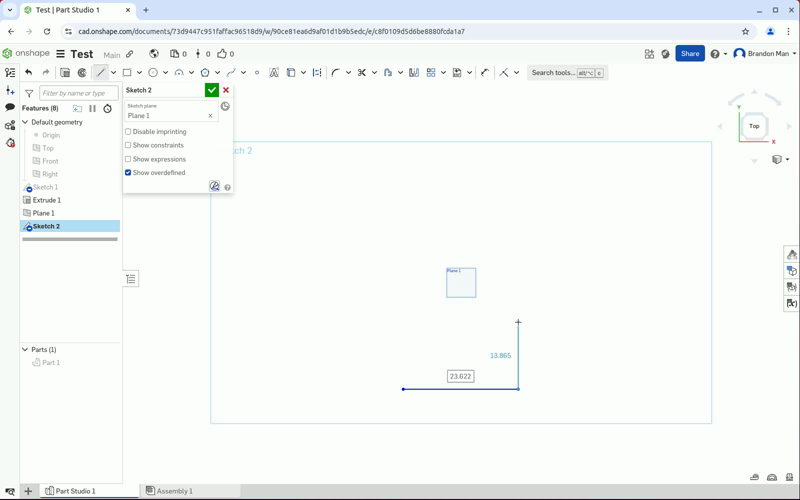
mouse_move(403, 321)
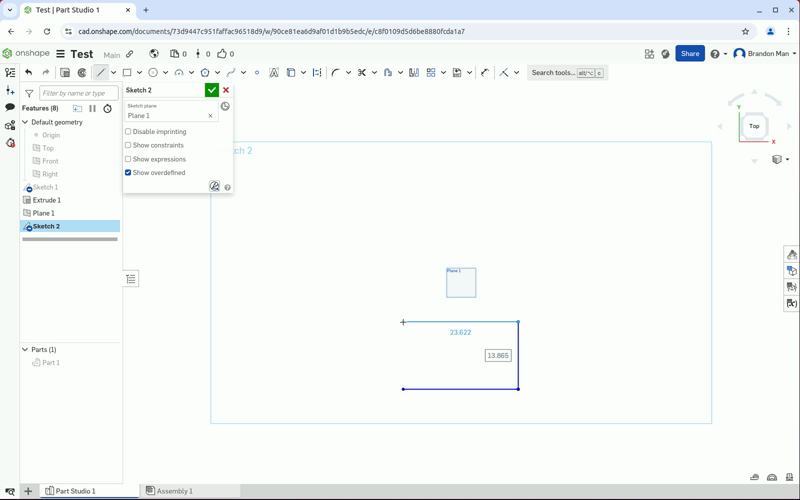
click(403, 321)
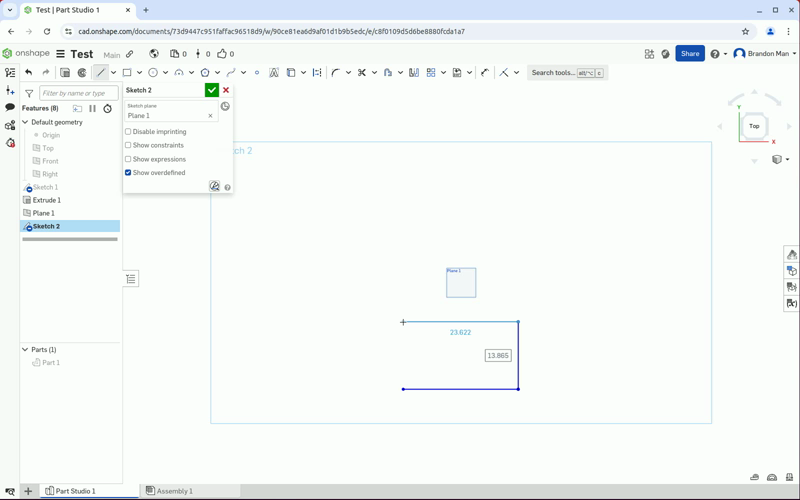
key_up(shift)
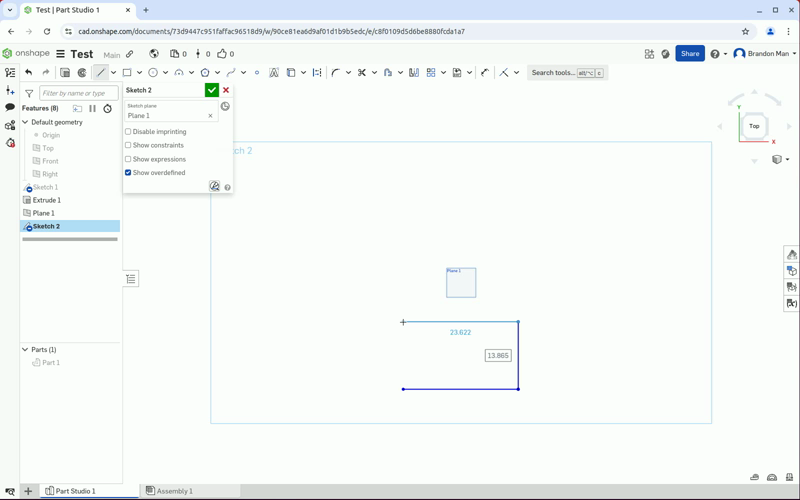
key_down(shift)
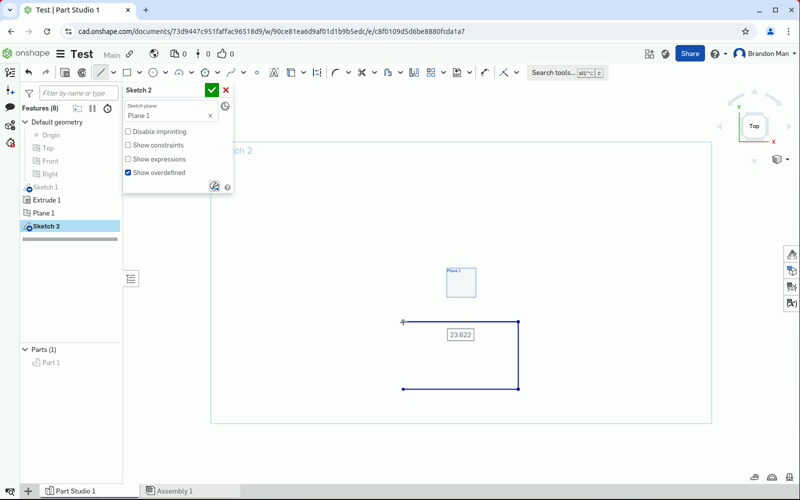
mouse_move(403, 389)
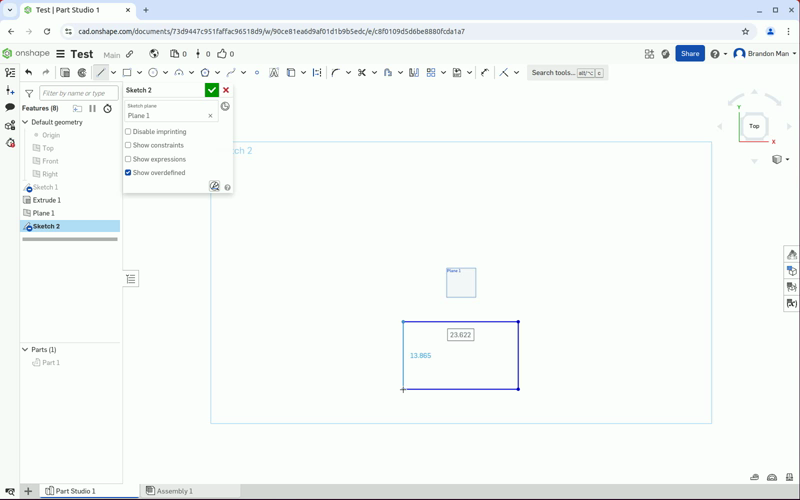
key_up(shift)
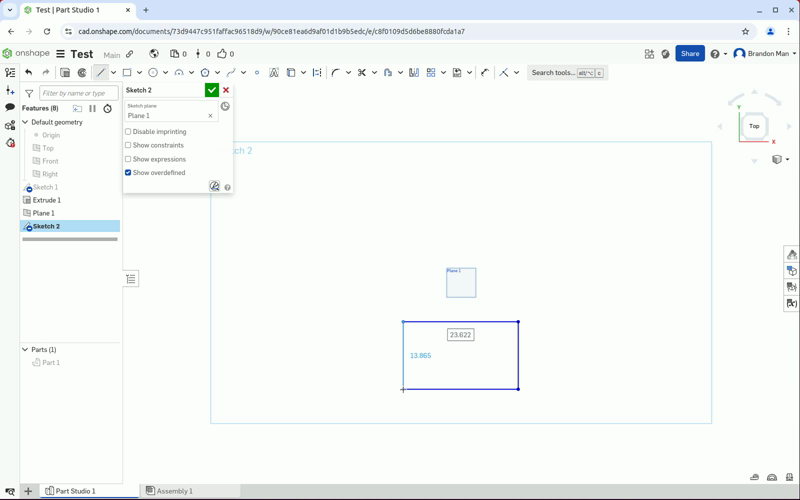
click(403, 389)
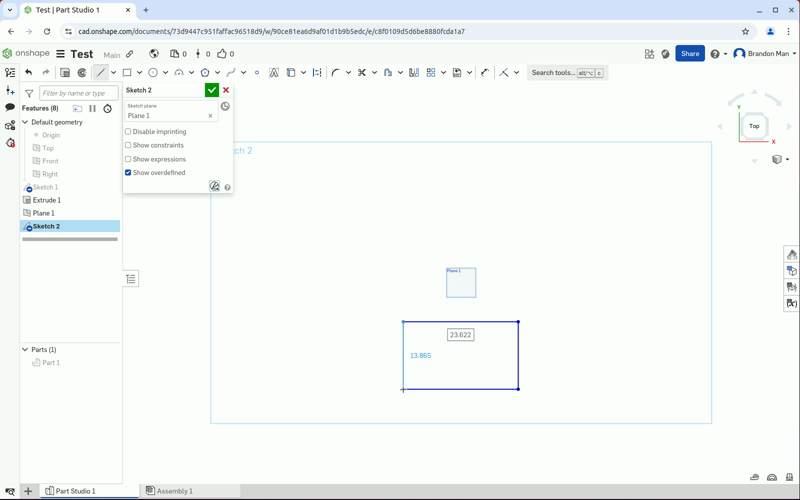
key(esc)
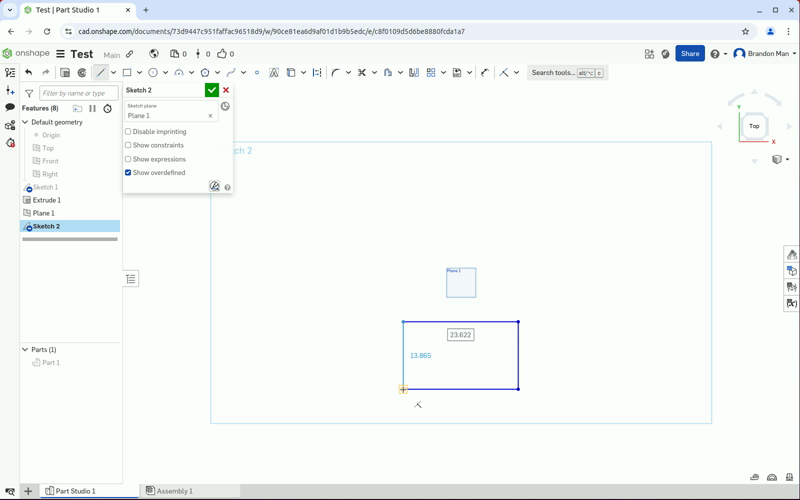
mouse_move(450, 361)
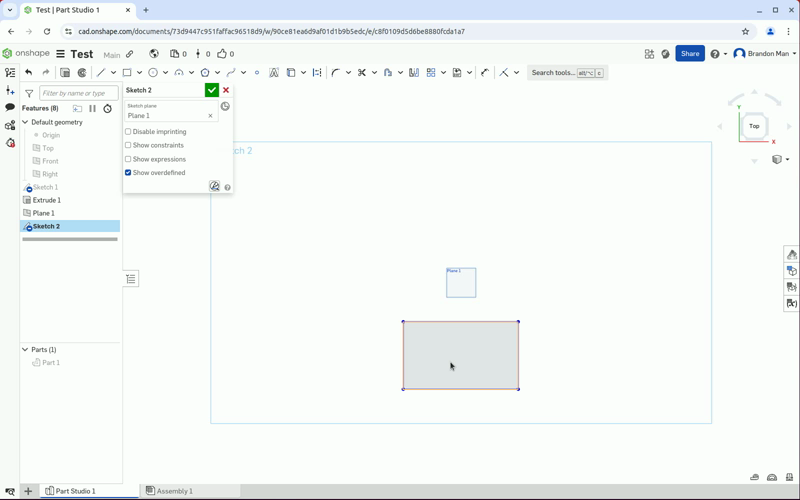
click(450, 361)
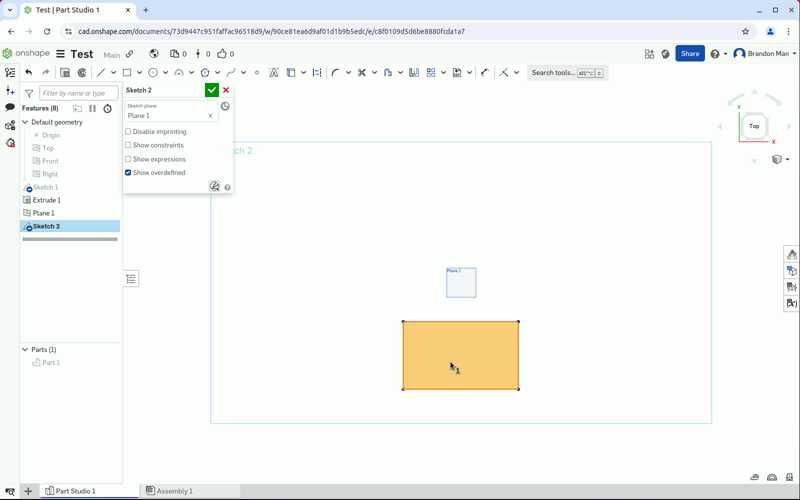
mouse_move(73, 352)
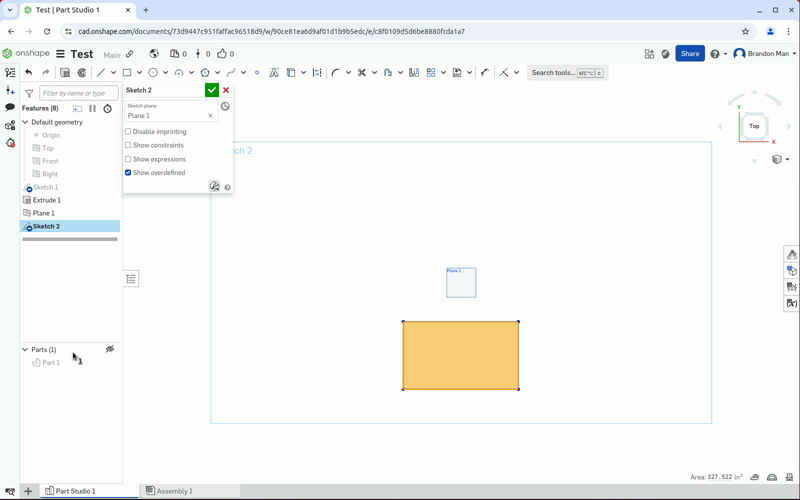
key(shift+y)
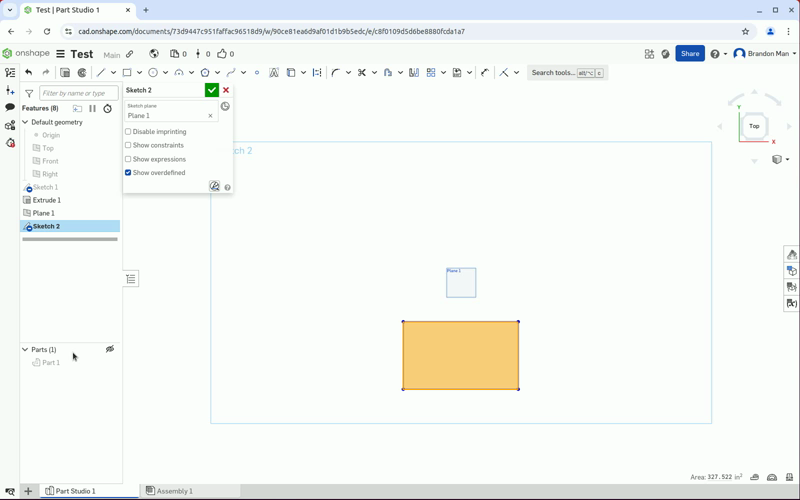
key(shift+e)
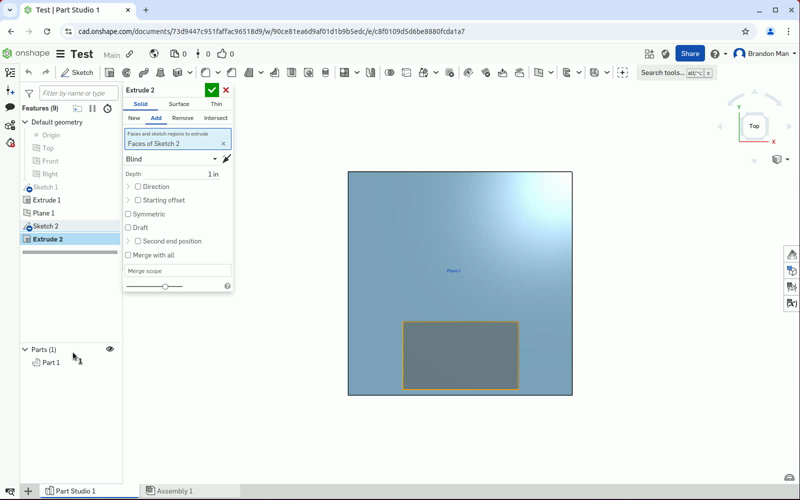
mouse_move(143, 106)
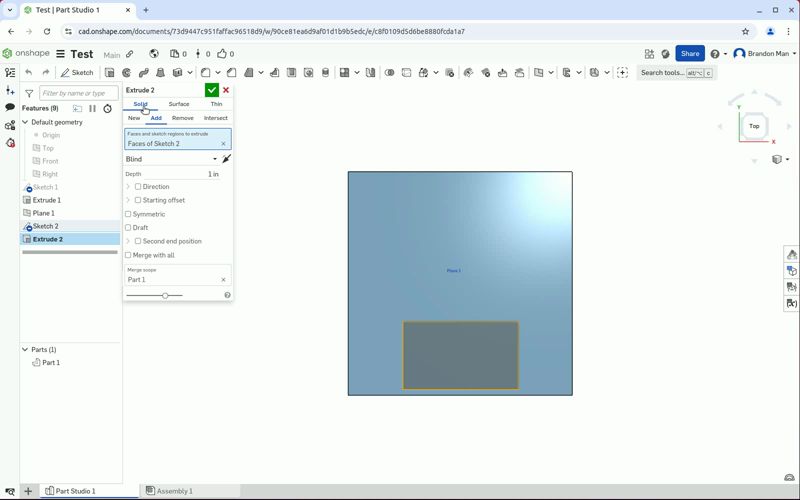
click(143, 106)
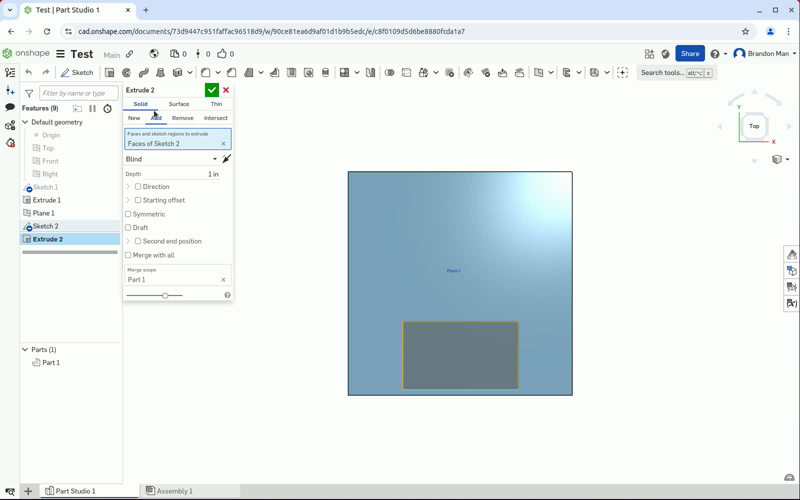
mouse_move(186, 120)
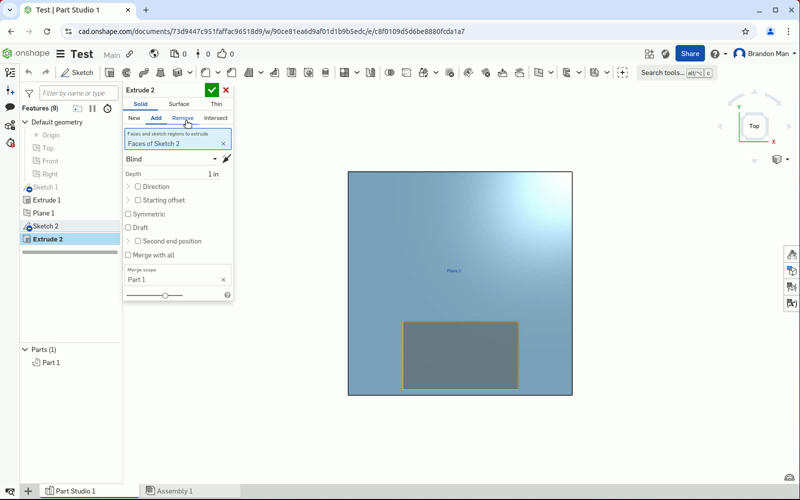
click(186, 120)
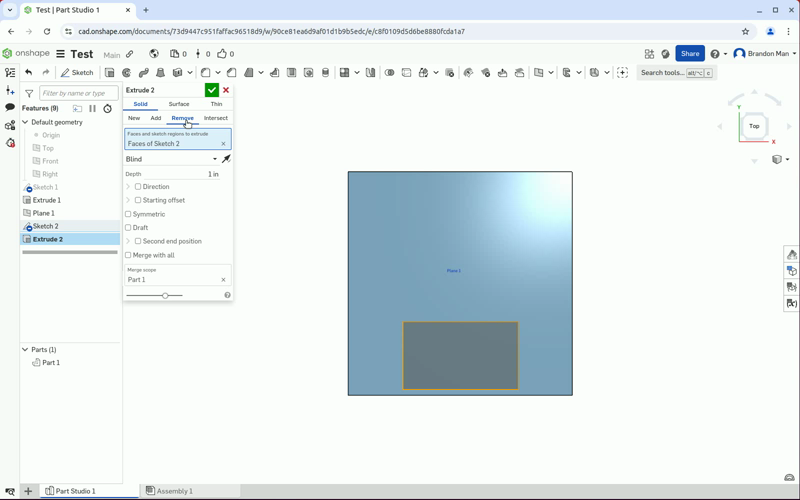
key(tab, 4)
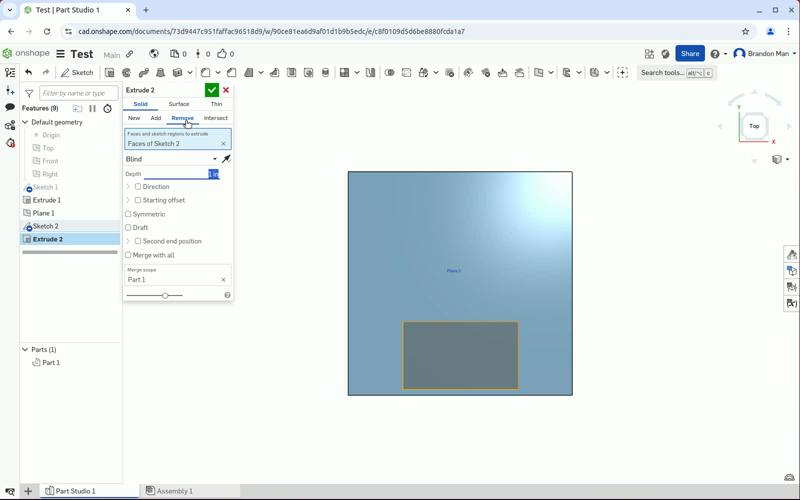
text(0.722)
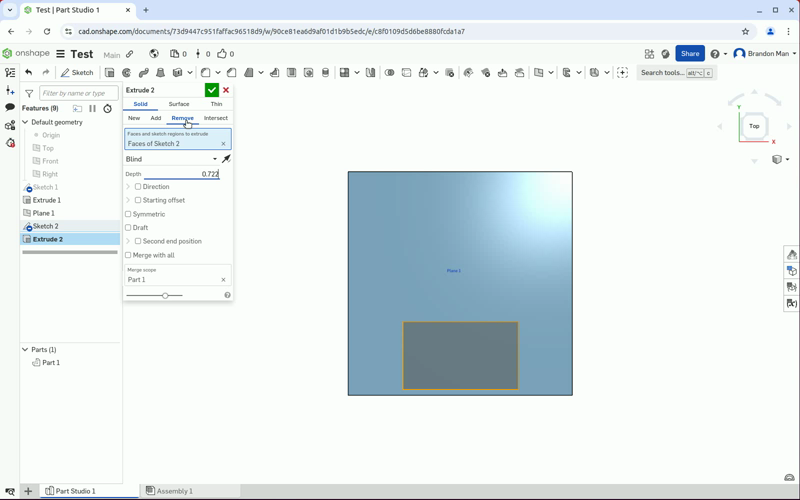
key(tab, 6)
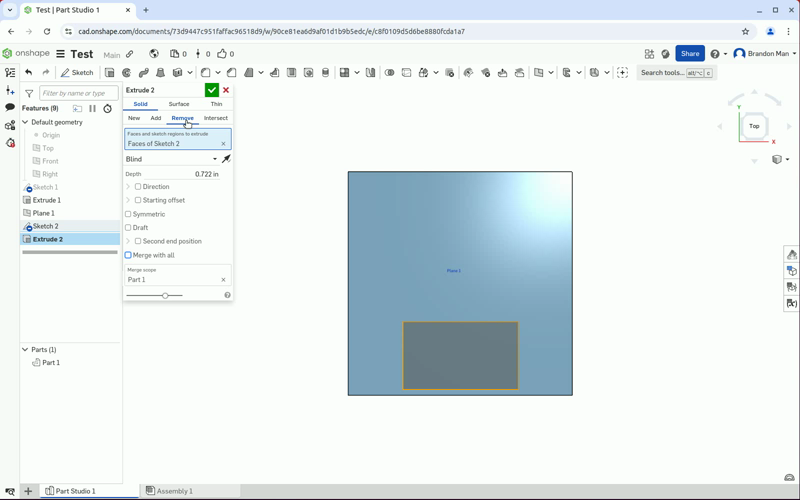
key(space)
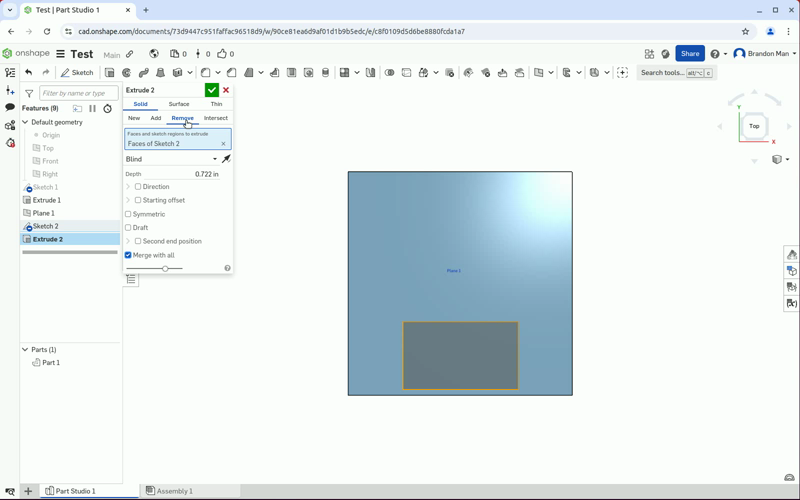
key(enter)
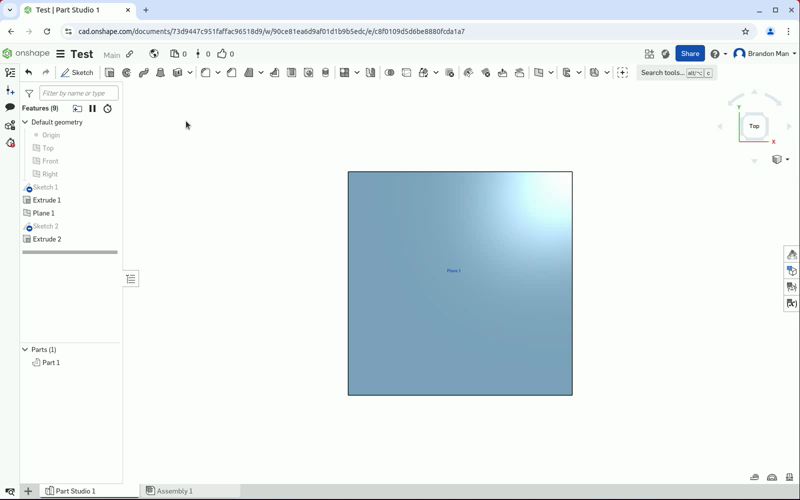
key(shift+h)
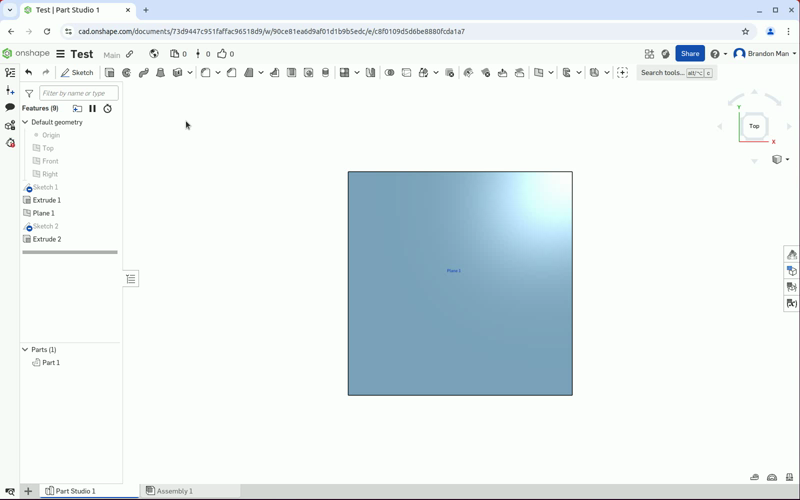
key(shift+h)
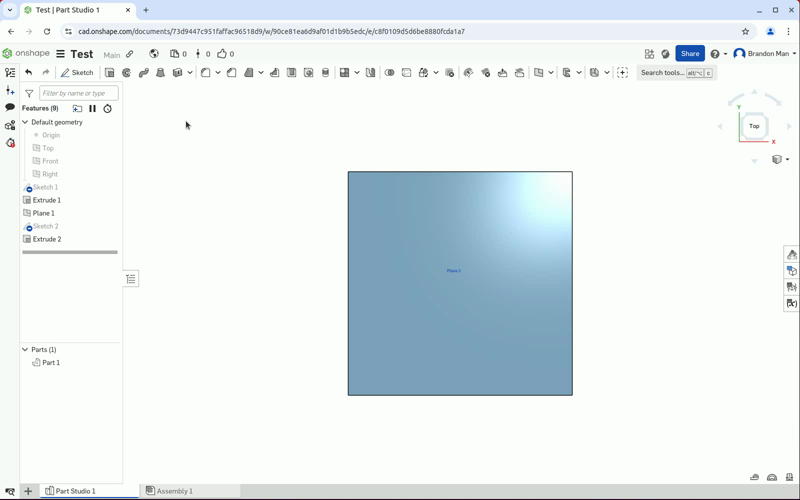
mouse_move(73, 189)
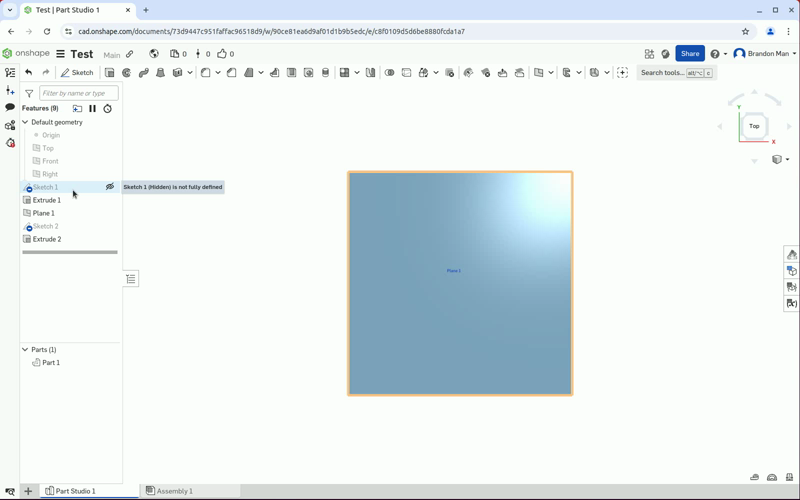
click(73, 189)
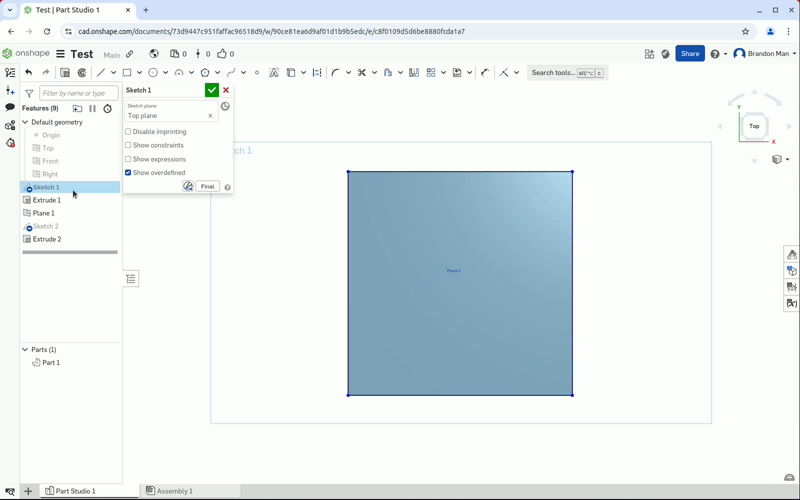
mouse_move(229, 92)
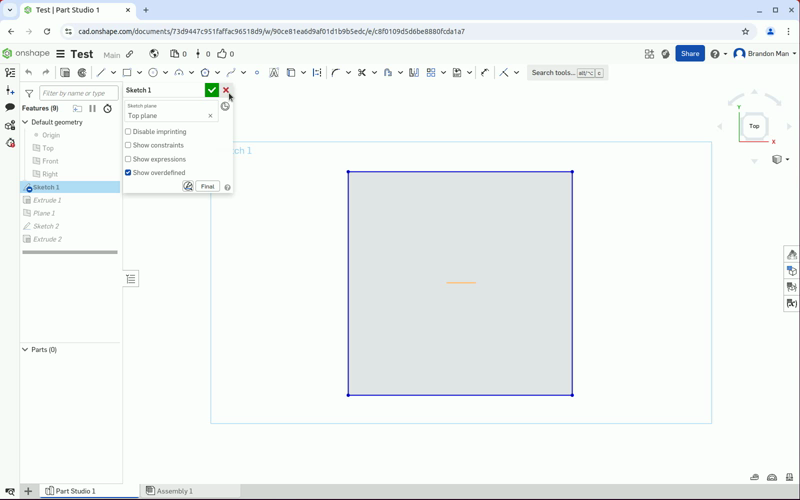
click(229, 92)
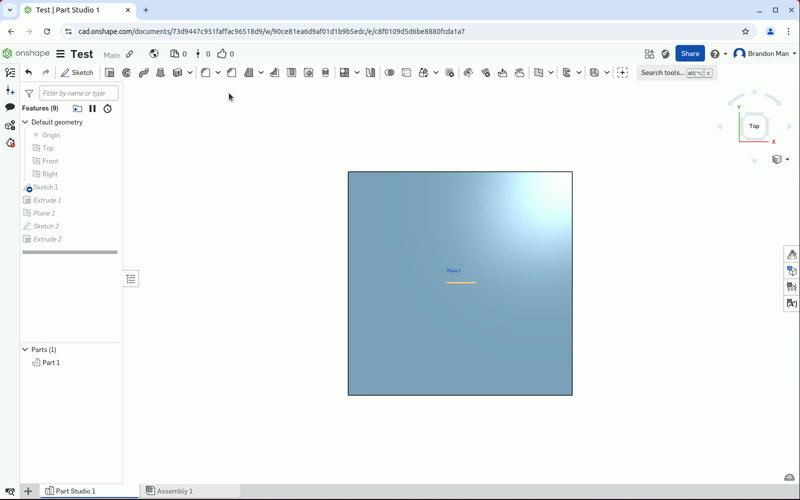
mouse_move(541, 75)
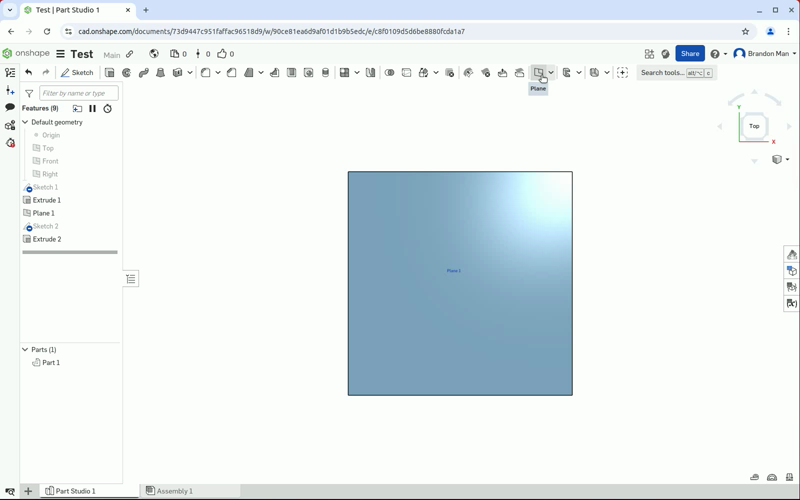
click(541, 75)
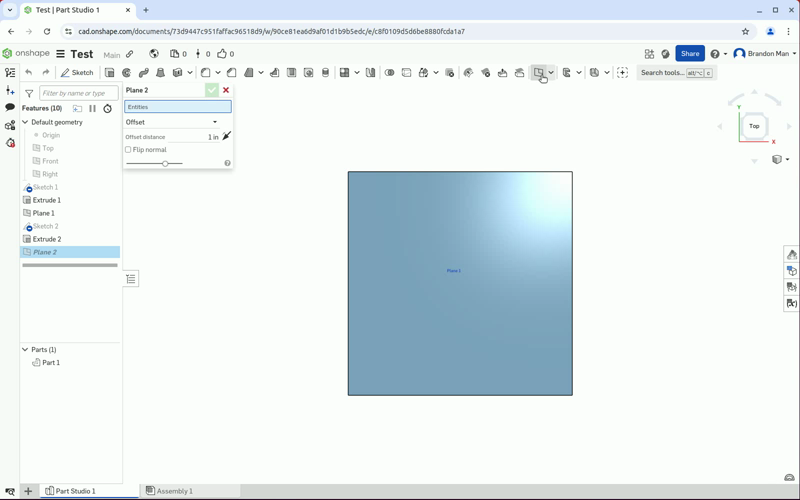
mouse_move(73, 150)
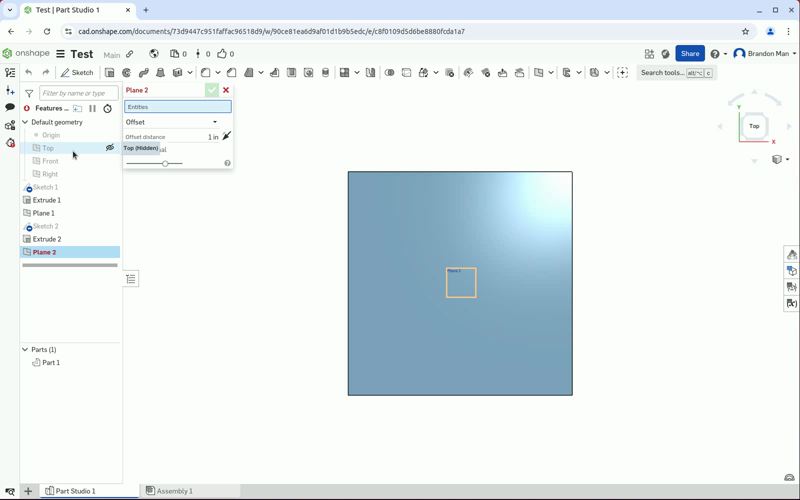
click(73, 150)
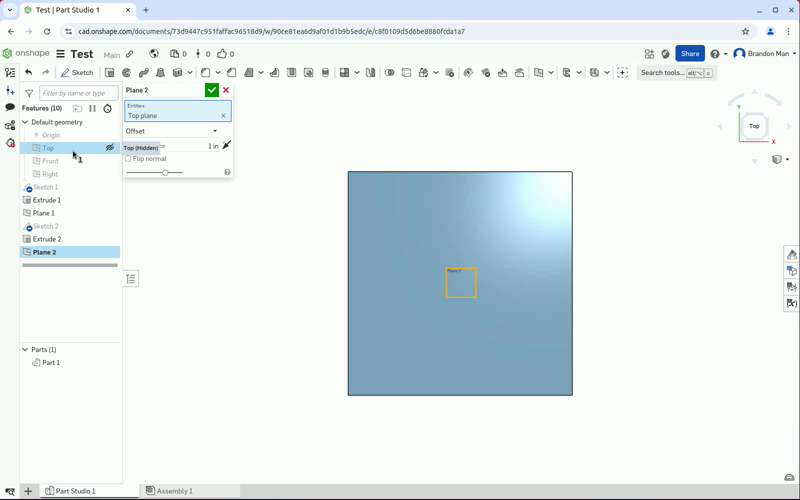
key(tab, 2)
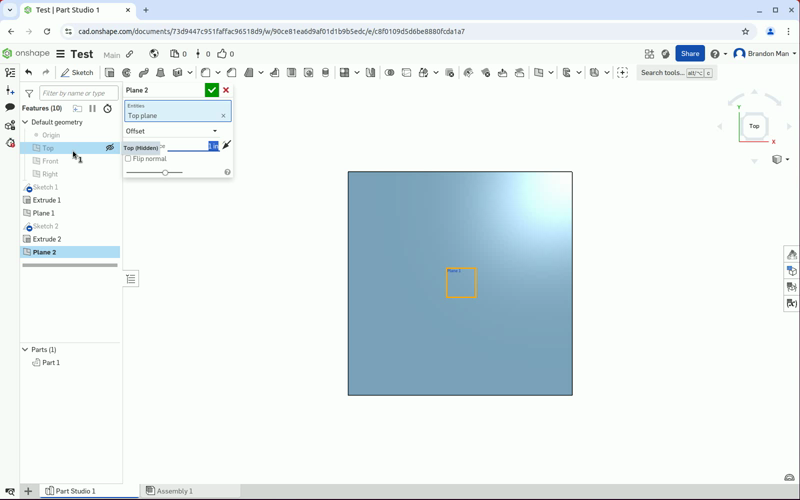
text(15.405)
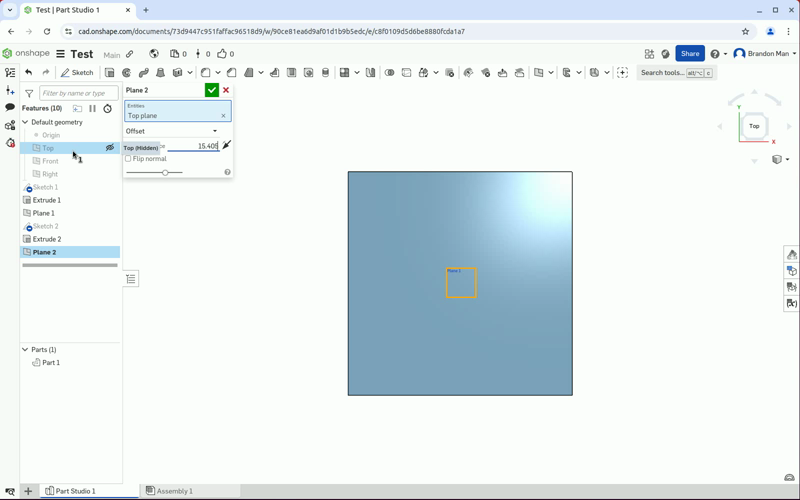
key(enter, 2)
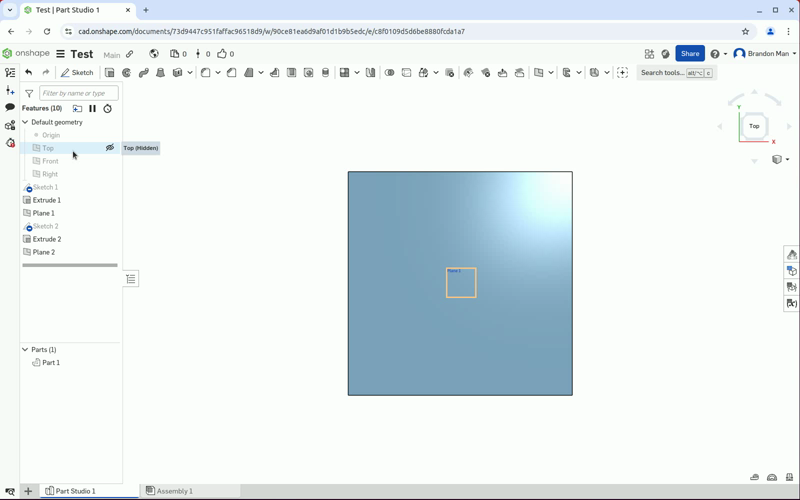
key(shift+s)
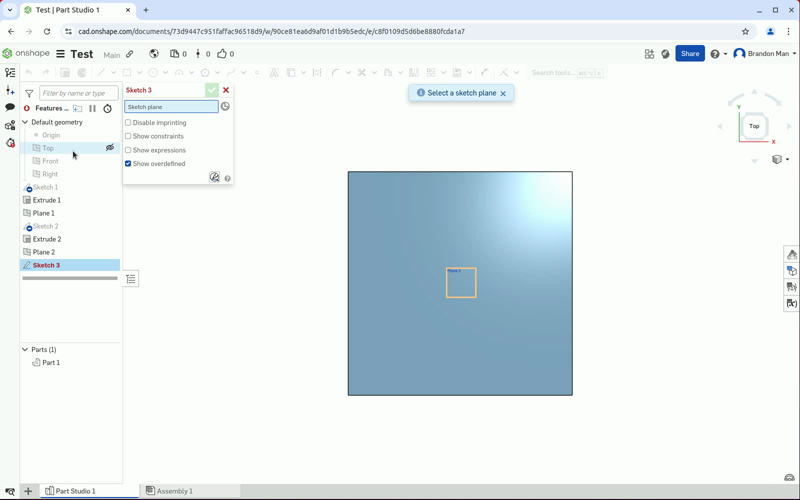
mouse_move(73, 254)
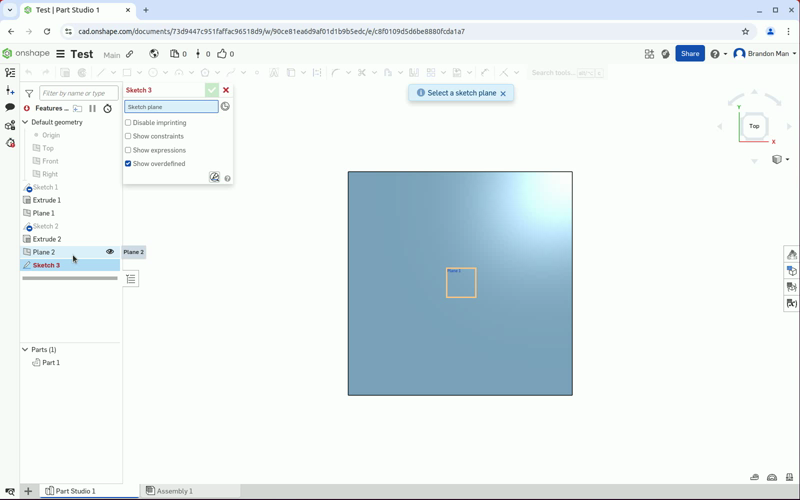
click(73, 254)
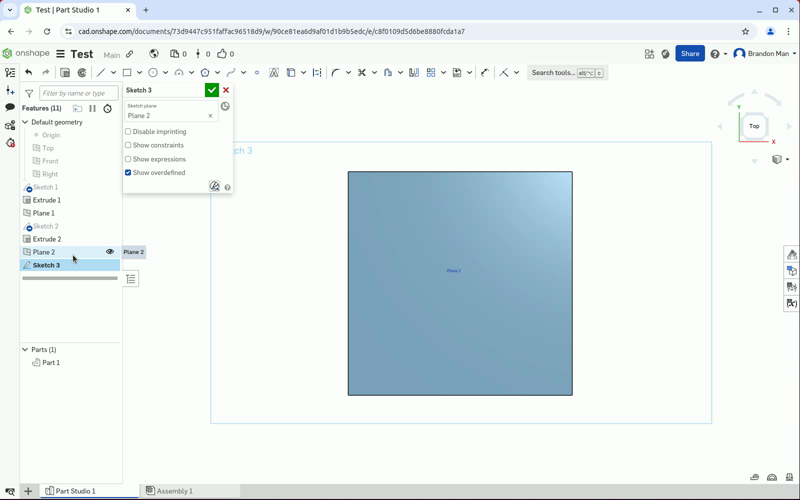
mouse_move(73, 352)
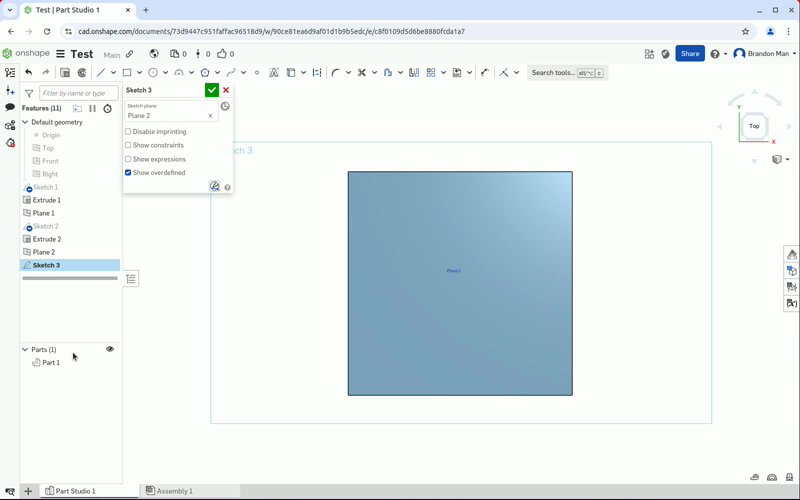
key(y)
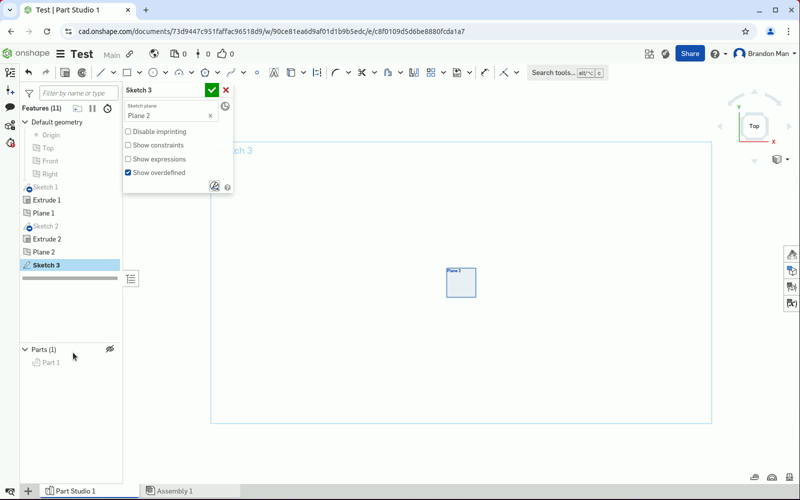
key(c)
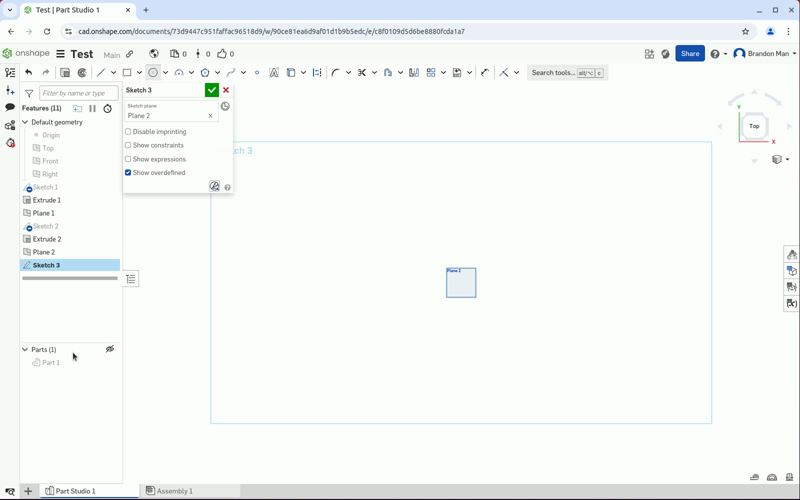
key_down(shift)
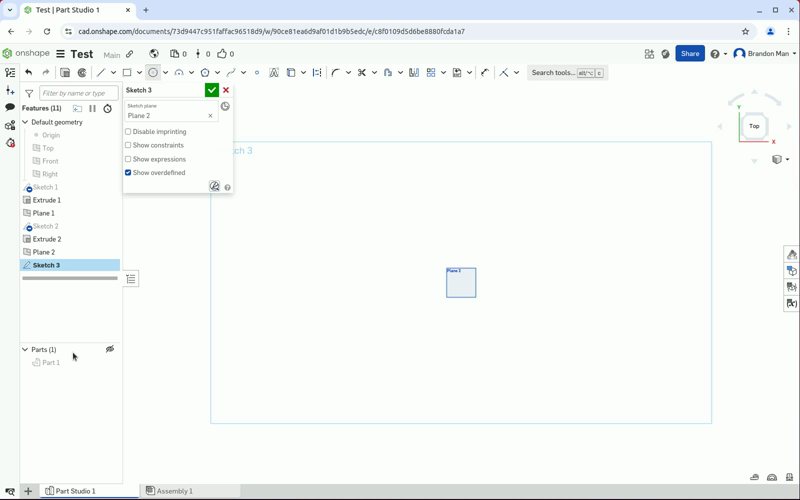
mouse_move(498, 329)
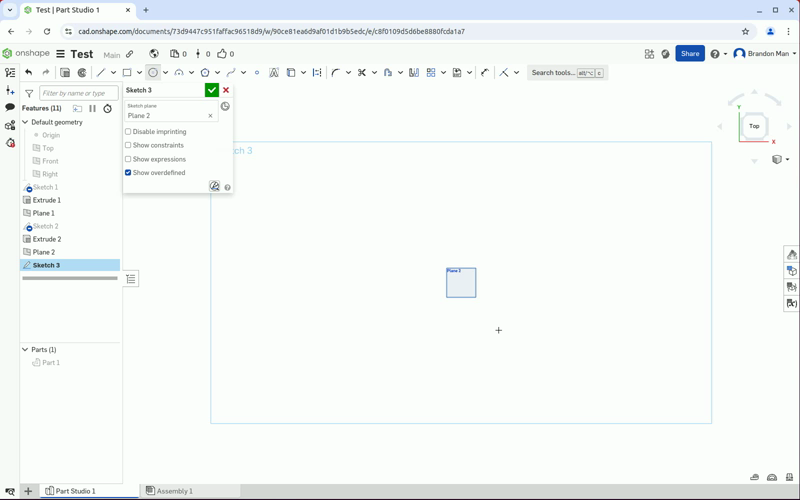
click(498, 329)
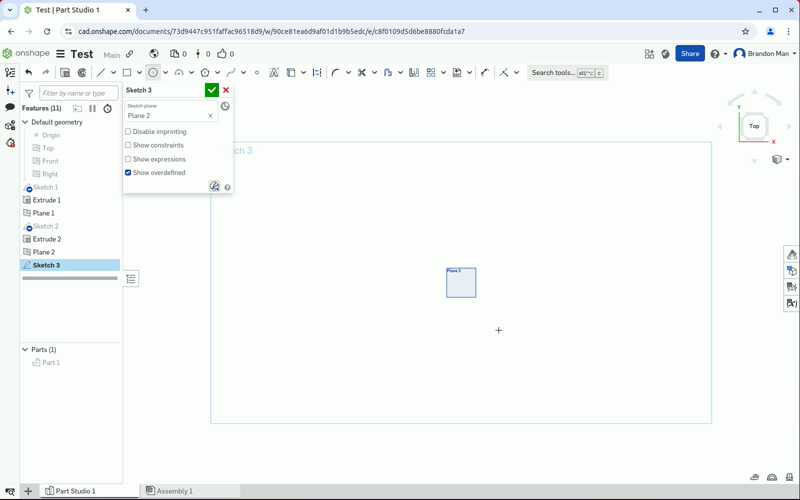
key_up(shift)
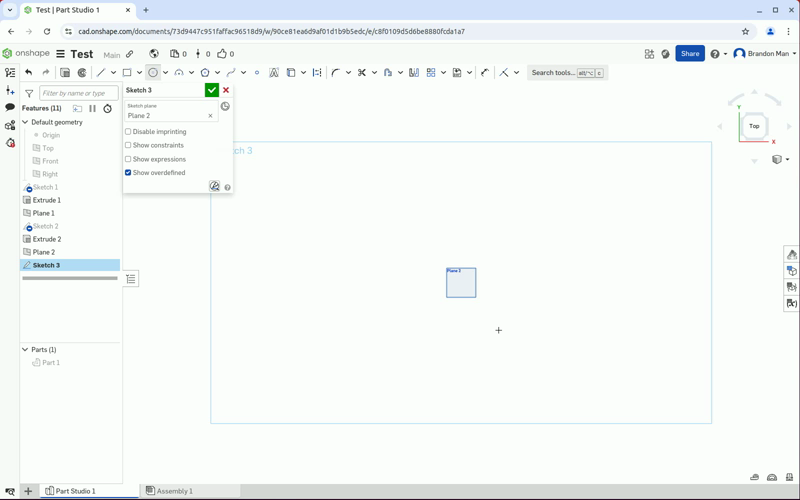
mouse_move(501, 329)
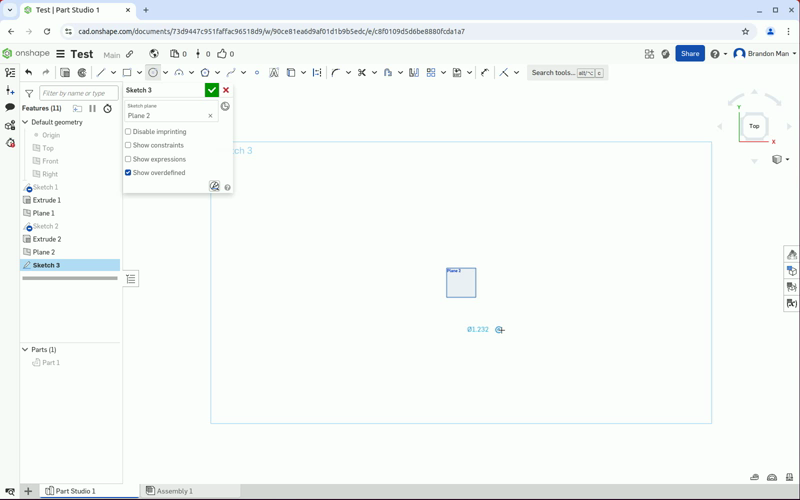
click(501, 329)
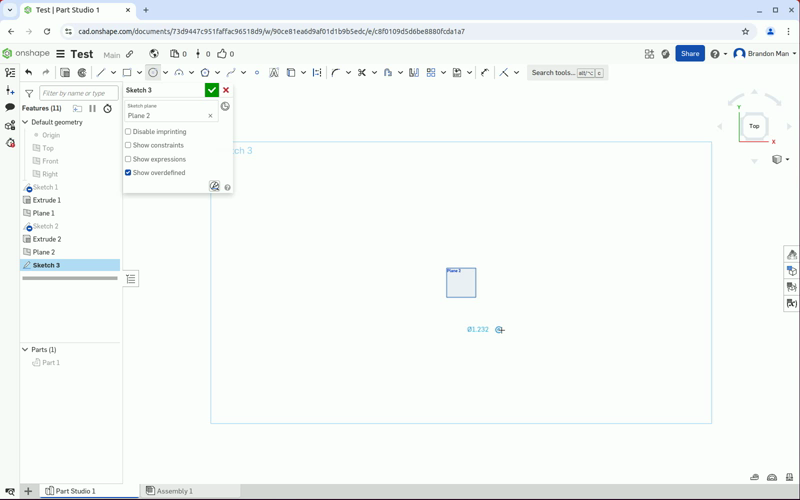
key(esc)
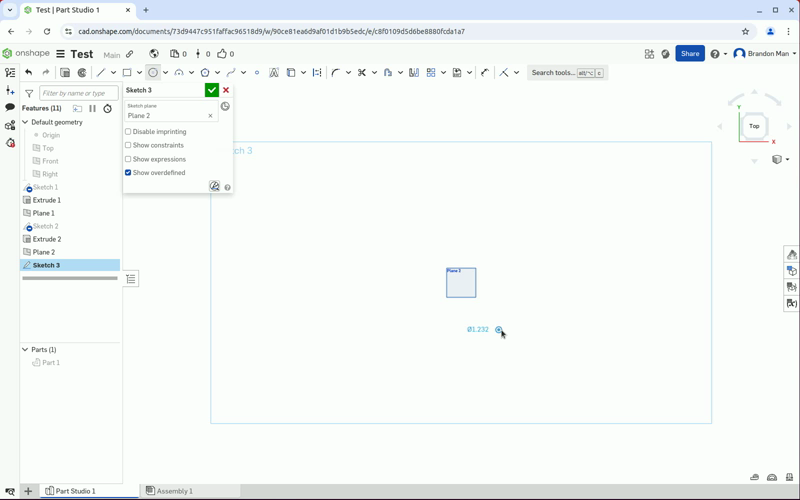
mouse_move(499, 330)
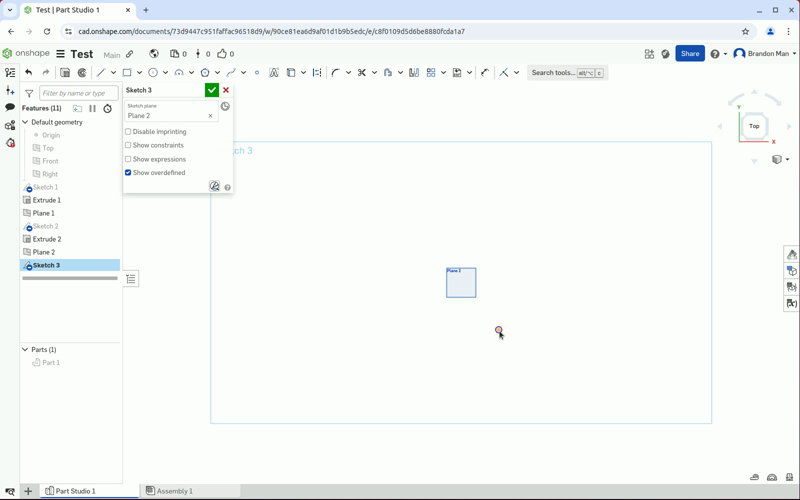
scroll(6)
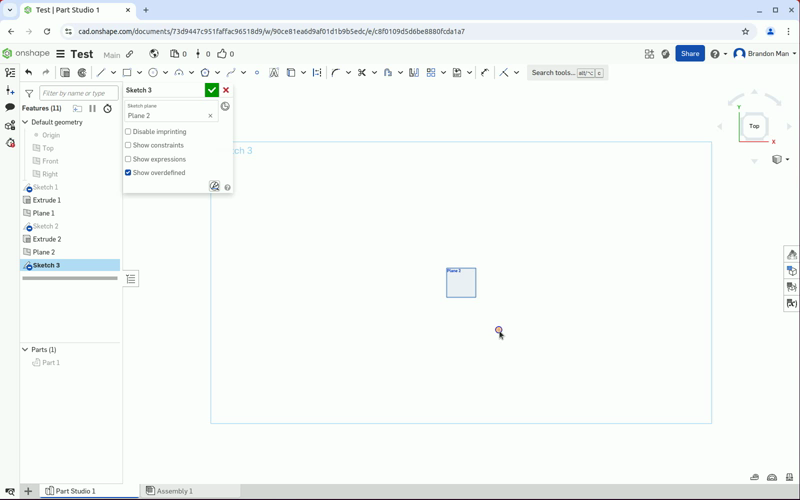
scroll(6)
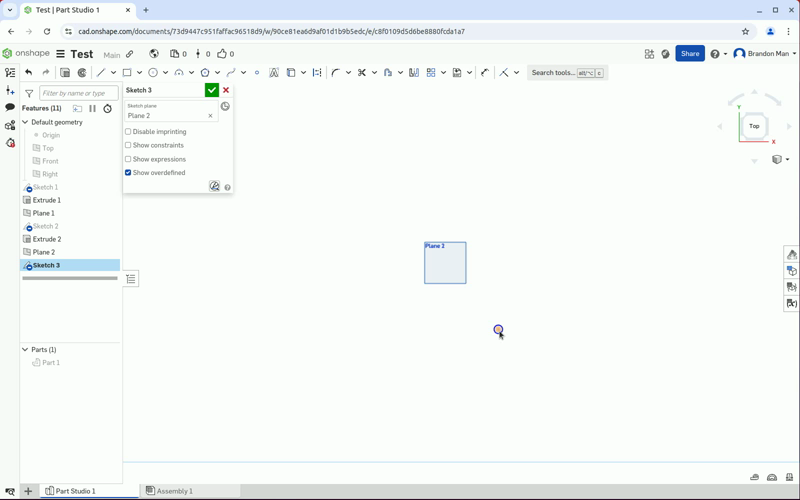
scroll(6)
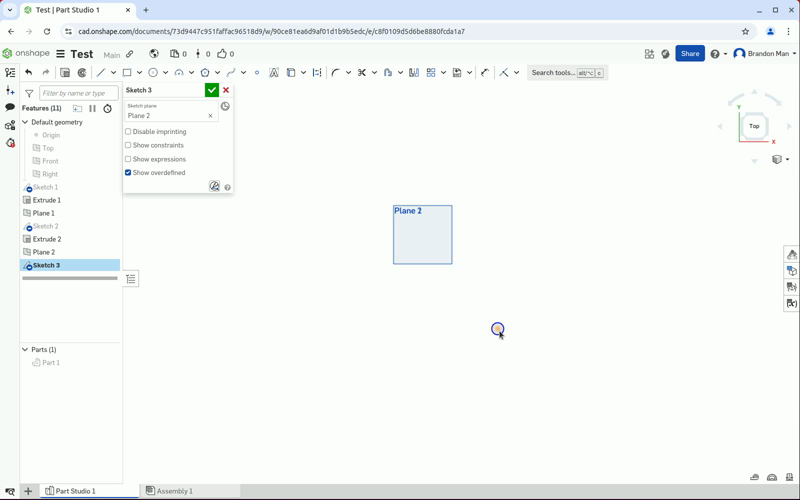
scroll(6)
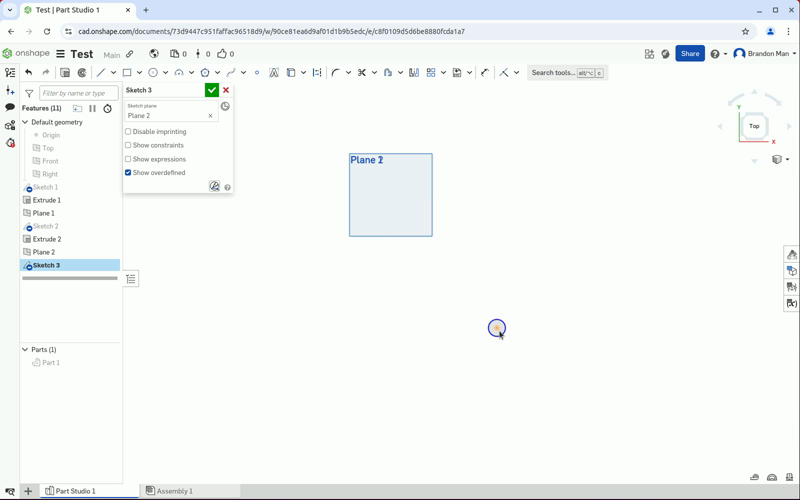
scroll(6)
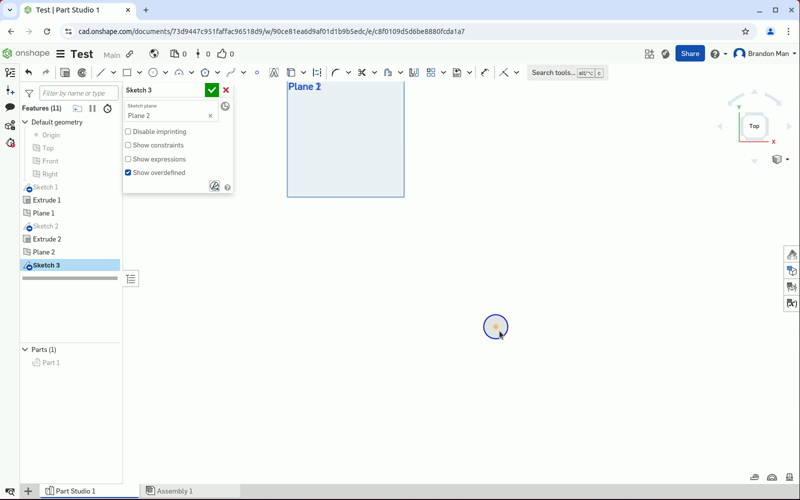
scroll(6)
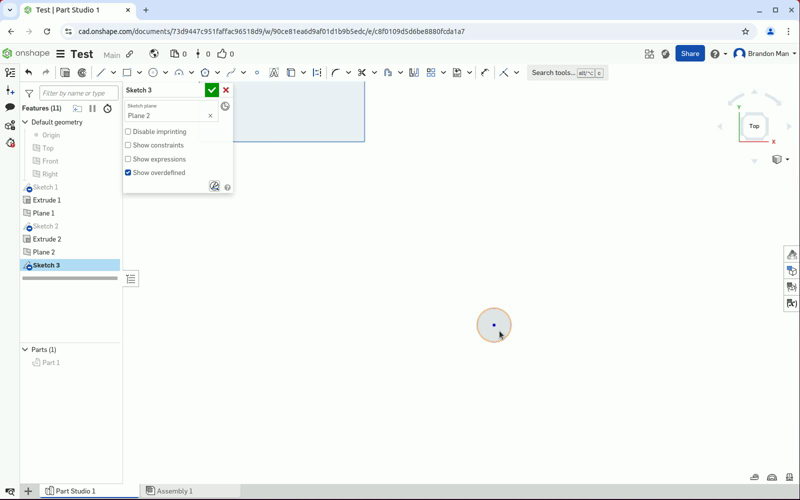
scroll(6)
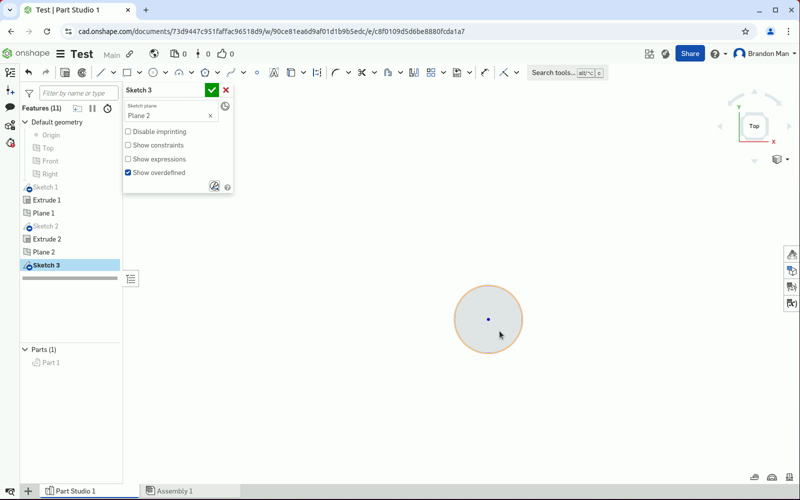
click(499, 330)
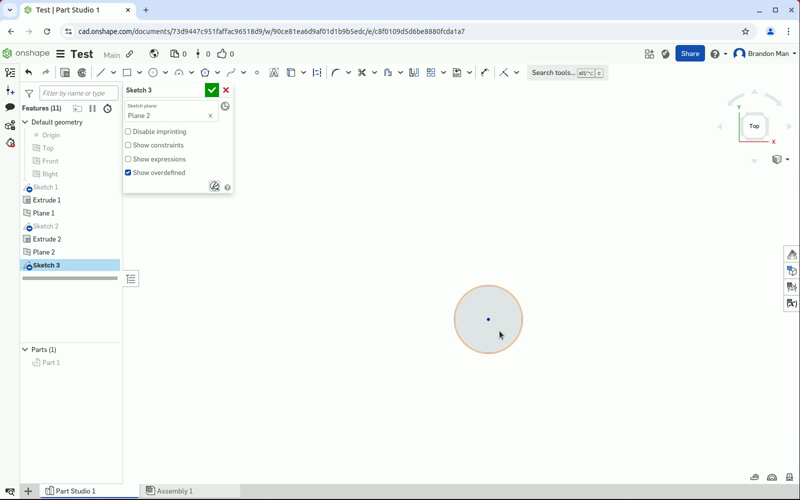
scroll(-6)
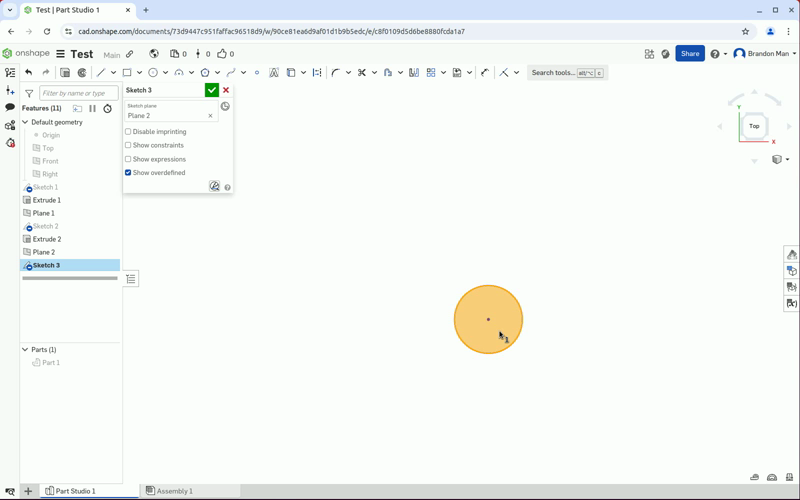
scroll(-6)
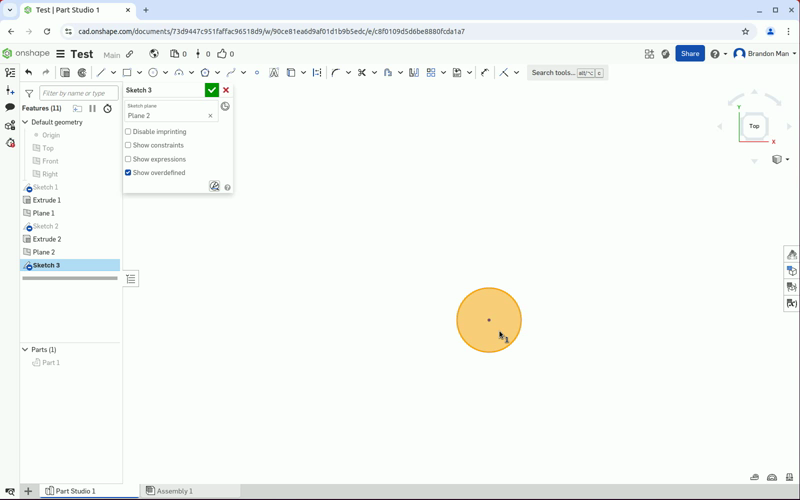
scroll(-6)
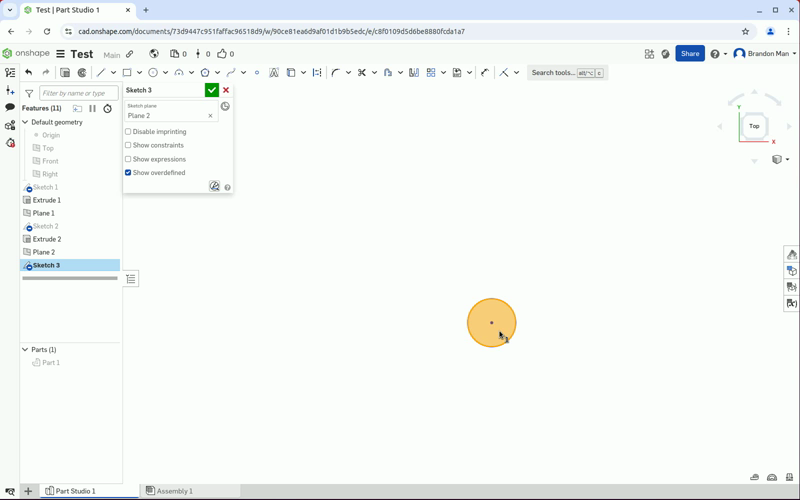
scroll(-6)
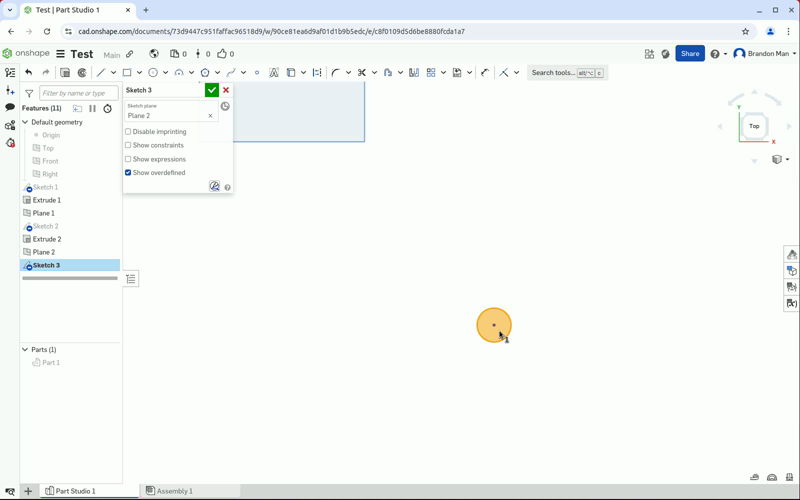
scroll(-6)
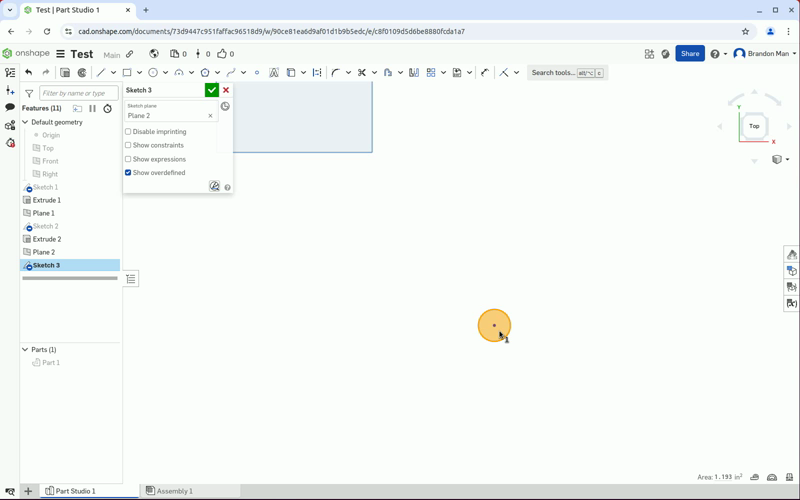
scroll(-6)
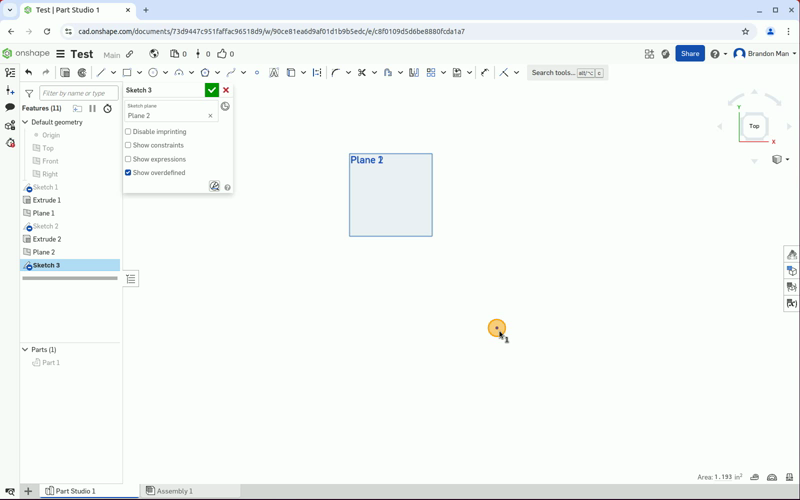
scroll(-6)
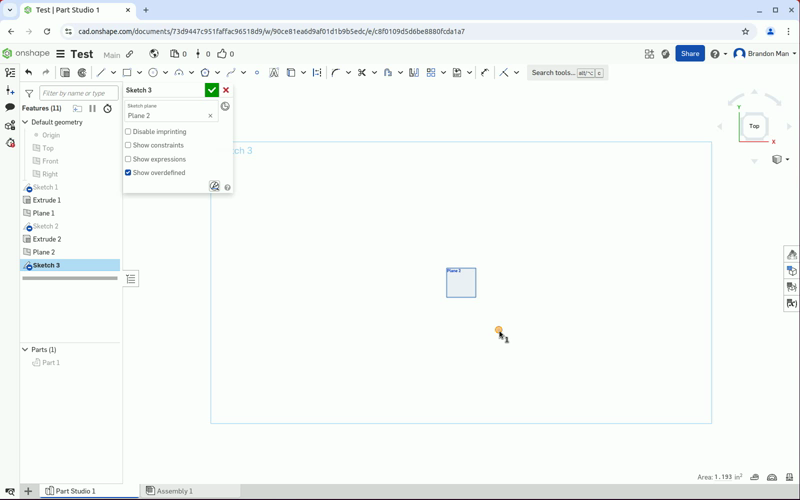
mouse_move(73, 352)
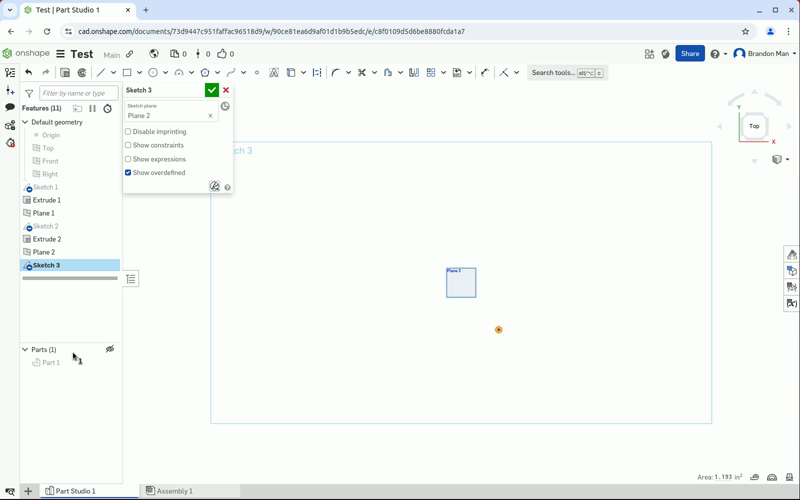
key(shift+y)
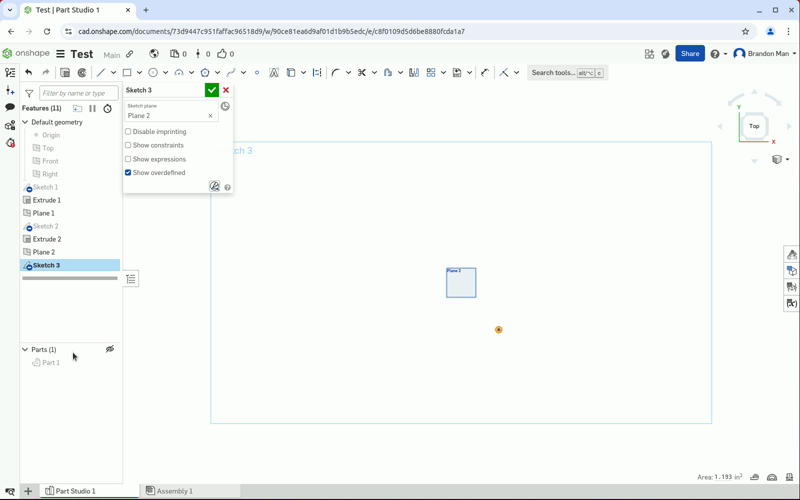
key(shift+e)
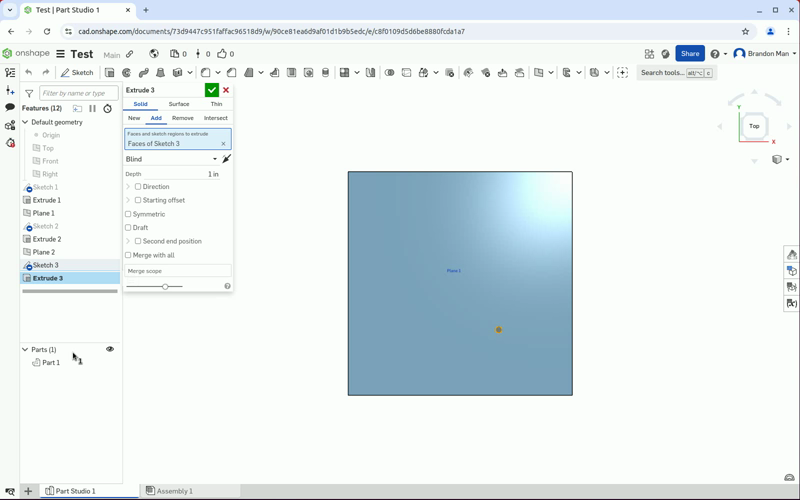
mouse_move(143, 106)
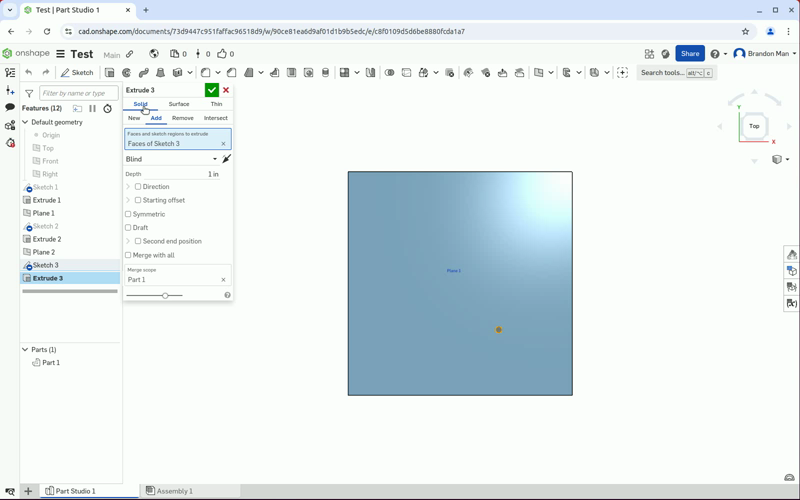
click(143, 106)
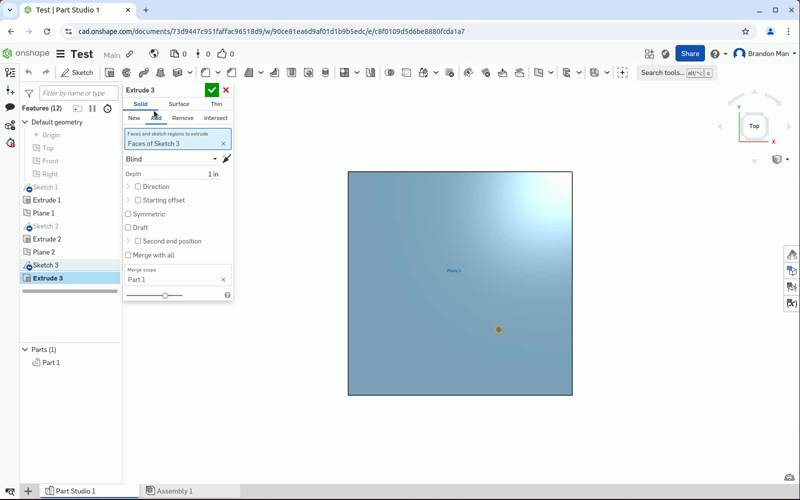
mouse_move(186, 120)
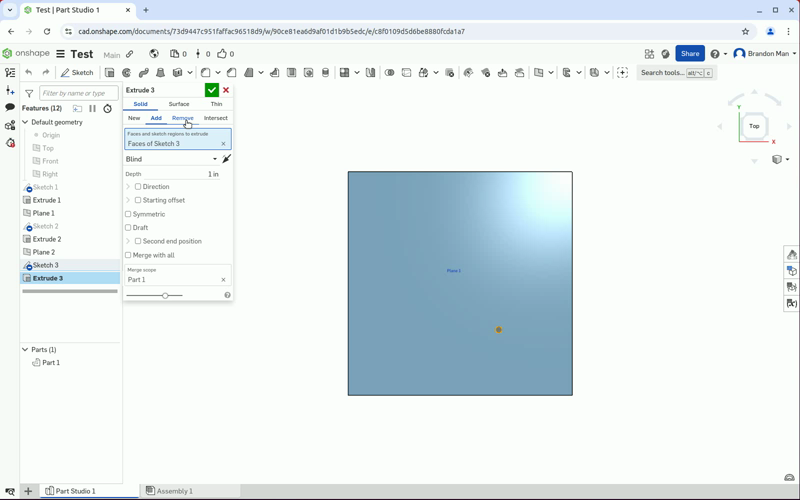
click(186, 120)
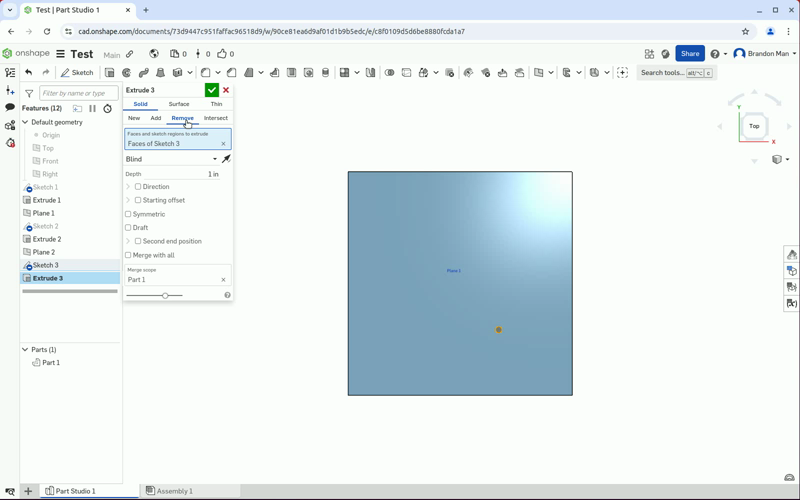
key(tab, 4)
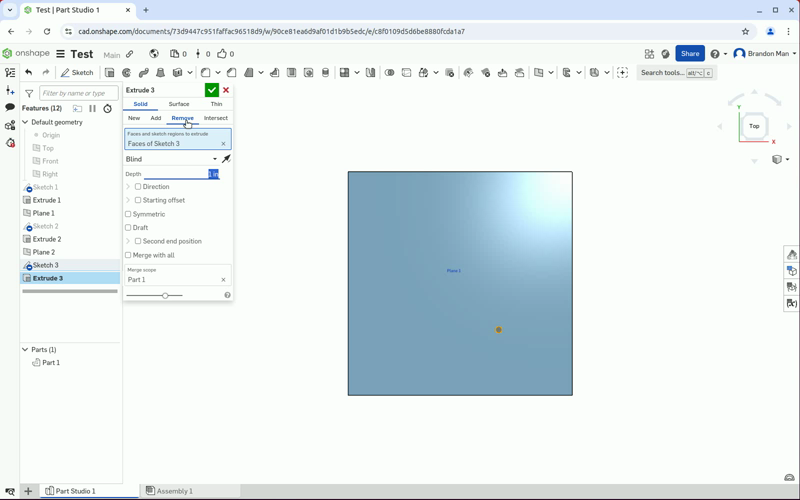
text(4.333)
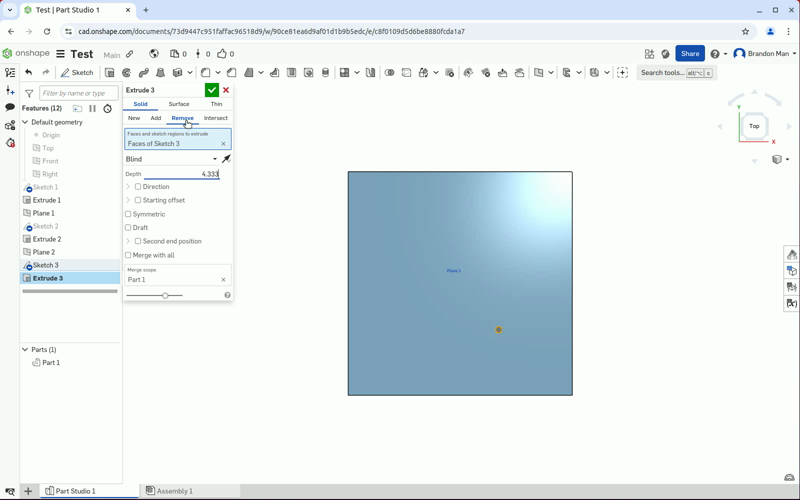
key(tab, 6)
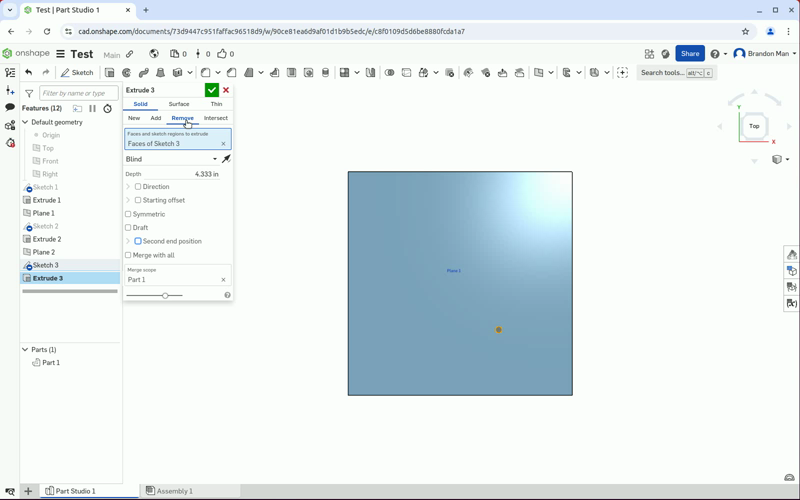
key(space)
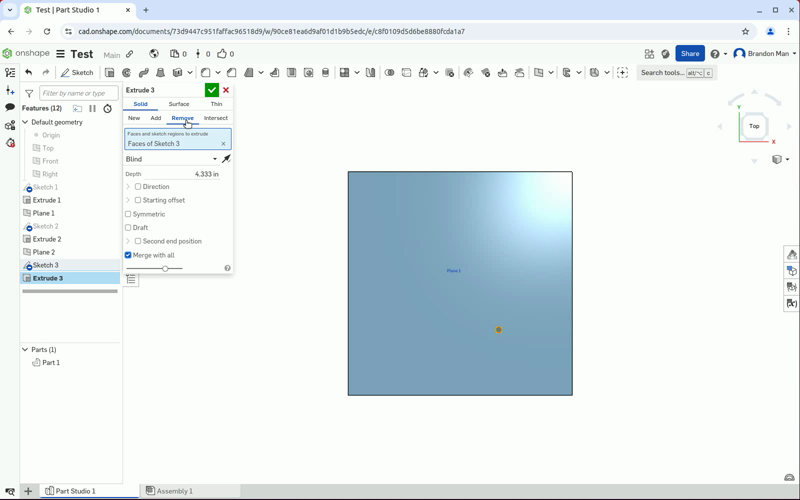
key(enter)
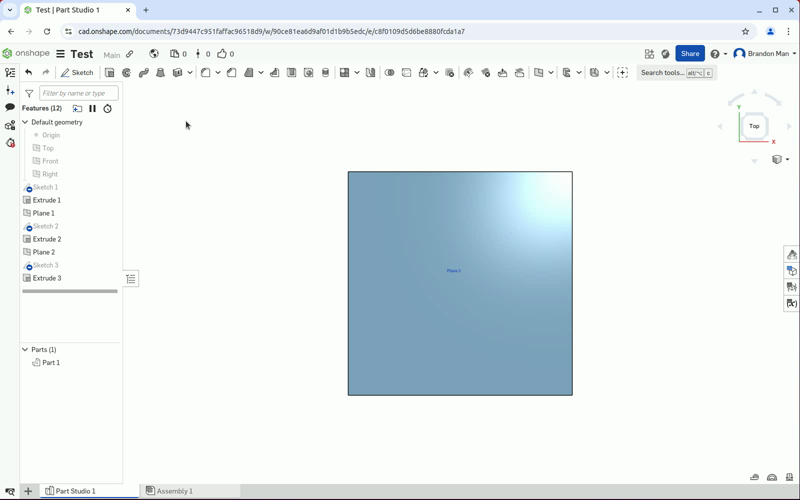
key(shift+h)
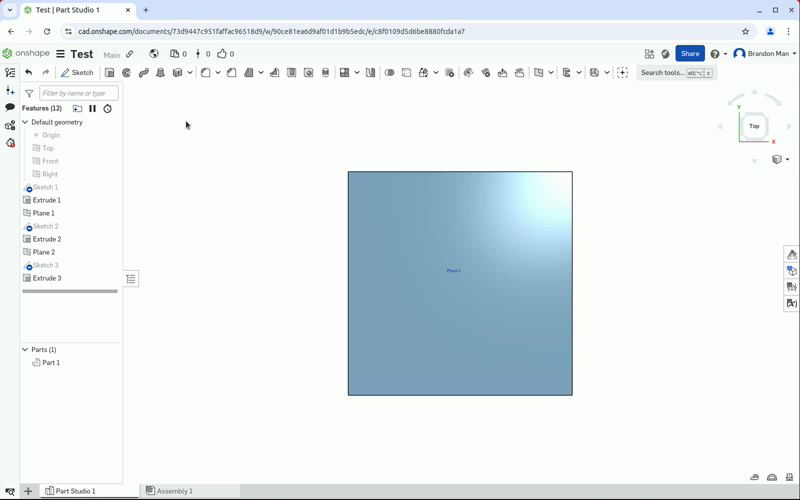
key(shift+h)
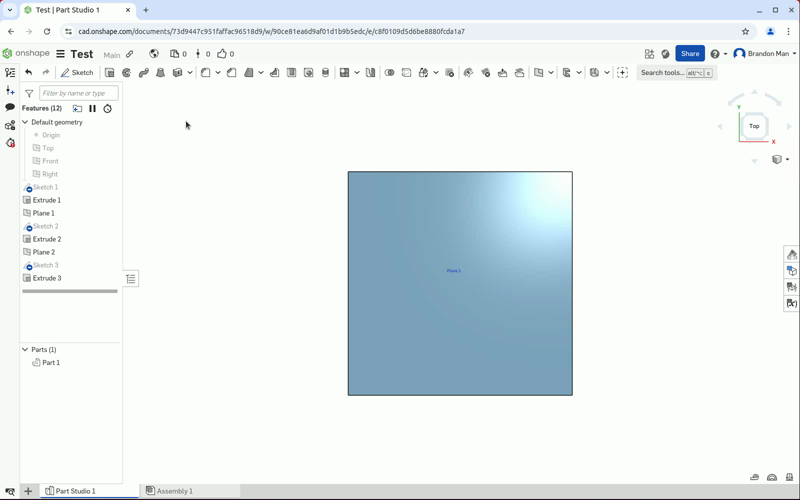
mouse_move(73, 189)
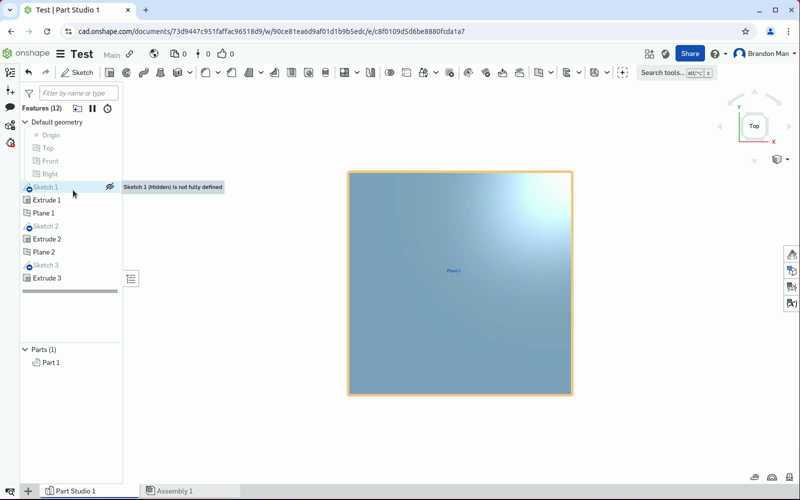
click(73, 189)
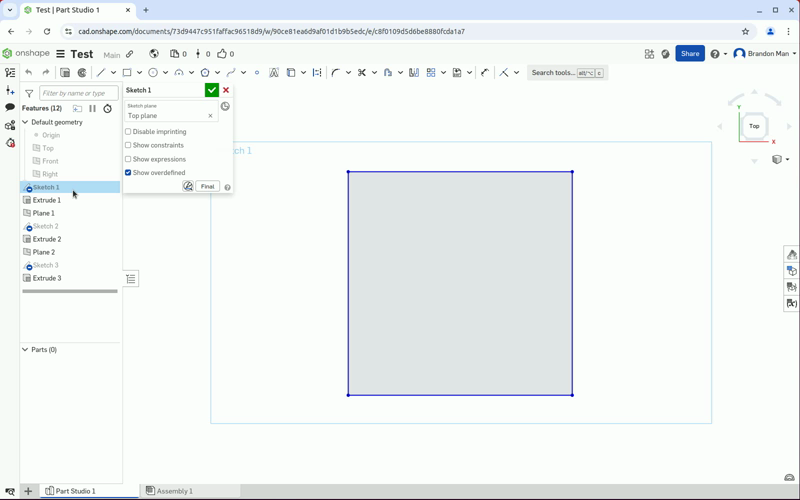
mouse_move(229, 92)
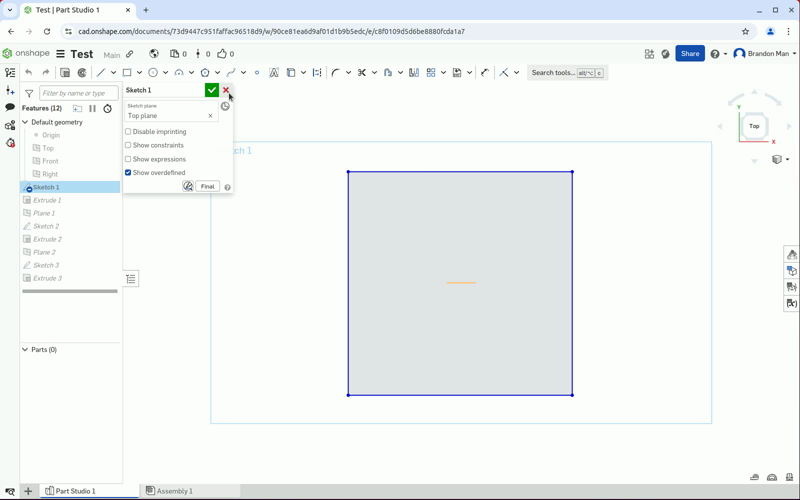
click(229, 92)
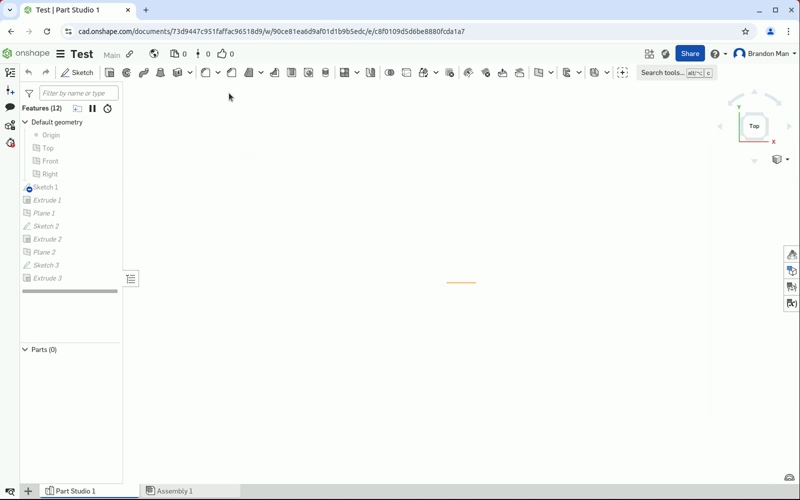
key(shift+s)
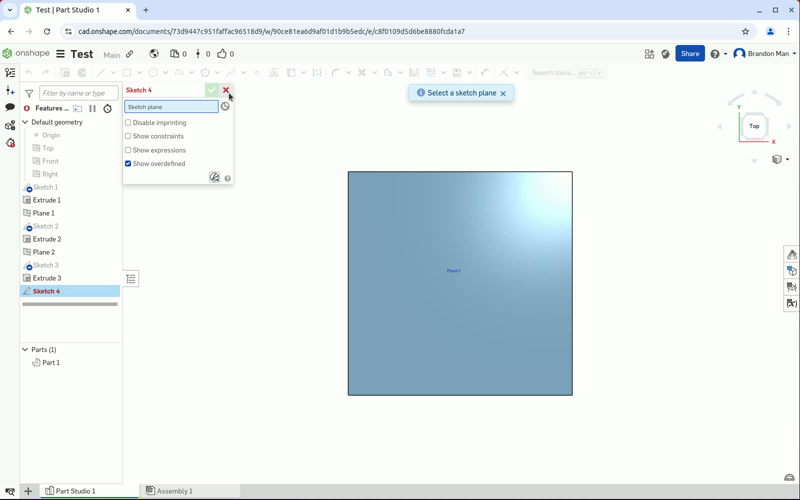
mouse_move(73, 254)
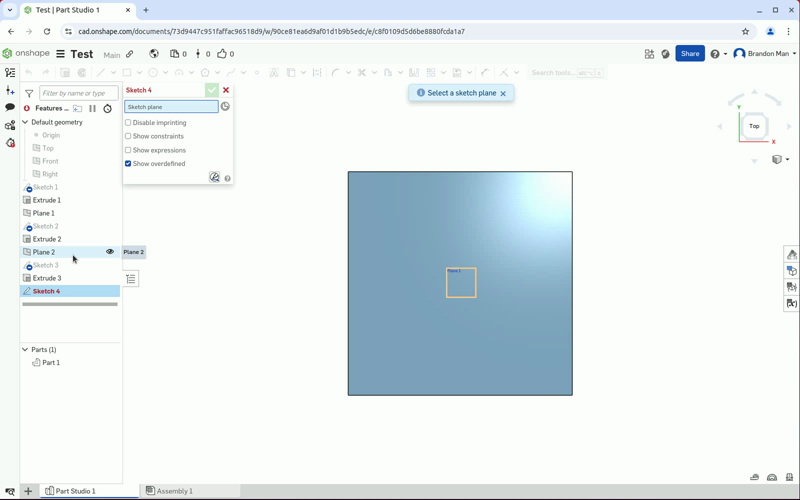
click(73, 254)
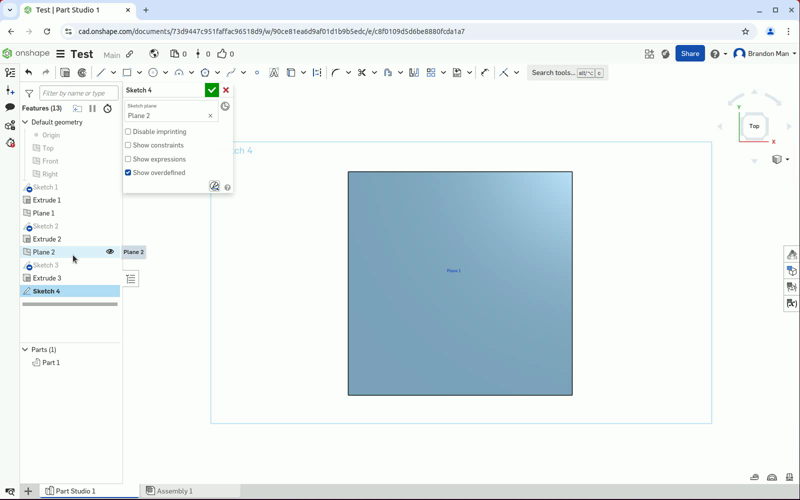
mouse_move(73, 352)
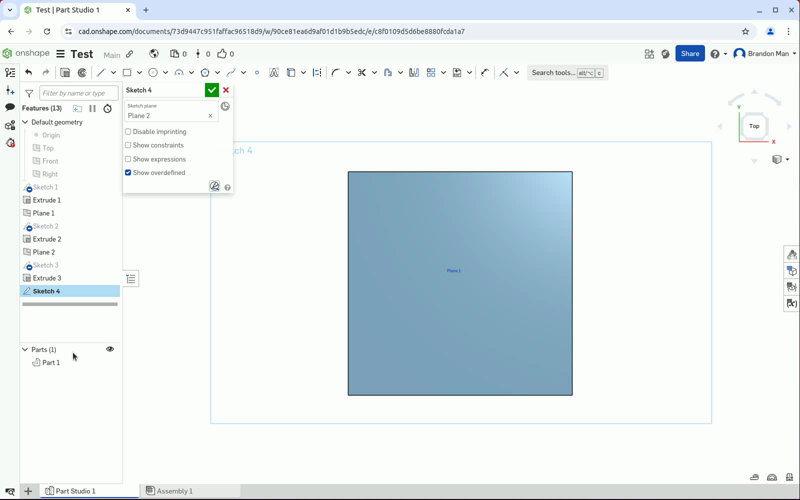
key(y)
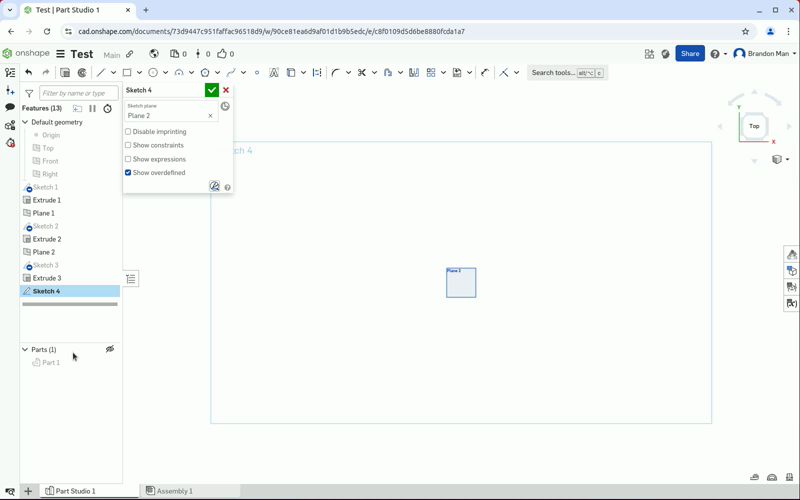
key(c)
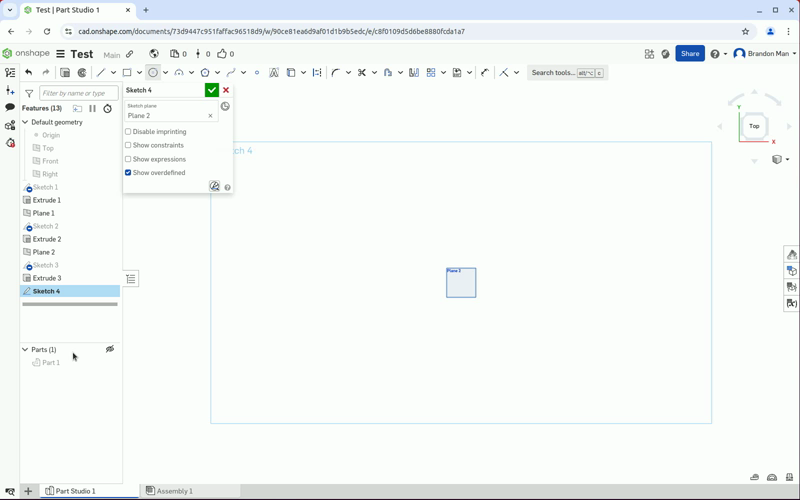
key_down(shift)
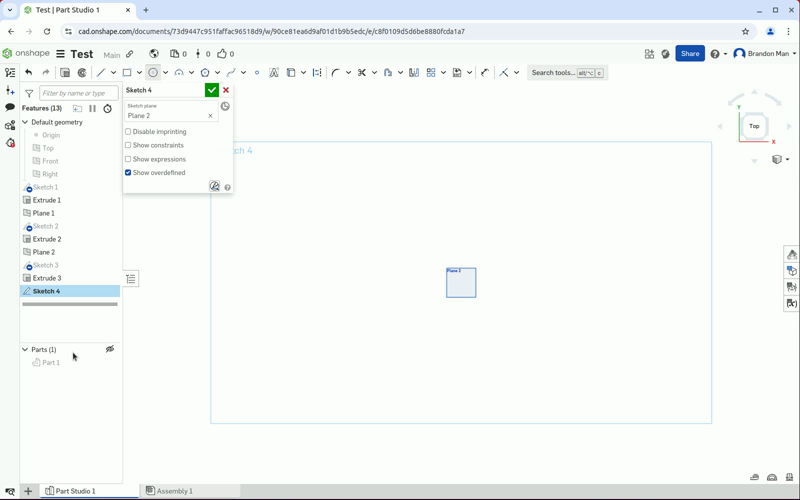
mouse_move(498, 374)
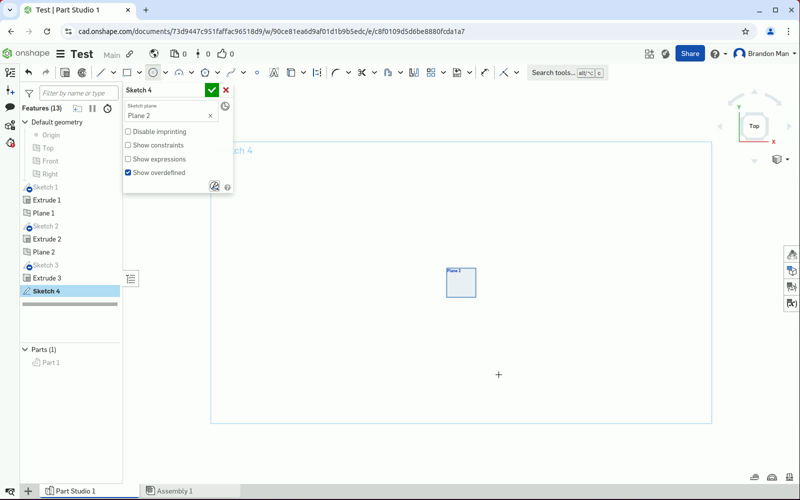
click(498, 374)
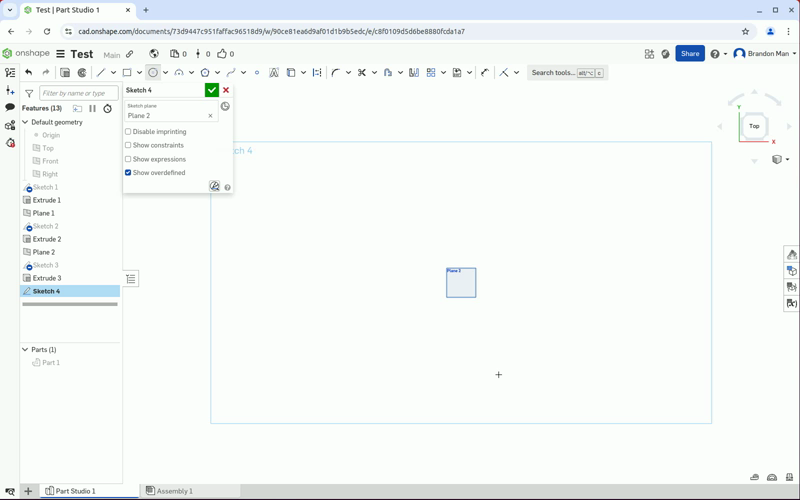
key_up(shift)
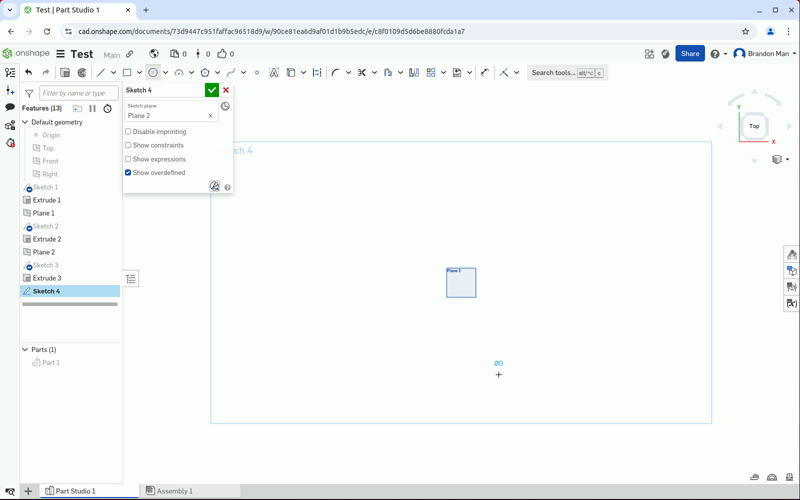
mouse_move(501, 374)
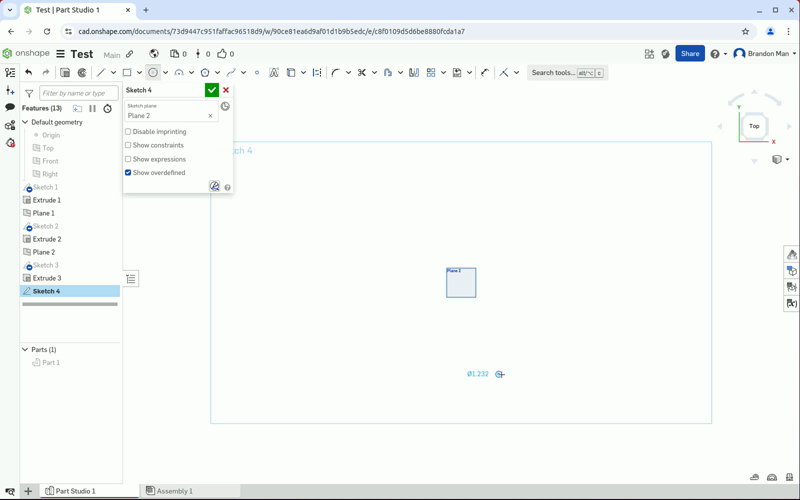
click(501, 374)
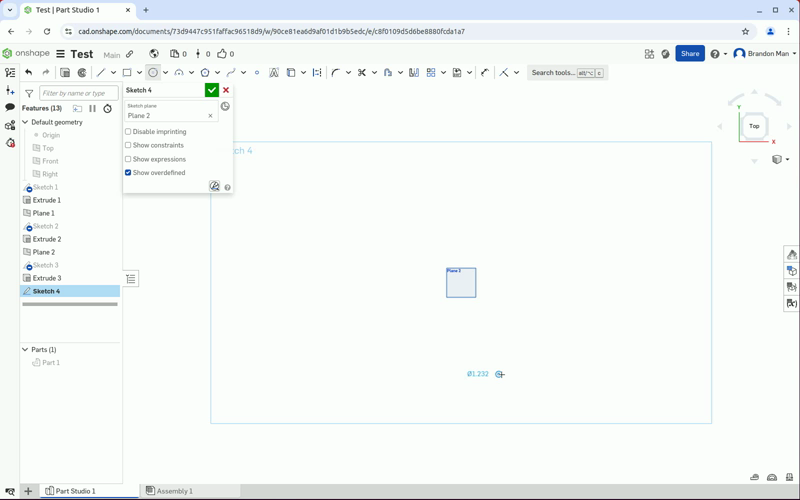
key(esc)
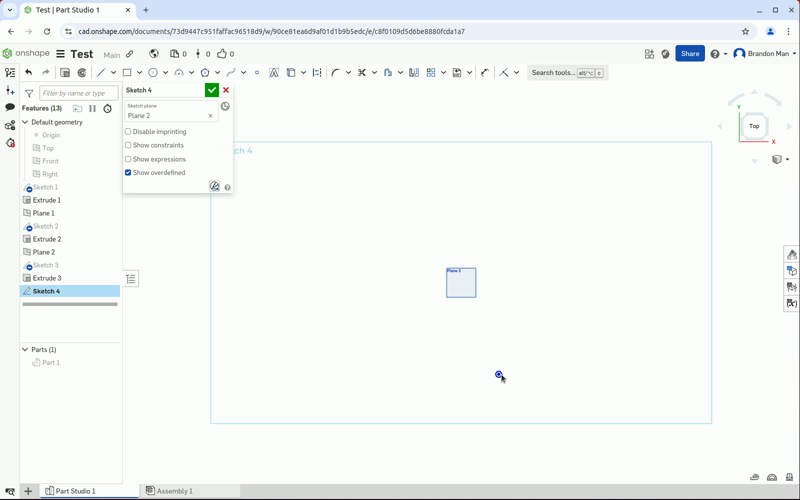
mouse_move(499, 373)
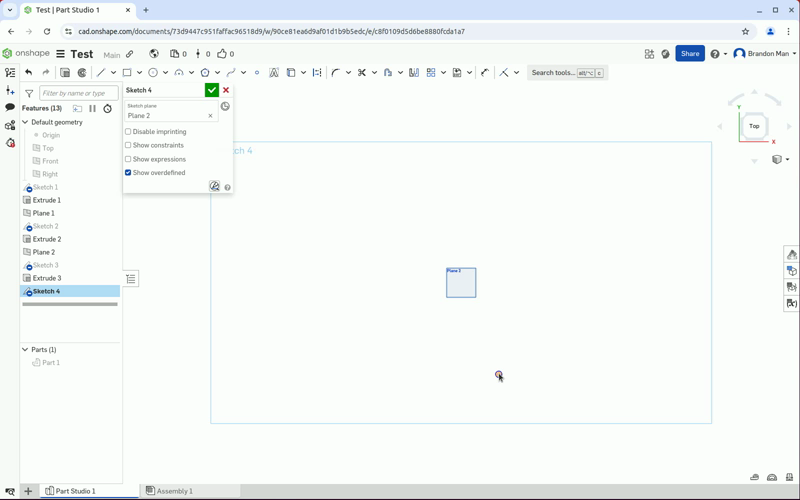
scroll(6)
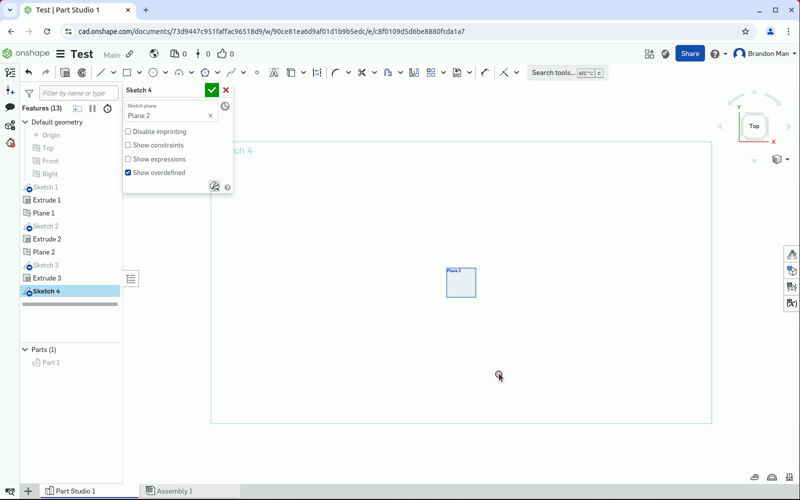
scroll(6)
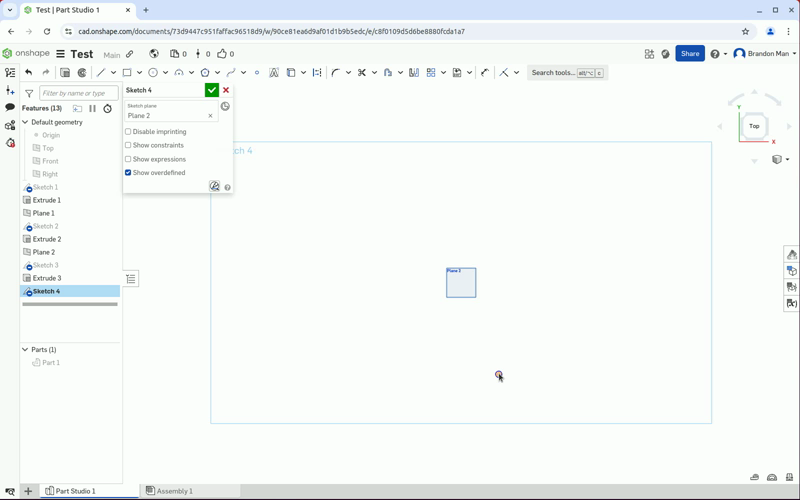
scroll(6)
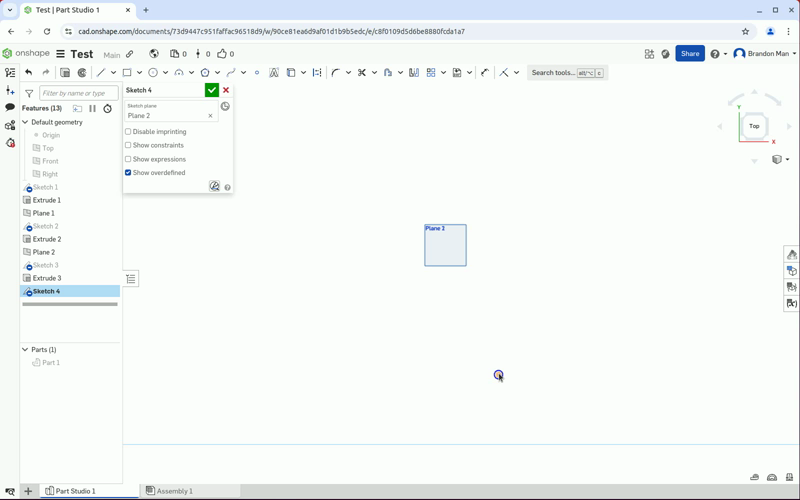
scroll(6)
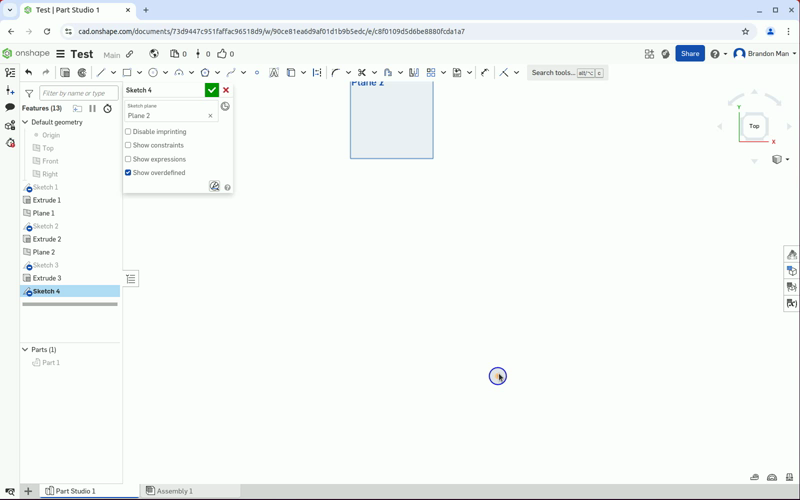
scroll(6)
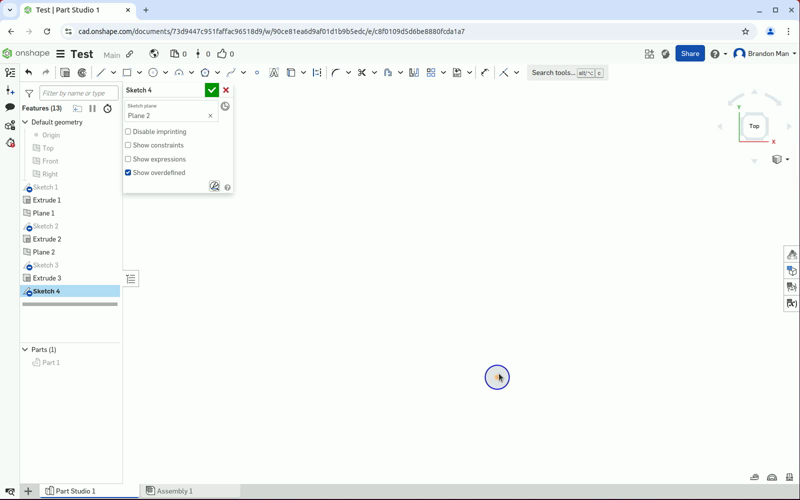
scroll(6)
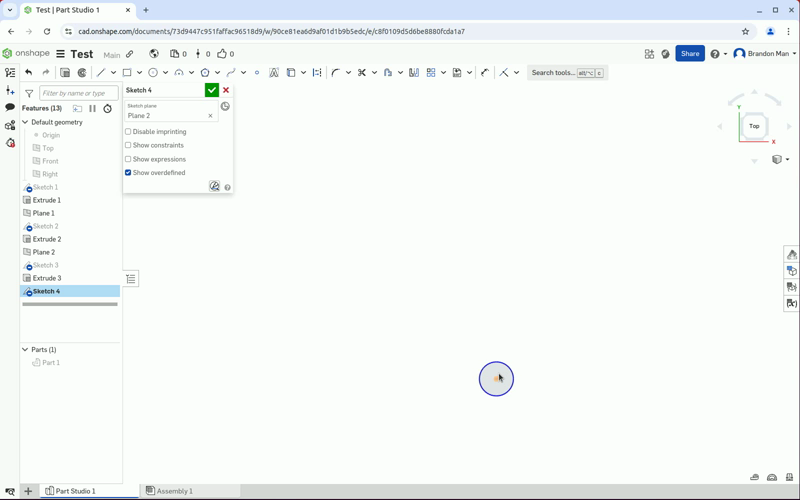
scroll(6)
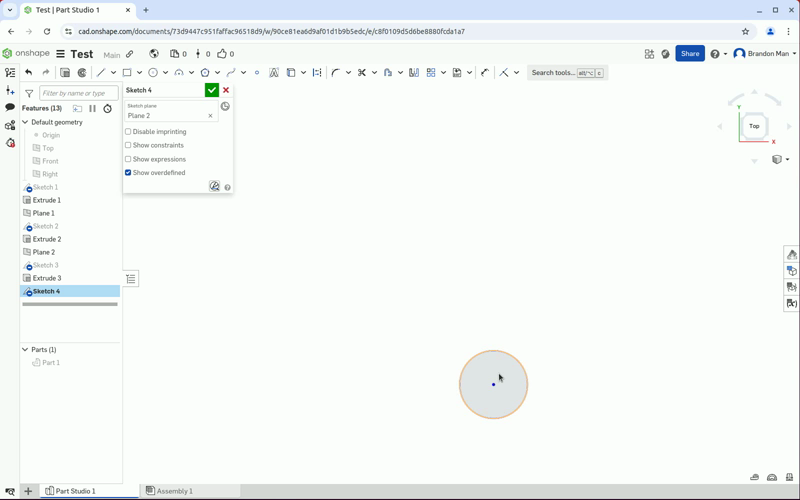
click(499, 373)
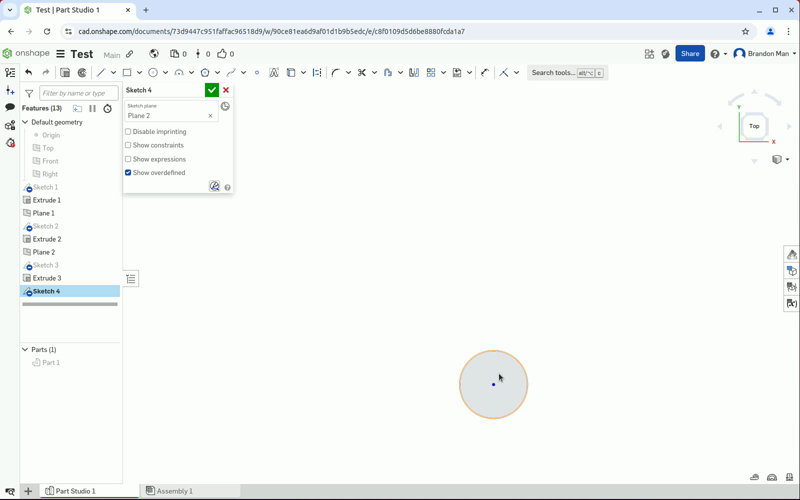
scroll(-6)
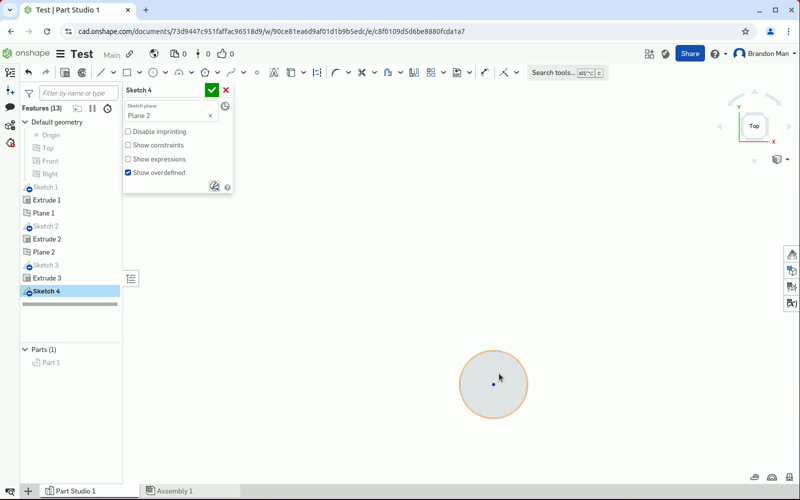
scroll(-6)
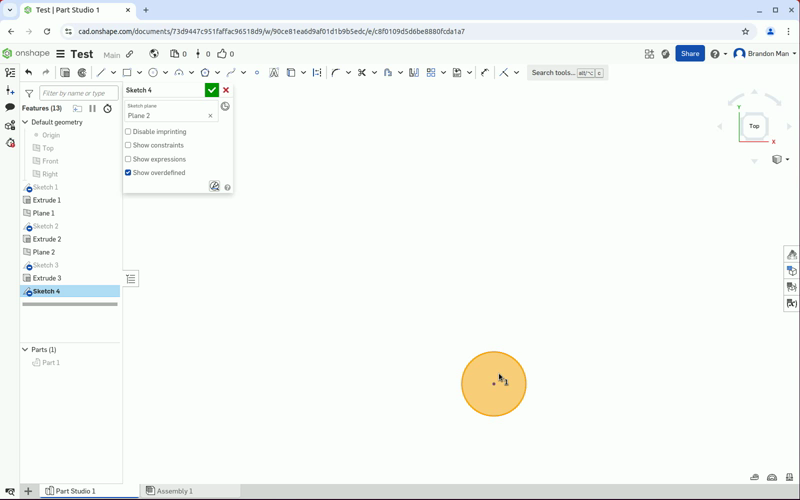
scroll(-6)
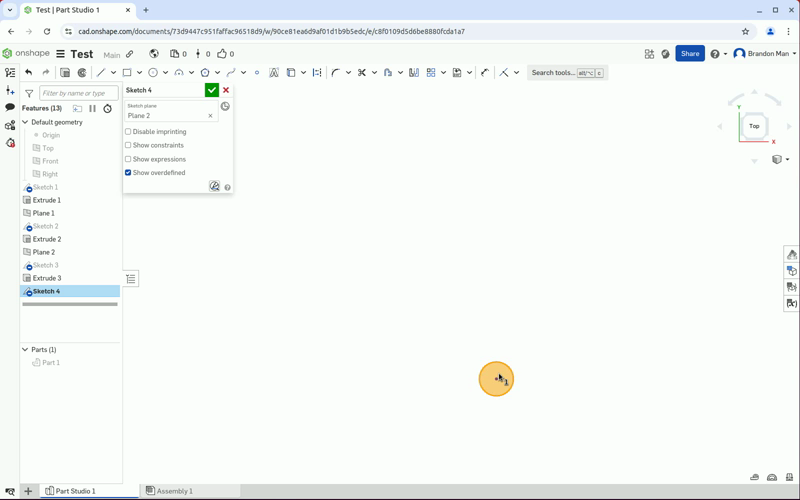
scroll(-6)
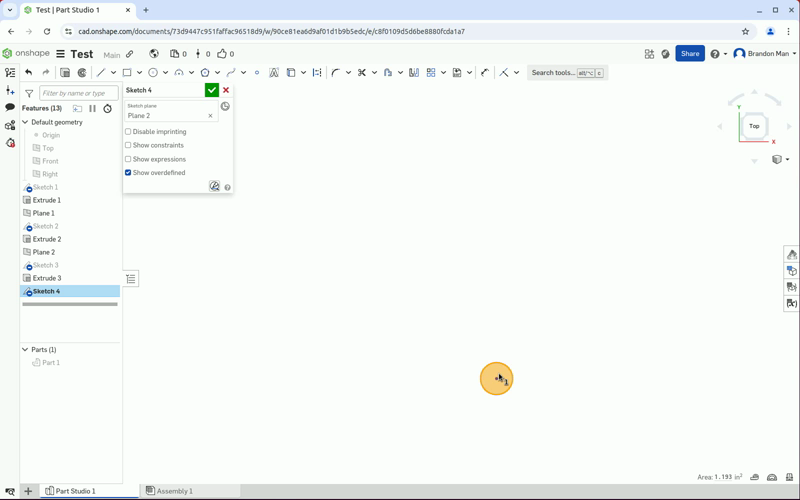
scroll(-6)
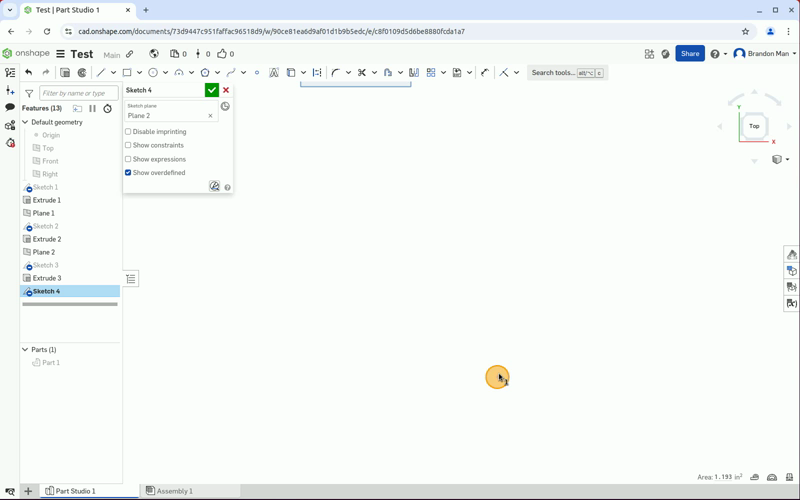
scroll(-6)
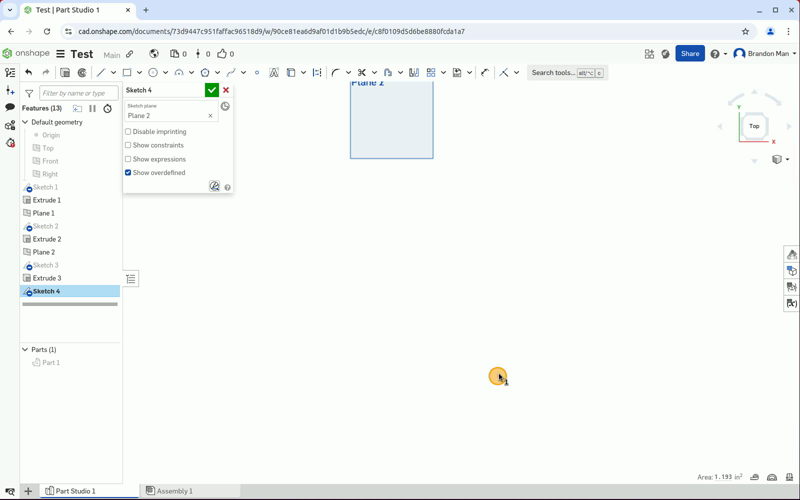
scroll(-6)
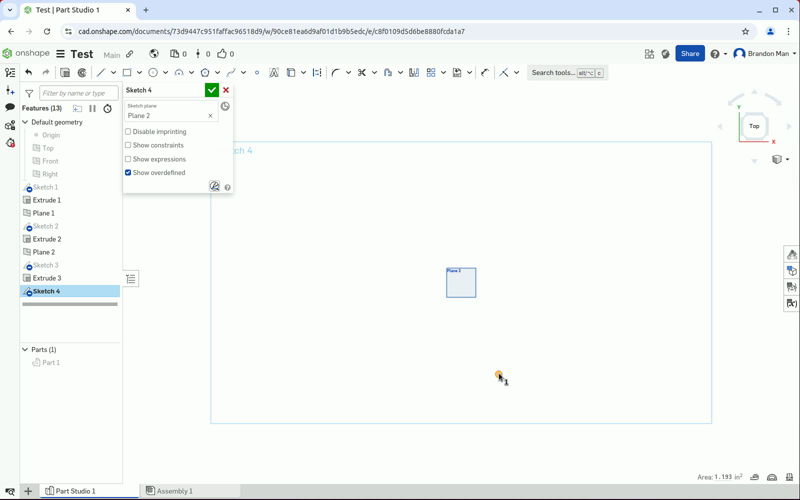
mouse_move(73, 352)
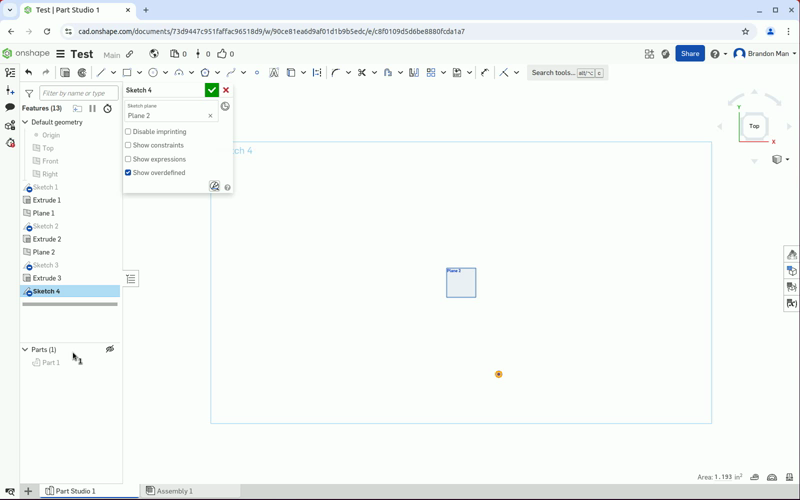
key(shift+y)
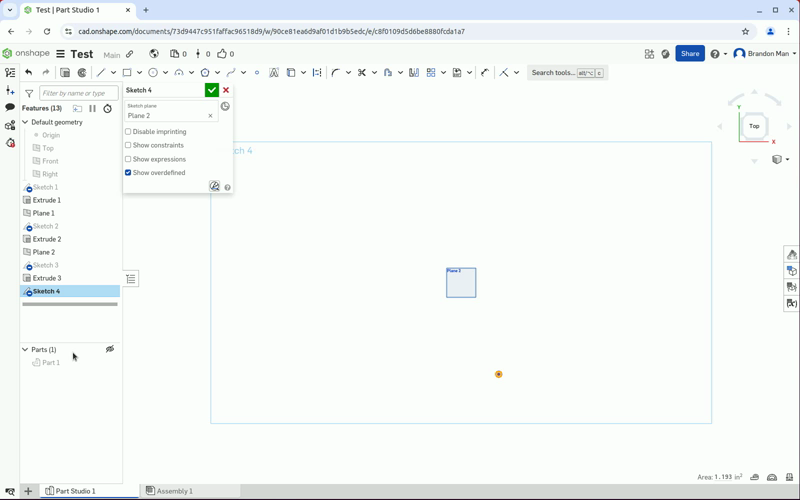
key(shift+e)
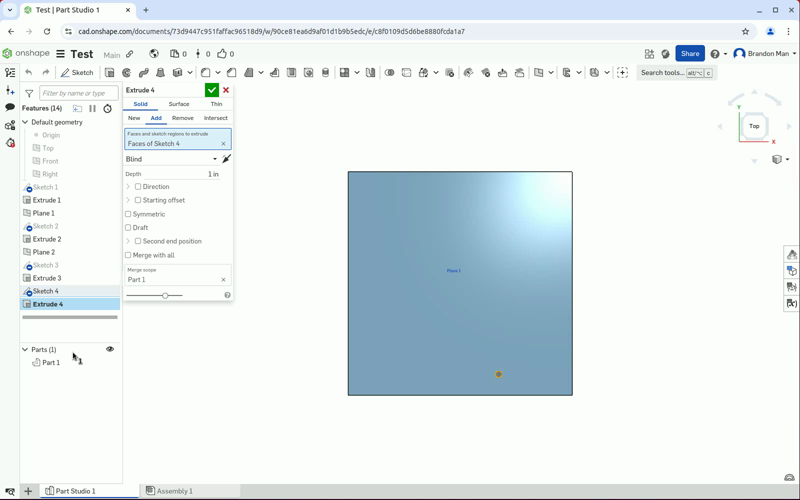
mouse_move(143, 106)
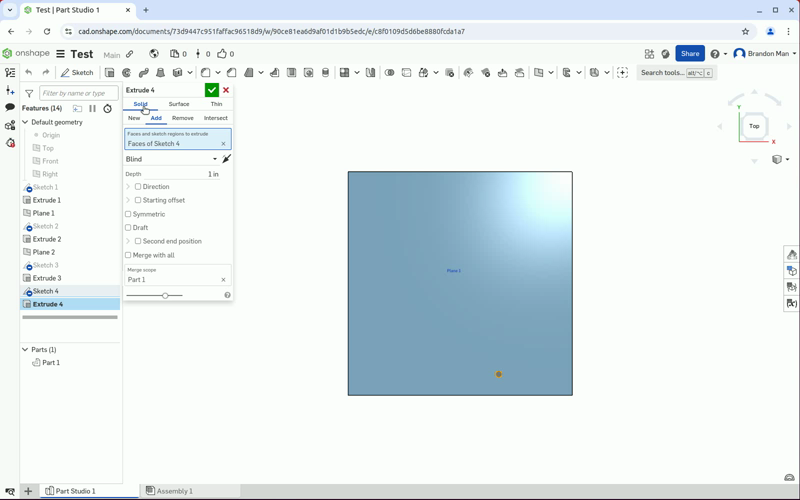
click(143, 106)
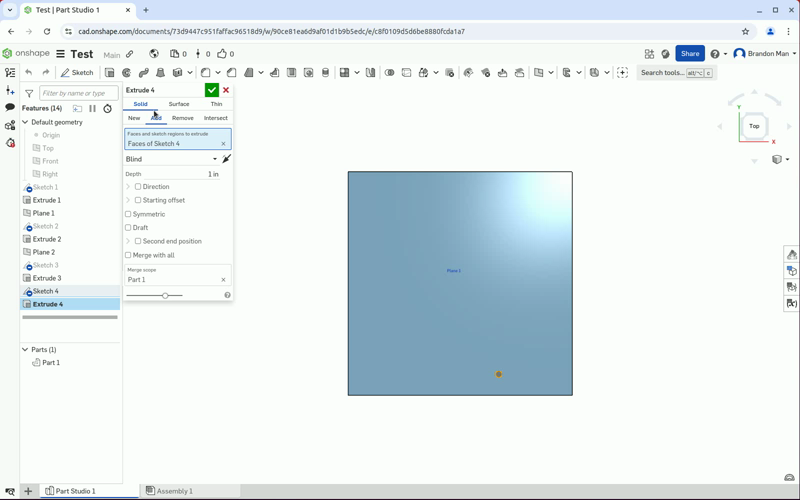
mouse_move(186, 120)
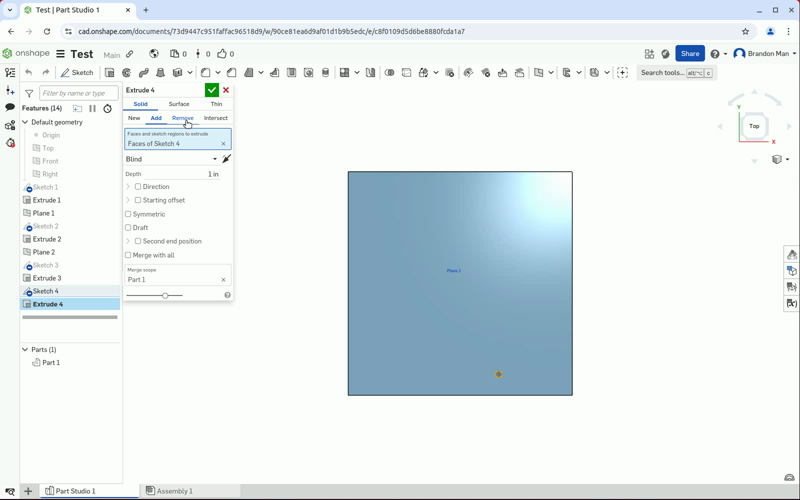
click(186, 120)
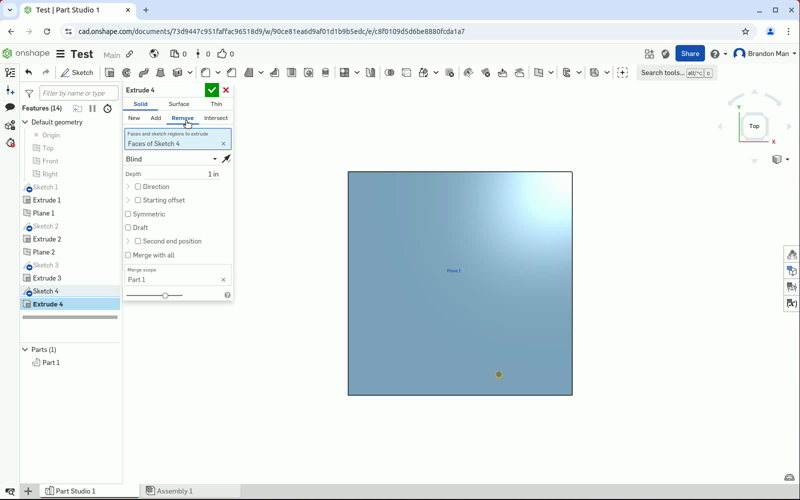
key(tab, 4)
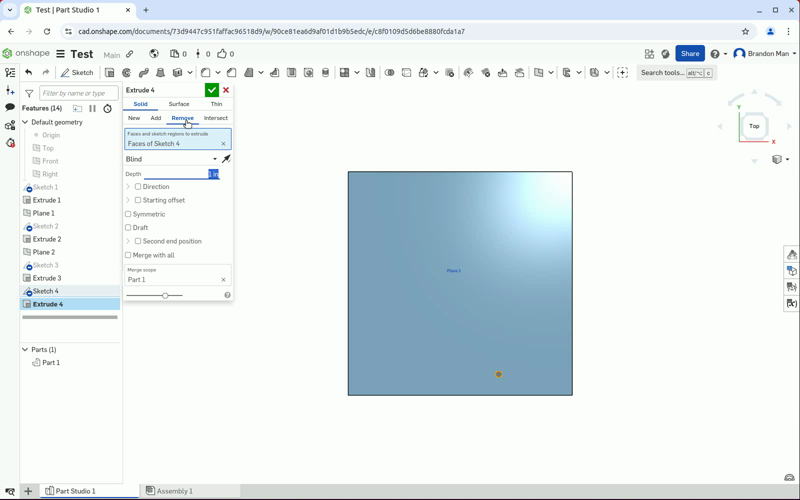
text(4.333)
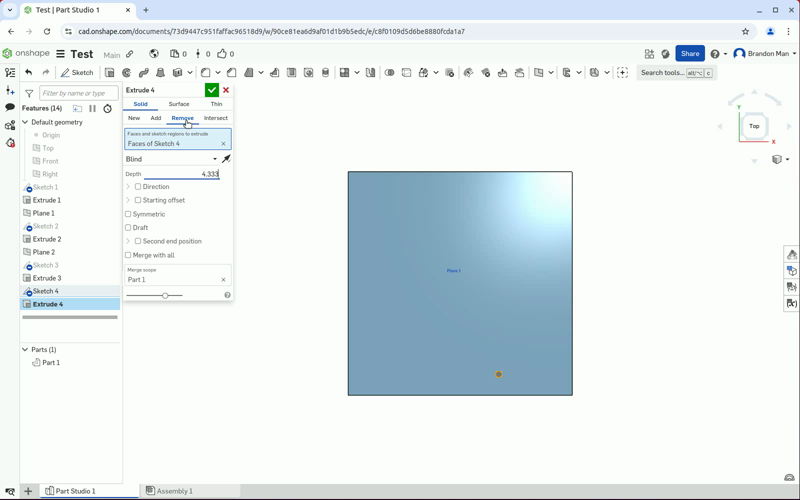
key(tab, 6)
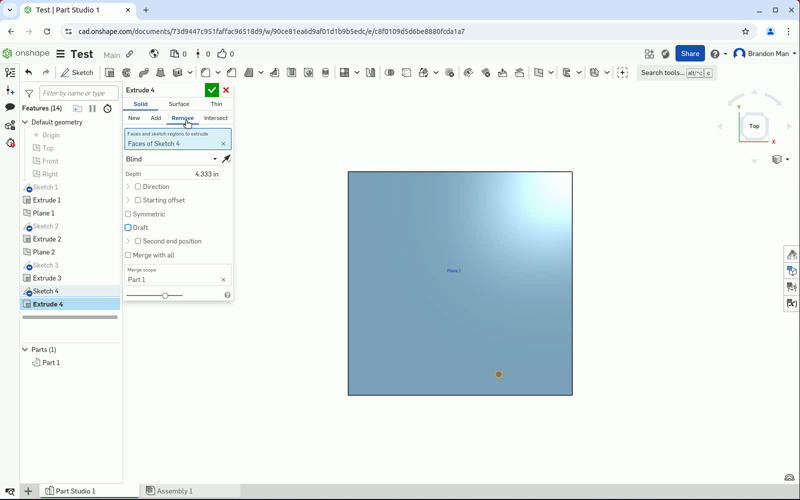
key(space)
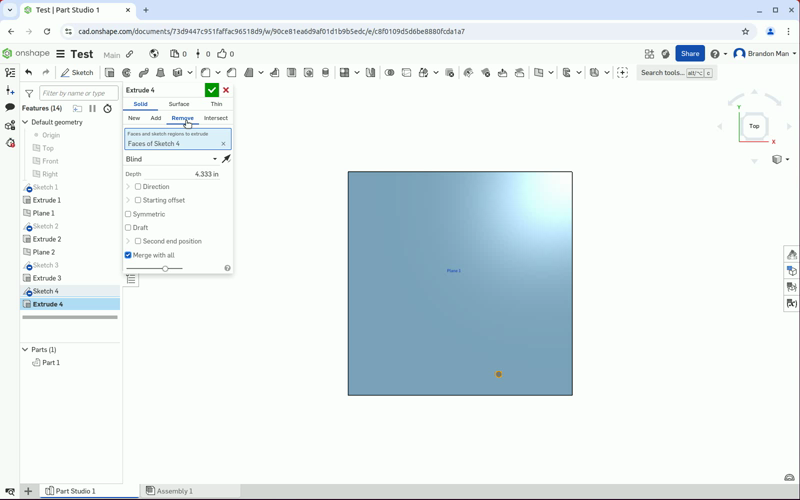
key(enter)
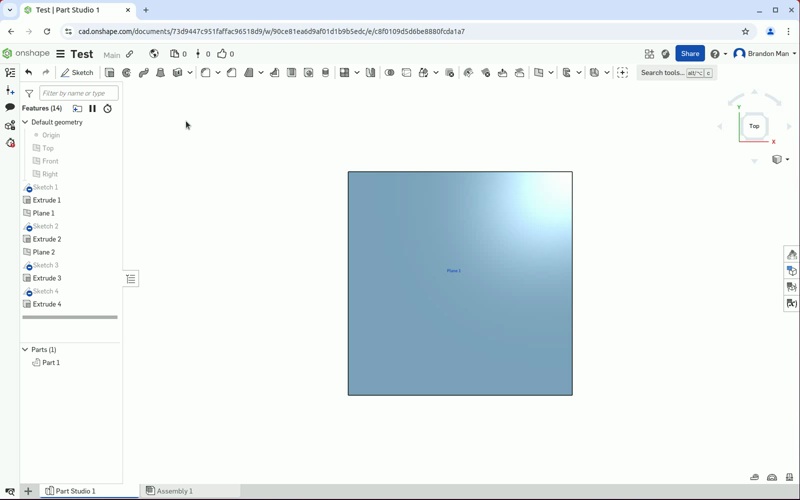
key(shift+h)
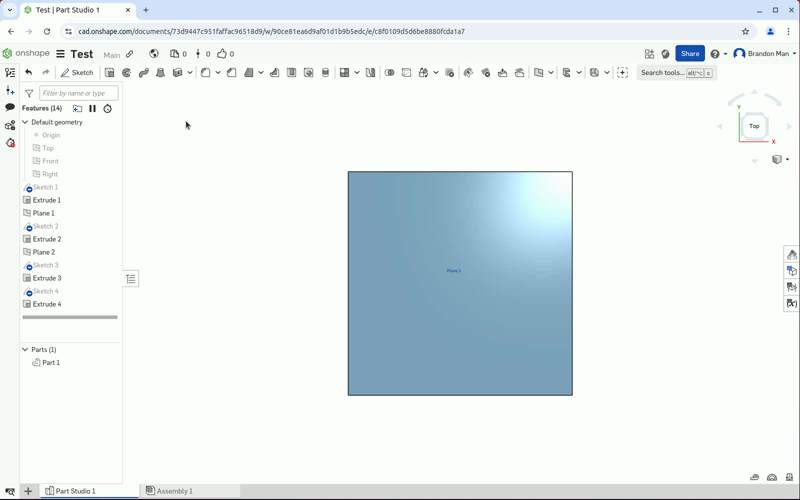
key(shift+h)
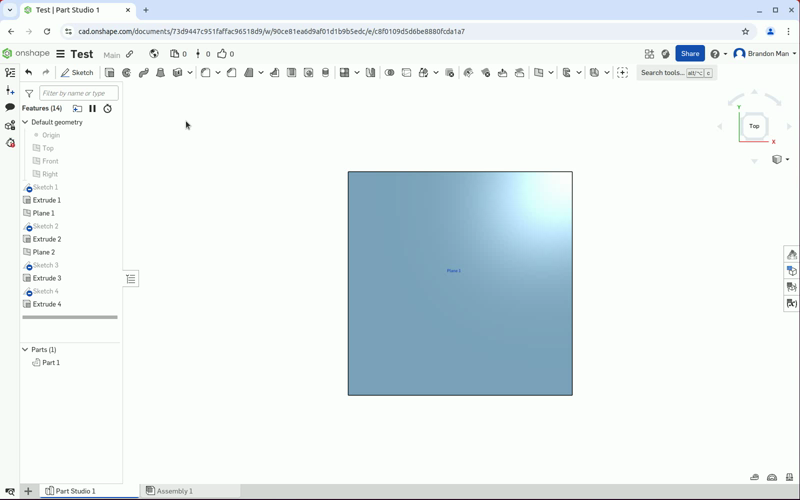
mouse_move(73, 189)
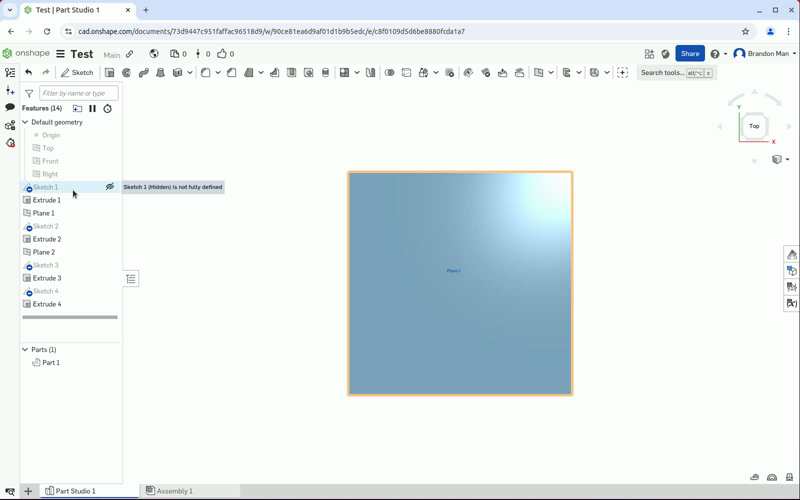
click(73, 189)
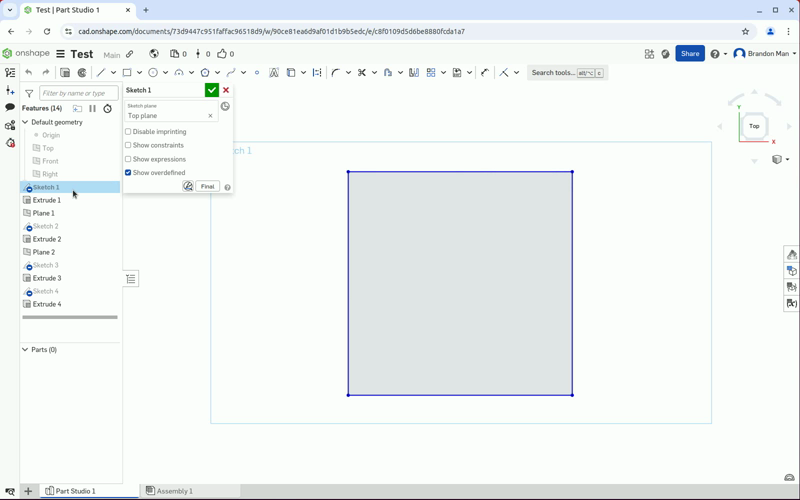
mouse_move(229, 92)
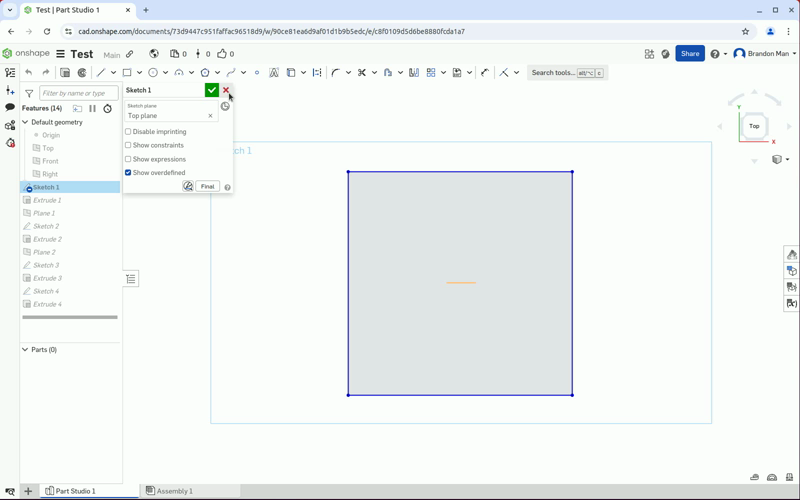
click(229, 92)
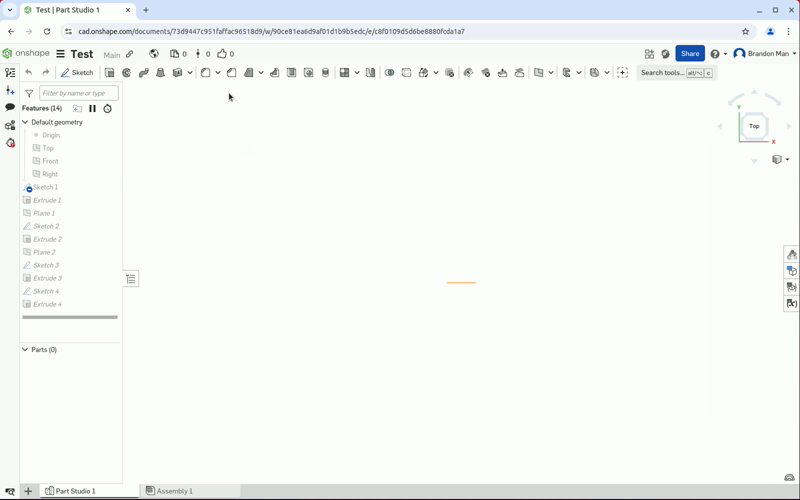
key(shift+s)
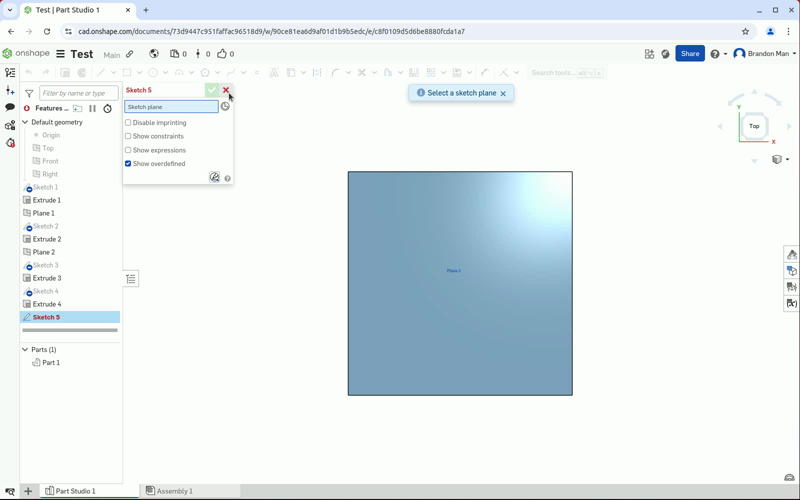
mouse_move(73, 254)
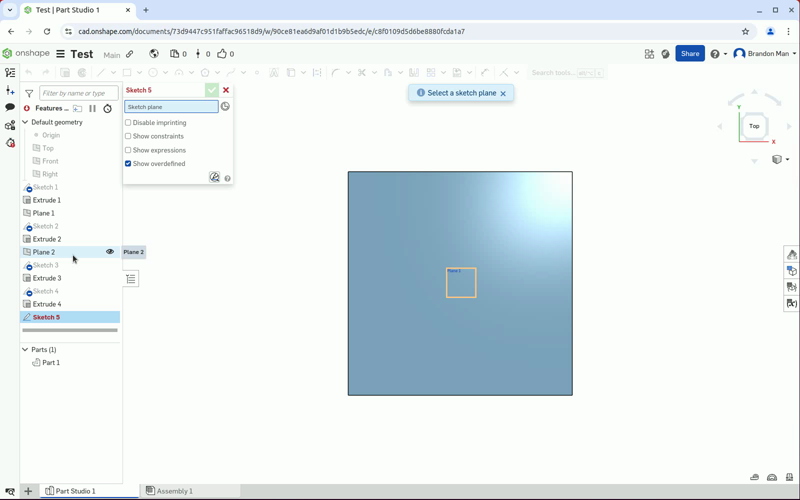
click(73, 254)
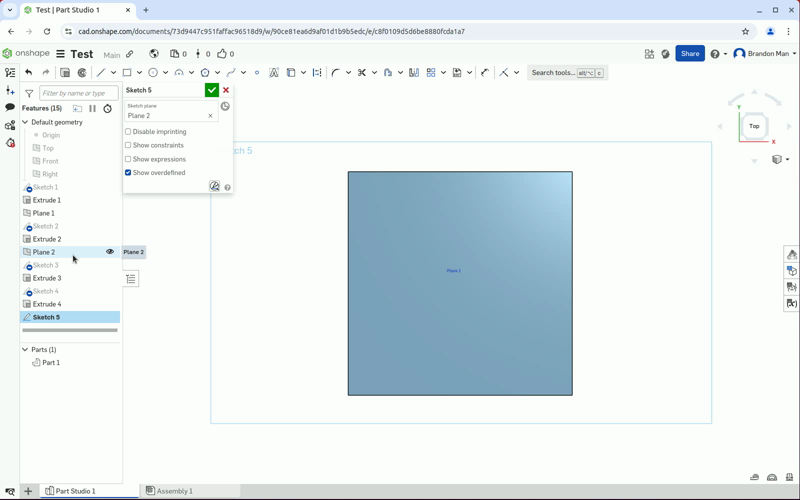
mouse_move(73, 352)
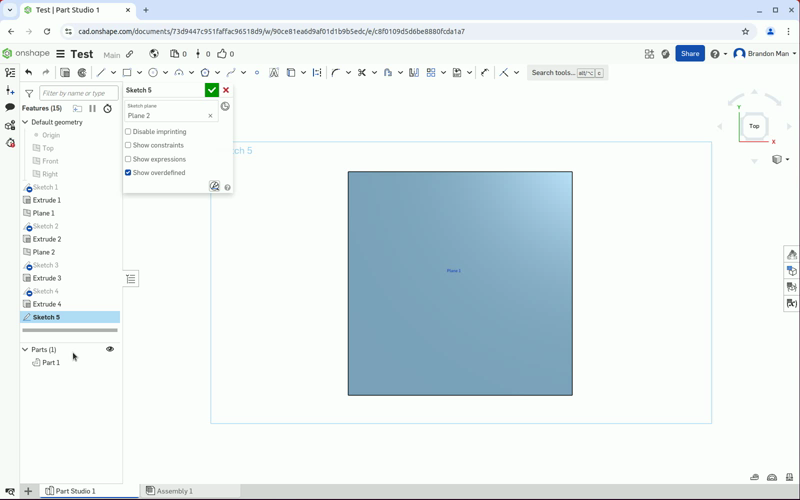
key(y)
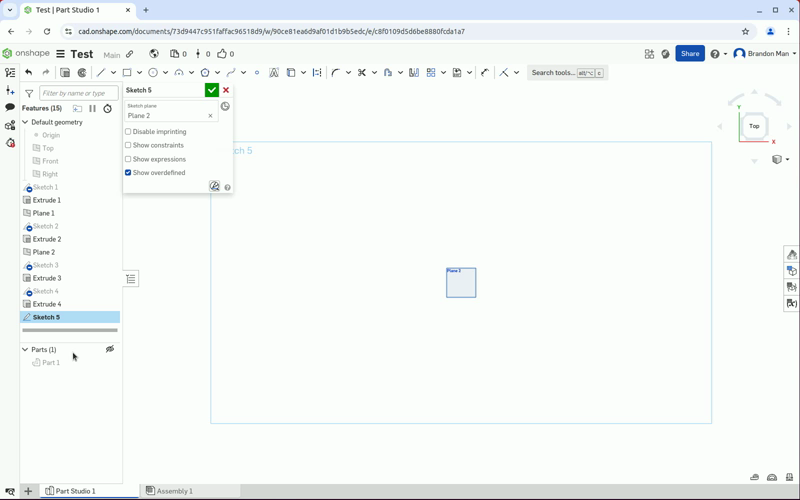
key(c)
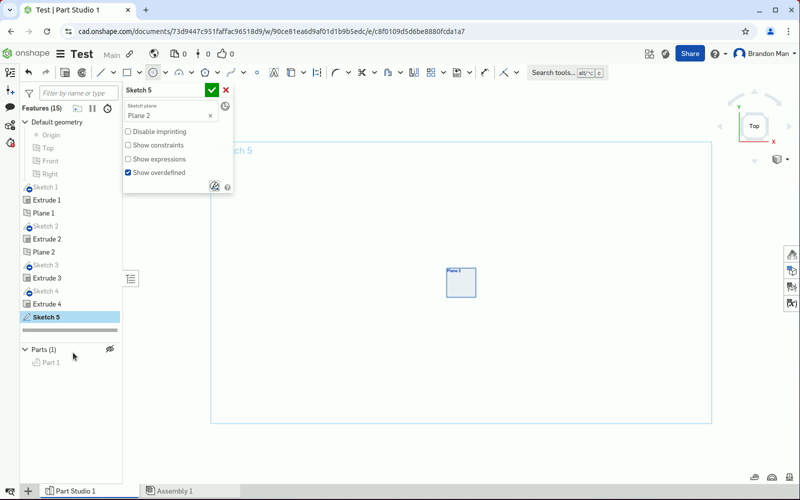
key_down(shift)
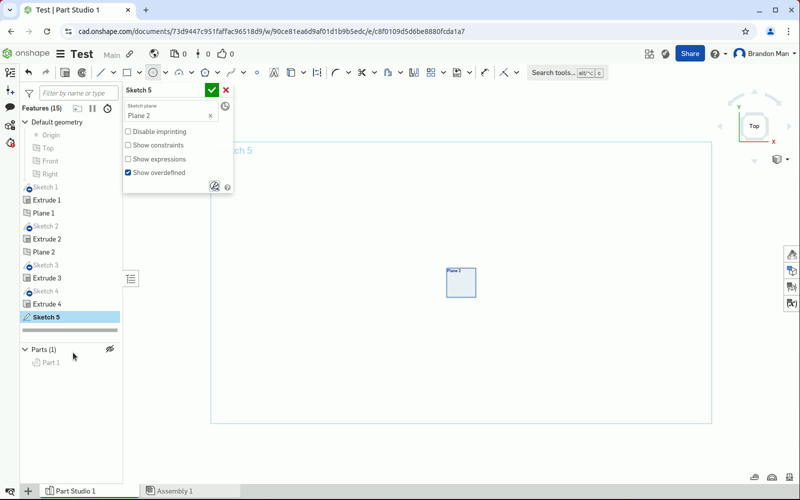
mouse_move(455, 374)
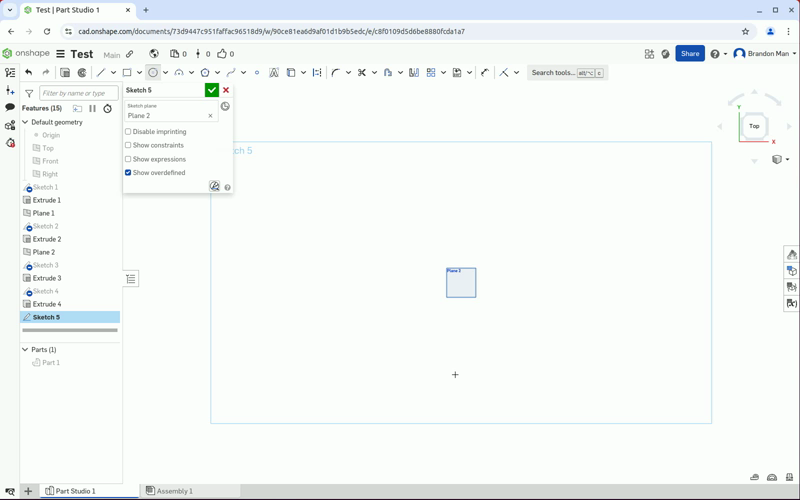
click(455, 374)
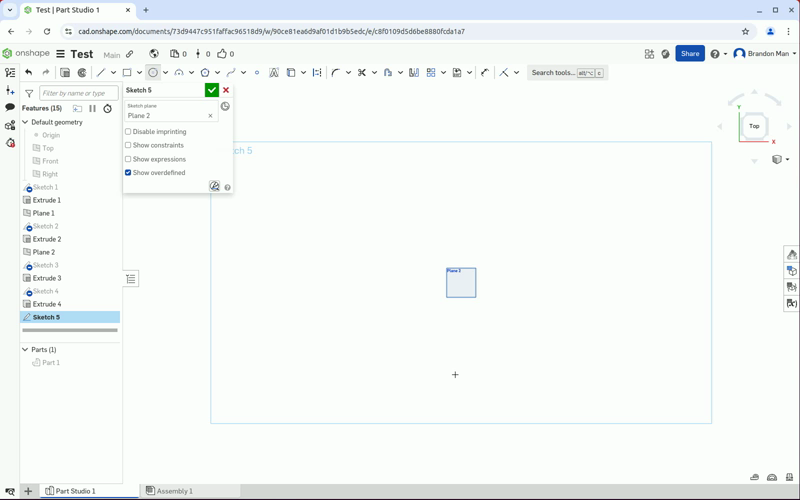
key_up(shift)
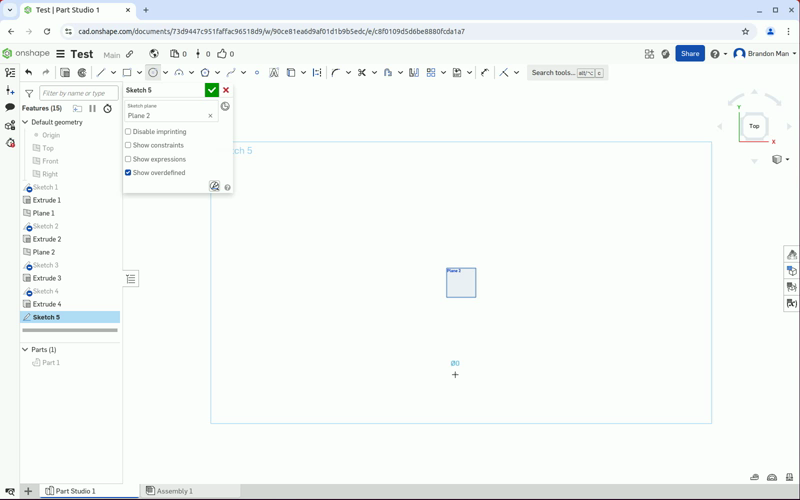
mouse_move(458, 374)
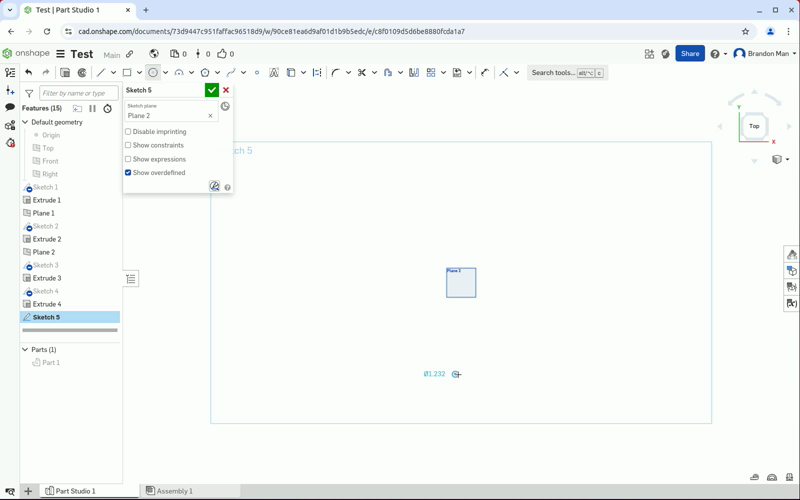
click(458, 374)
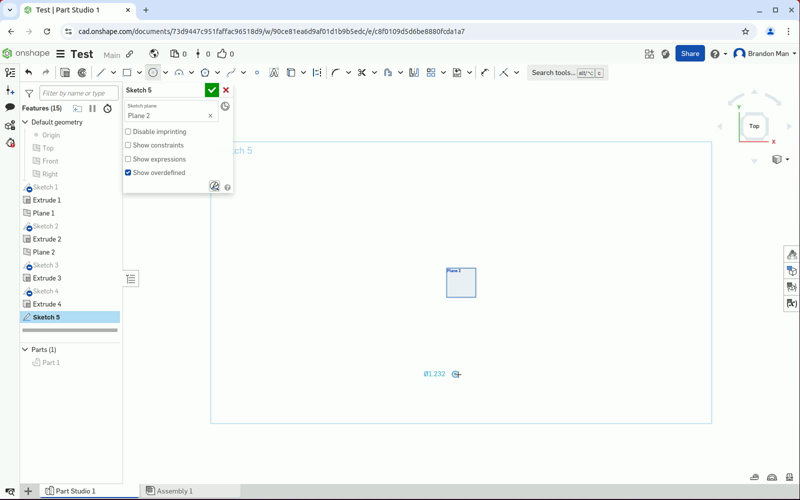
key(esc)
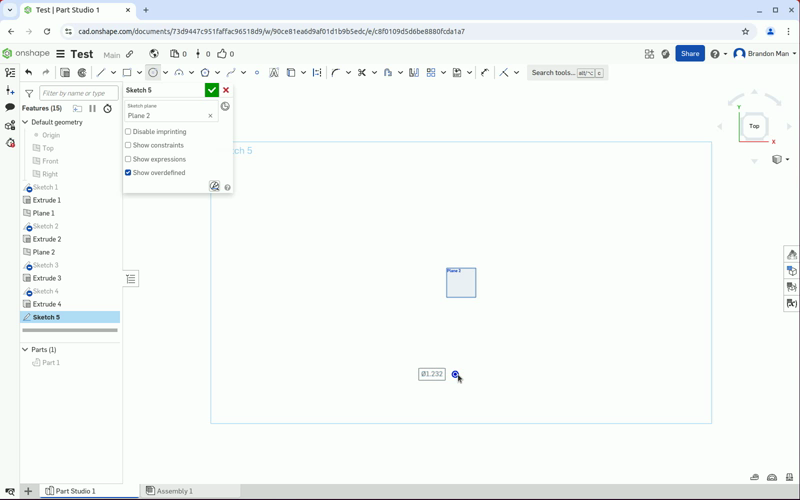
mouse_move(458, 373)
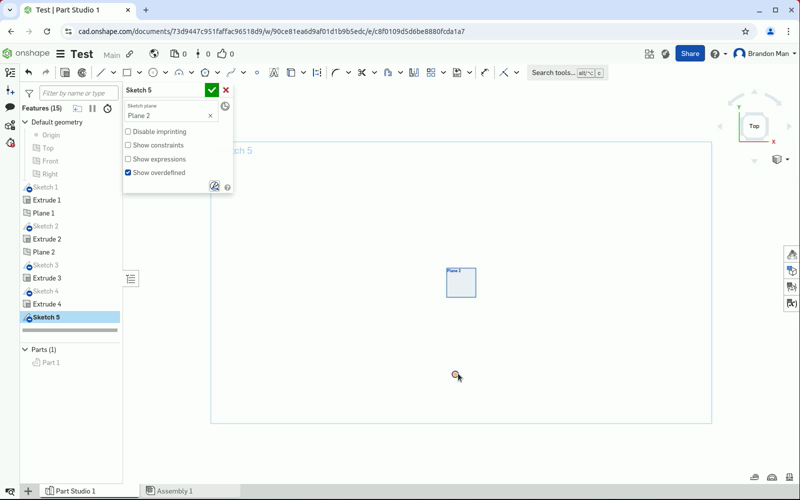
scroll(6)
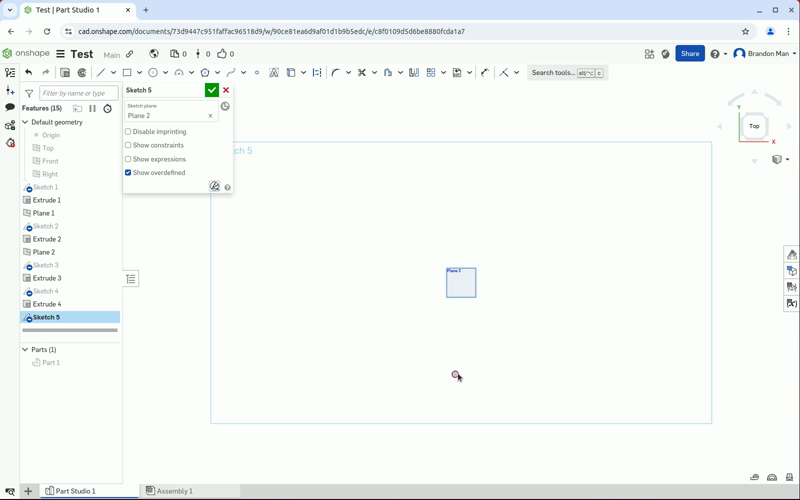
scroll(6)
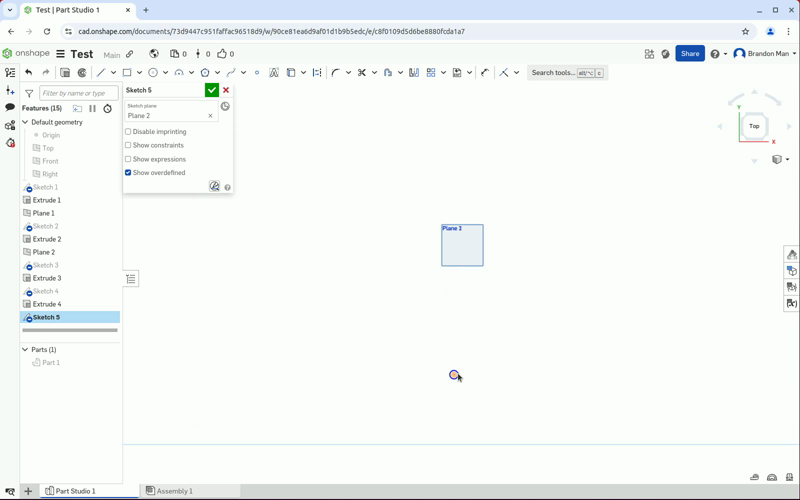
scroll(6)
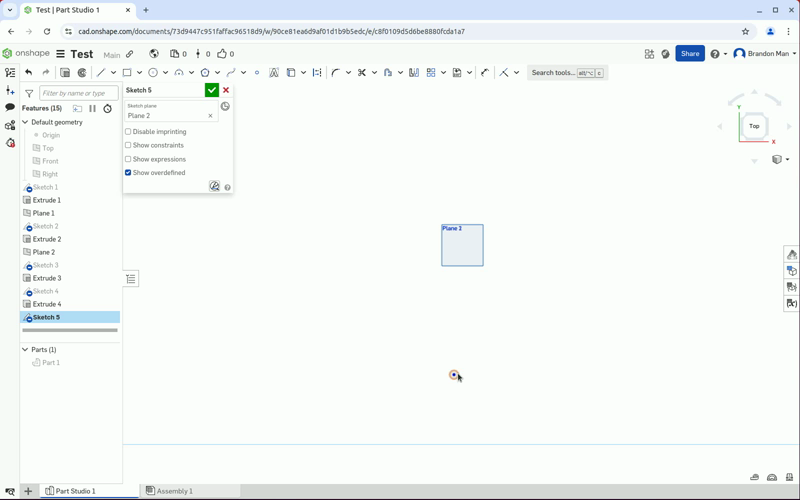
scroll(6)
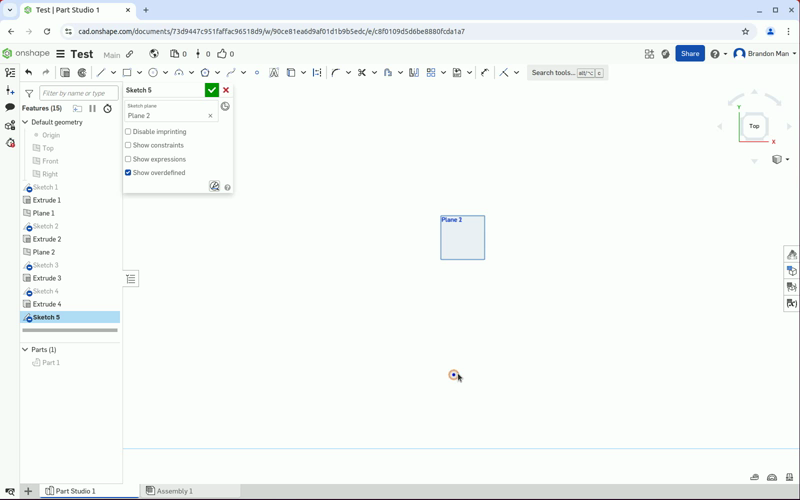
scroll(6)
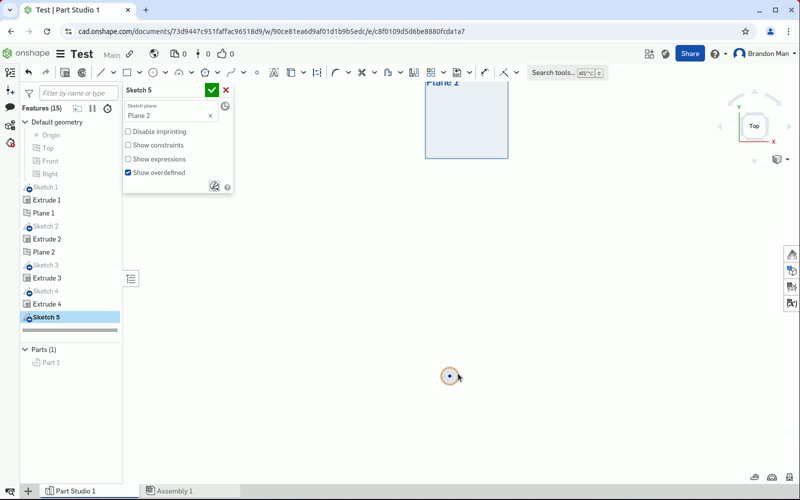
scroll(6)
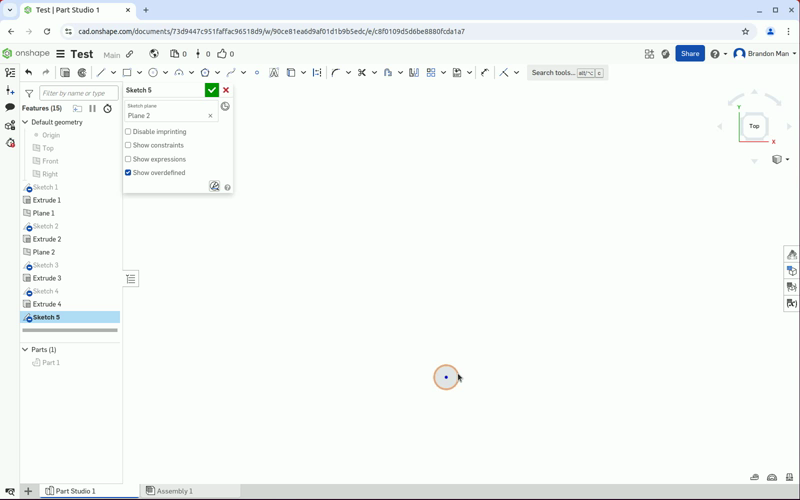
scroll(6)
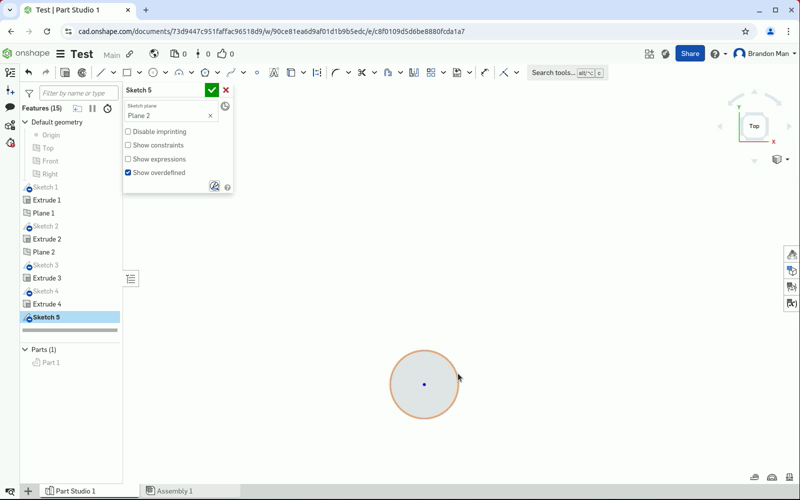
click(458, 373)
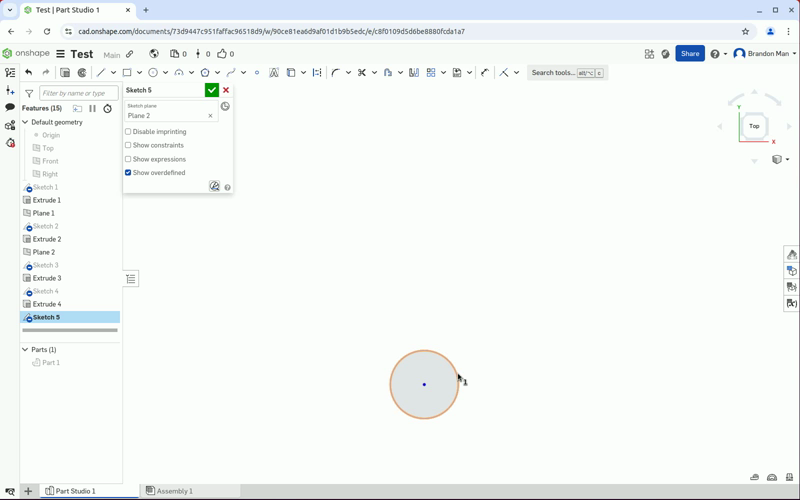
scroll(-6)
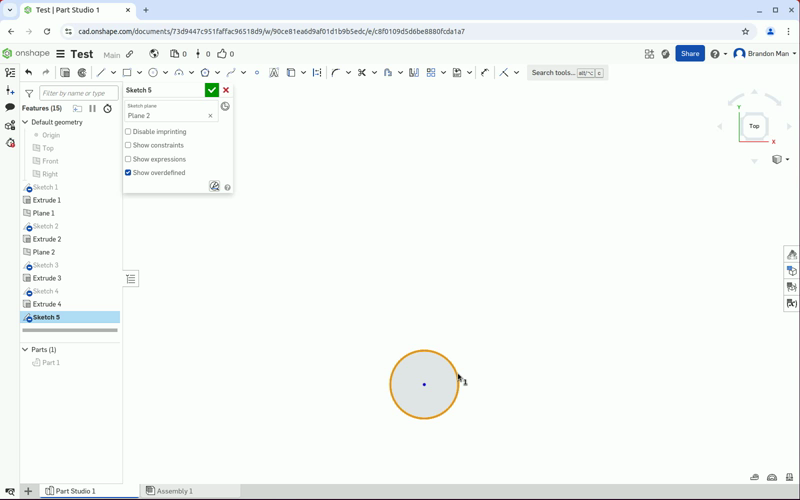
scroll(-6)
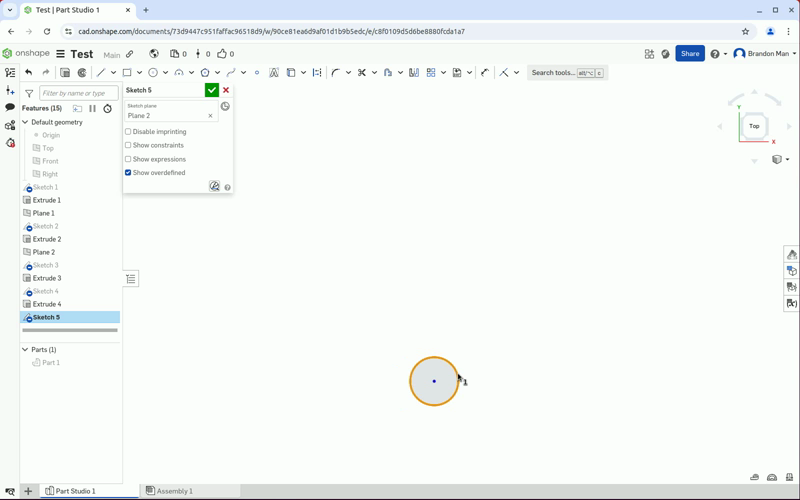
scroll(-6)
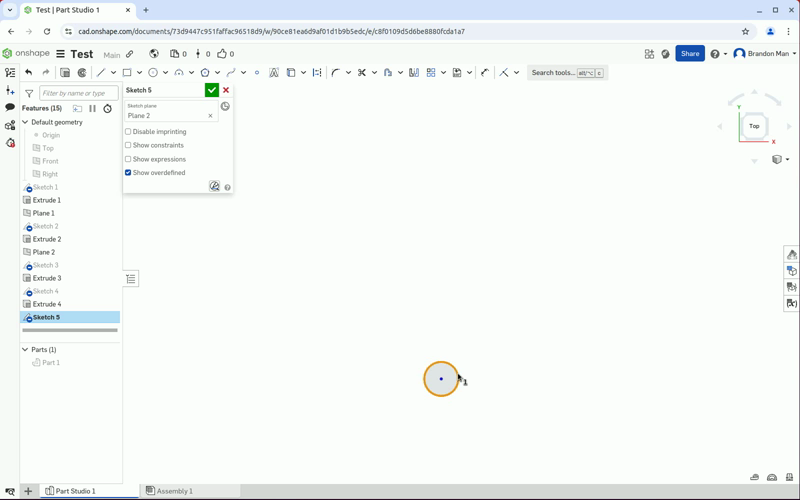
scroll(-6)
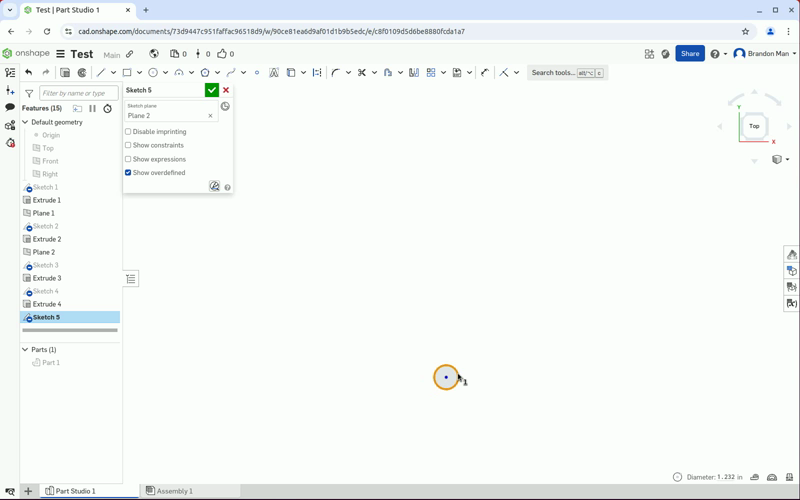
scroll(-6)
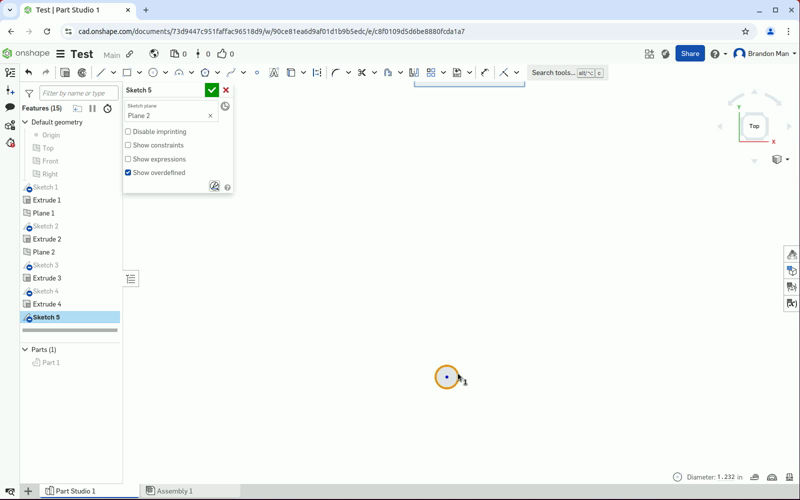
scroll(-6)
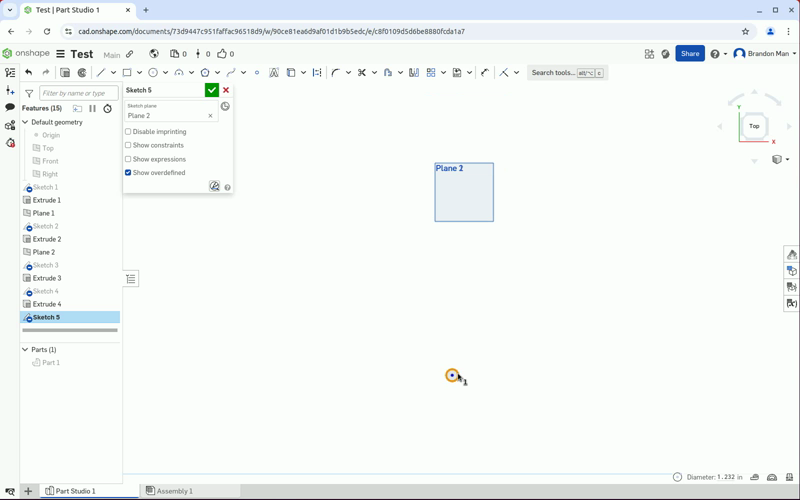
scroll(-6)
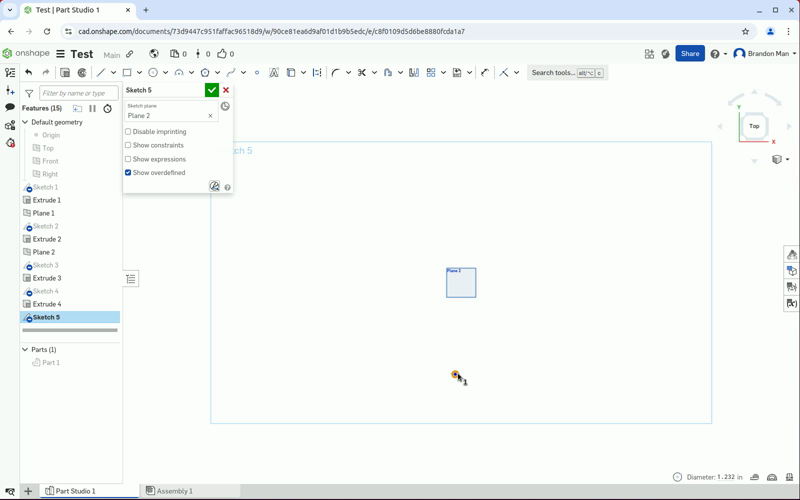
mouse_move(73, 352)
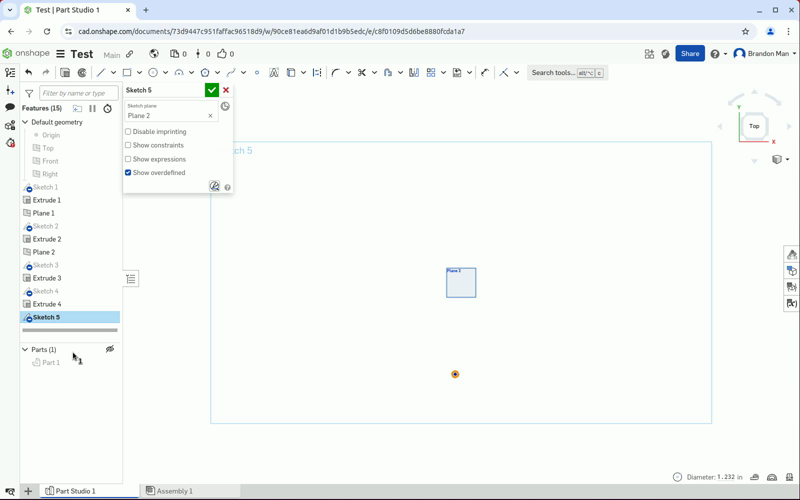
key(shift+y)
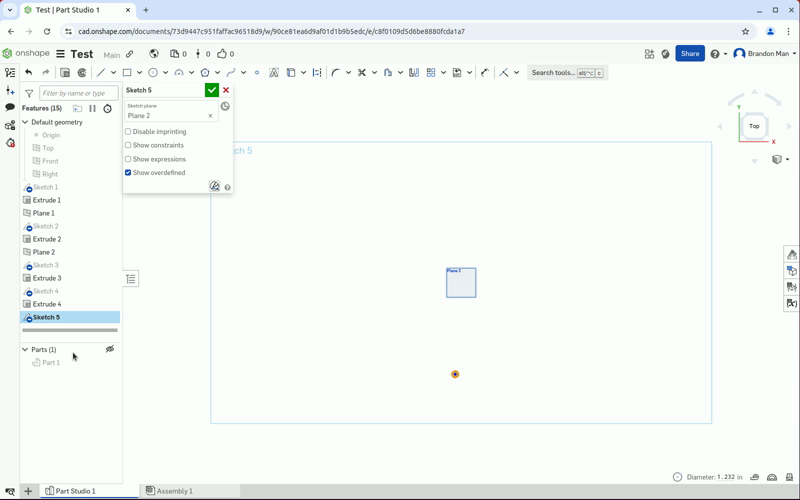
key(shift+e)
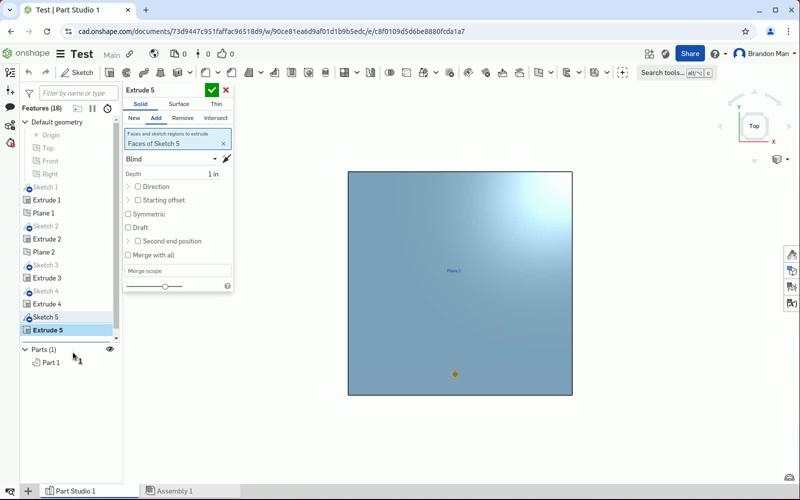
mouse_move(143, 106)
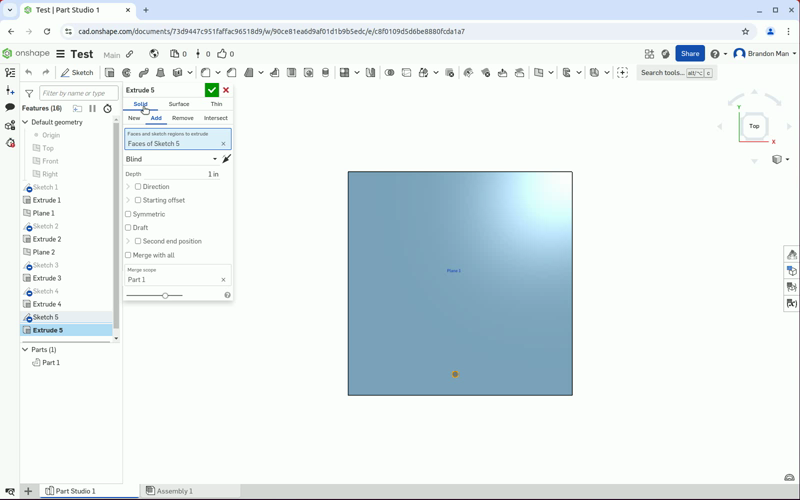
click(143, 106)
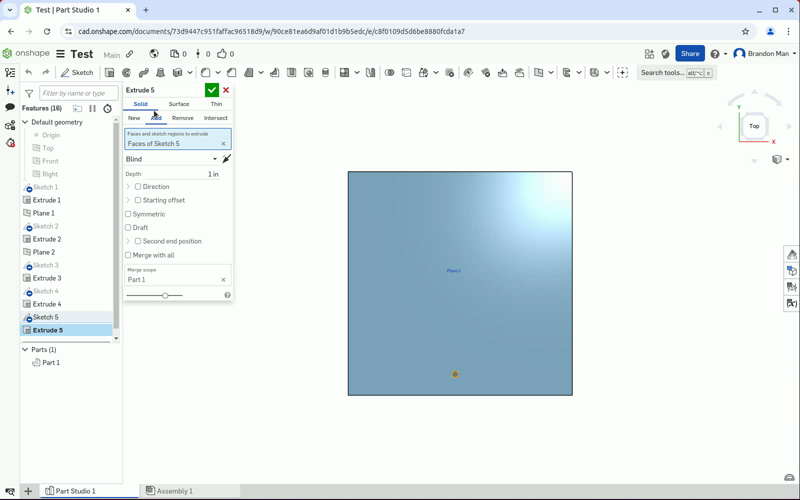
mouse_move(186, 120)
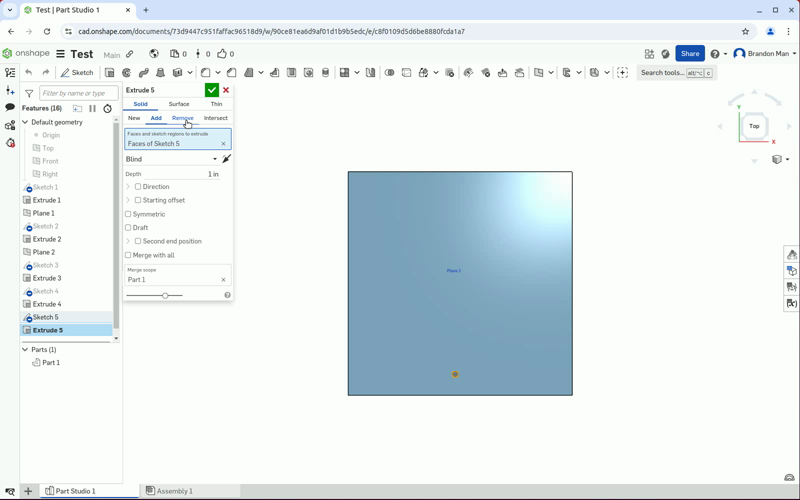
click(186, 120)
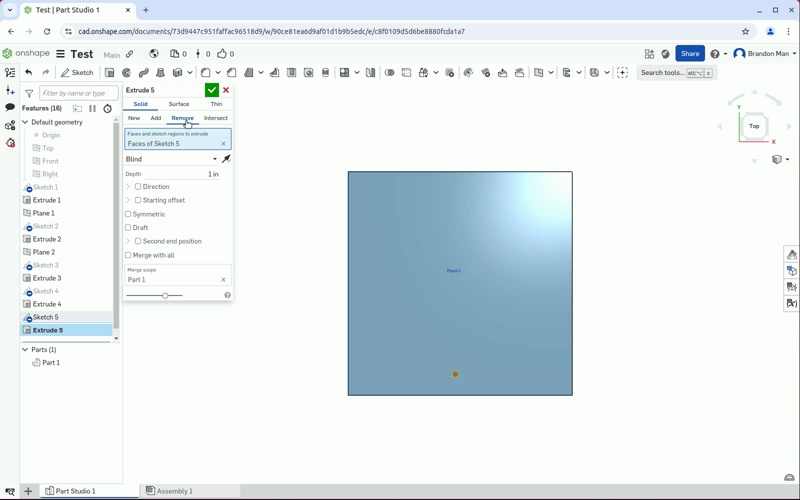
key(tab, 4)
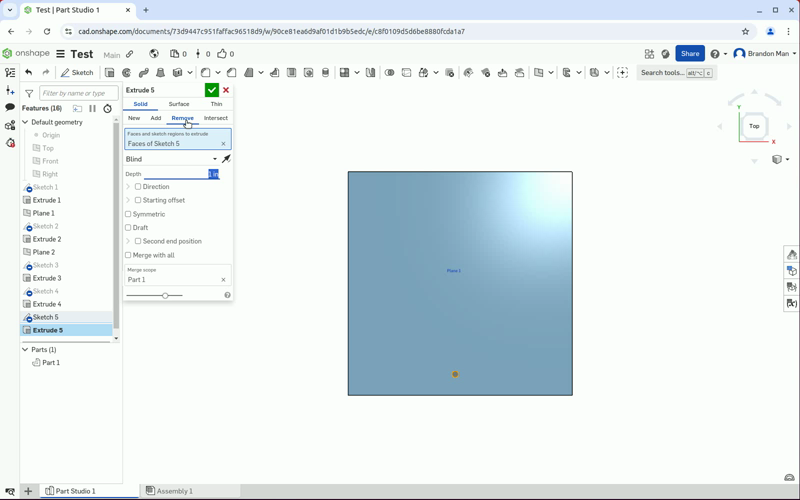
text(4.333)
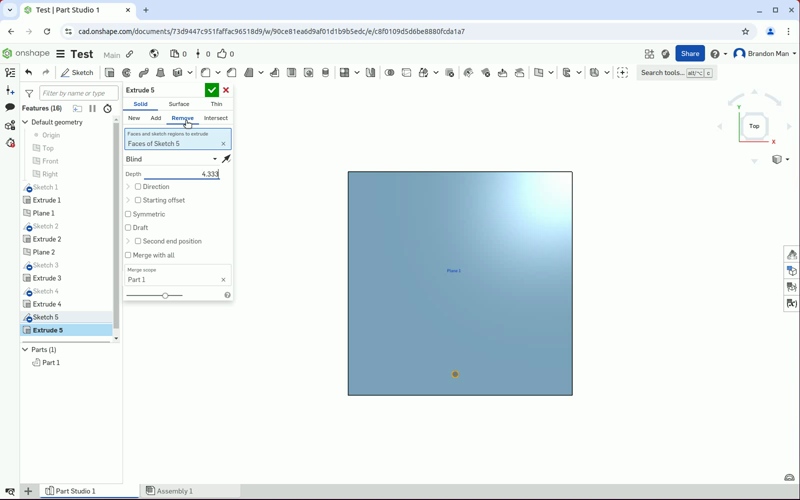
key(tab, 6)
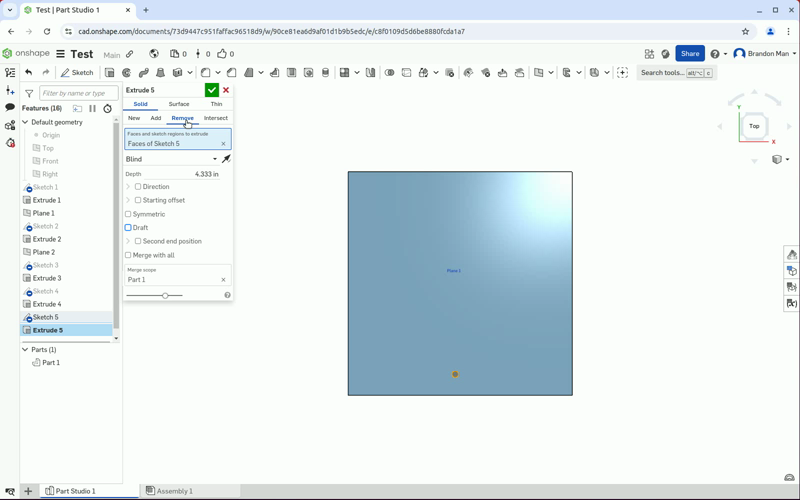
key(space)
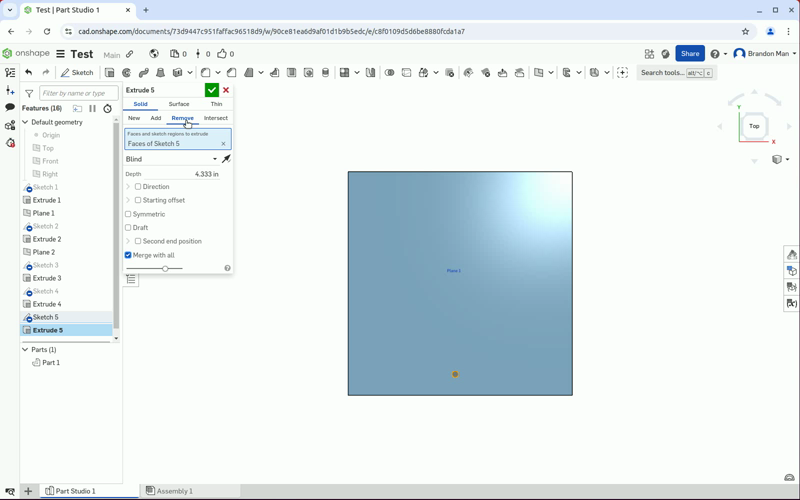
key(enter)
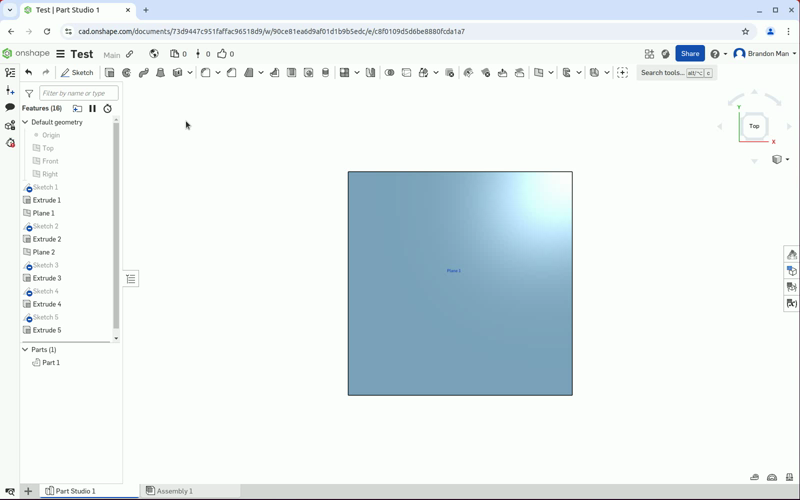
key(shift+h)
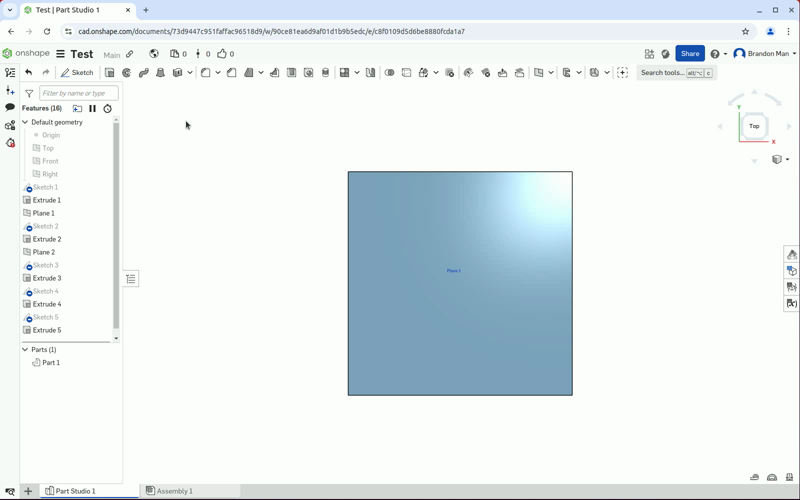
key(shift+h)
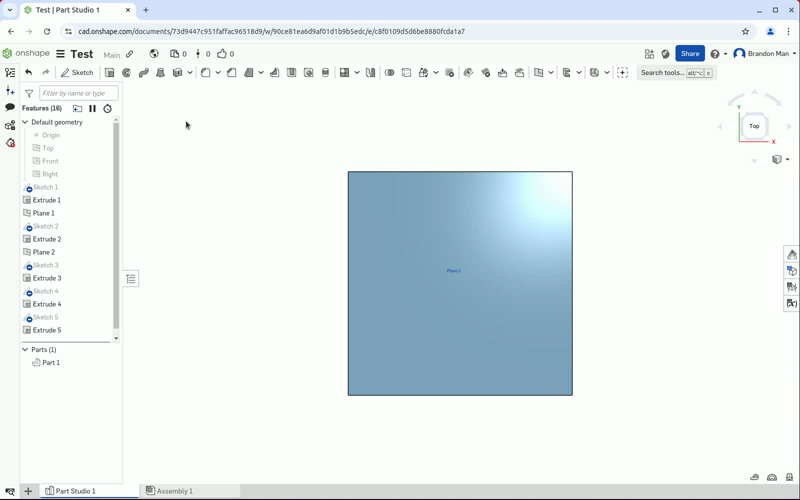
mouse_move(69, 189)
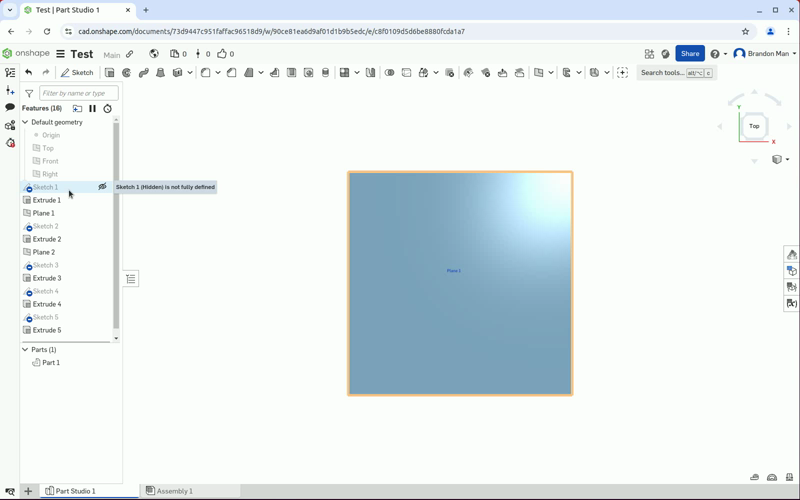
click(69, 189)
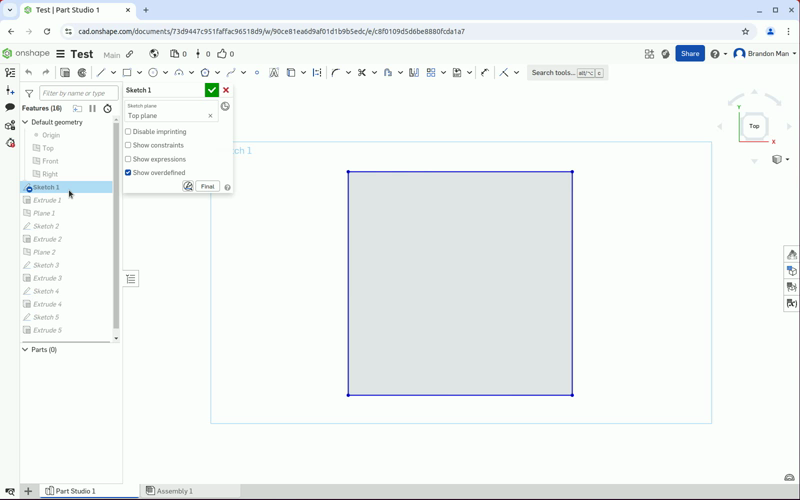
mouse_move(229, 92)
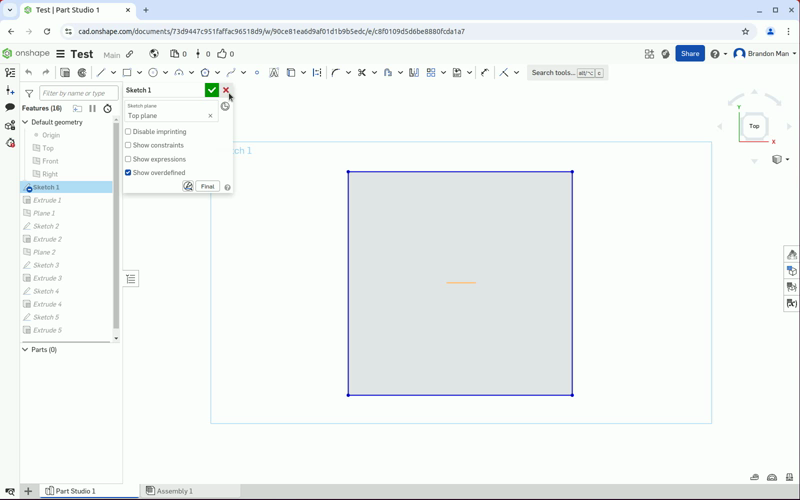
click(229, 92)
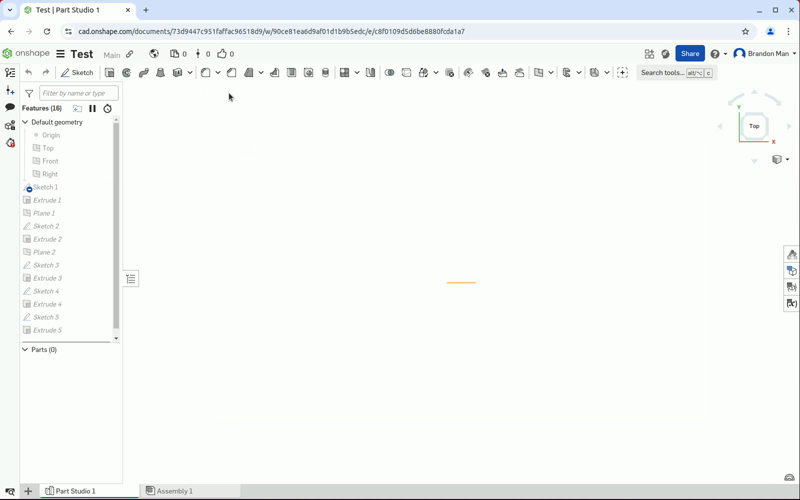
key(shift+s)
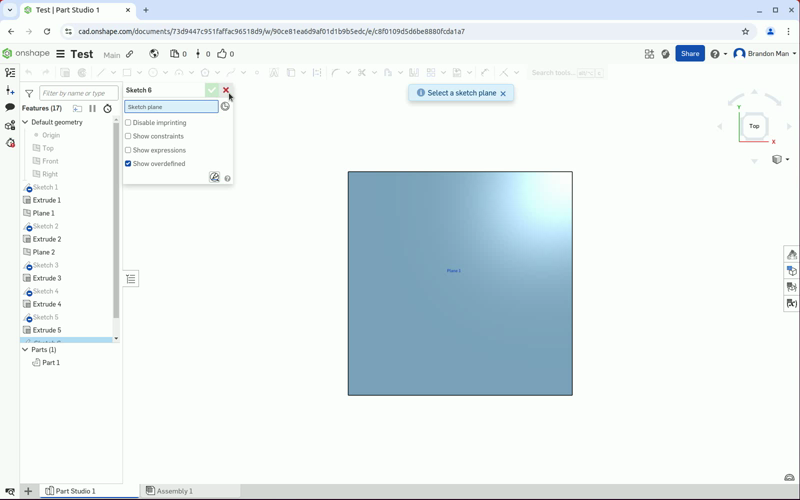
mouse_move(69, 241)
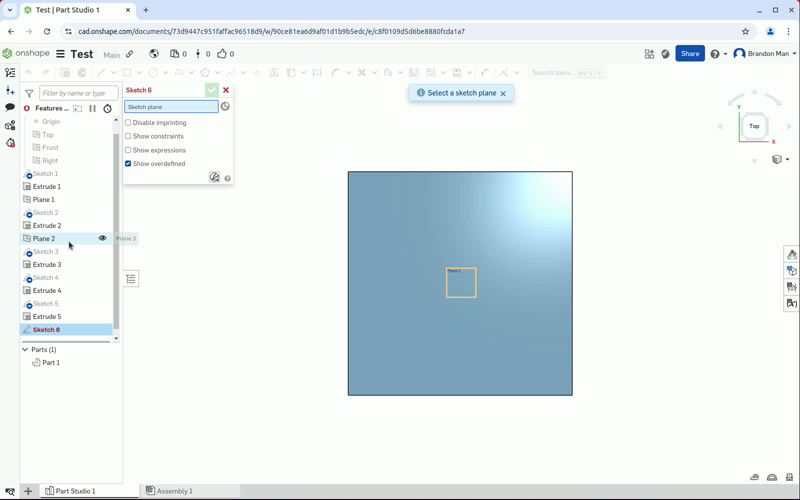
click(69, 241)
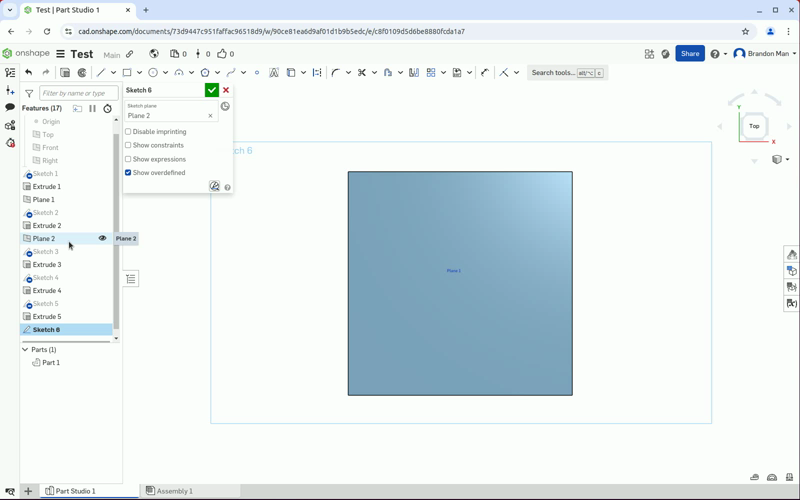
mouse_move(73, 352)
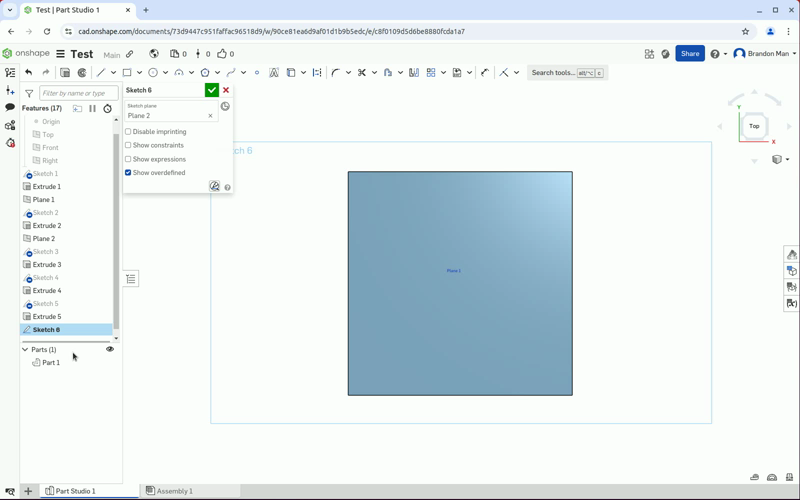
key(y)
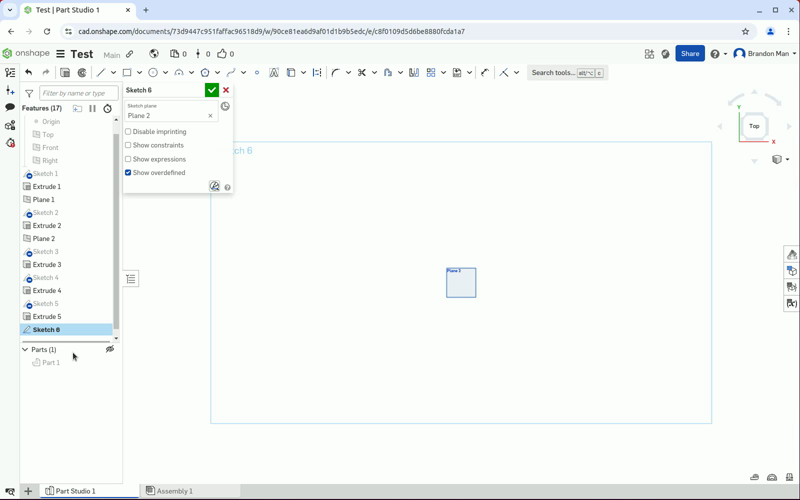
key(c)
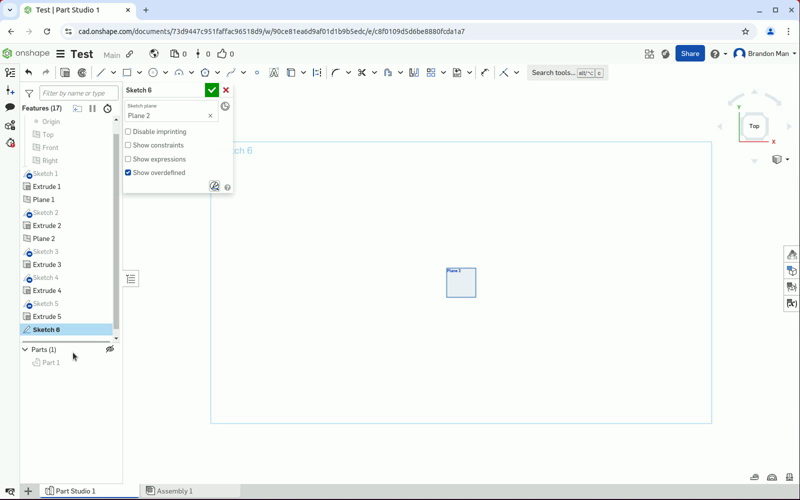
key_down(shift)
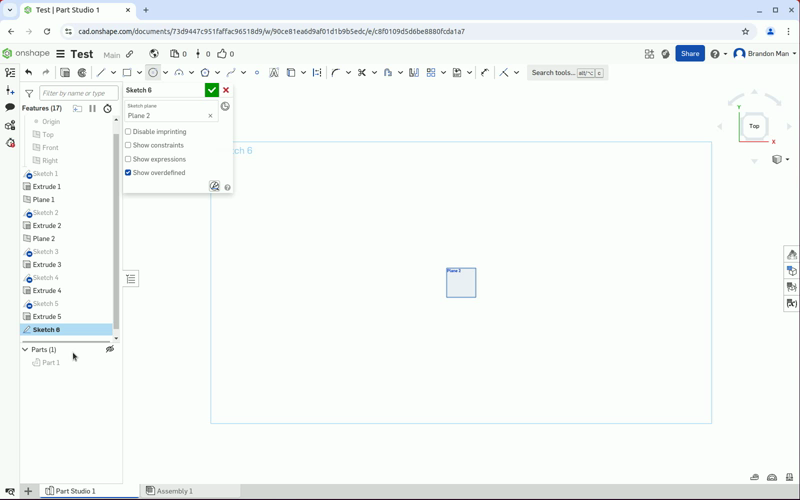
mouse_move(455, 329)
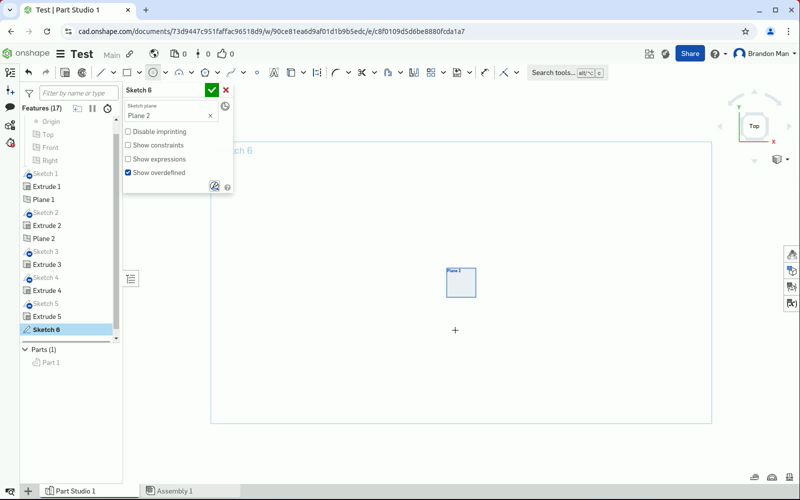
click(455, 329)
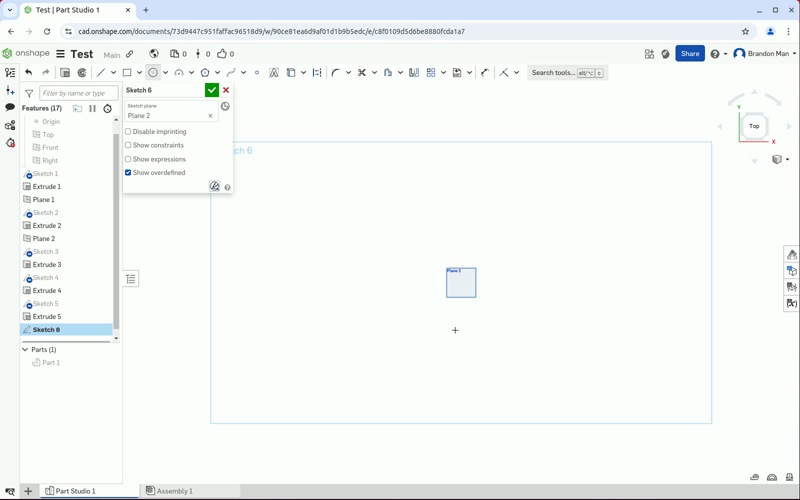
key_up(shift)
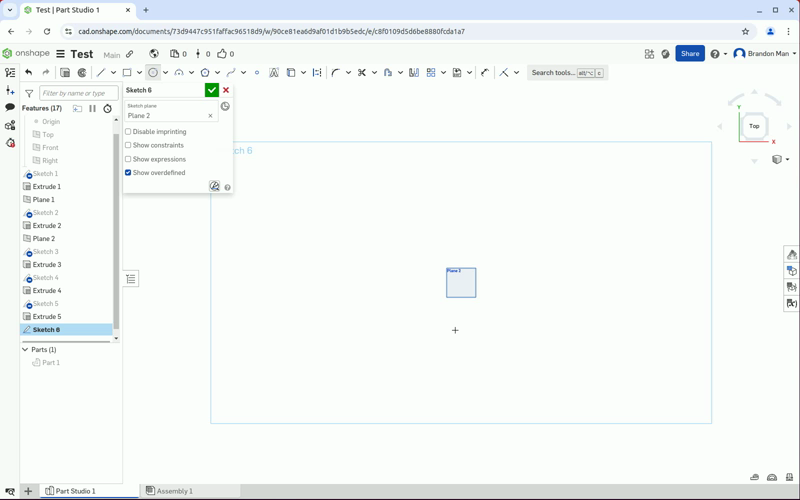
mouse_move(458, 329)
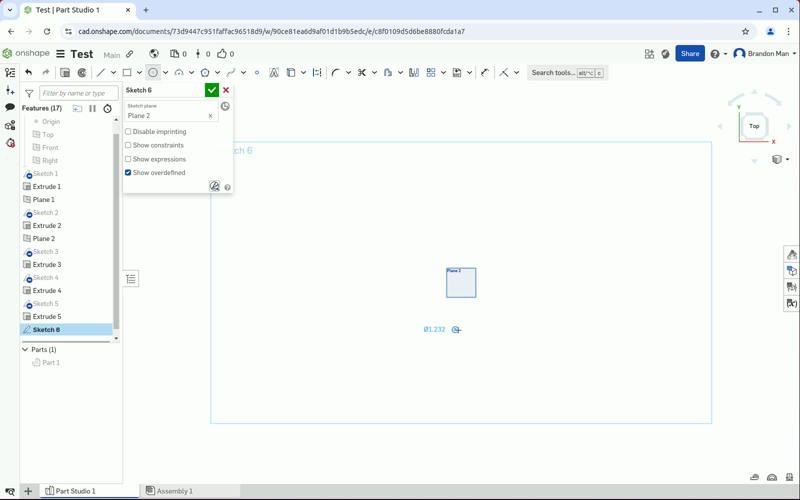
click(458, 329)
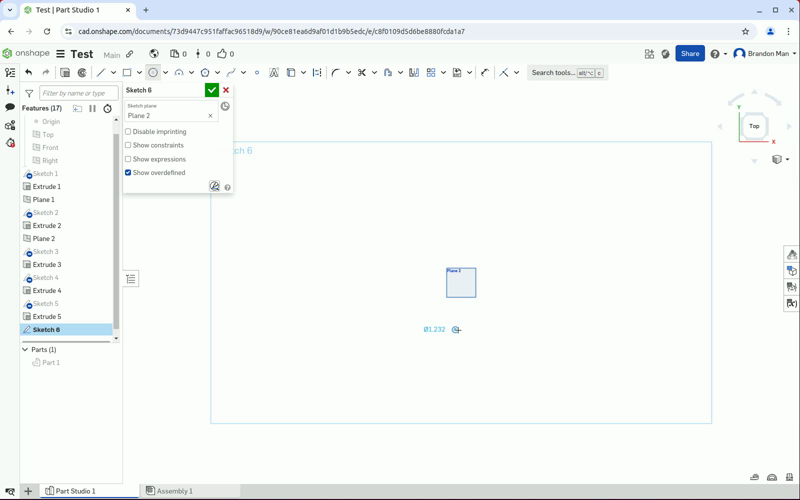
key(esc)
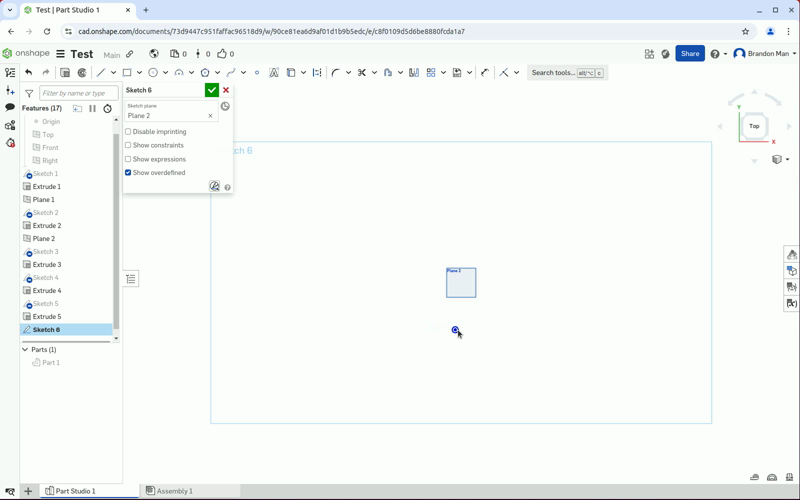
mouse_move(456, 330)
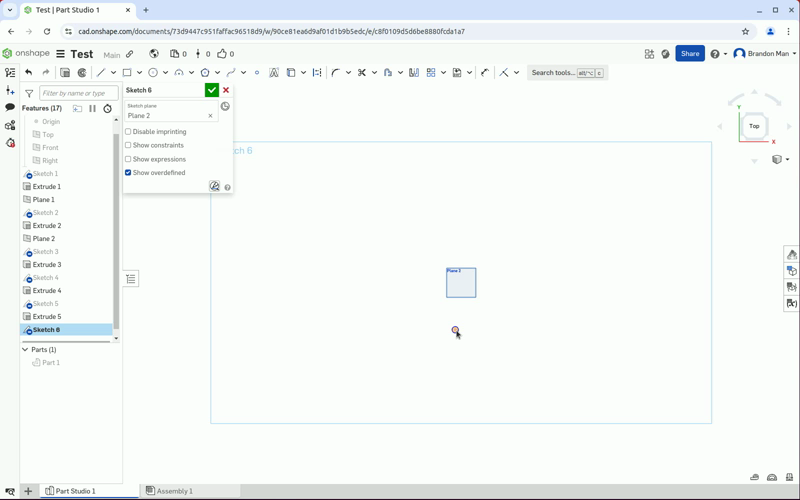
scroll(6)
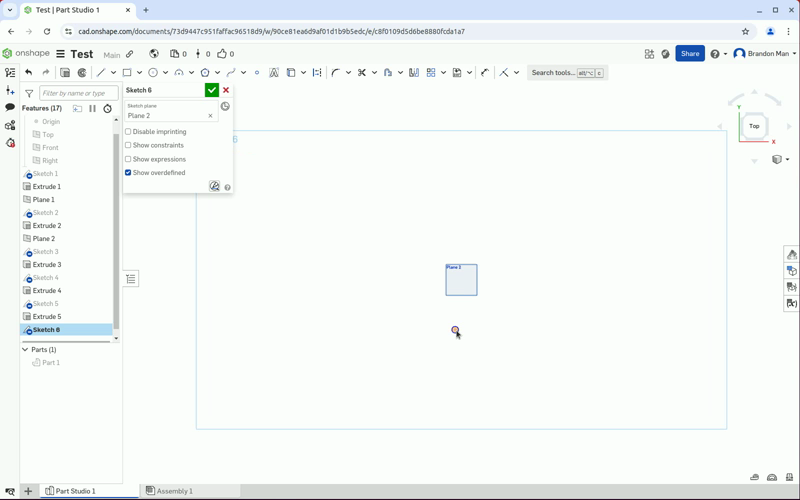
scroll(6)
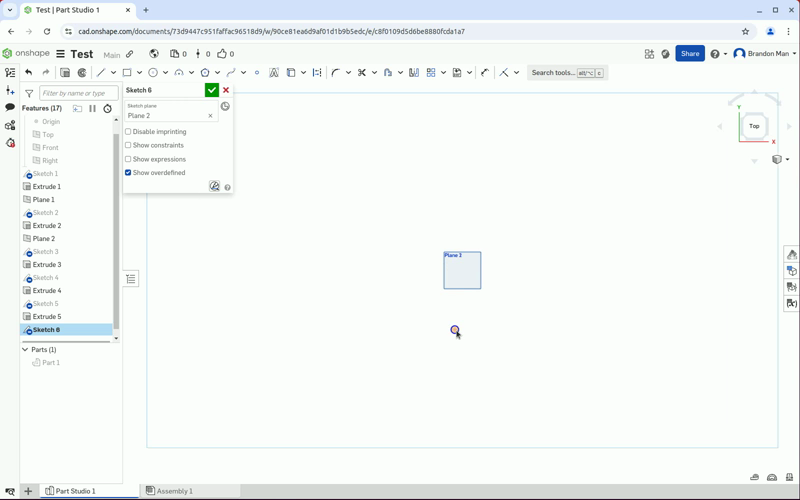
scroll(6)
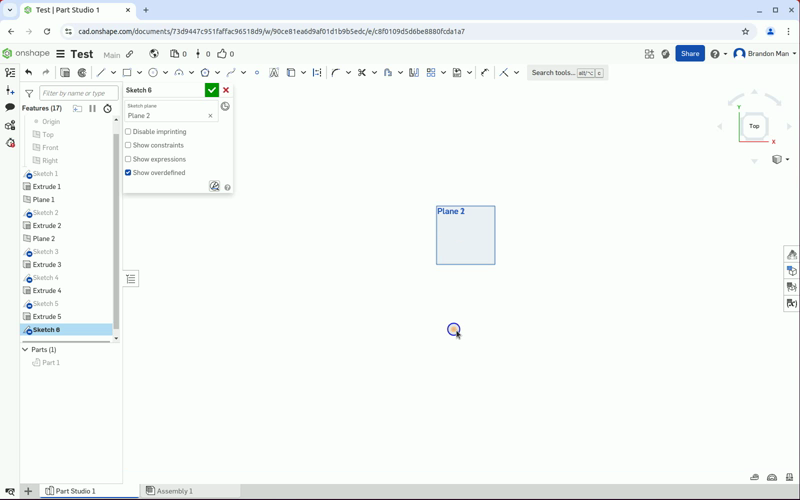
scroll(6)
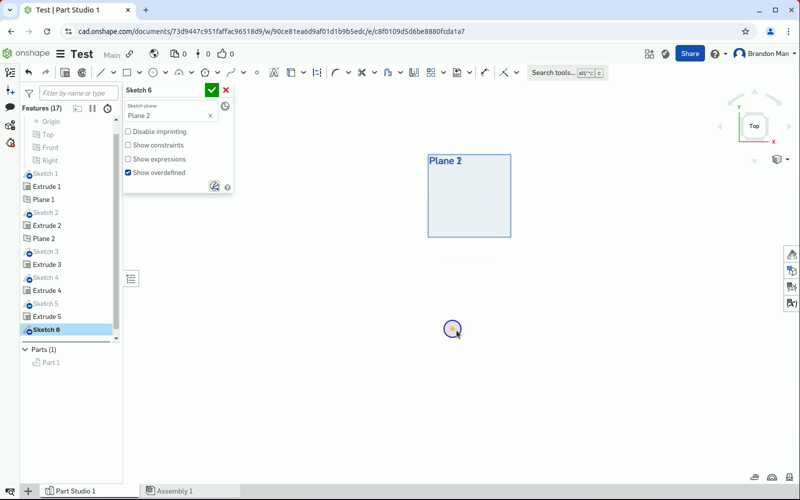
scroll(6)
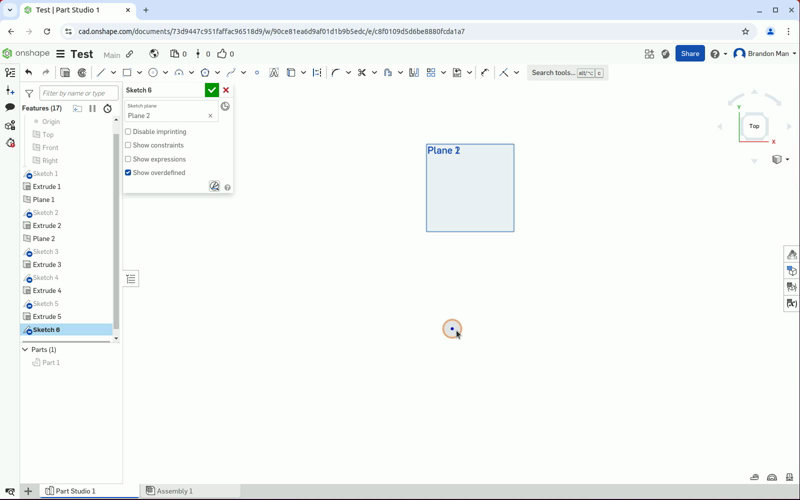
scroll(6)
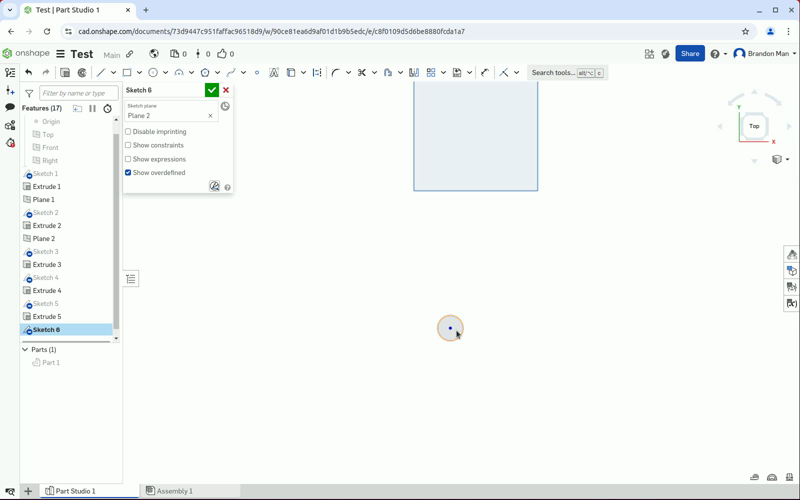
scroll(6)
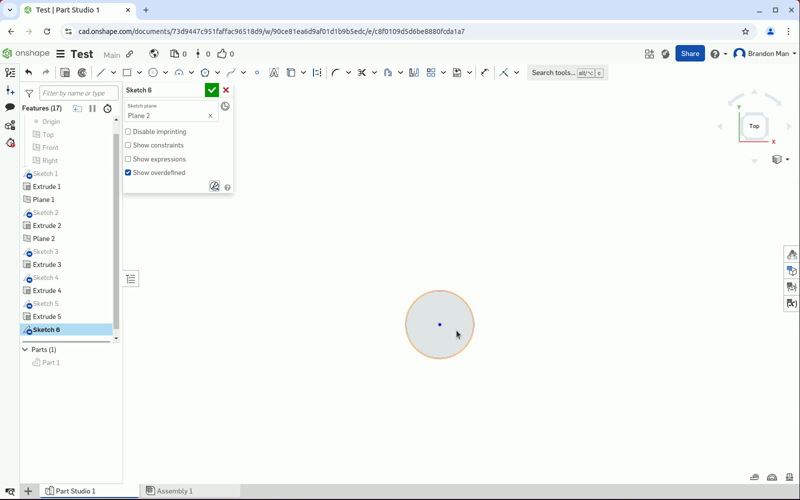
click(456, 330)
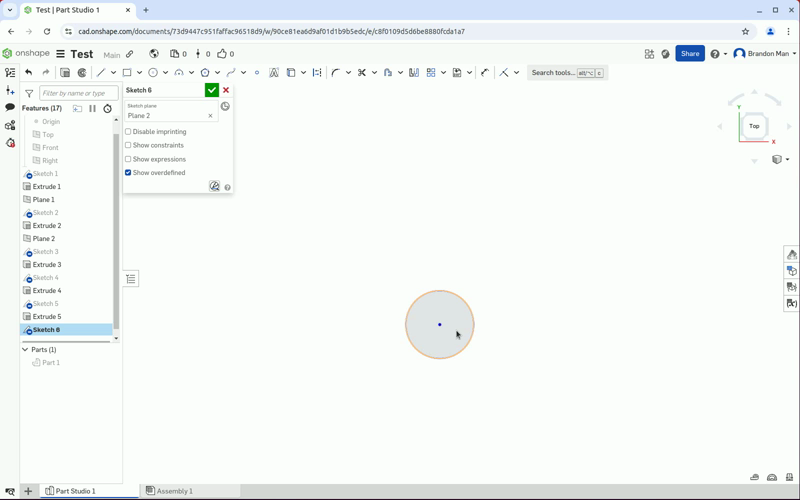
scroll(-6)
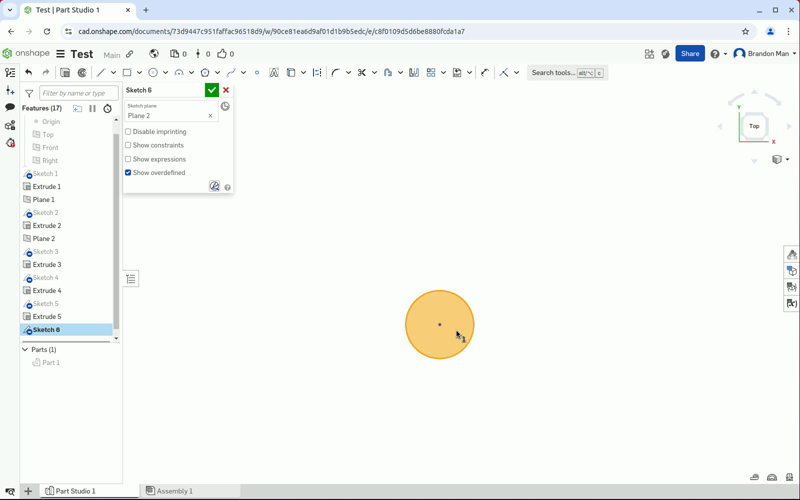
scroll(-6)
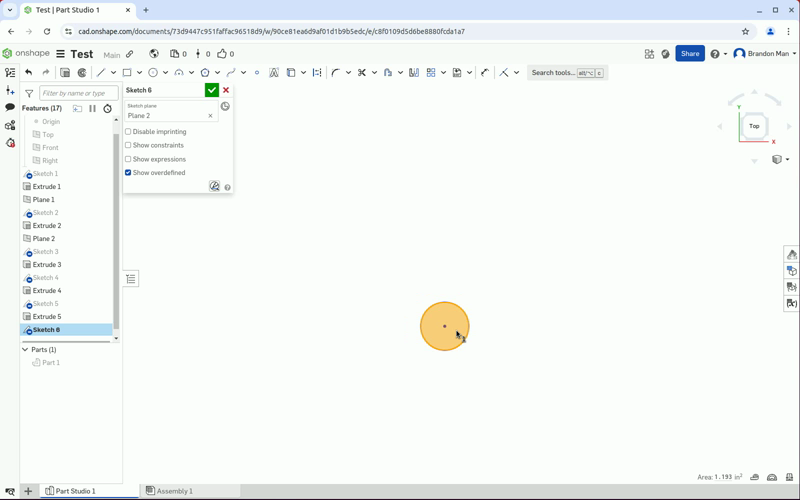
scroll(-6)
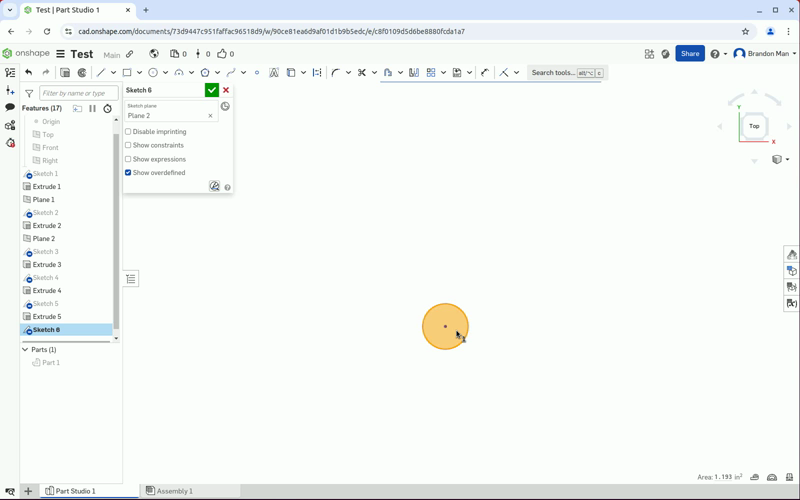
scroll(-6)
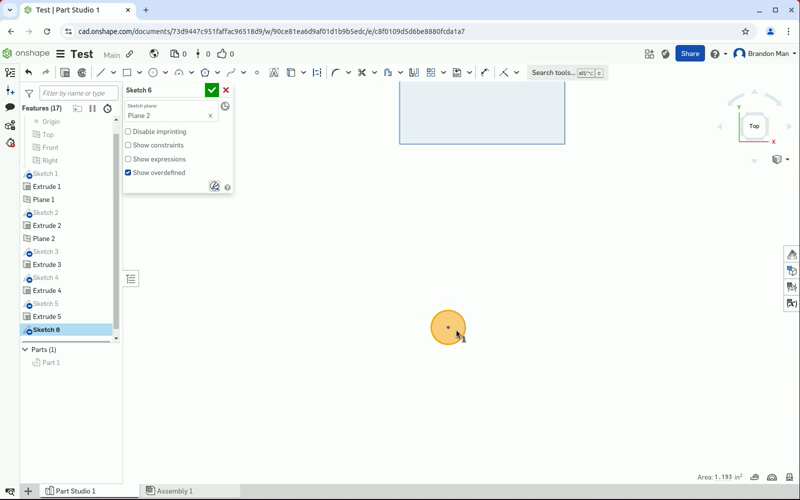
scroll(-6)
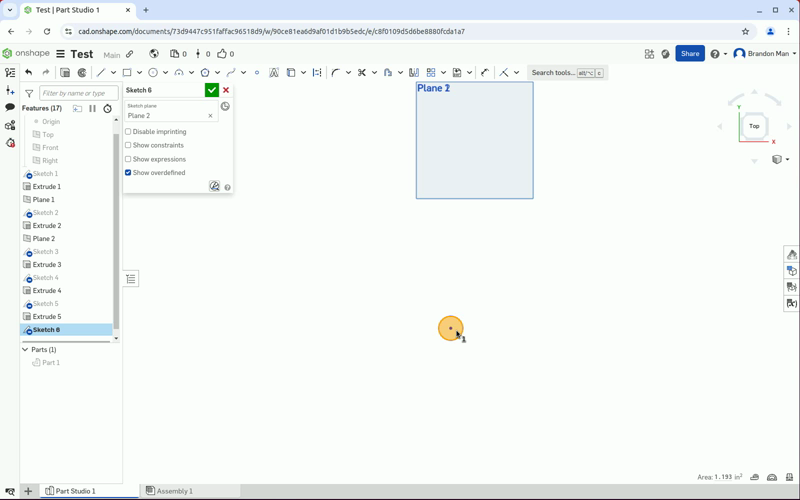
scroll(-6)
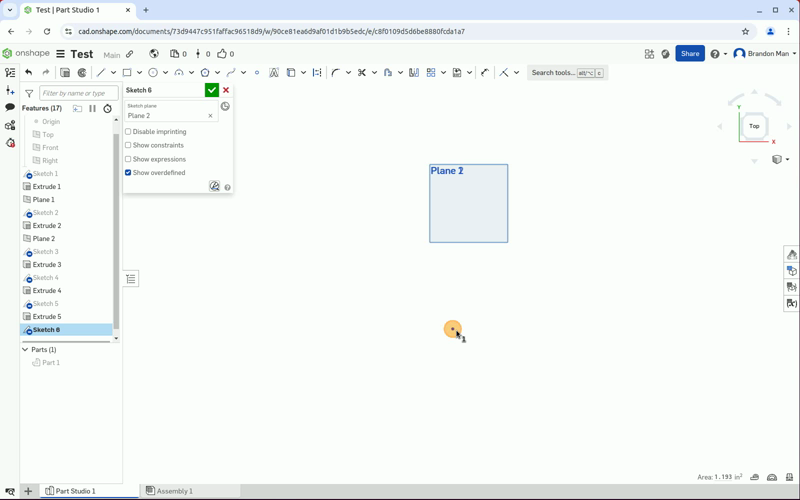
scroll(-6)
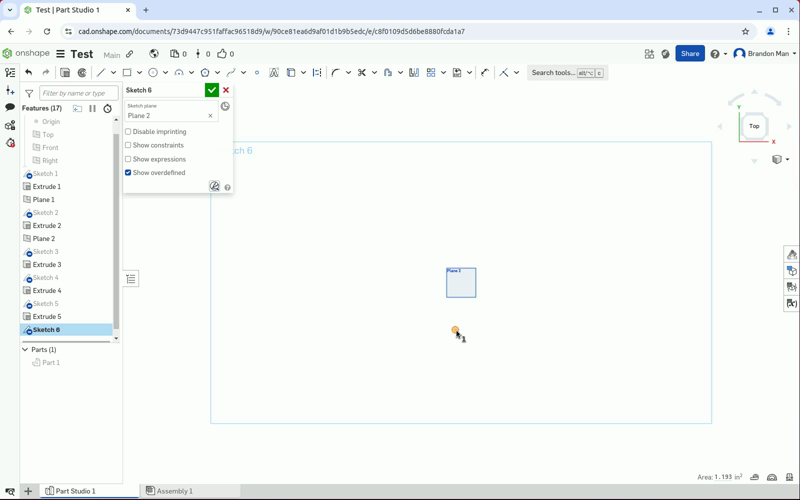
mouse_move(73, 352)
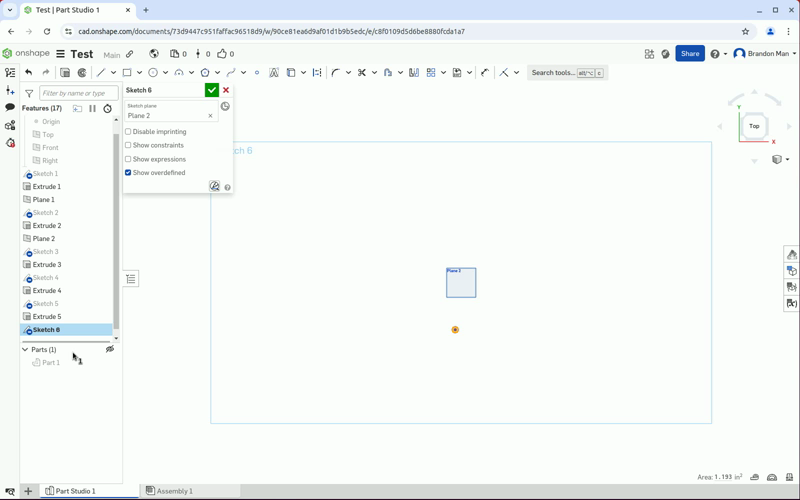
key(shift+y)
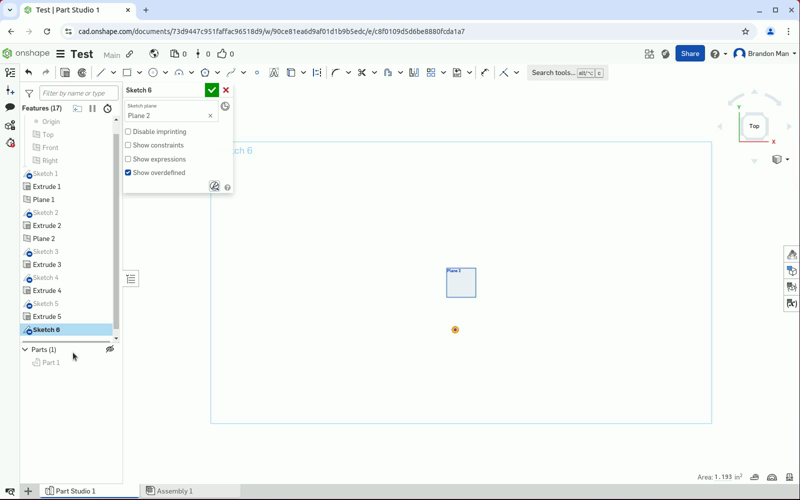
key(shift+e)
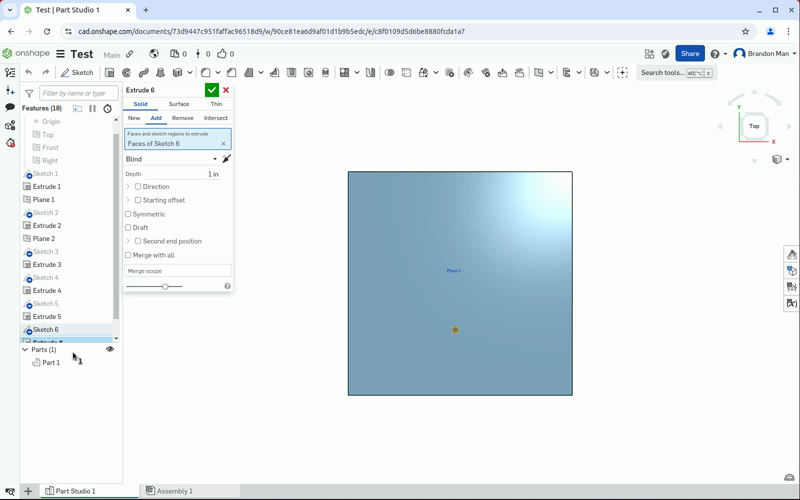
mouse_move(143, 106)
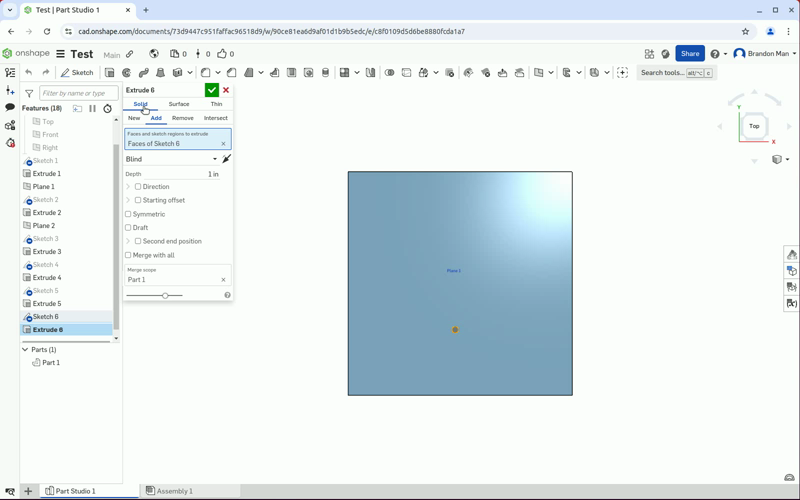
click(143, 106)
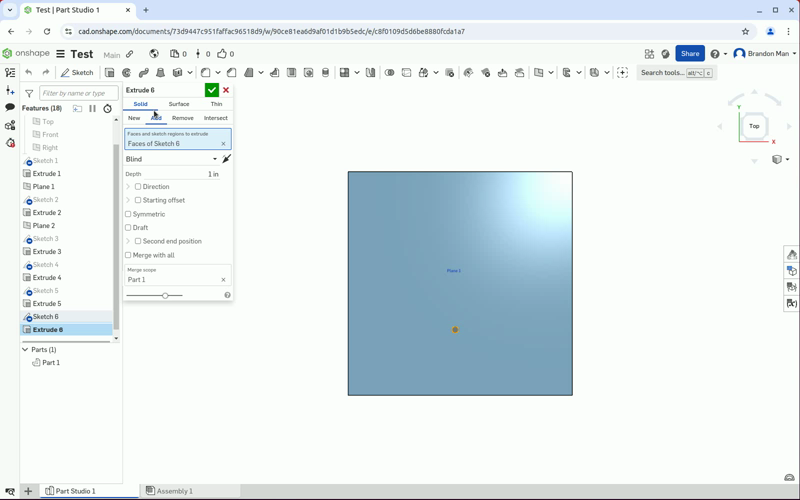
mouse_move(186, 120)
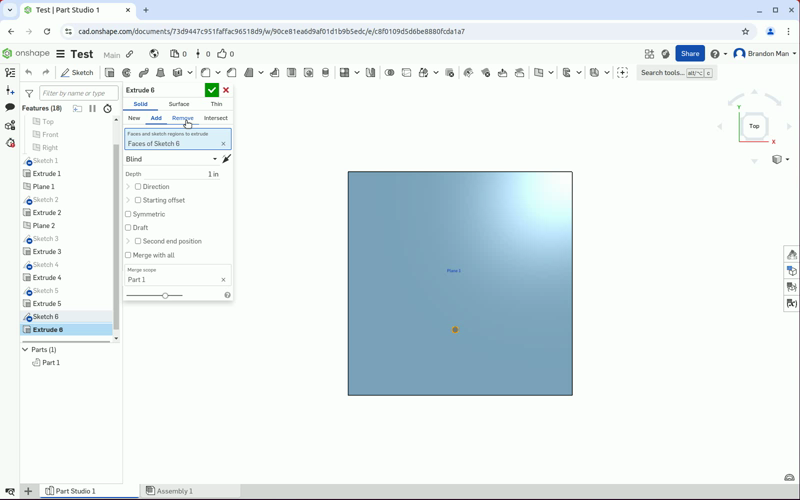
click(186, 120)
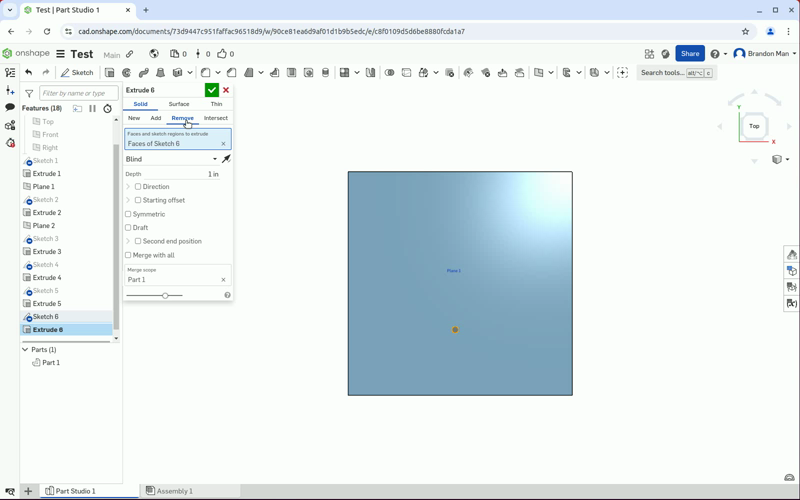
key(tab, 4)
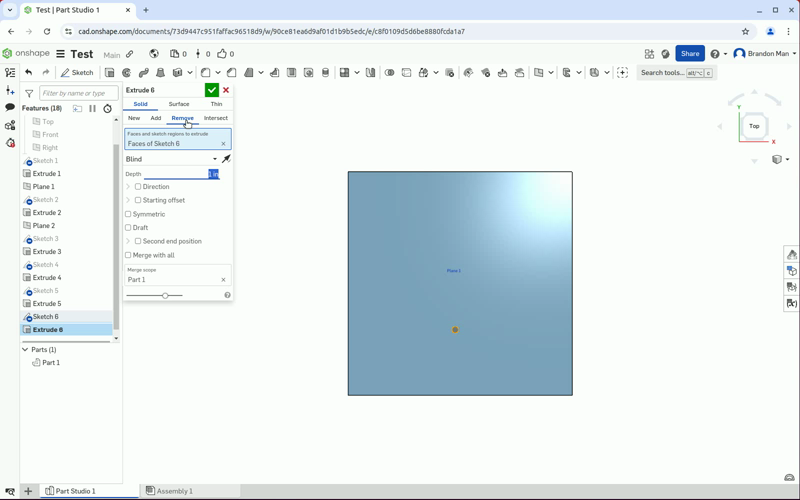
text(4.333)
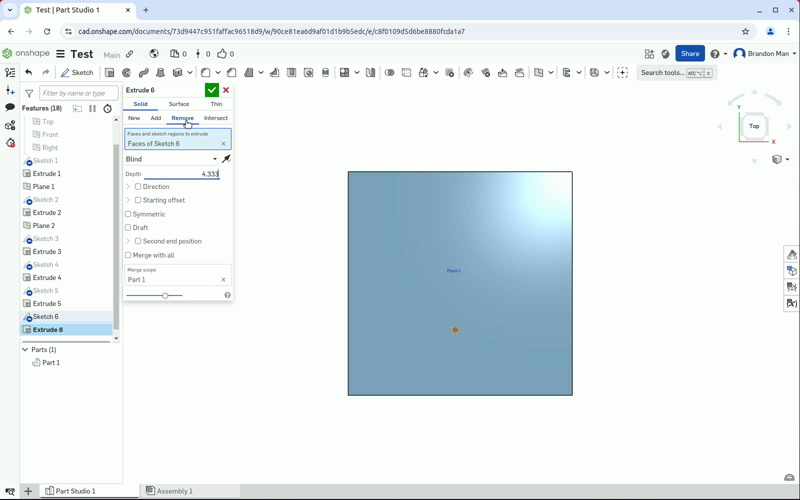
key(tab, 6)
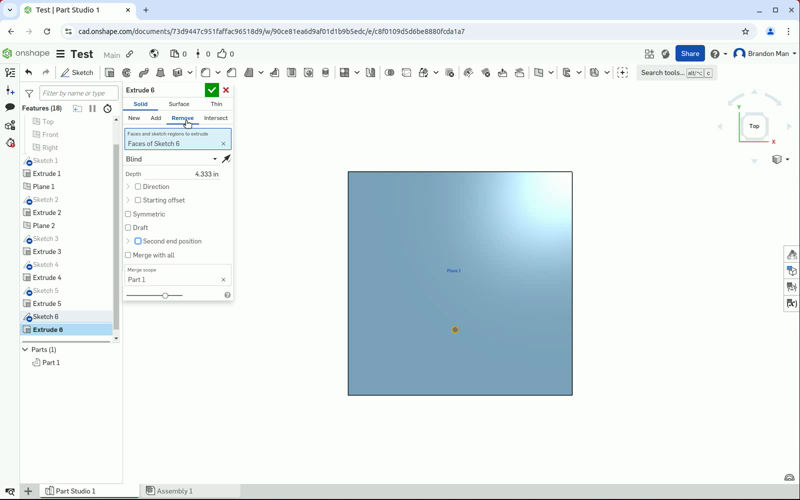
key(space)
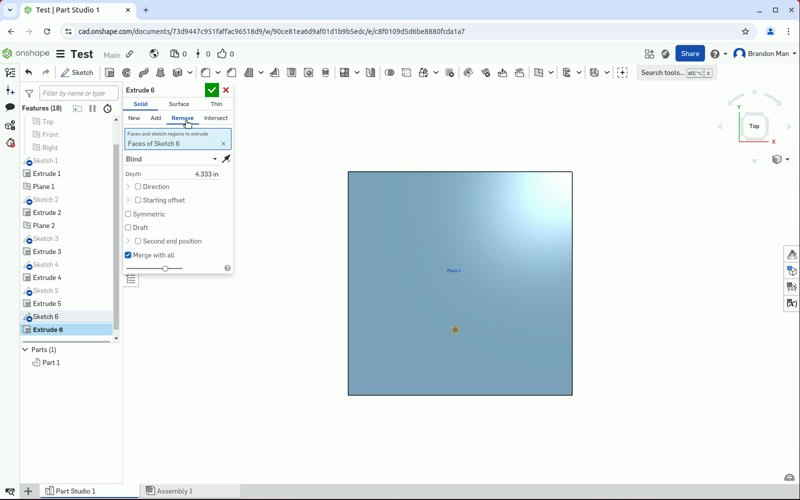
key(enter)
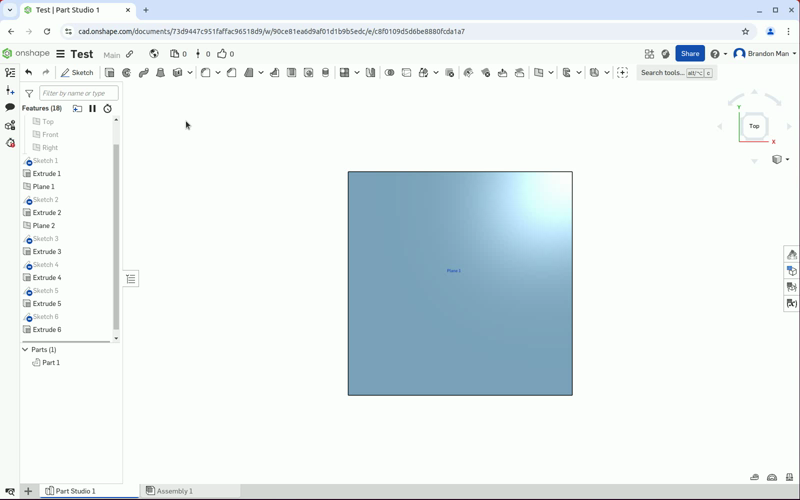
key(shift+h)
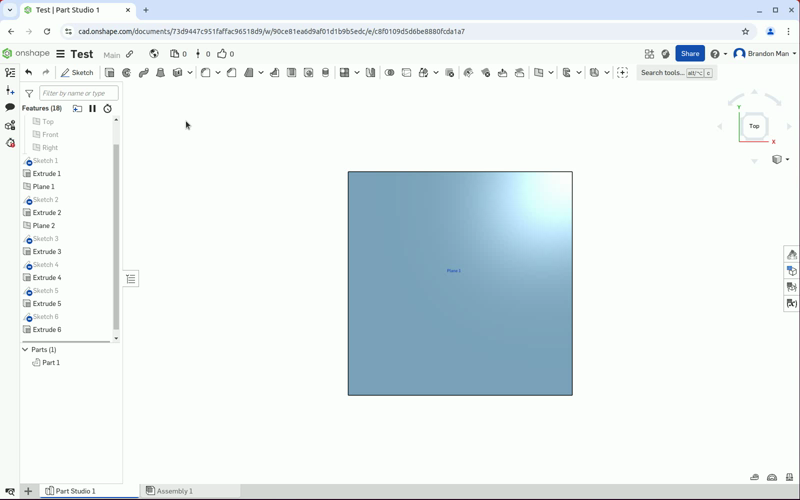
key(shift+h)
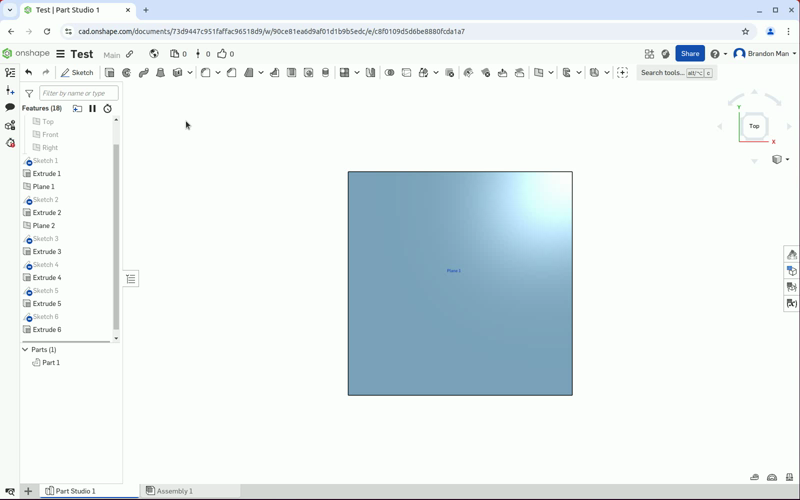
mouse_move(69, 163)
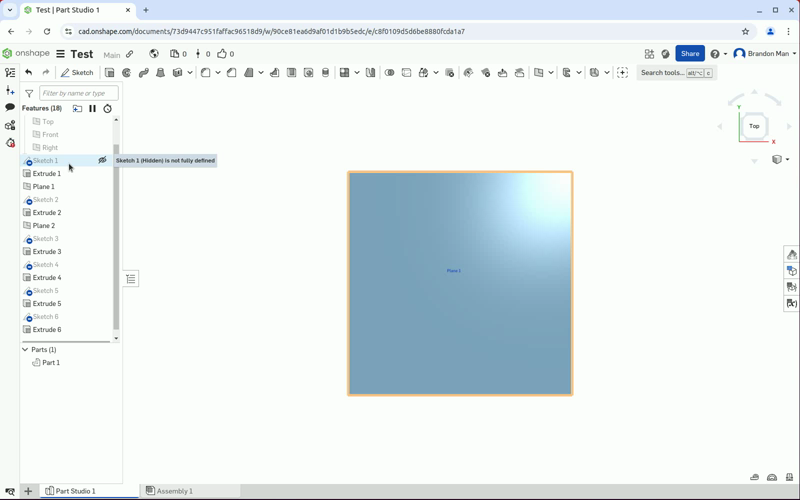
click(69, 163)
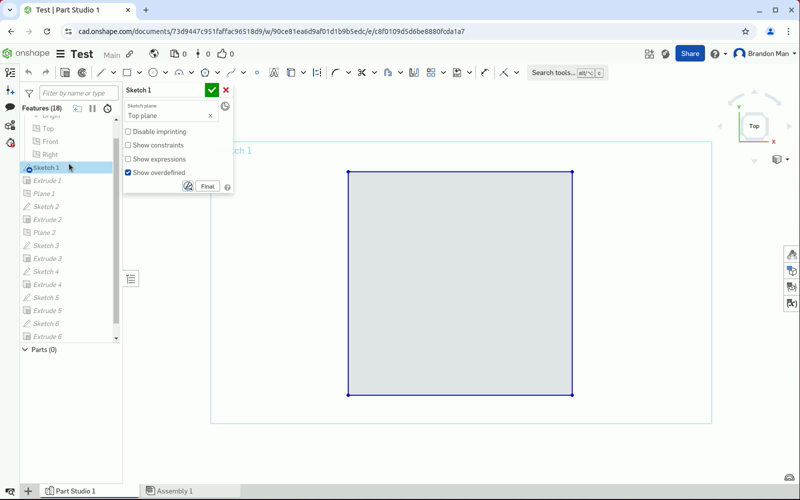
mouse_move(229, 92)
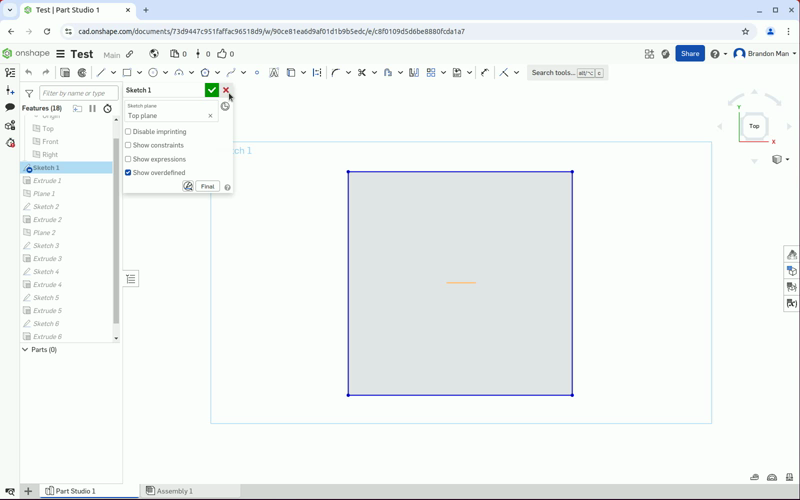
click(229, 92)
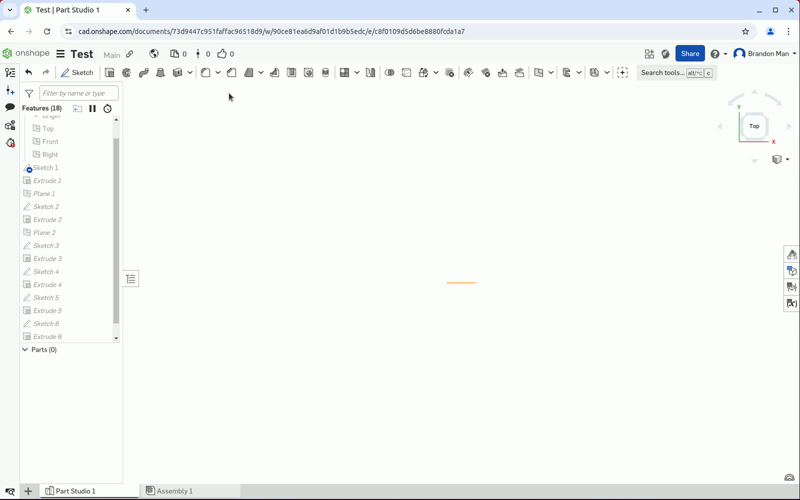
key(shift+s)
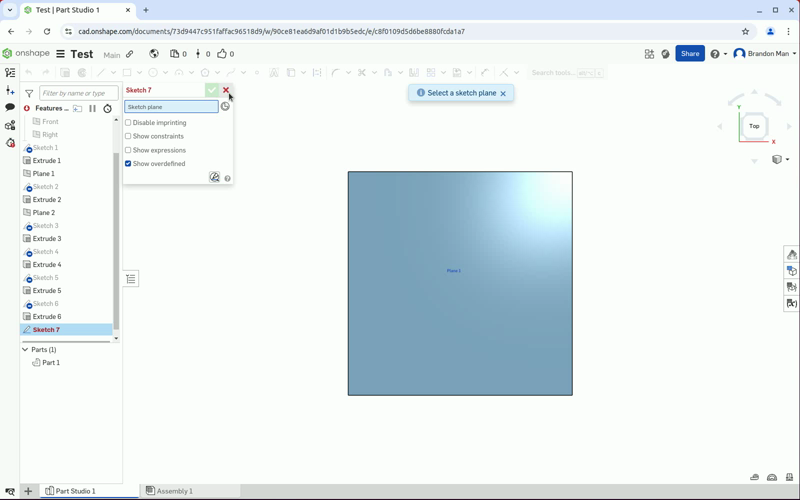
mouse_move(69, 215)
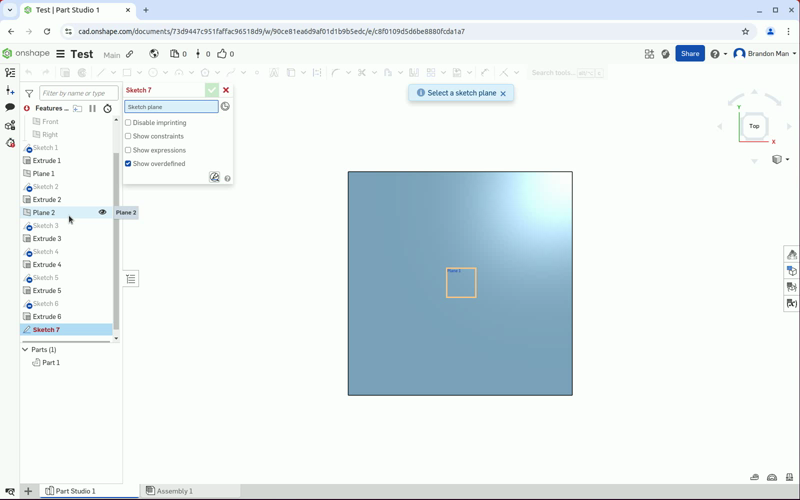
click(69, 215)
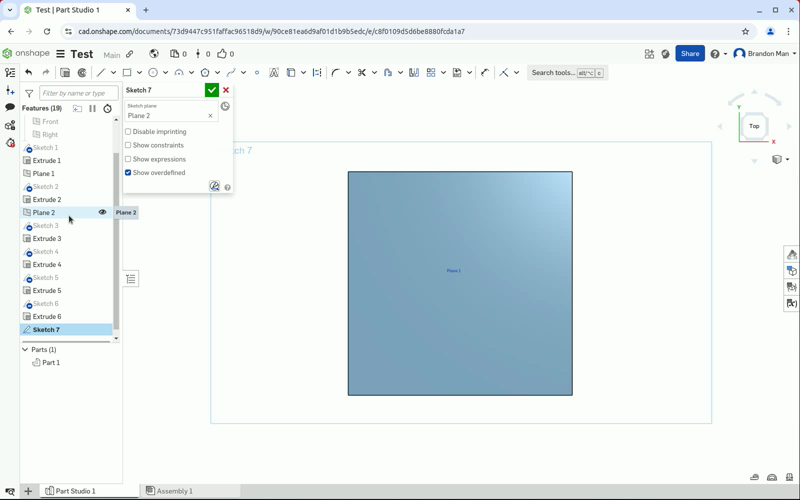
mouse_move(73, 352)
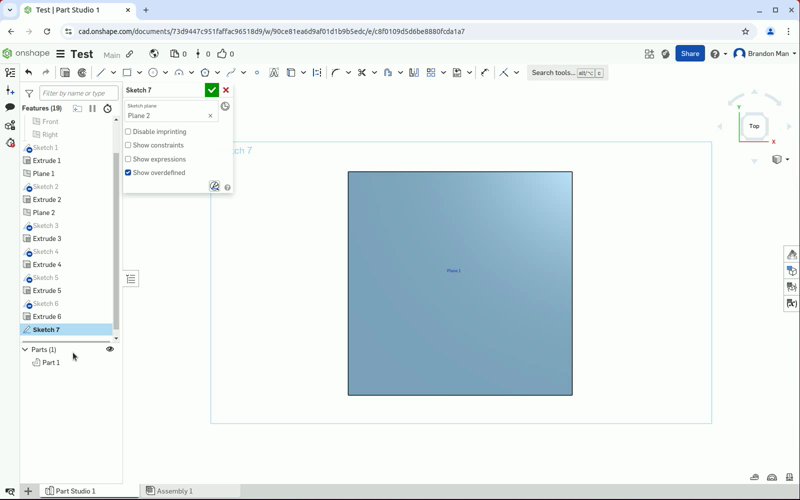
key(y)
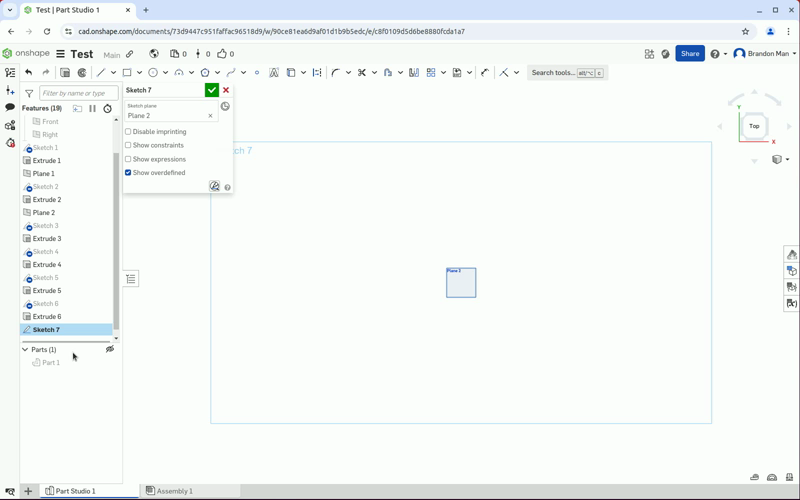
key(c)
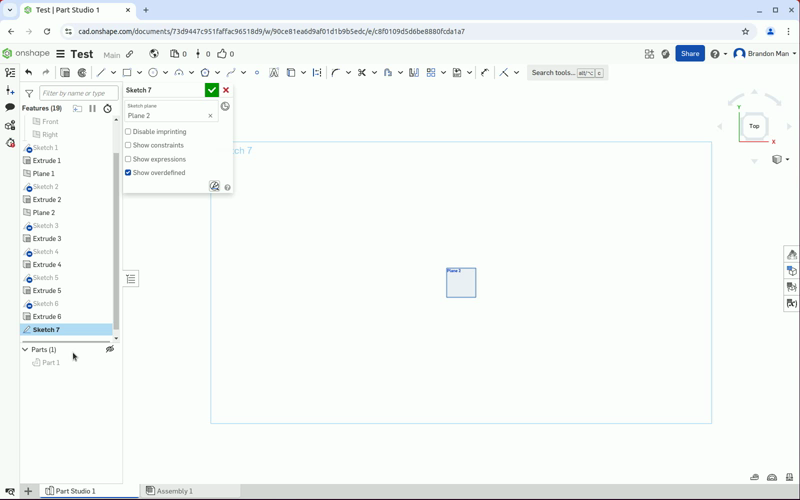
key_down(shift)
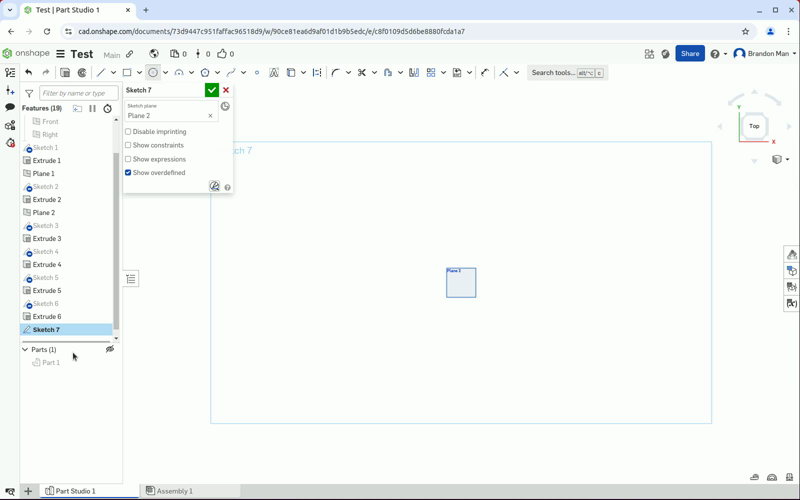
mouse_move(412, 329)
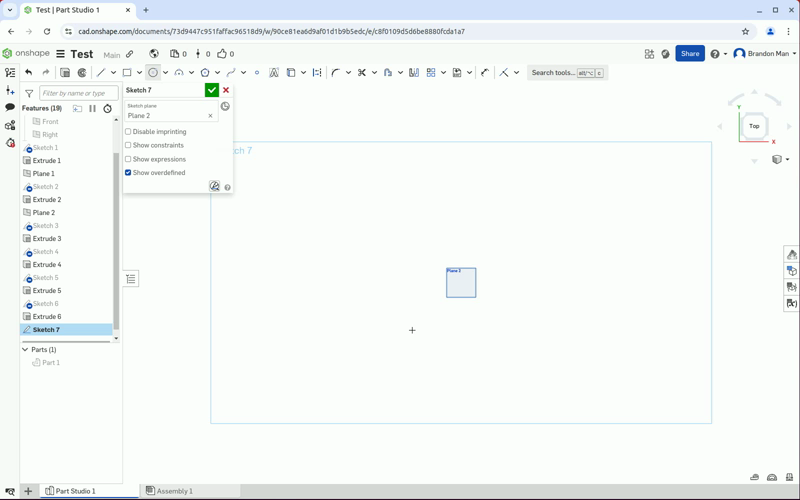
click(412, 329)
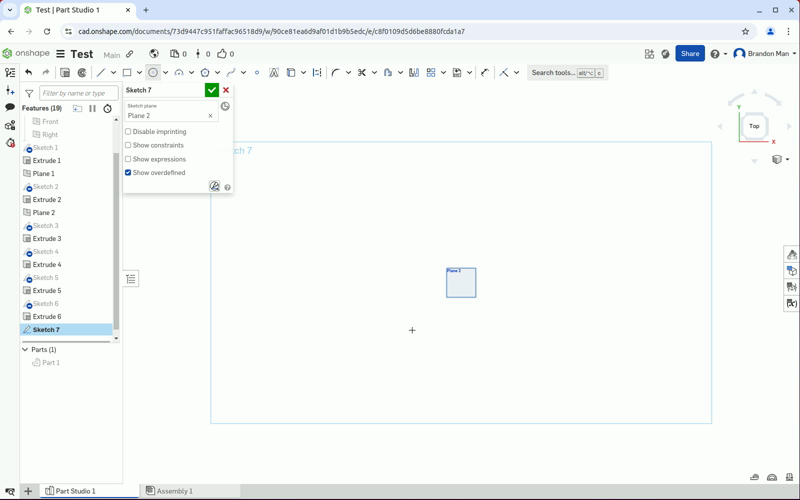
key_up(shift)
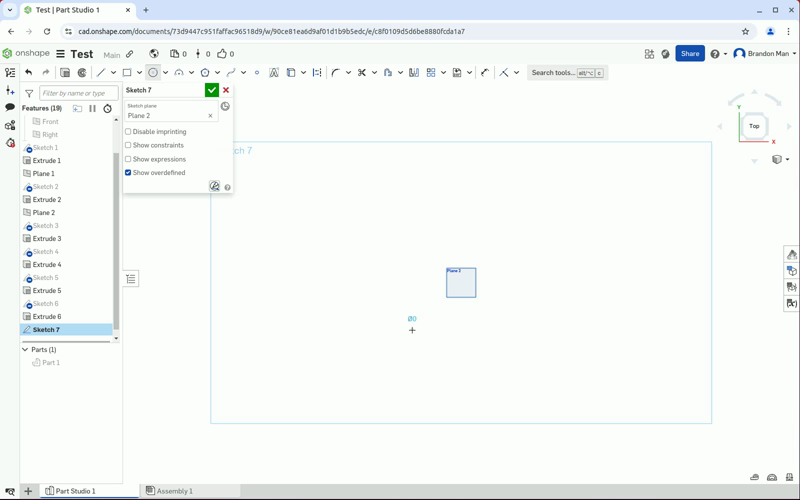
mouse_move(415, 329)
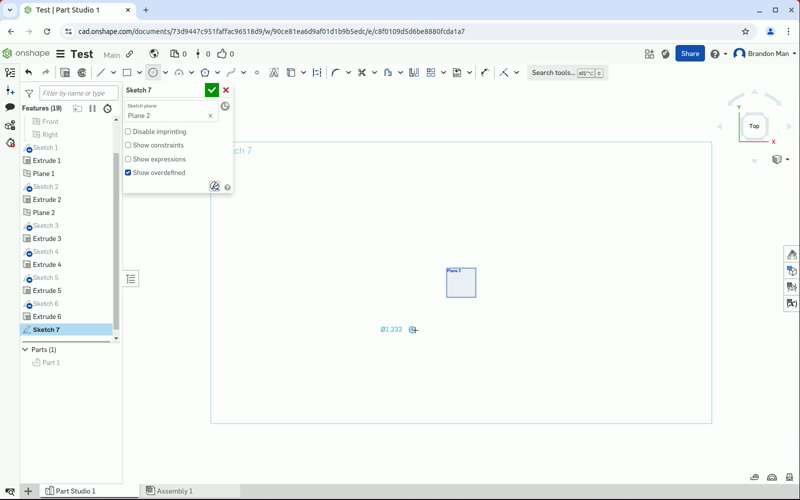
click(415, 329)
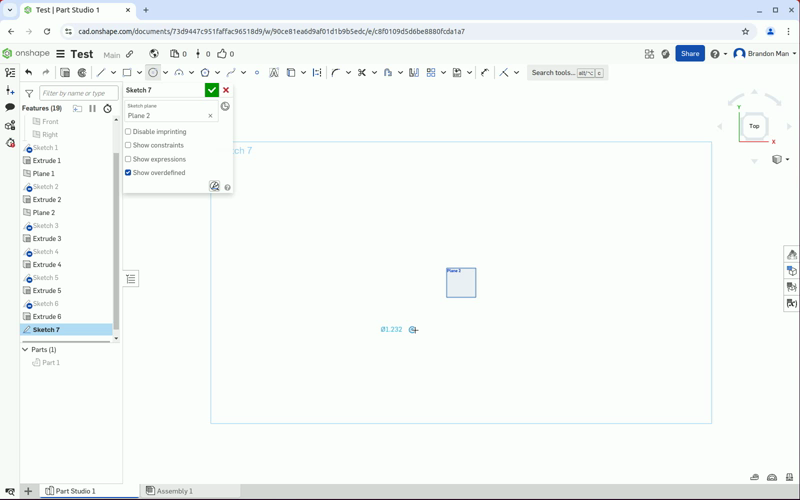
key(esc)
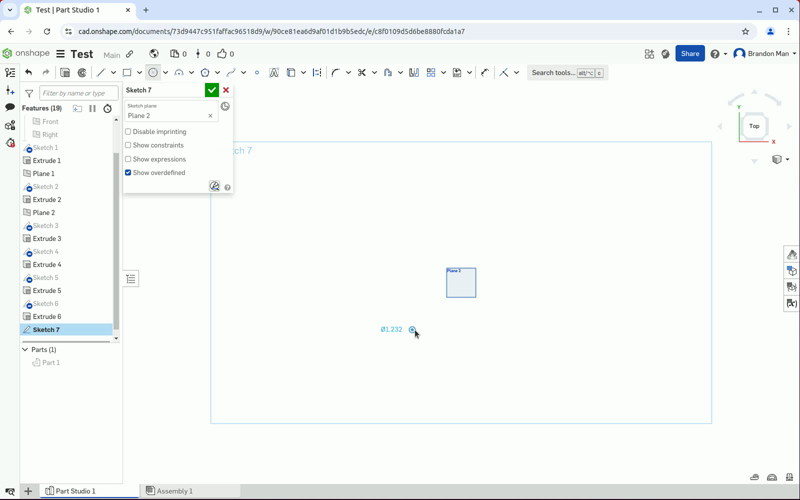
mouse_move(414, 329)
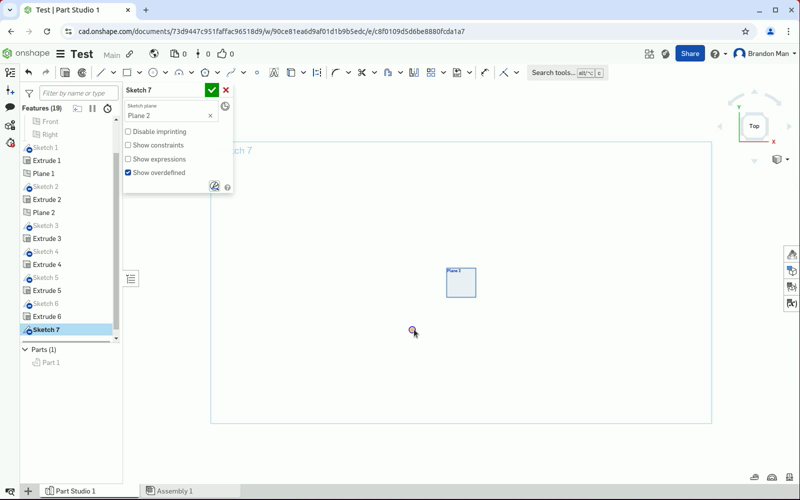
scroll(6)
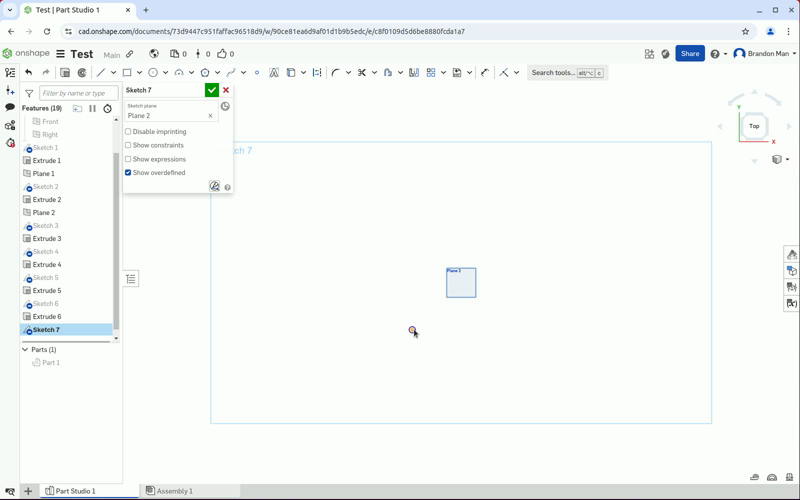
scroll(6)
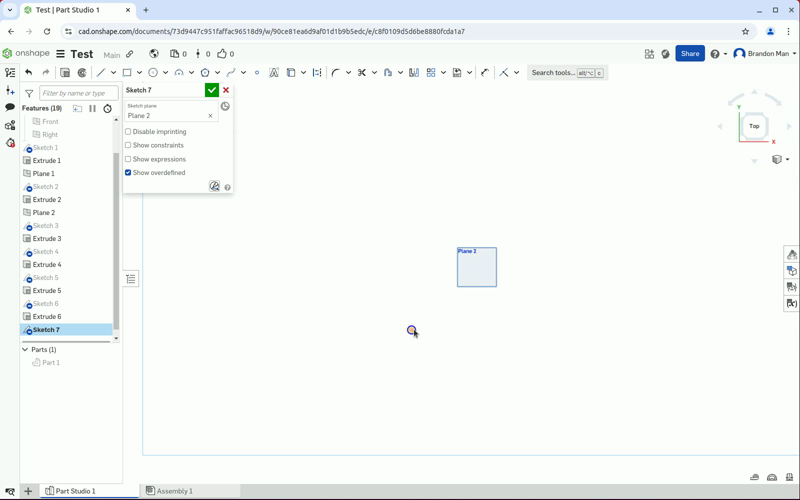
scroll(6)
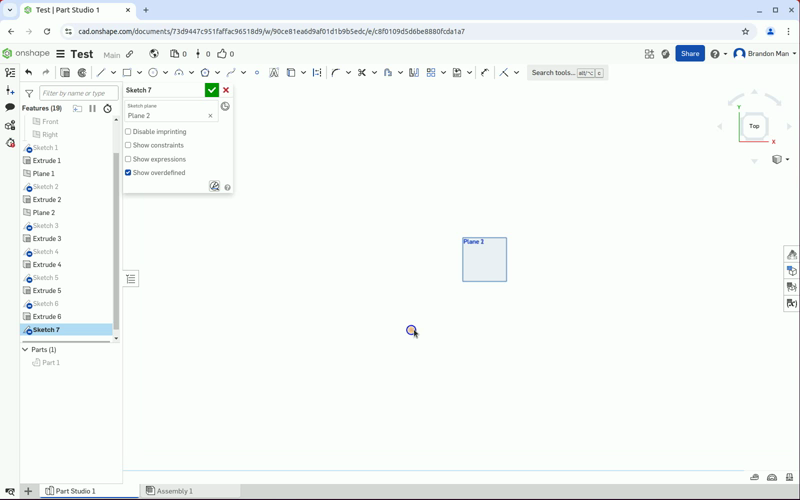
scroll(6)
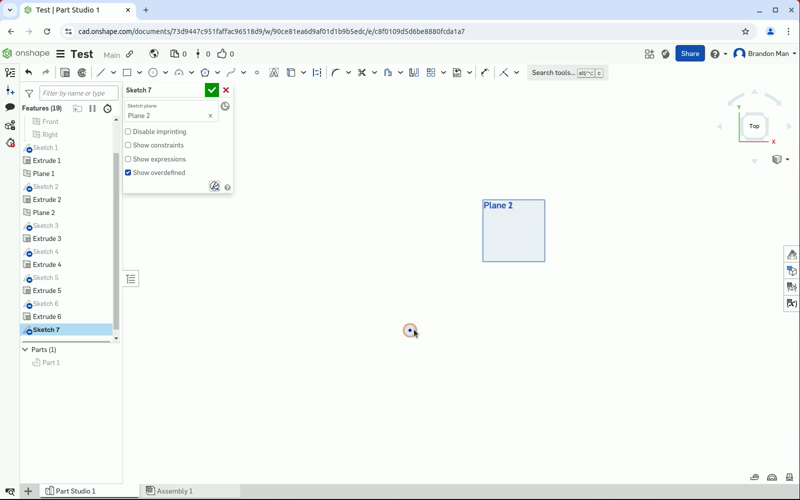
scroll(6)
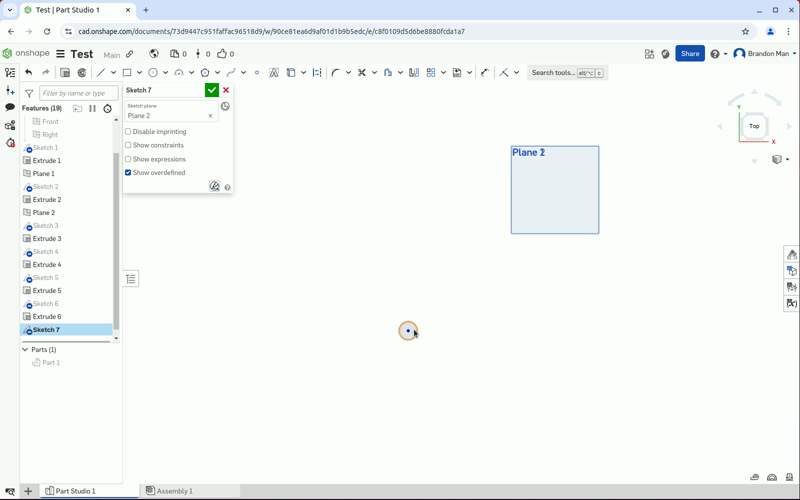
scroll(6)
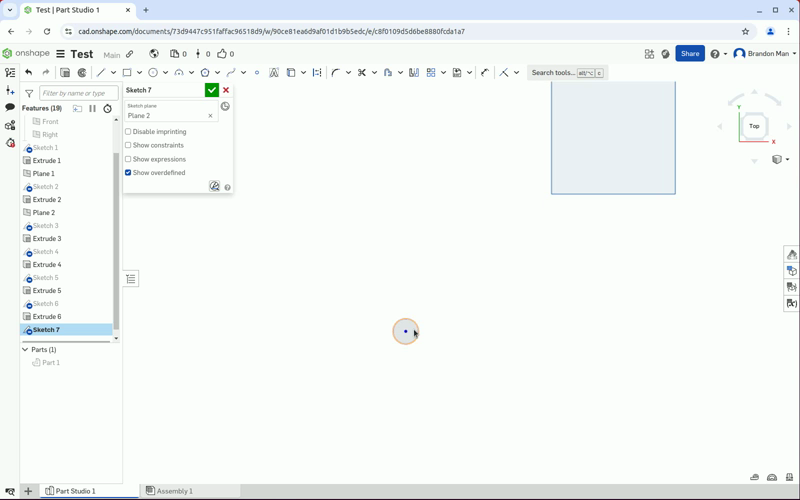
scroll(6)
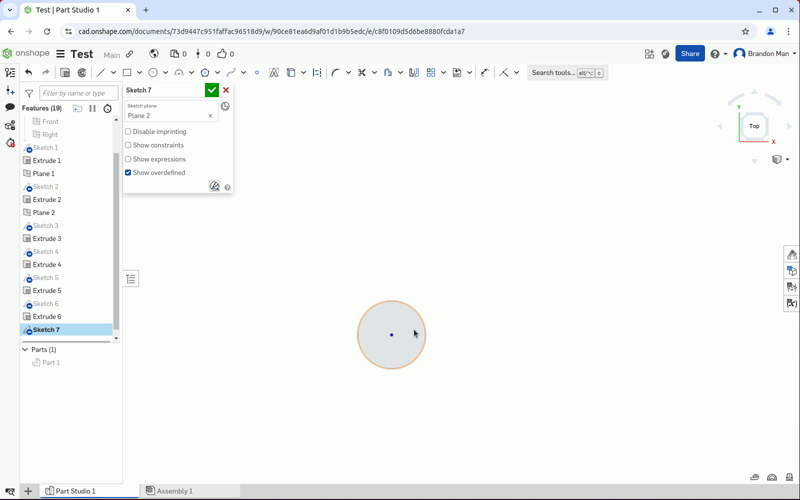
click(414, 329)
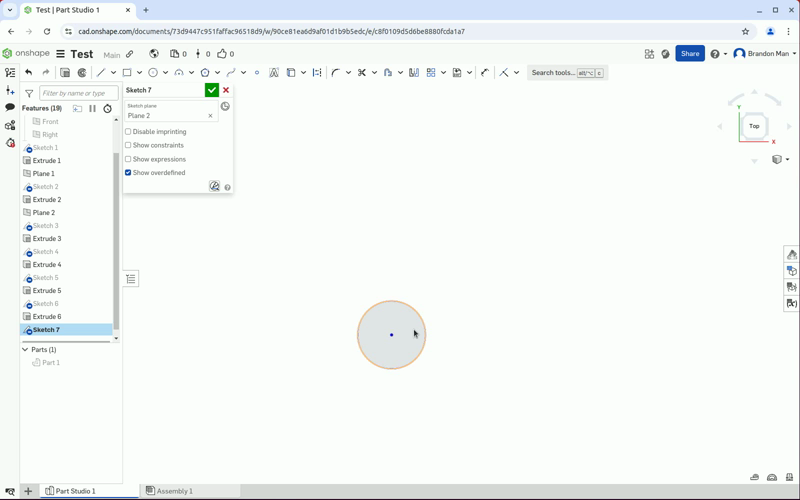
scroll(-6)
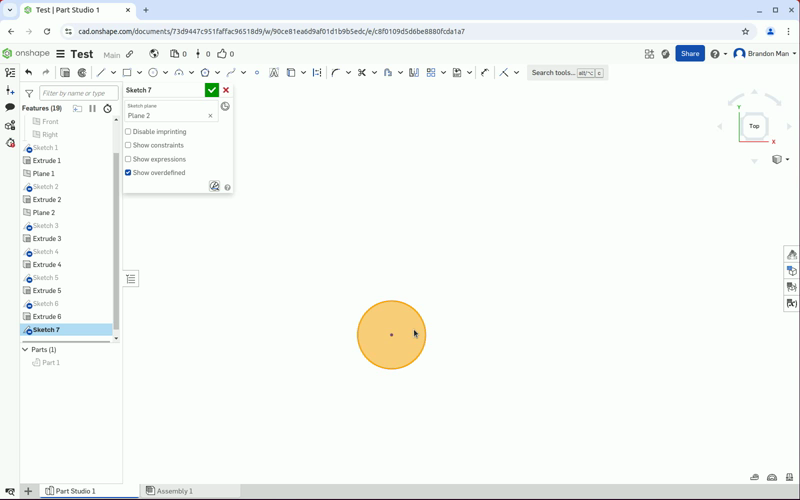
scroll(-6)
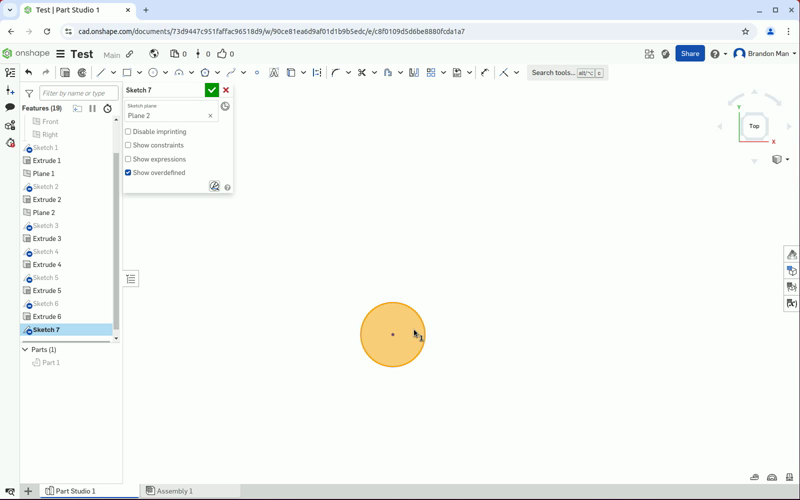
scroll(-6)
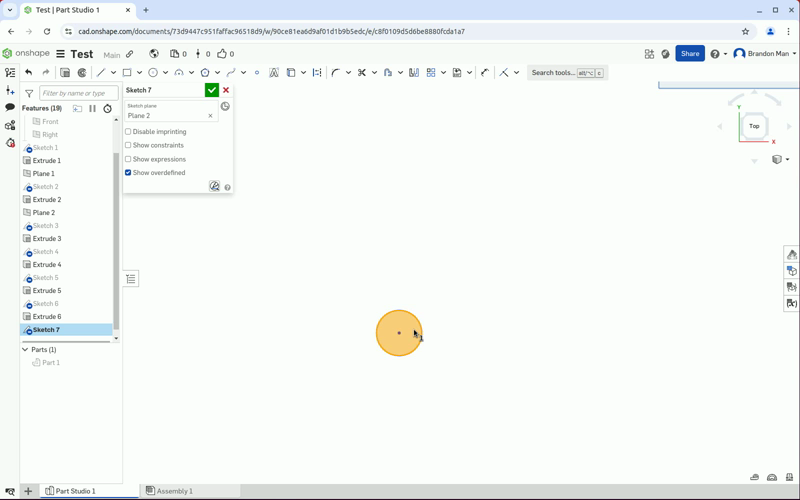
scroll(-6)
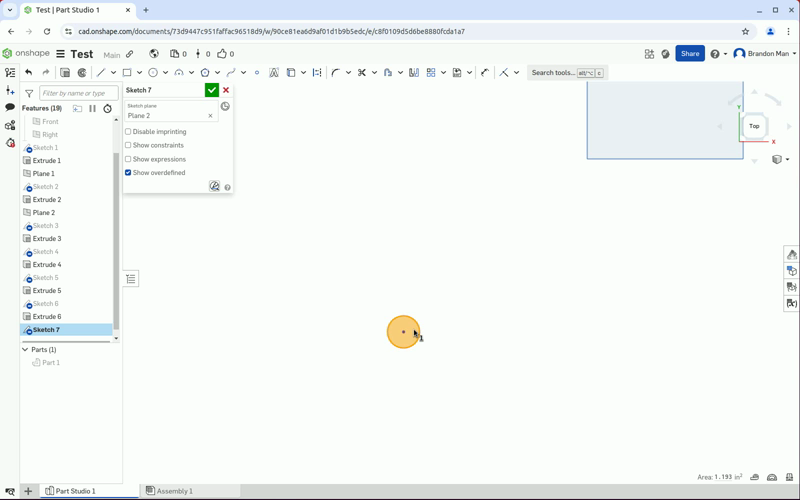
scroll(-6)
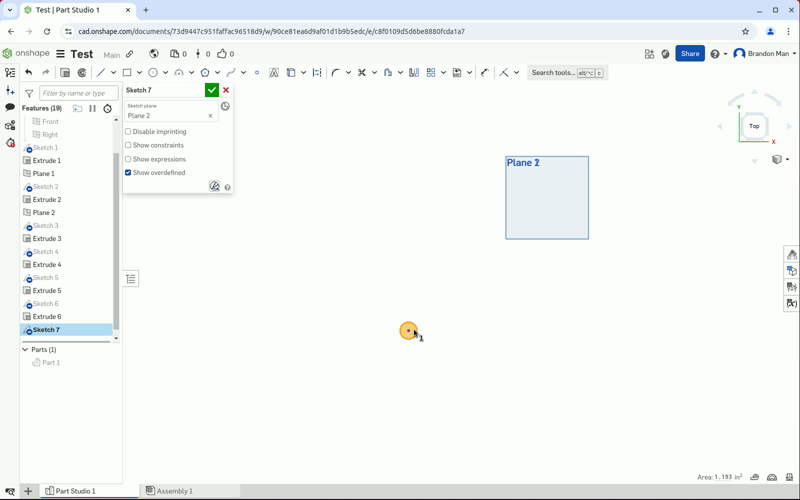
scroll(-6)
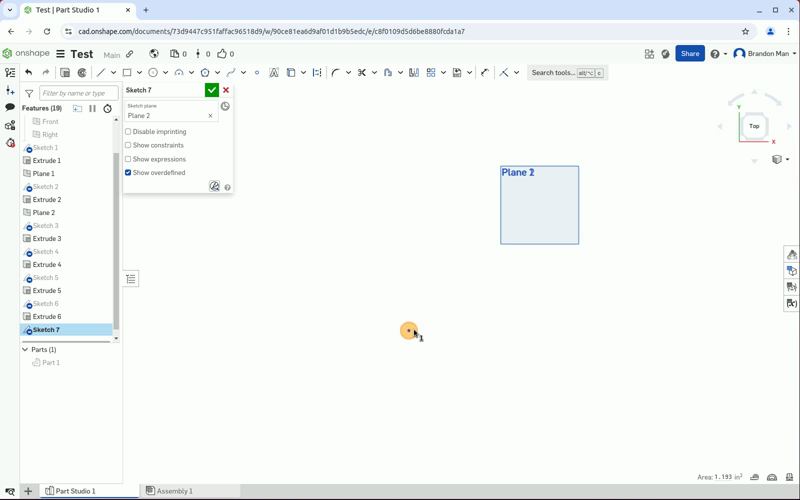
scroll(-6)
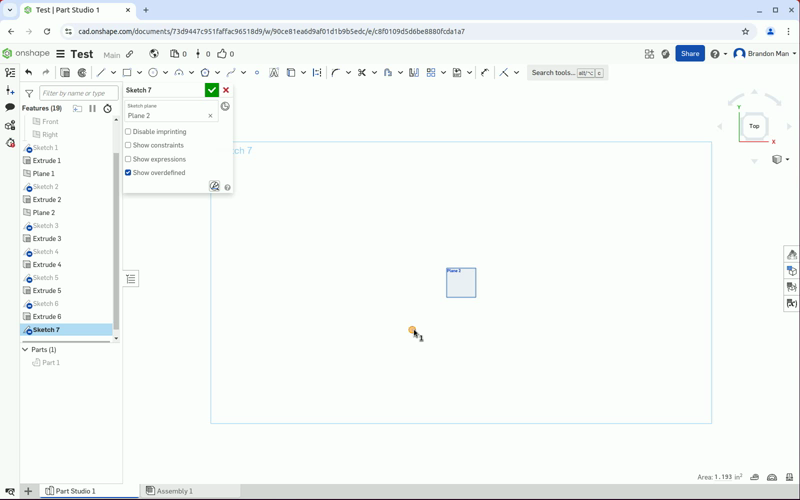
mouse_move(73, 352)
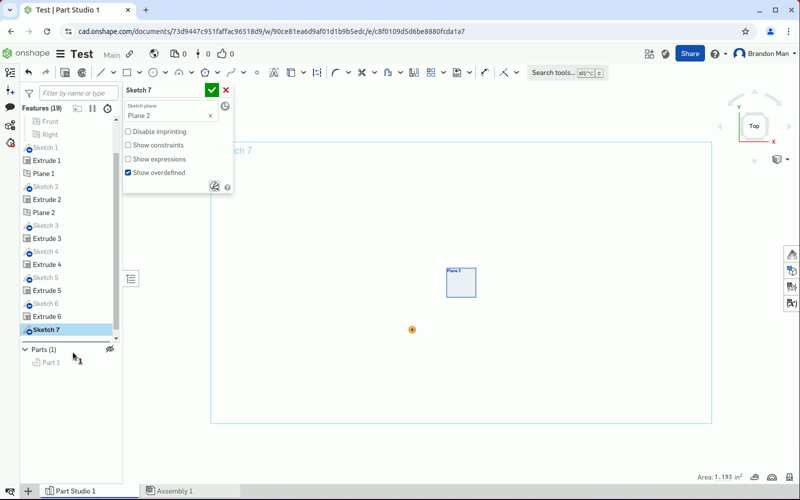
key(shift+y)
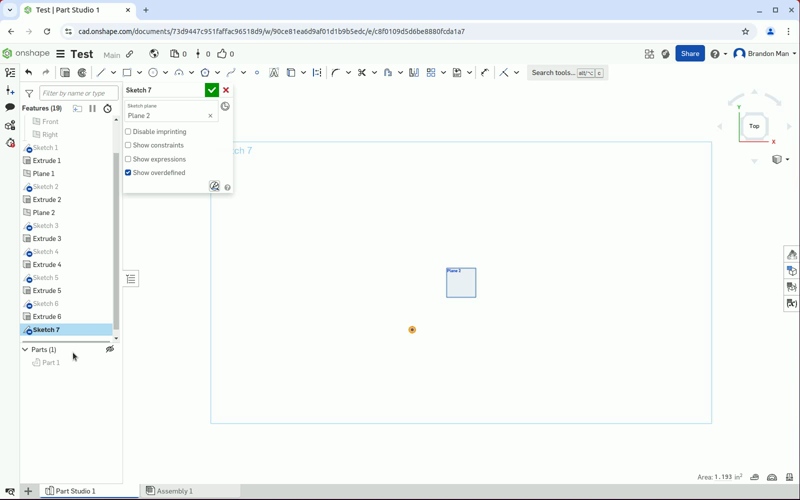
key(shift+e)
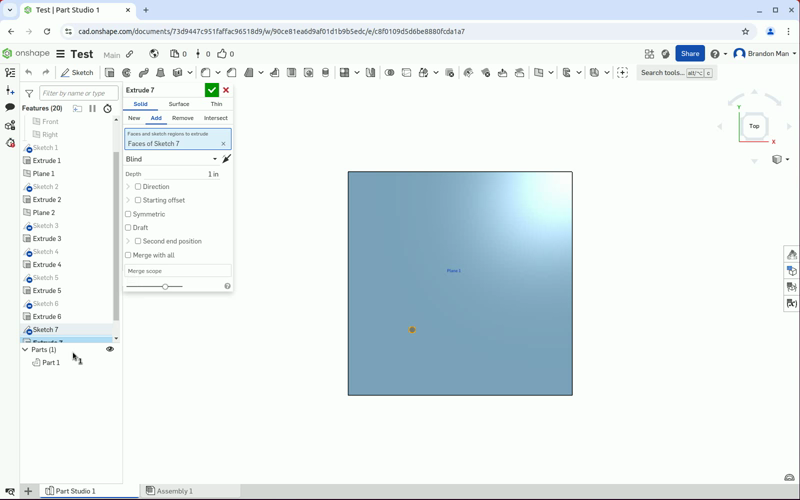
mouse_move(143, 106)
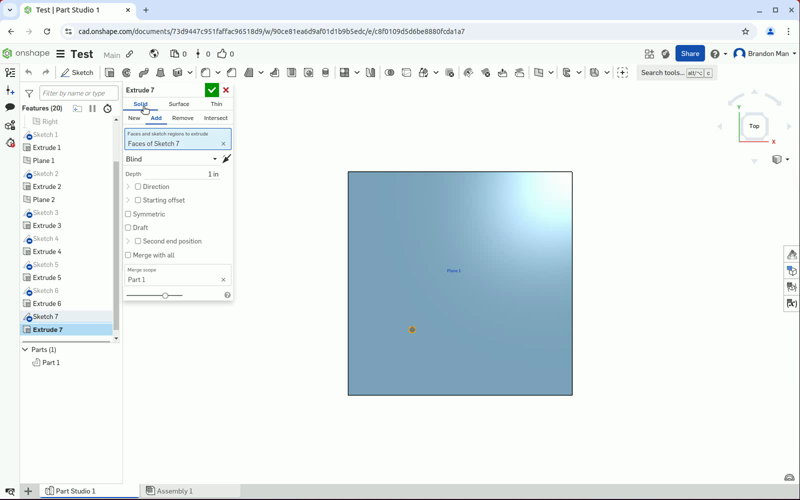
click(143, 106)
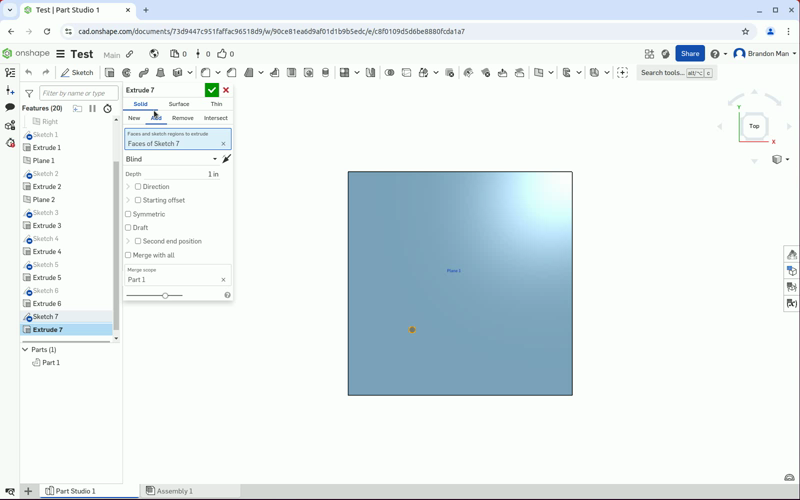
mouse_move(186, 120)
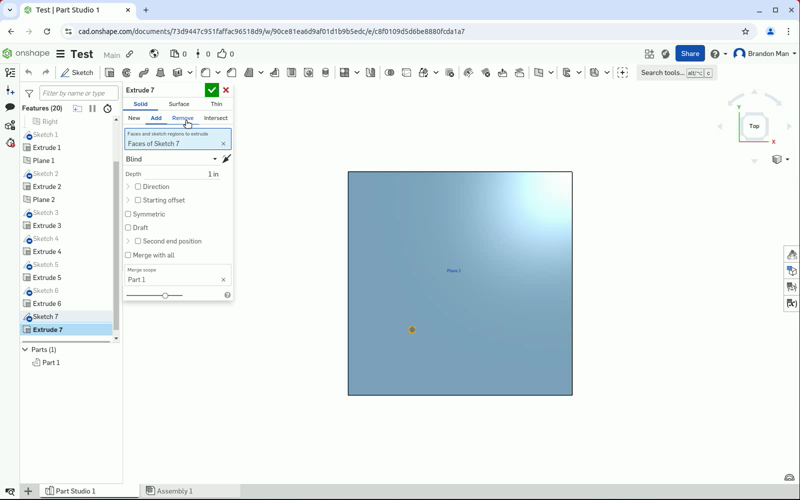
click(186, 120)
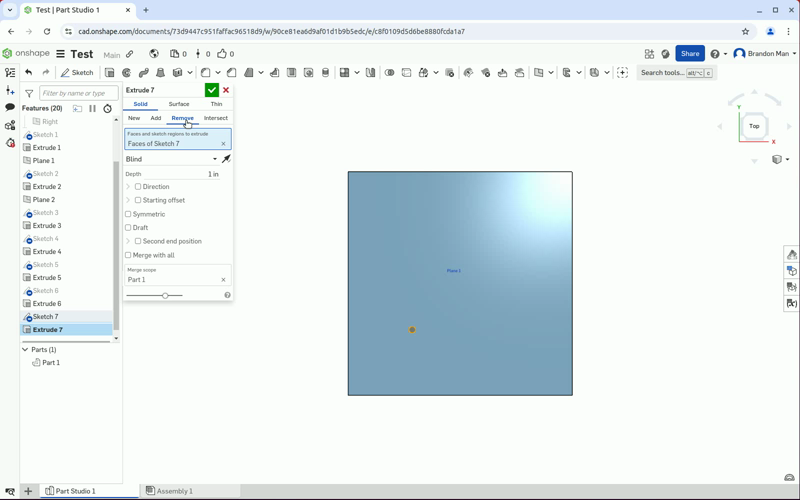
key(tab, 4)
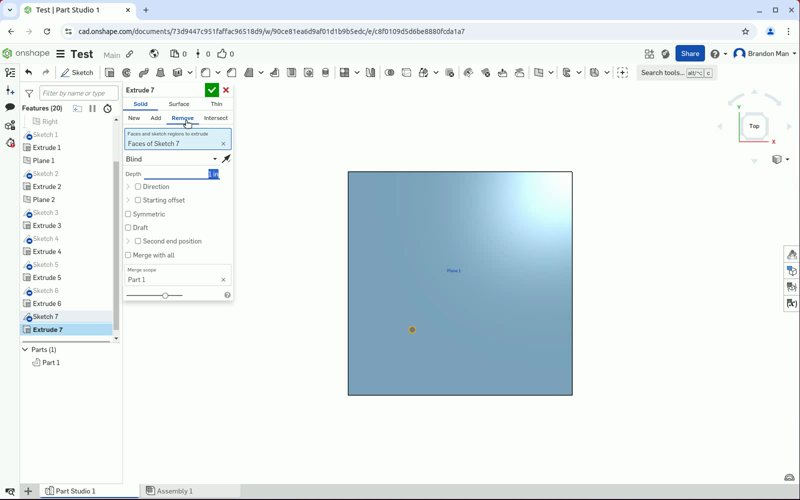
text(4.333)
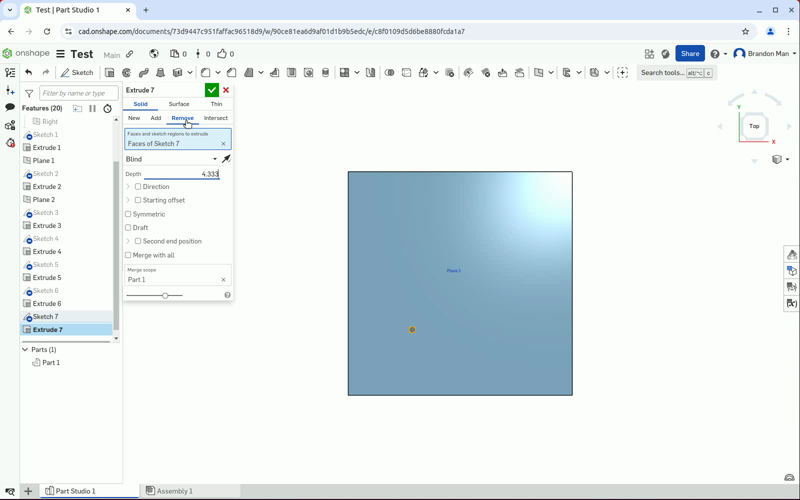
key(tab, 6)
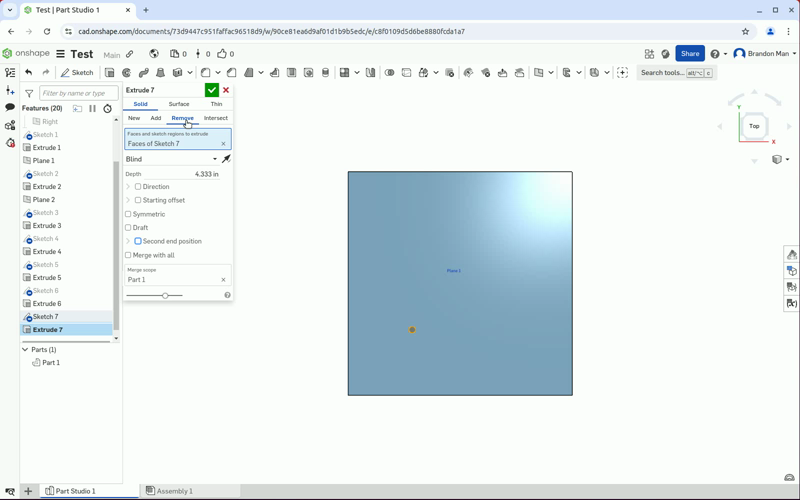
key(space)
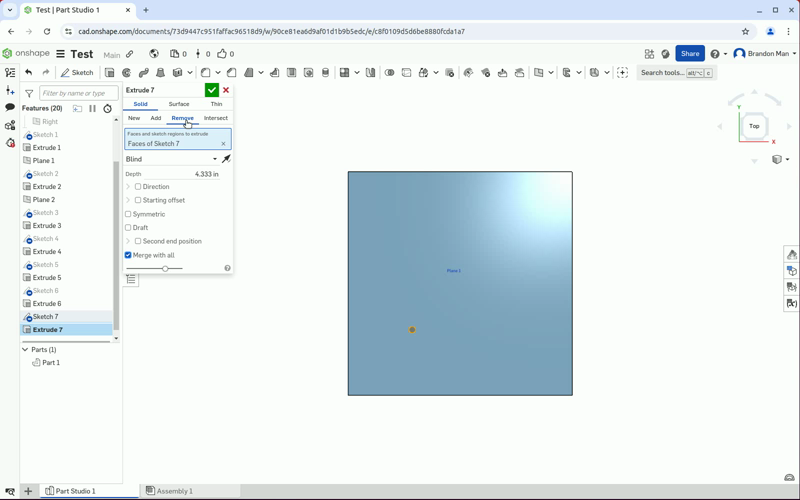
key(enter)
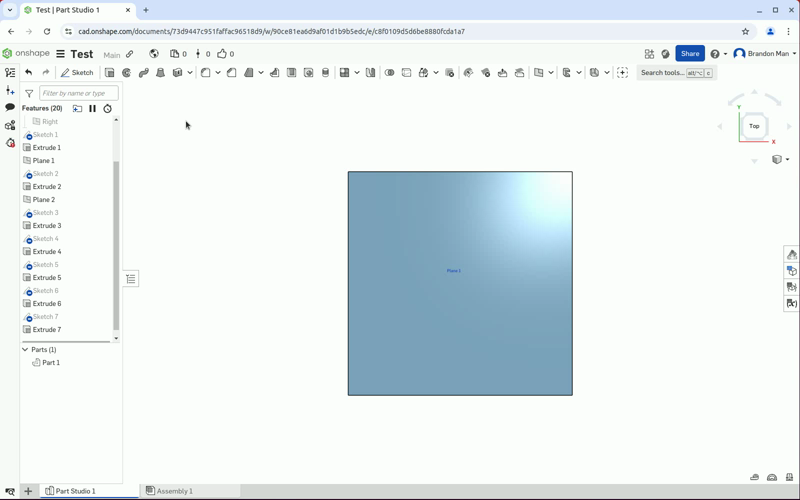
key(shift+h)
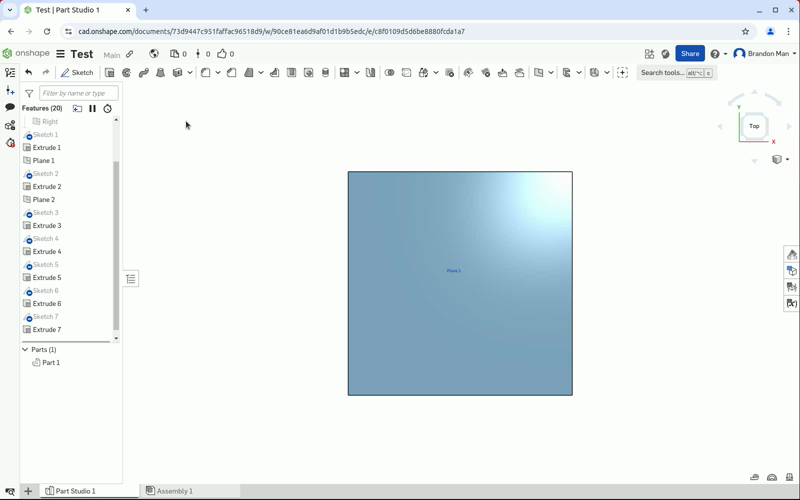
key(shift+h)
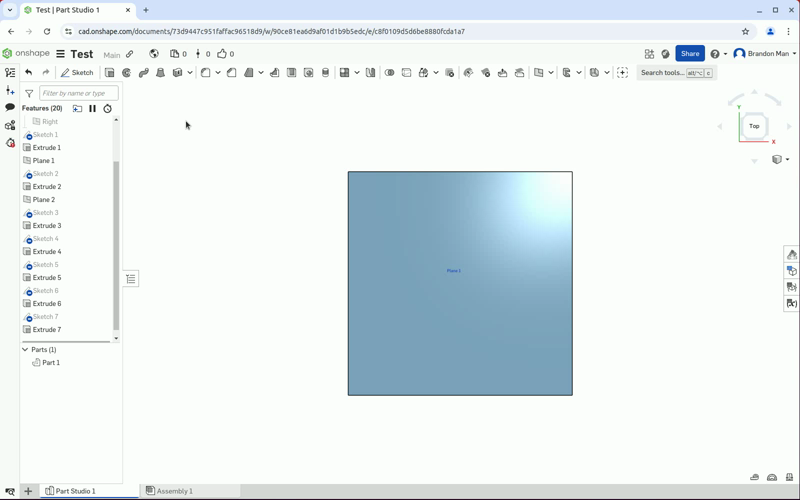
mouse_move(69, 137)
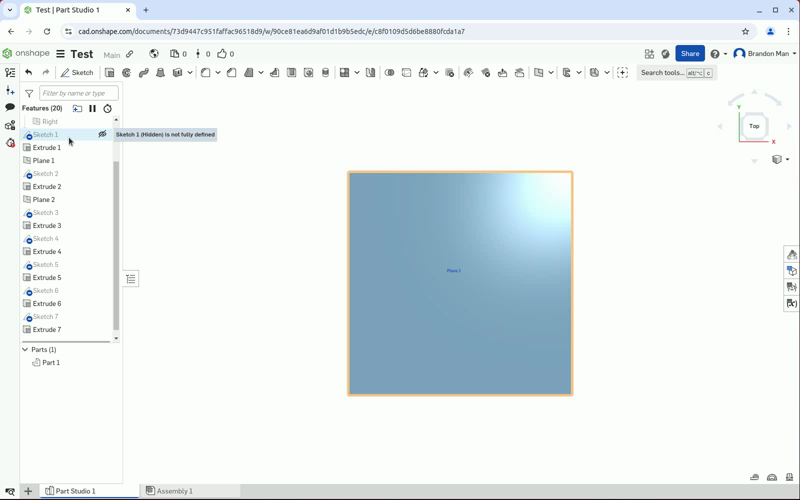
click(69, 137)
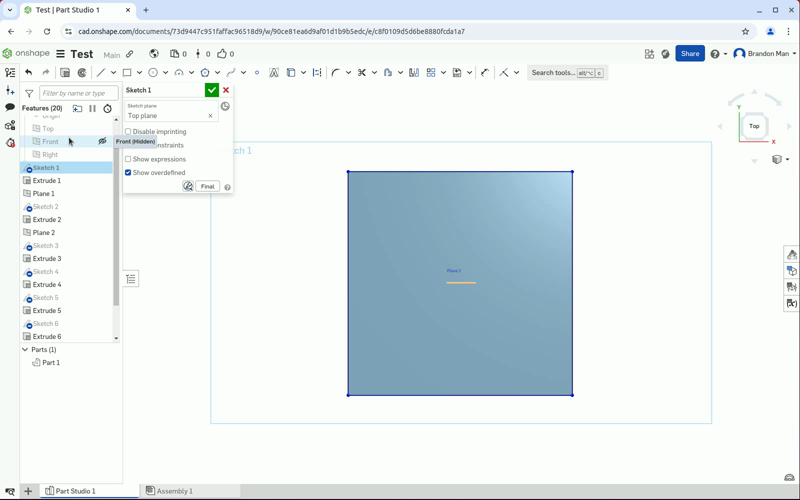
mouse_move(229, 92)
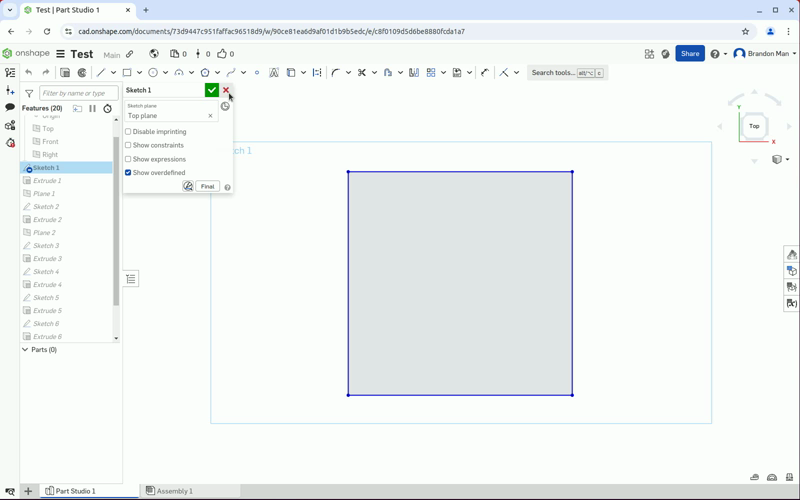
click(229, 92)
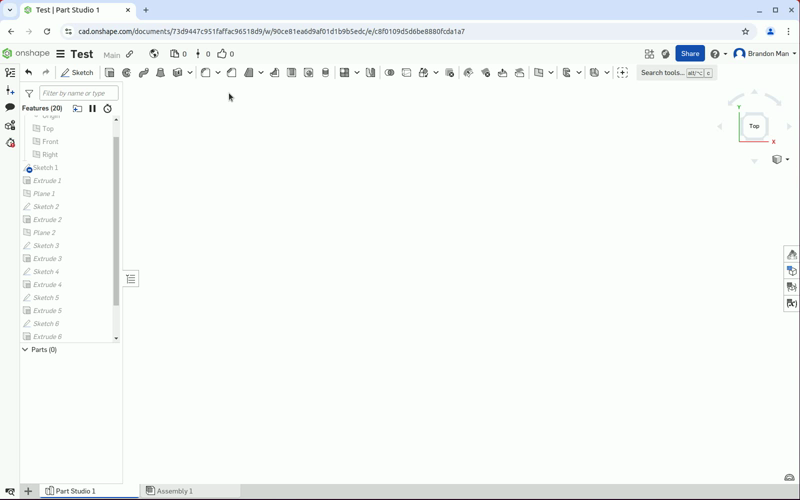
key(shift+s)
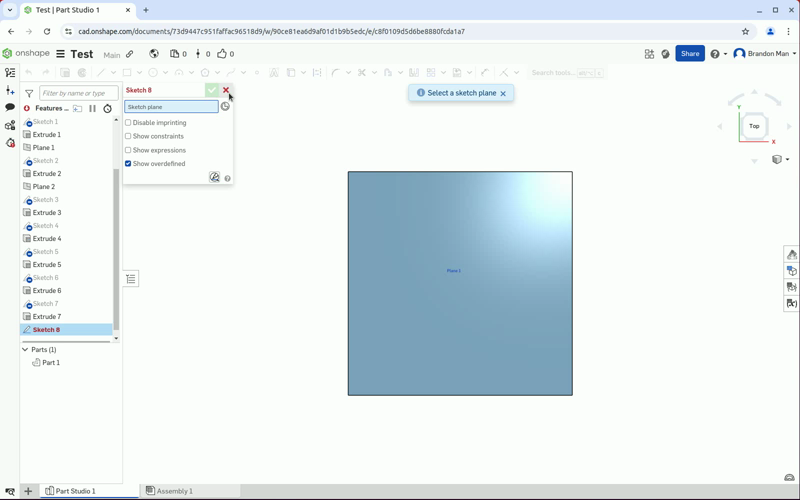
mouse_move(69, 189)
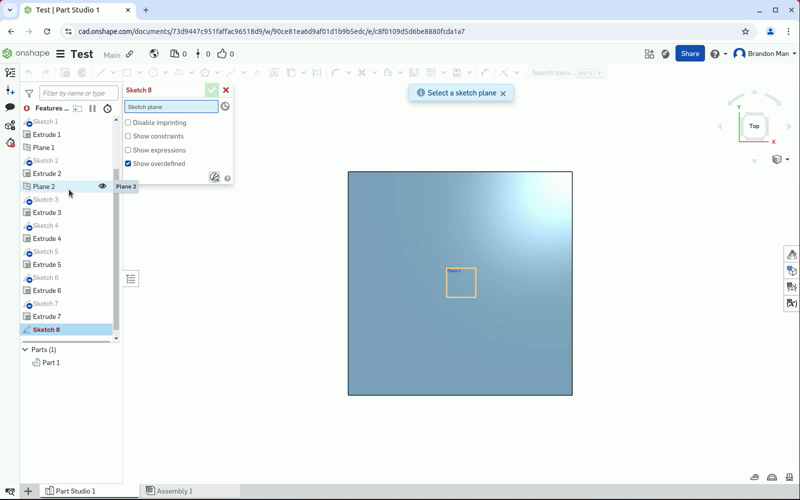
click(69, 189)
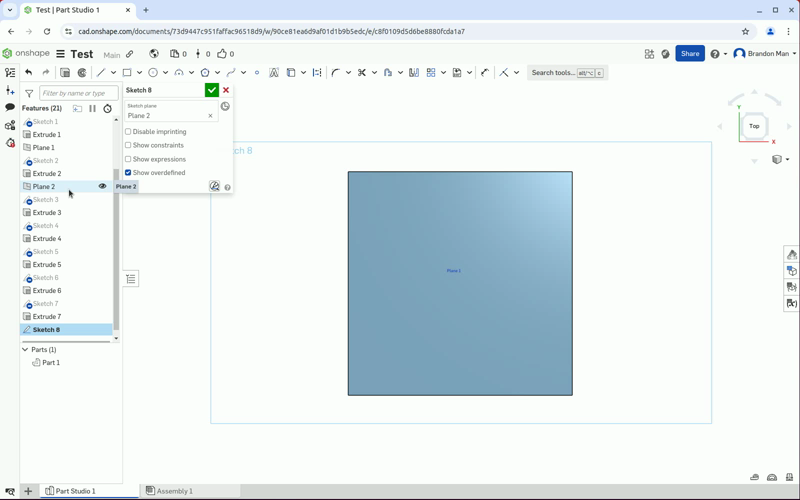
mouse_move(73, 352)
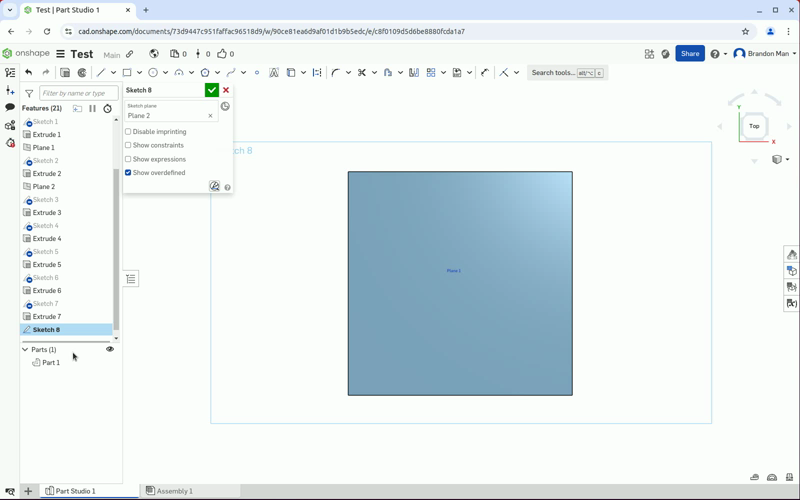
key(y)
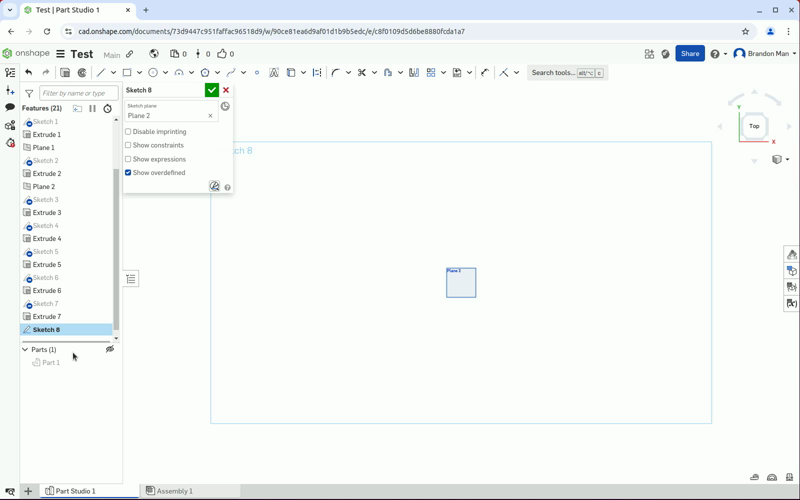
key(c)
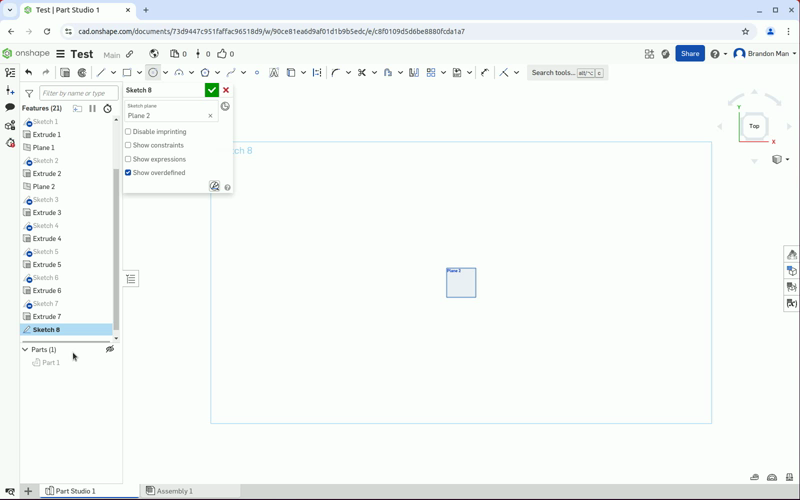
key_down(shift)
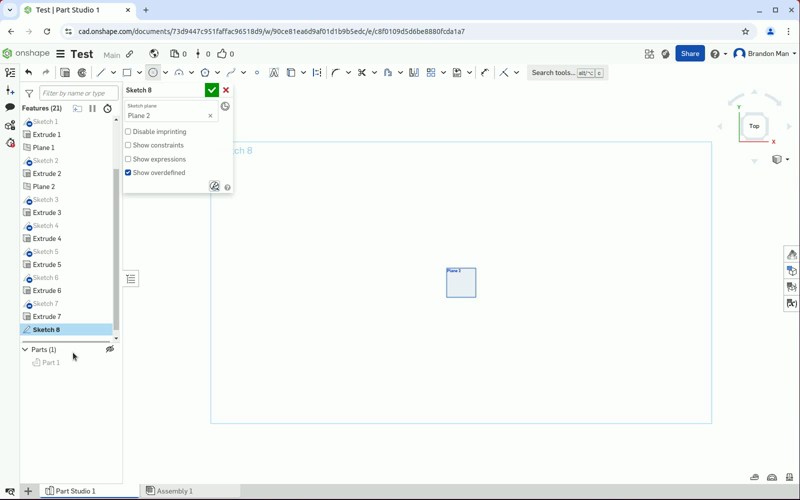
mouse_move(412, 374)
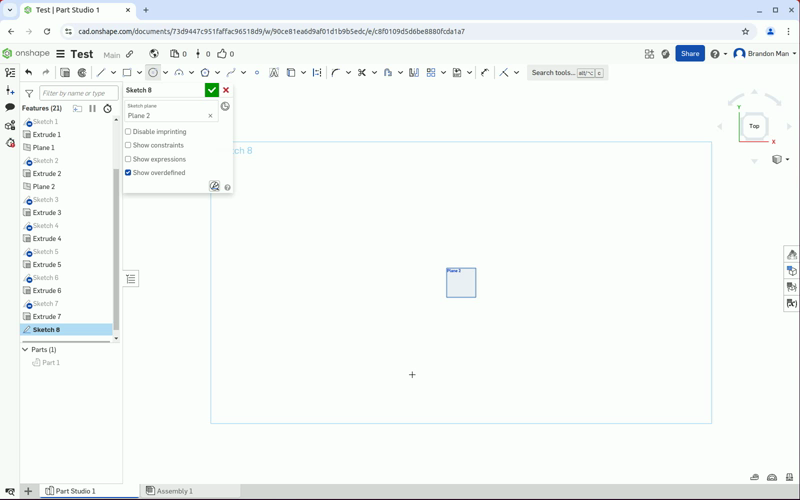
click(412, 374)
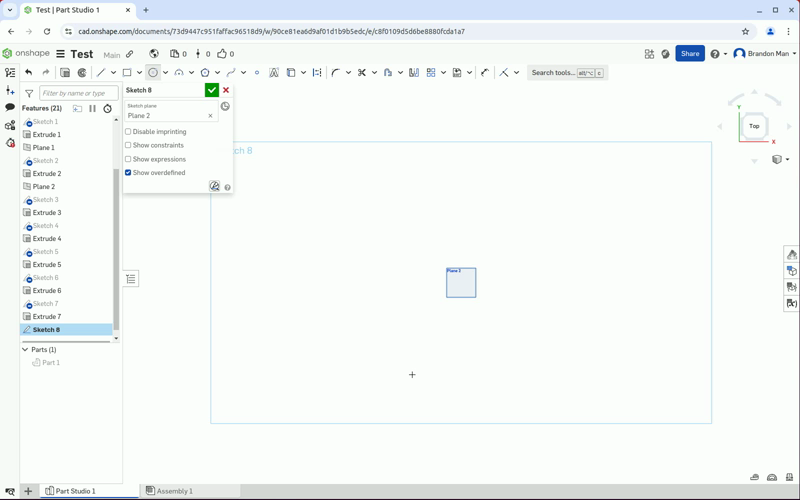
key_up(shift)
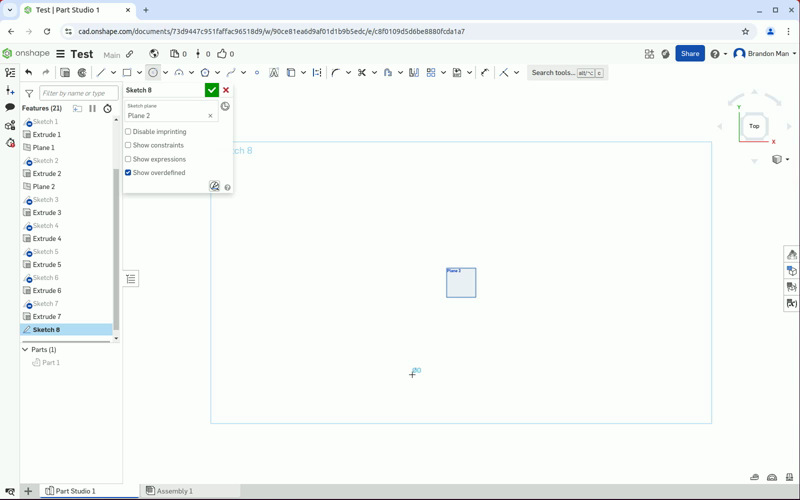
mouse_move(415, 374)
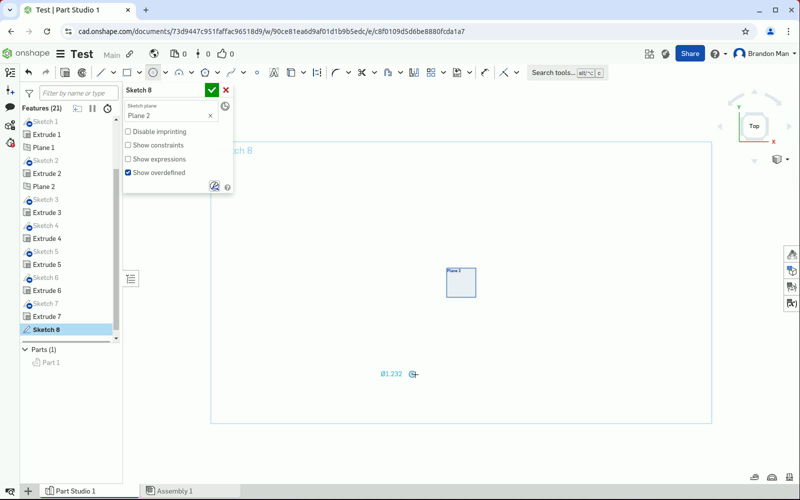
click(415, 374)
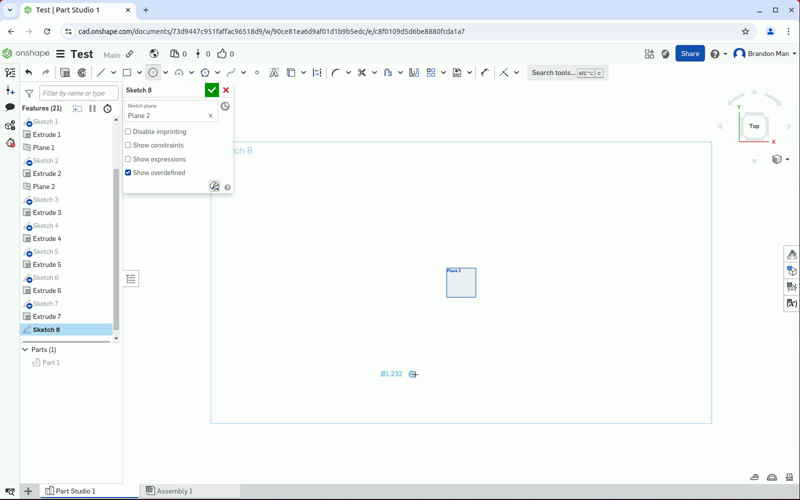
key(esc)
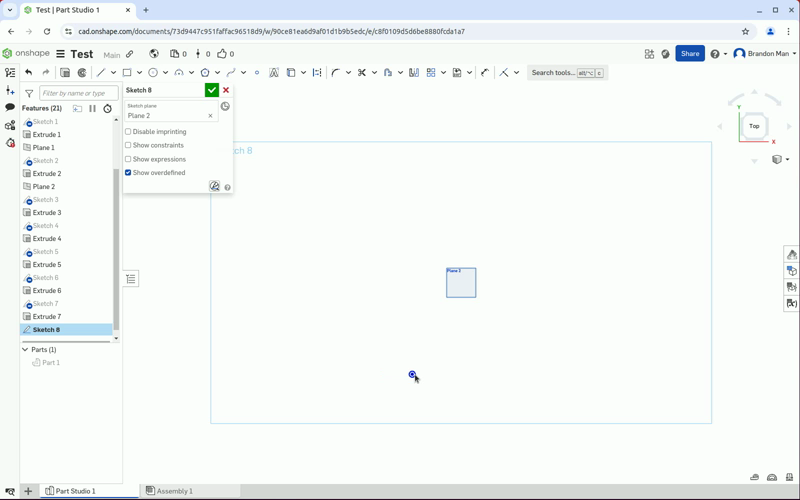
mouse_move(412, 373)
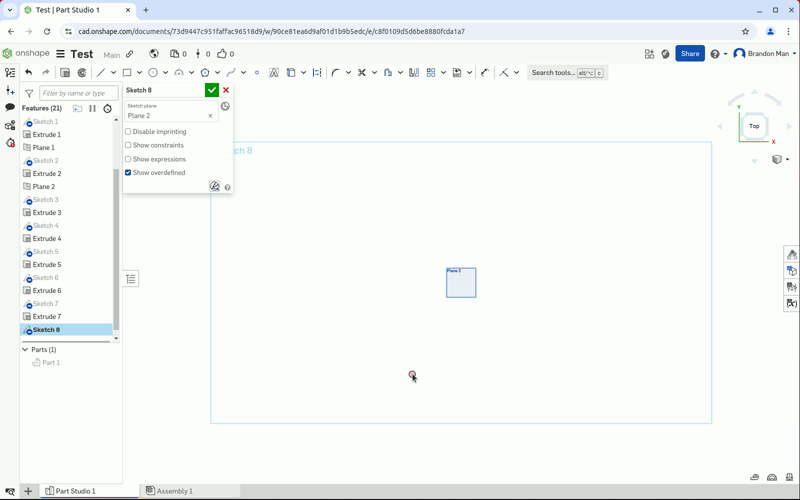
scroll(6)
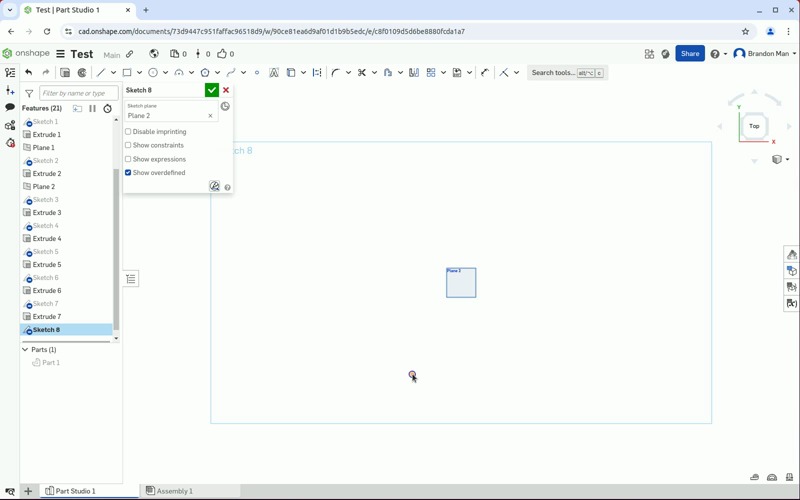
scroll(6)
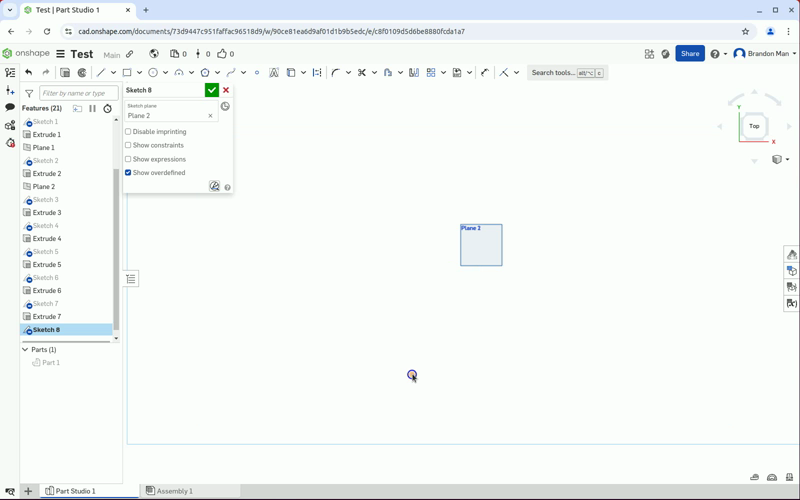
scroll(6)
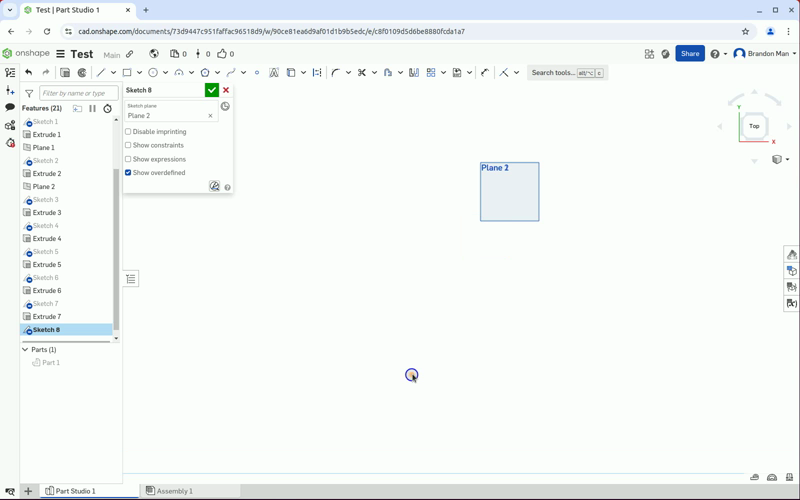
scroll(6)
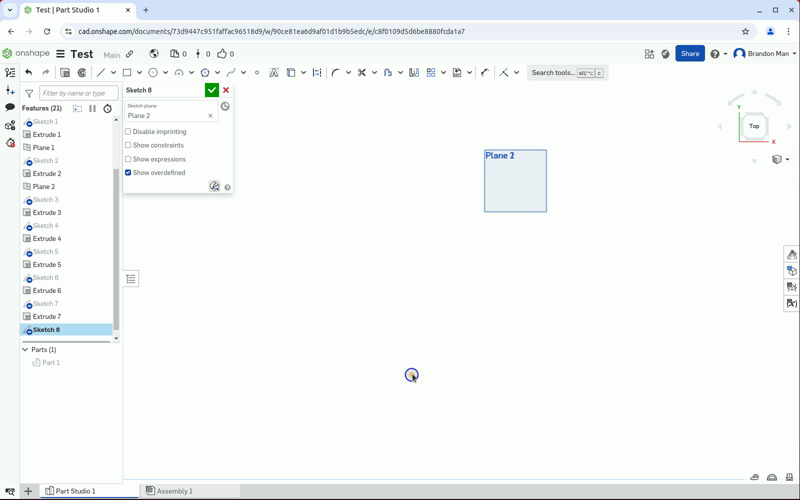
scroll(6)
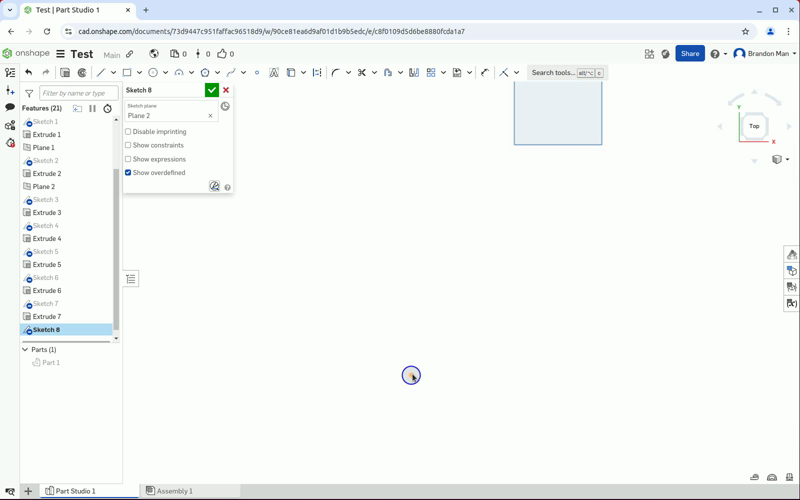
scroll(6)
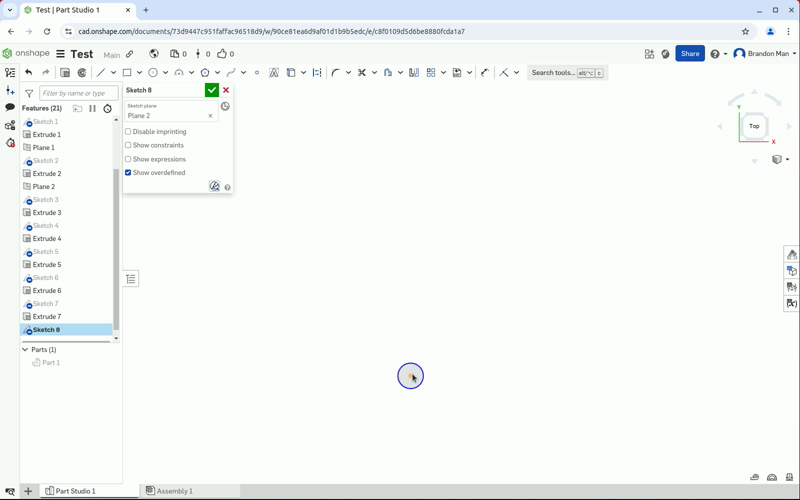
scroll(6)
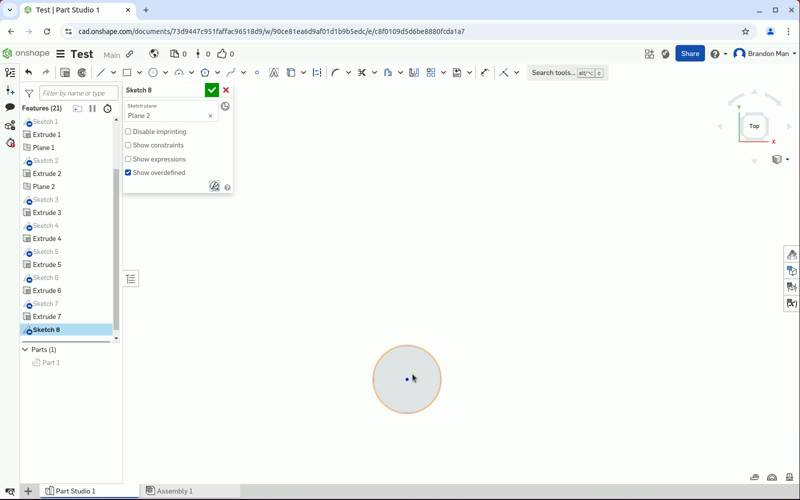
click(412, 373)
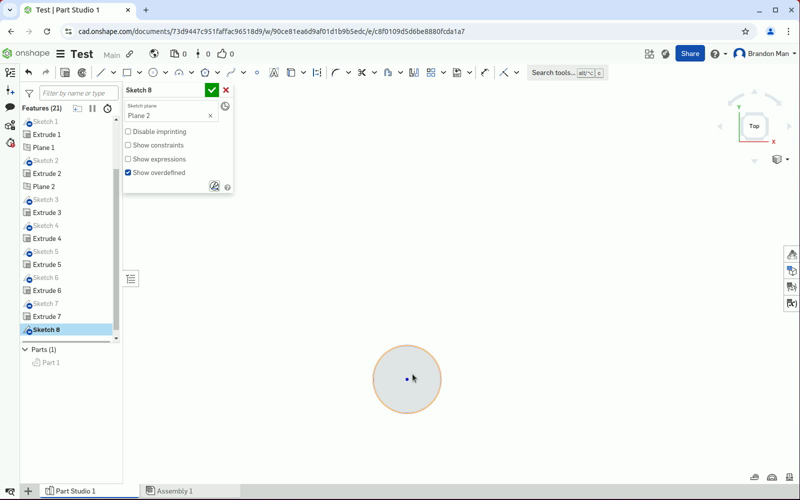
scroll(-6)
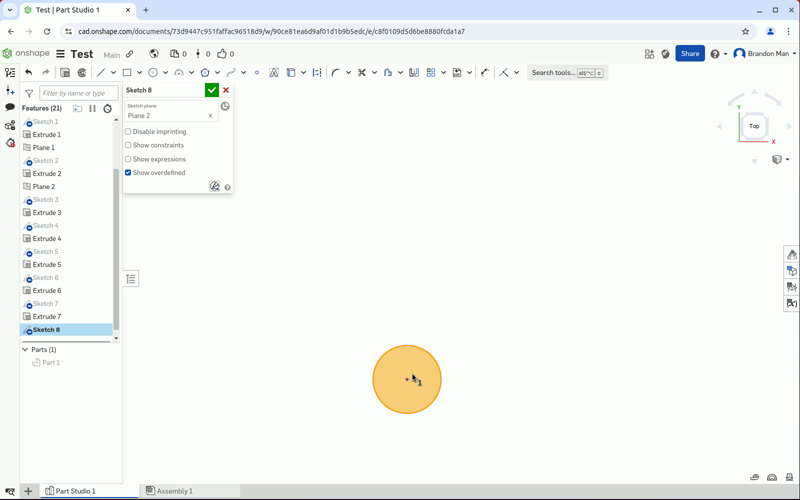
scroll(-6)
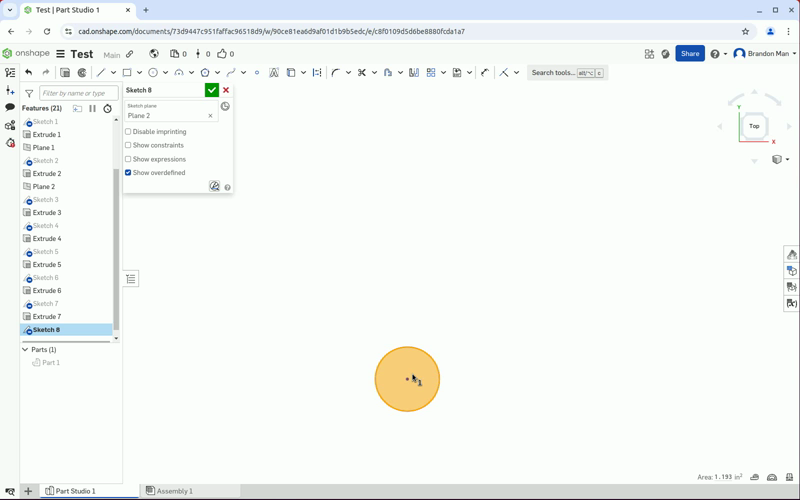
scroll(-6)
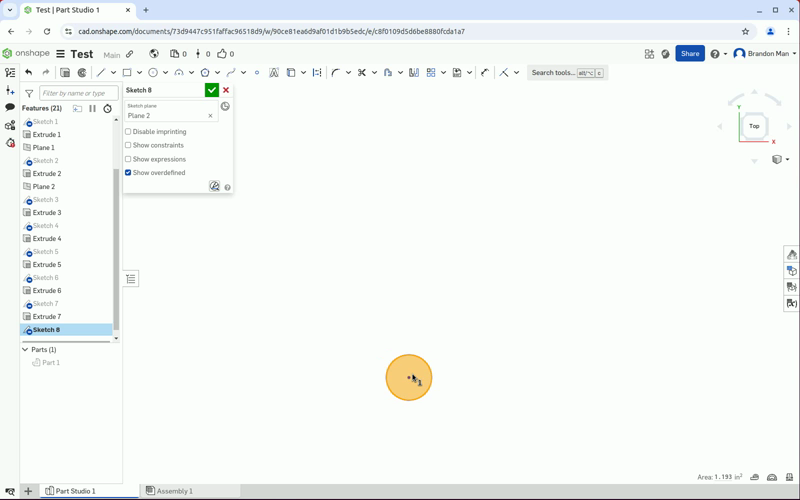
scroll(-6)
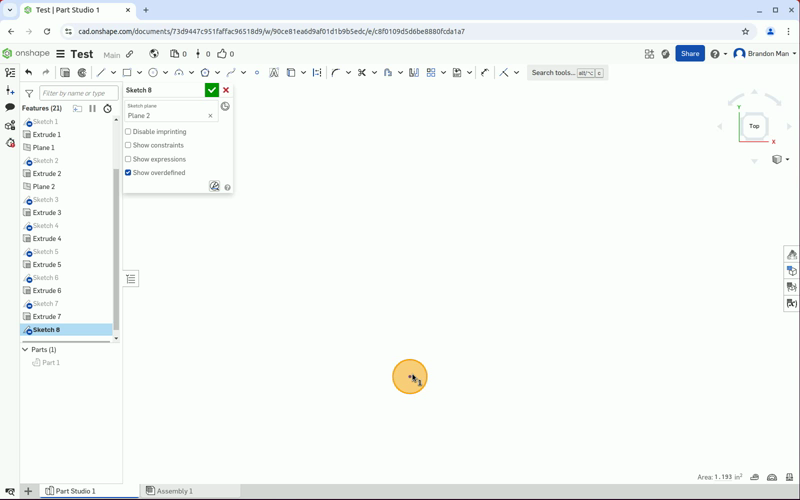
scroll(-6)
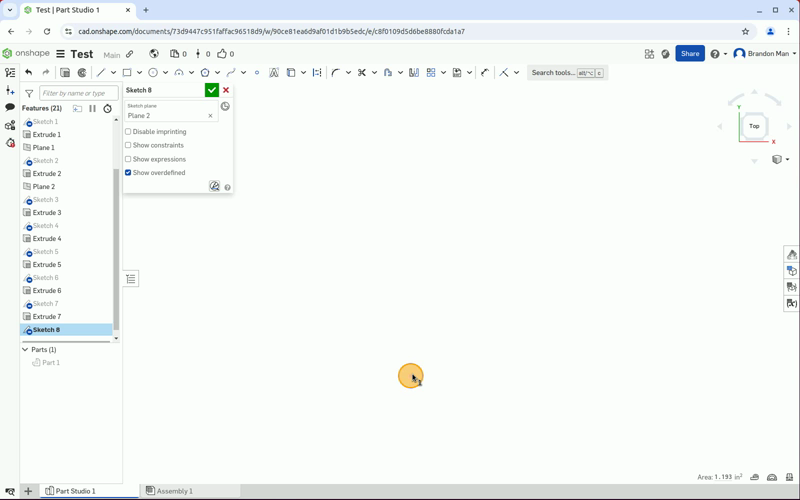
scroll(-6)
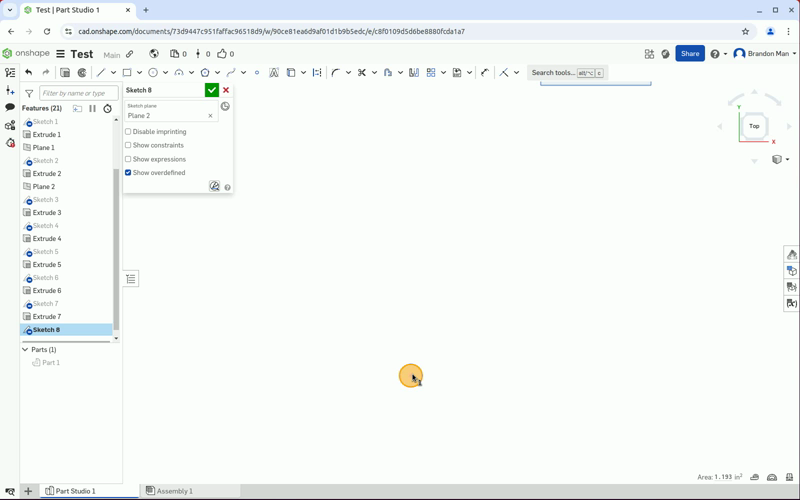
scroll(-6)
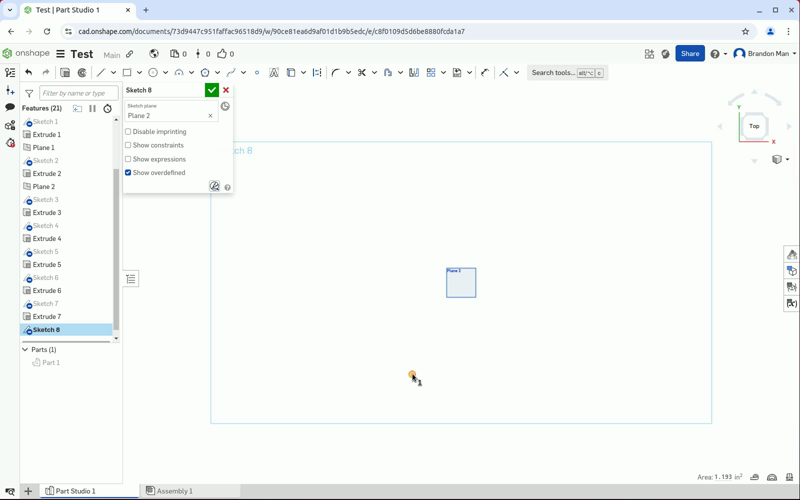
mouse_move(73, 352)
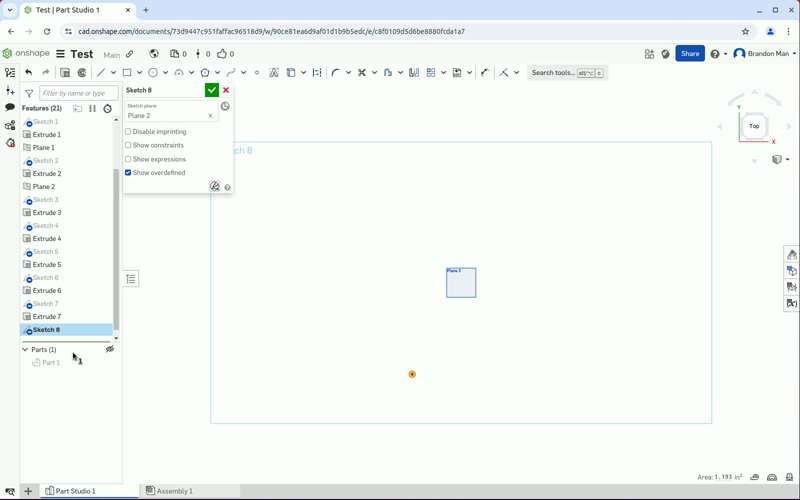
key(shift+y)
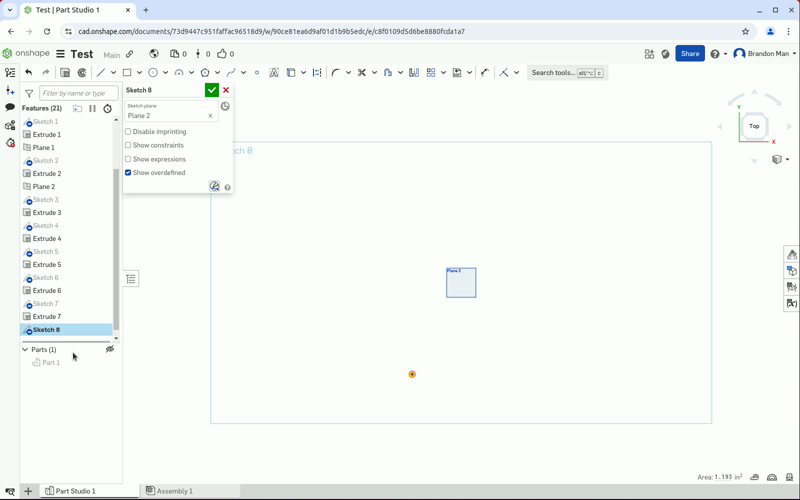
key(shift+e)
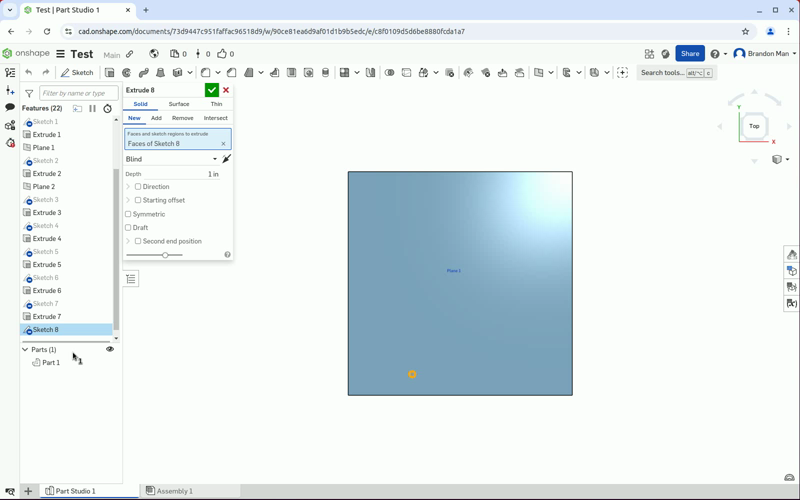
mouse_move(143, 106)
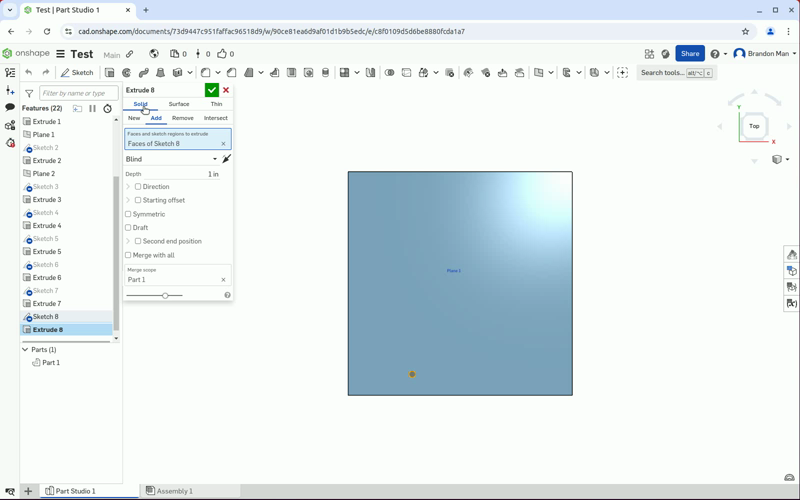
click(143, 106)
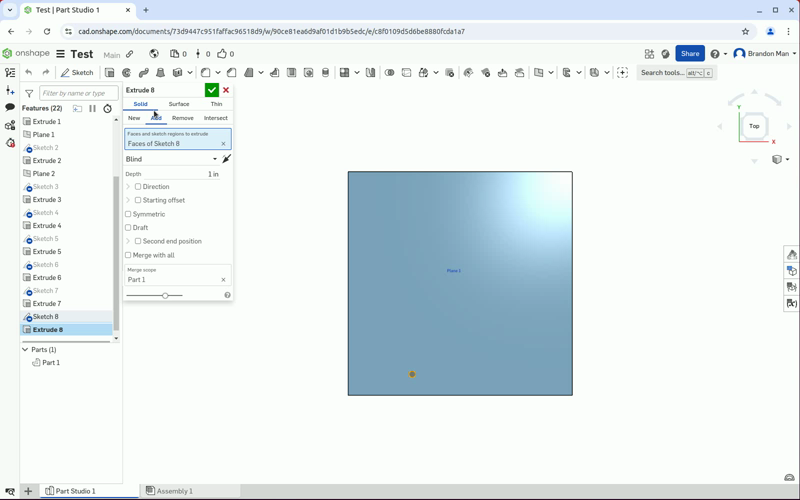
mouse_move(186, 120)
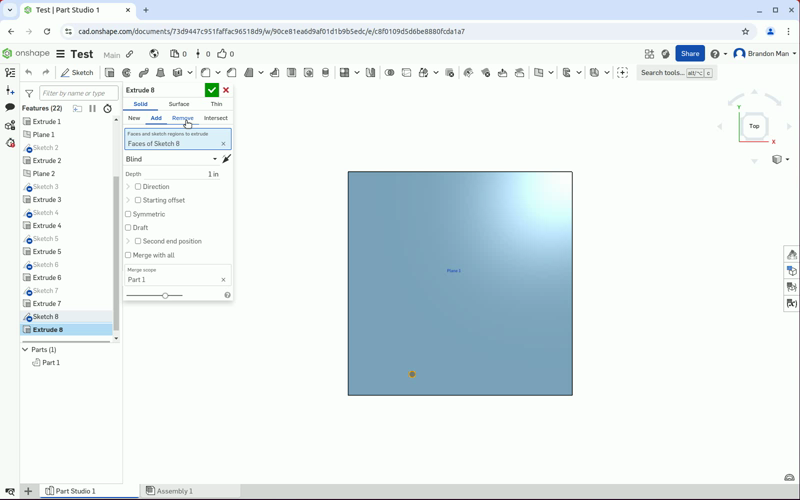
click(186, 120)
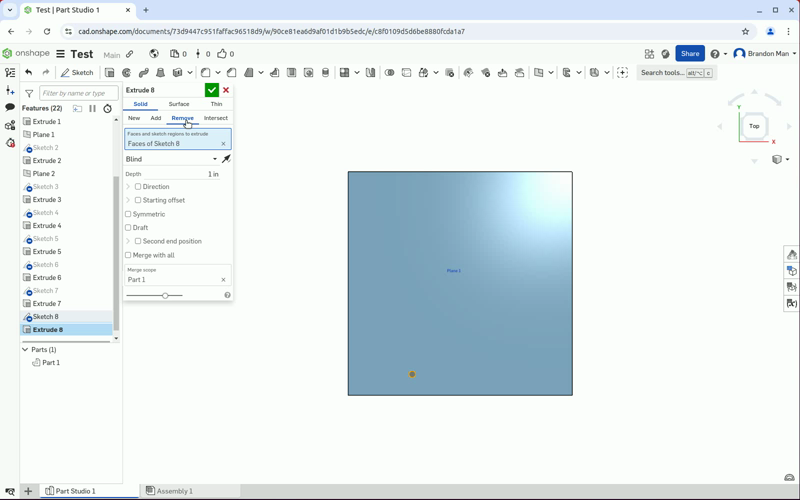
key(tab, 4)
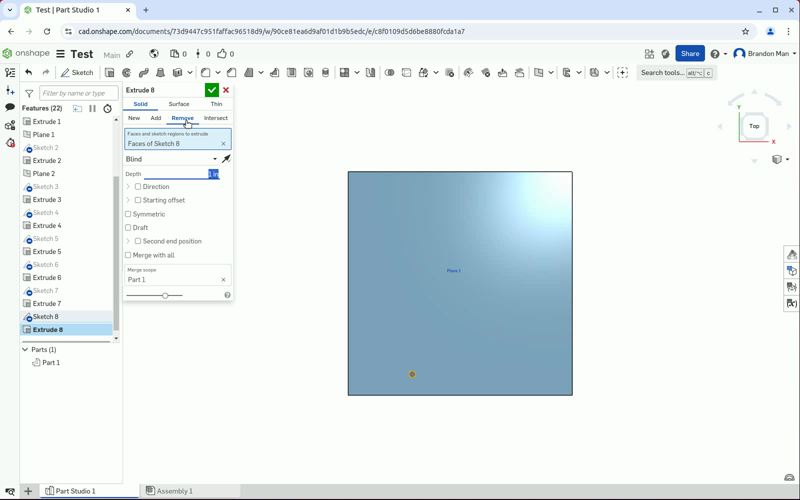
text(4.333)
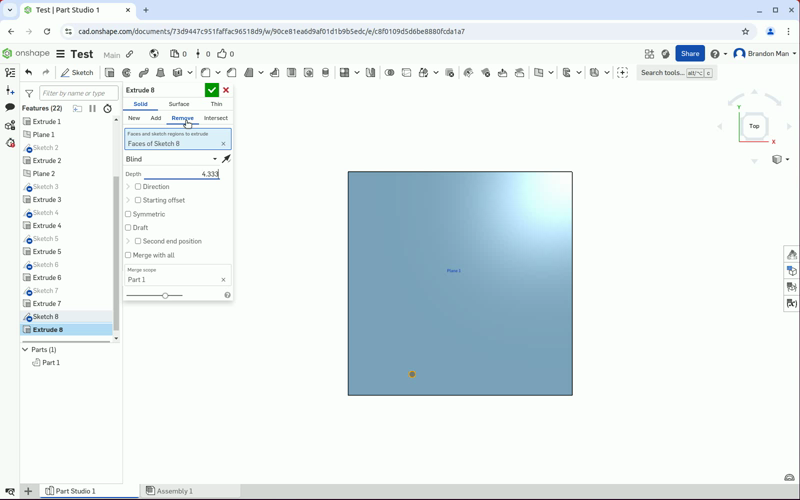
key(tab, 6)
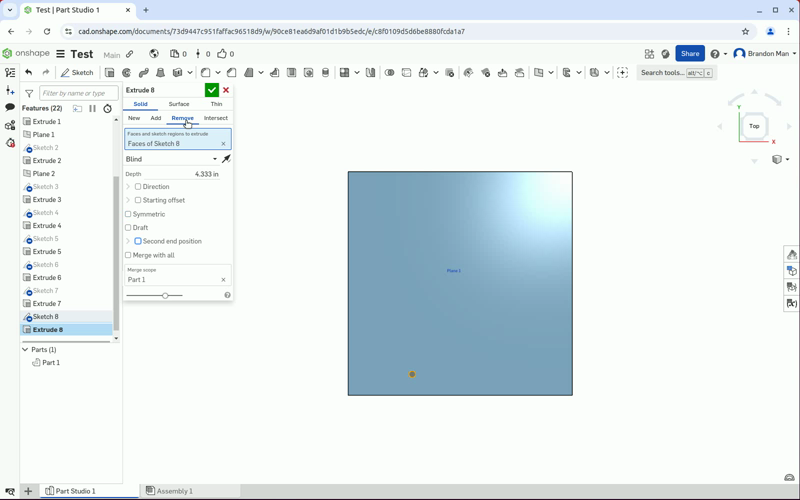
key(space)
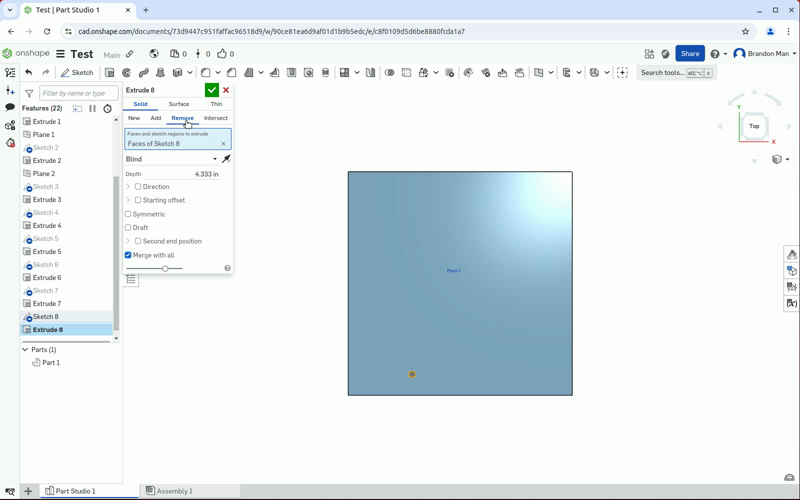
key(enter)
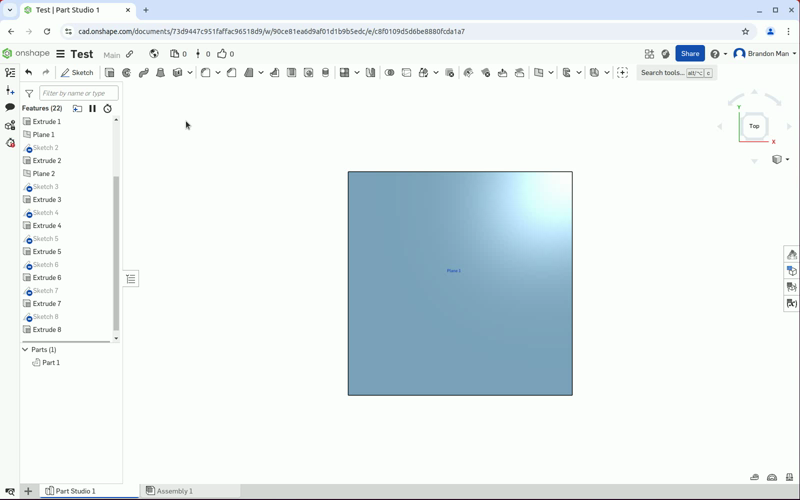
key(shift+h)
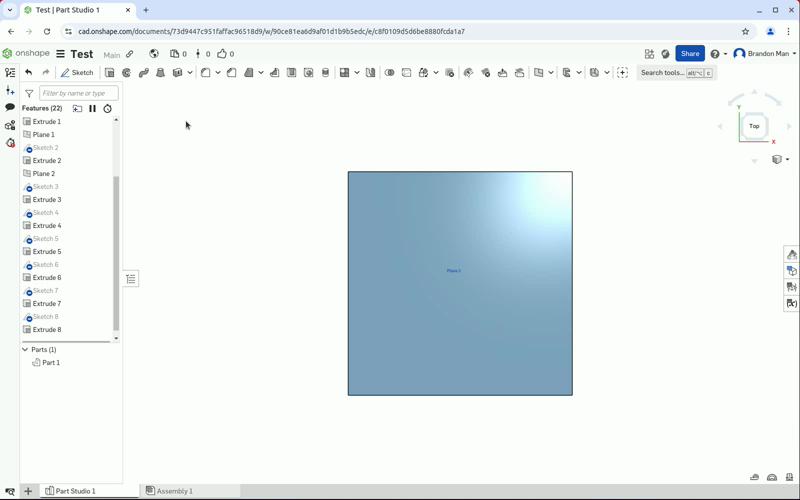
key(shift+h)
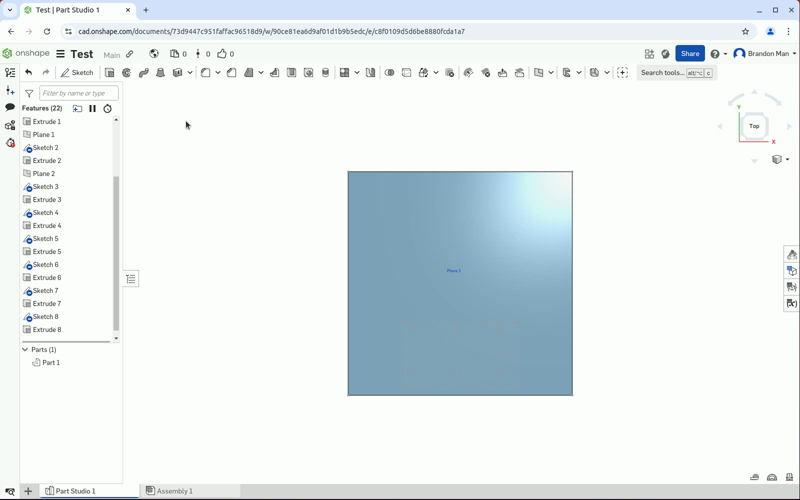
key(shift+7)
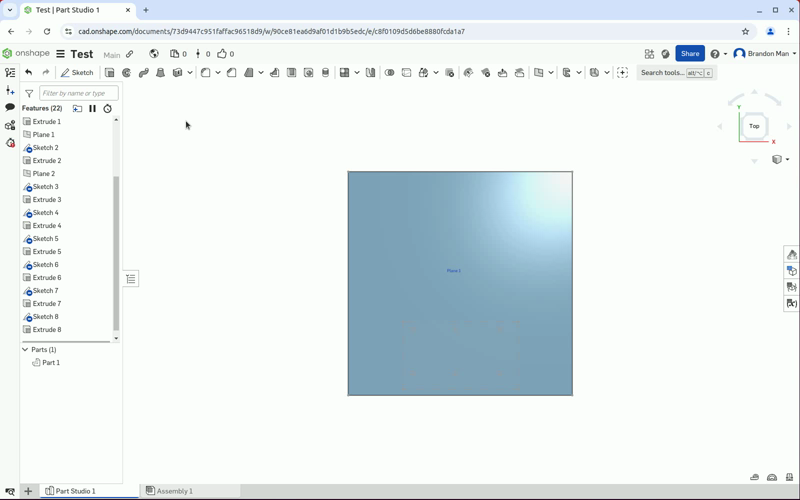
key(up, 3)
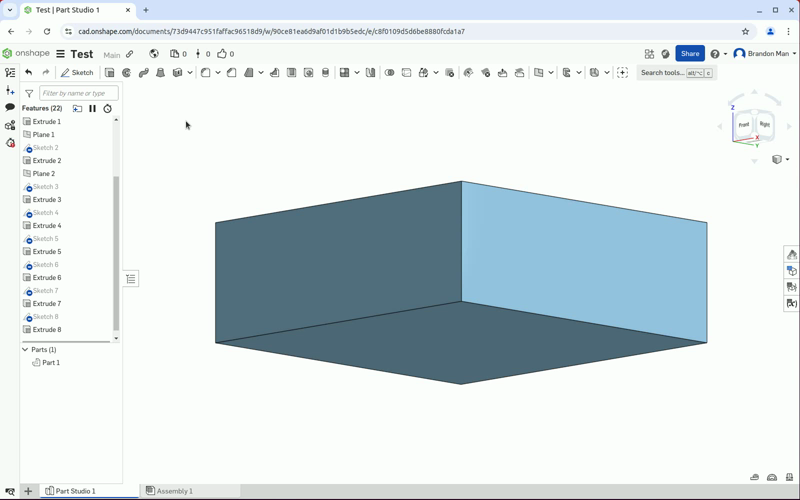
key(left, 3)
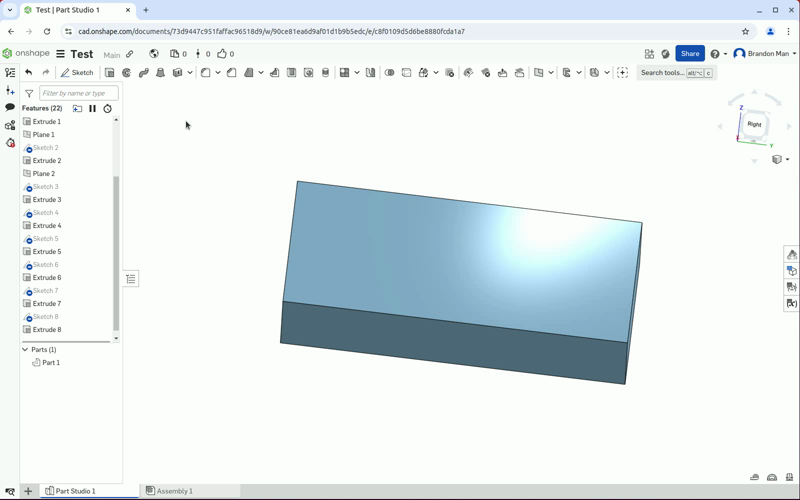
key(right, 3)
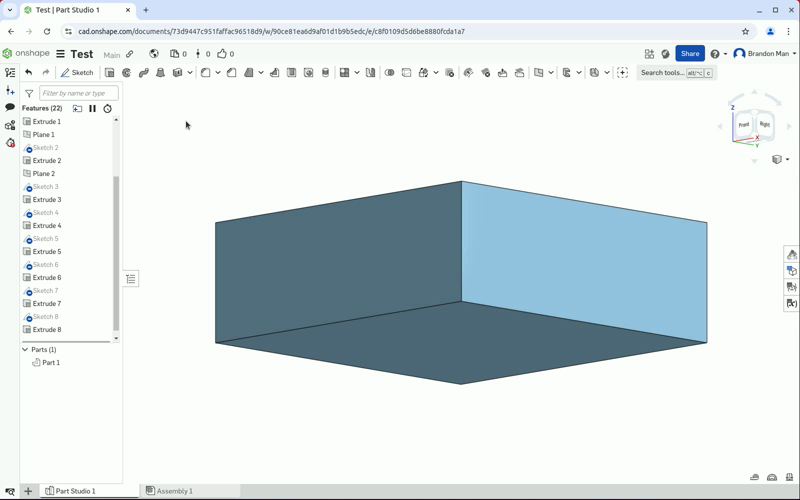
key(down, 3)
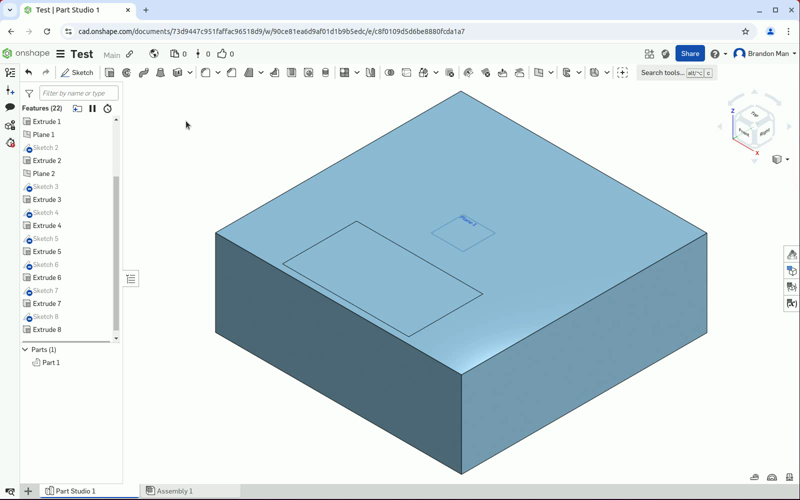
mouse_move(69, 111)
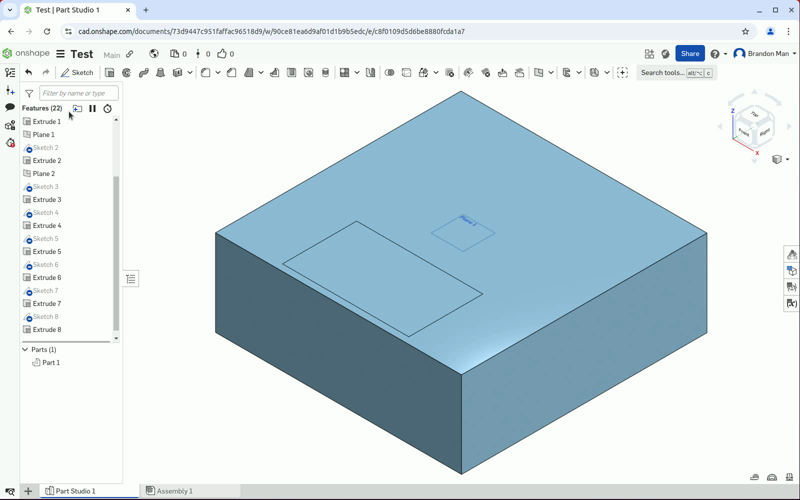
click(69, 111)